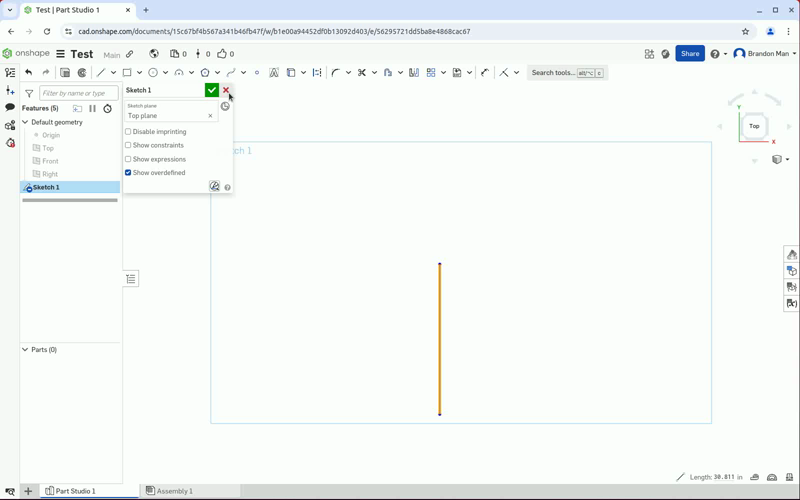
key(shift+h)
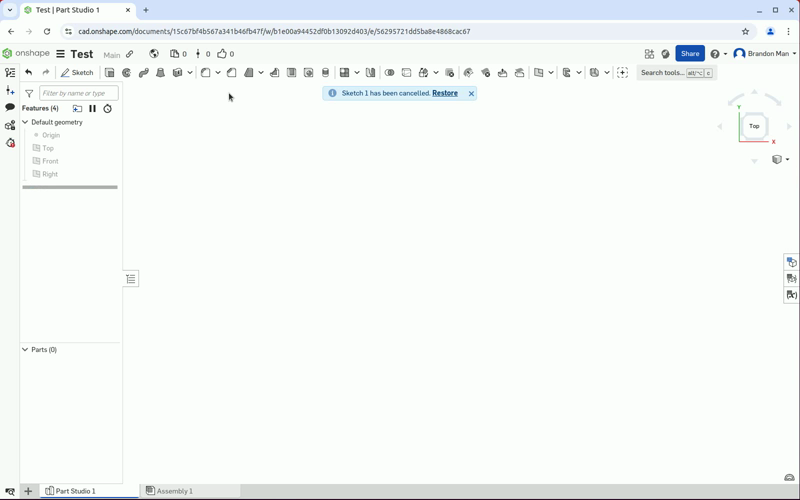
mouse_move(73, 352)
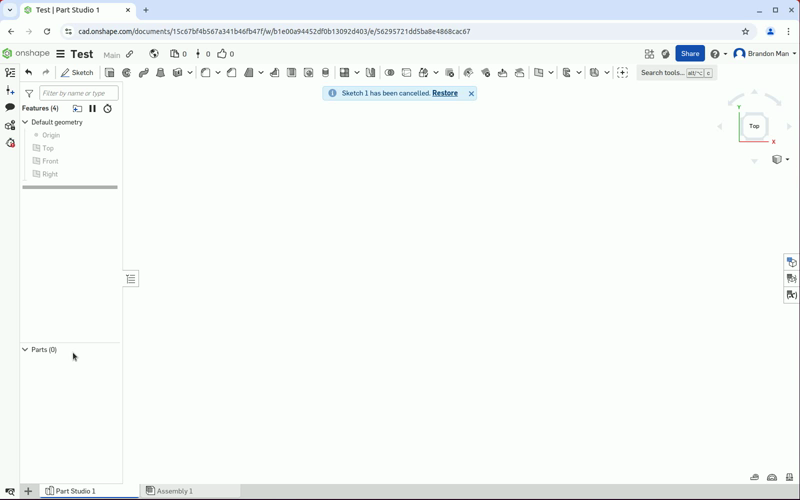
key(y)
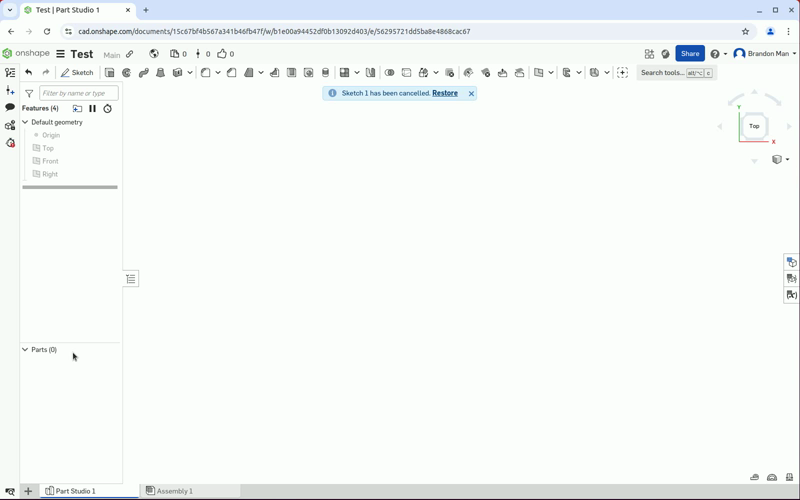
key(shift+p)
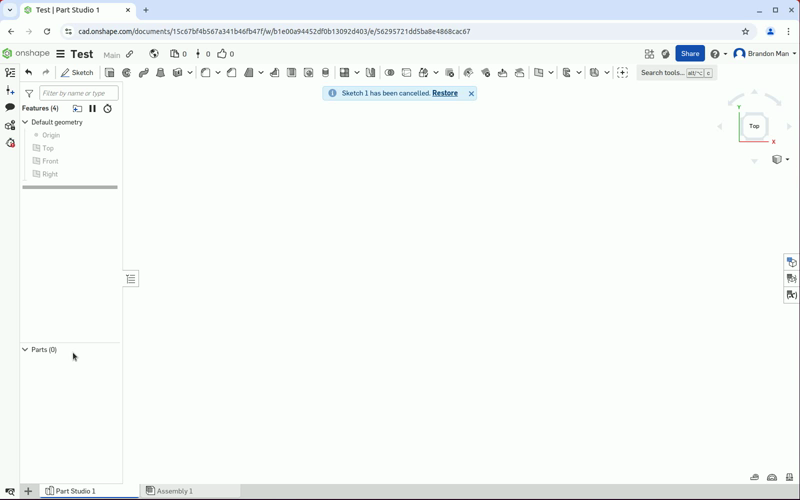
key(space)
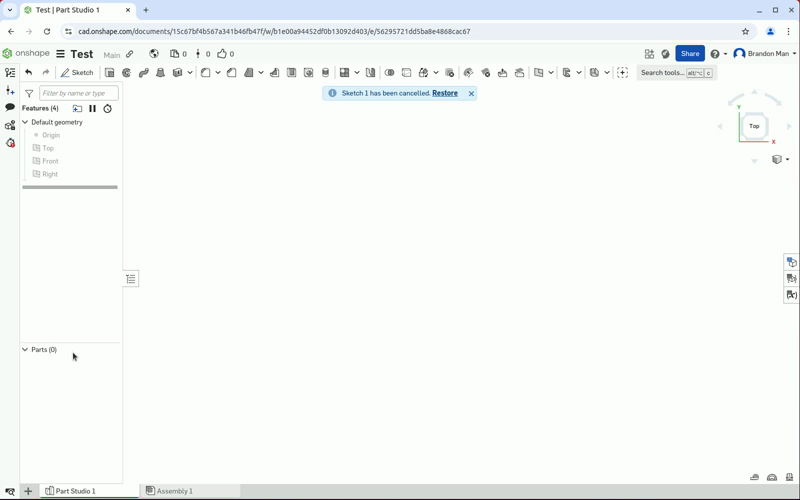
key_down(shift)
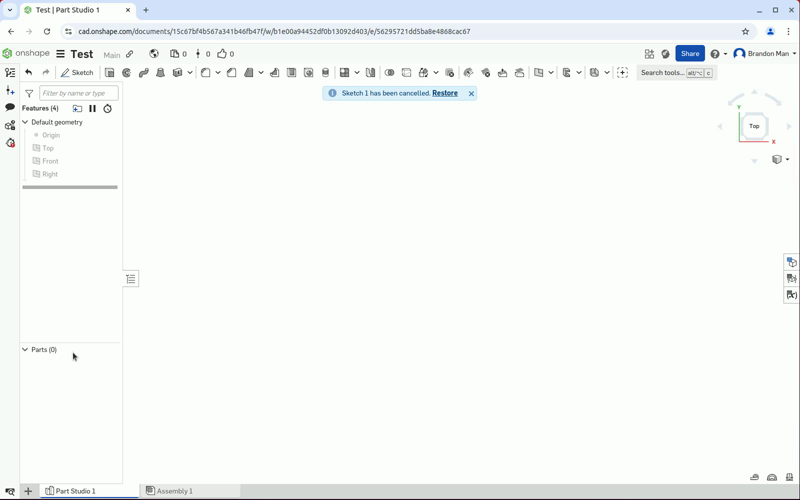
key(up)
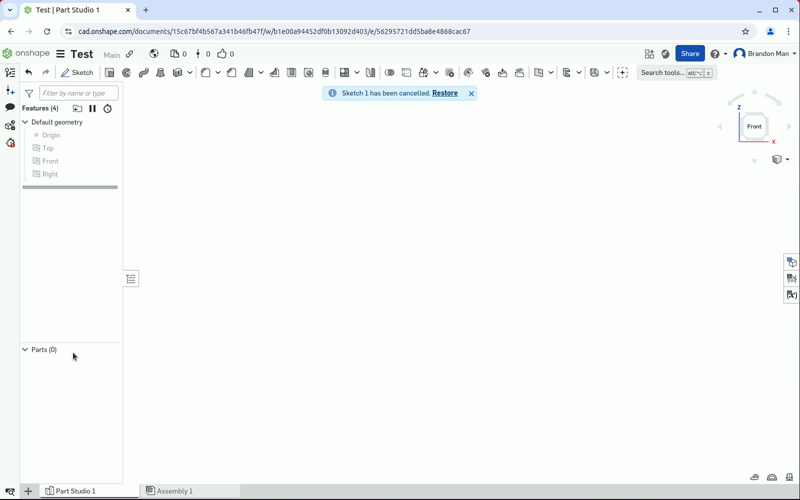
key_up(shift)
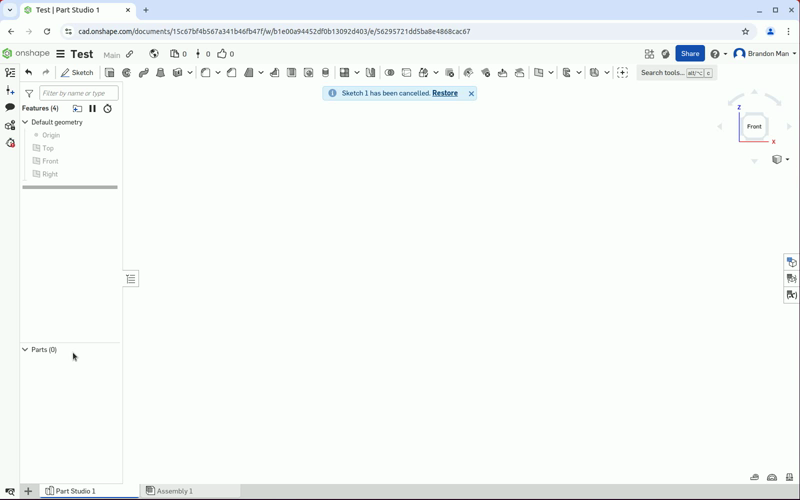
mouse_move(73, 352)
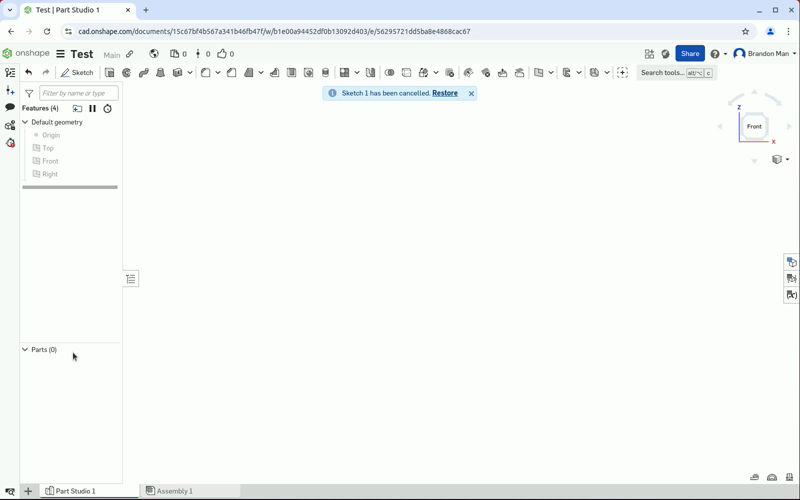
key(shift+y)
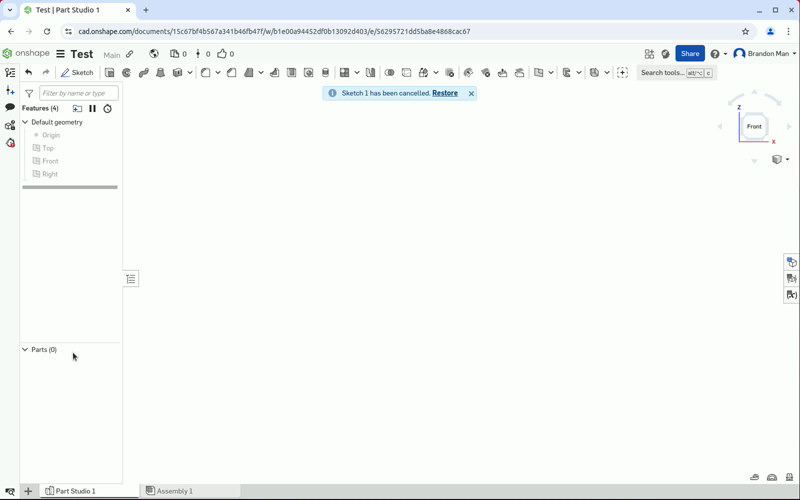
key(shift+s)
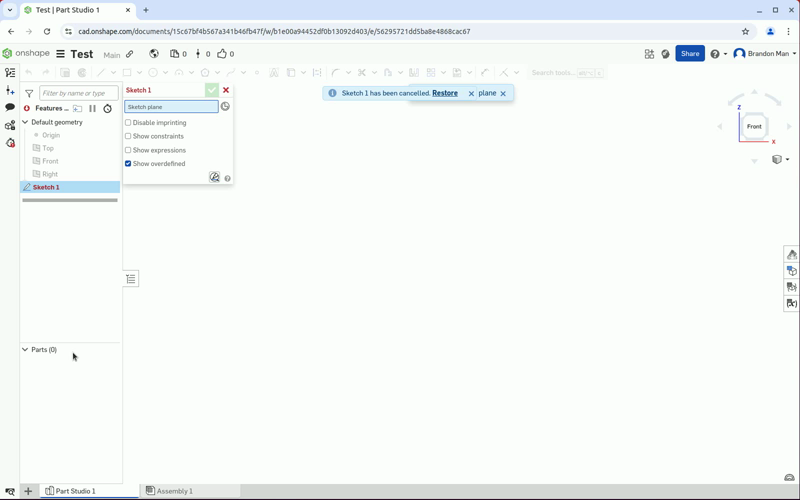
mouse_move(73, 163)
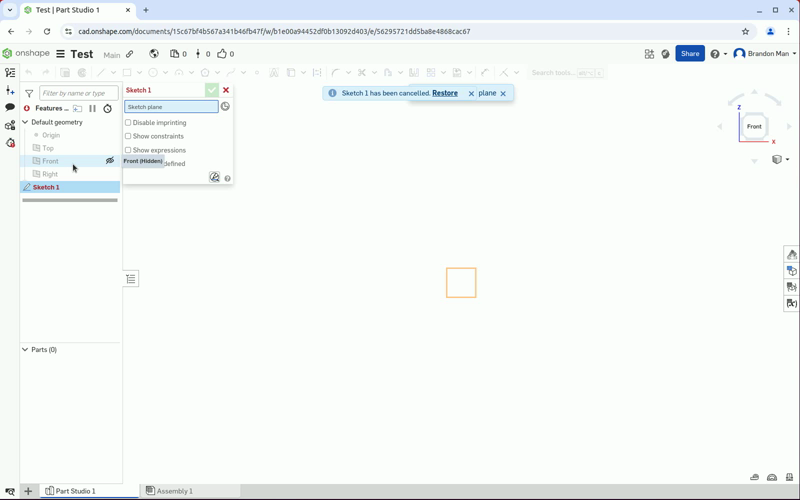
click(73, 163)
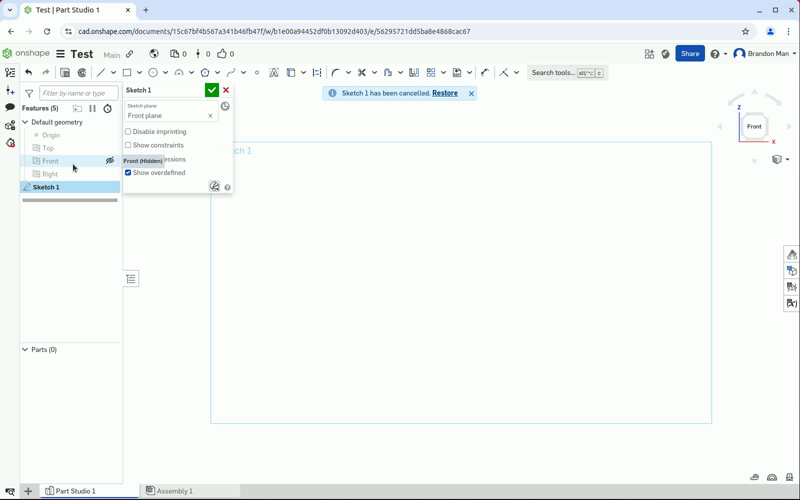
mouse_move(73, 352)
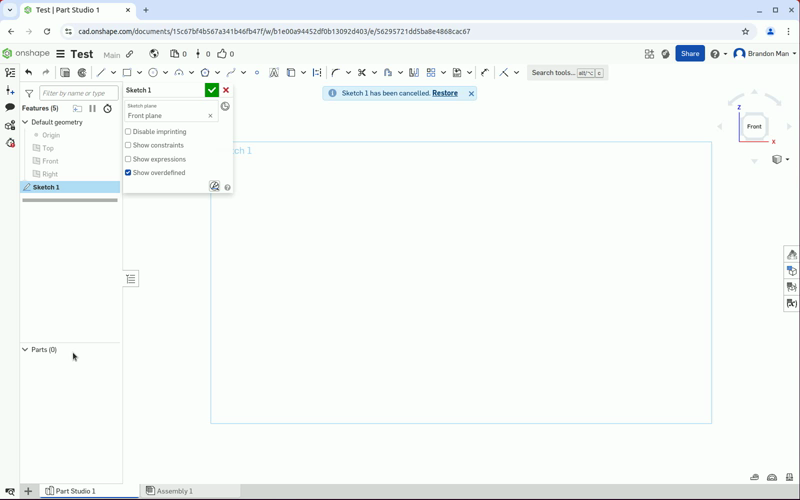
key(y)
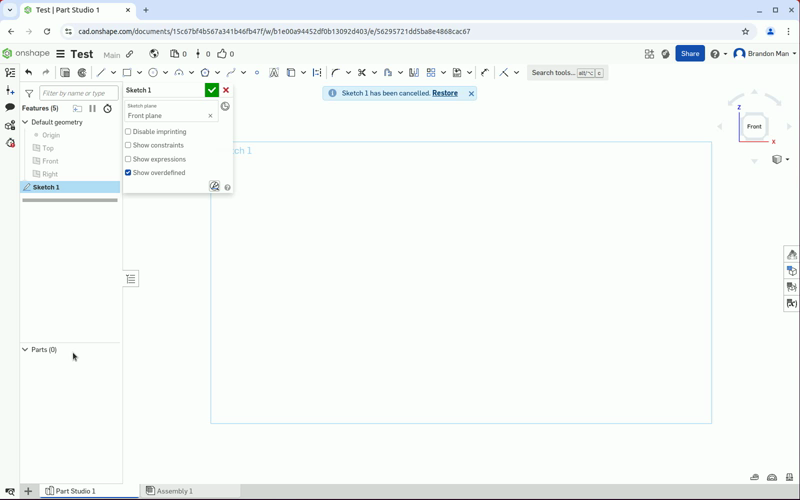
key(l)
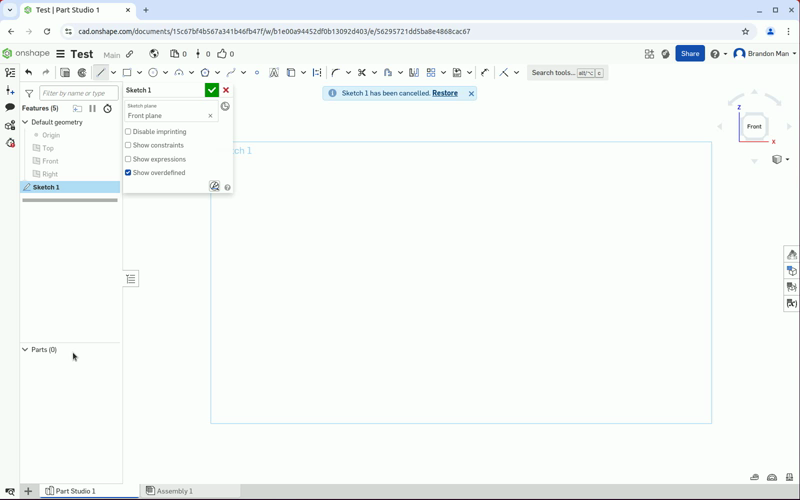
key_down(shift)
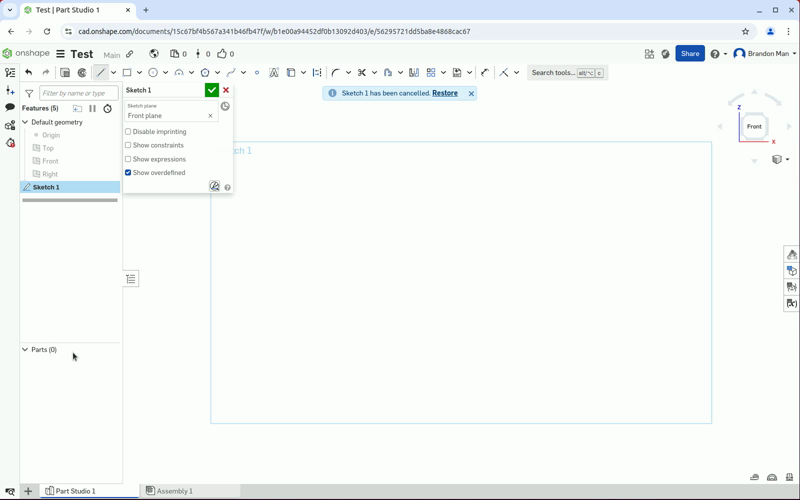
mouse_move(348, 282)
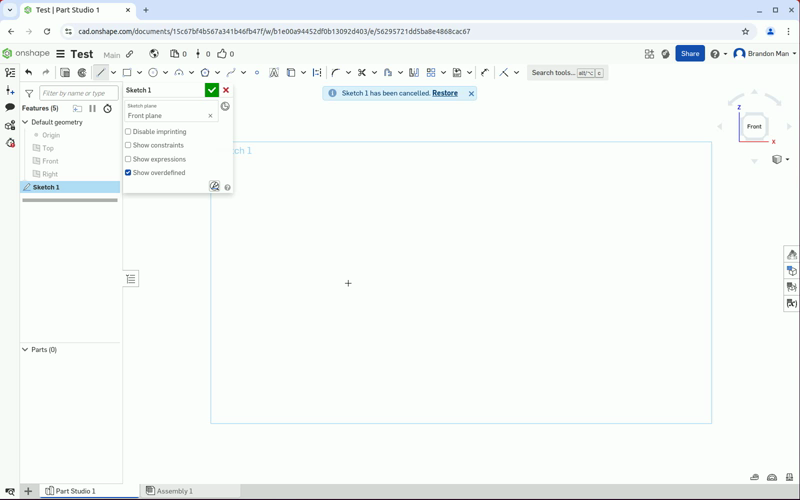
click(348, 282)
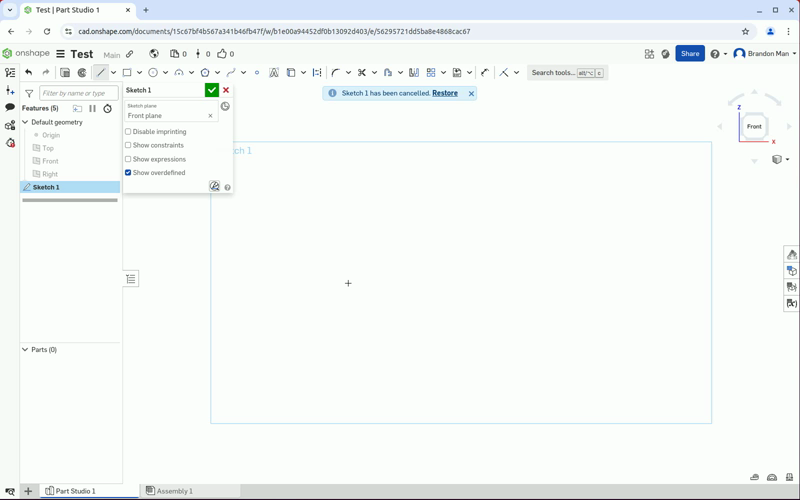
key_up(shift)
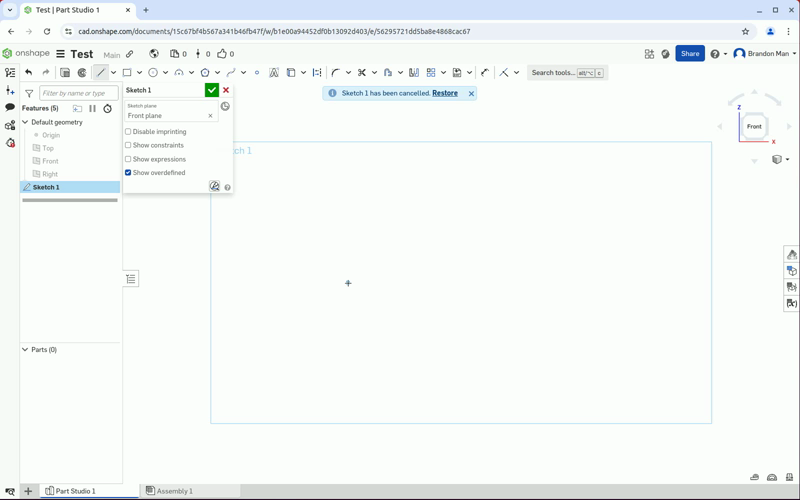
key_down(shift)
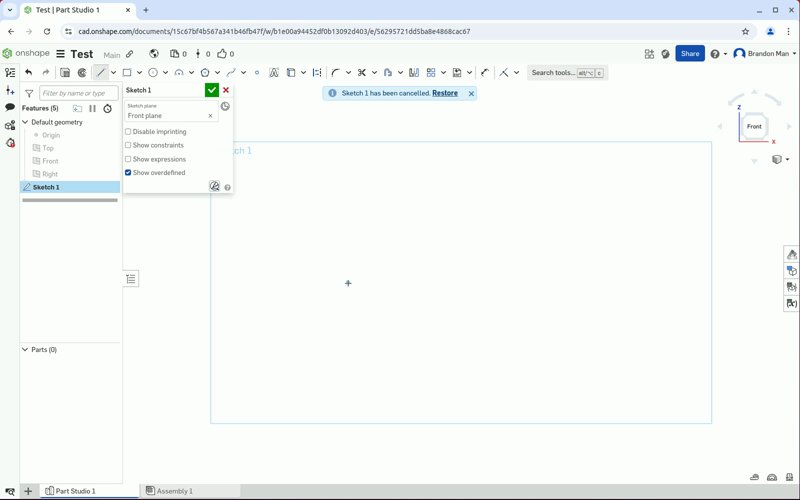
mouse_move(378, 282)
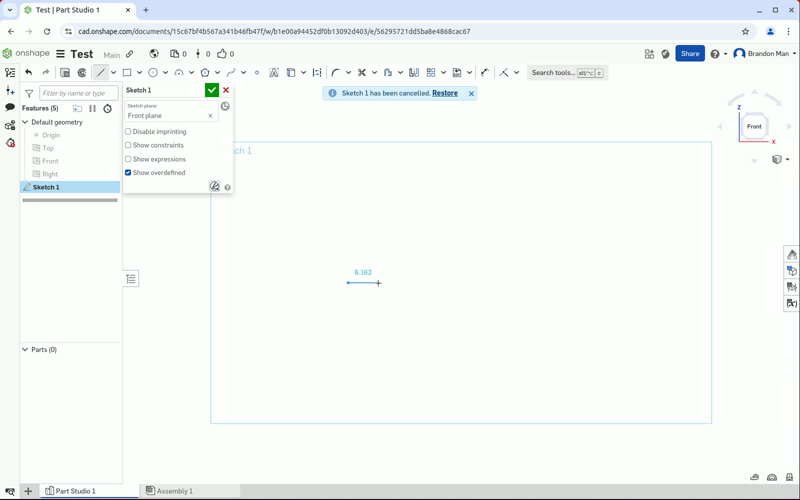
mouse_move(355, 282)
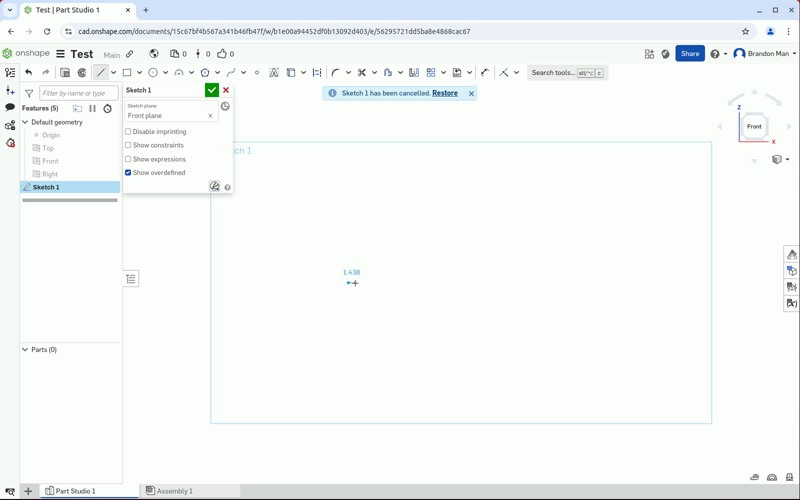
scroll(6)
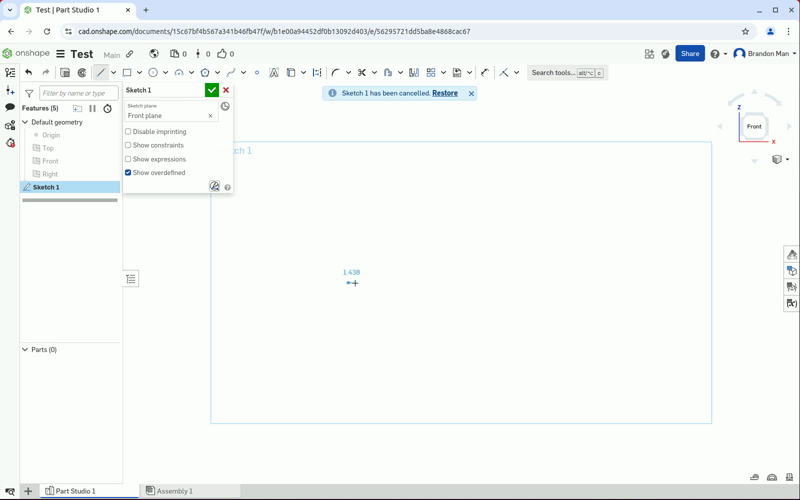
scroll(6)
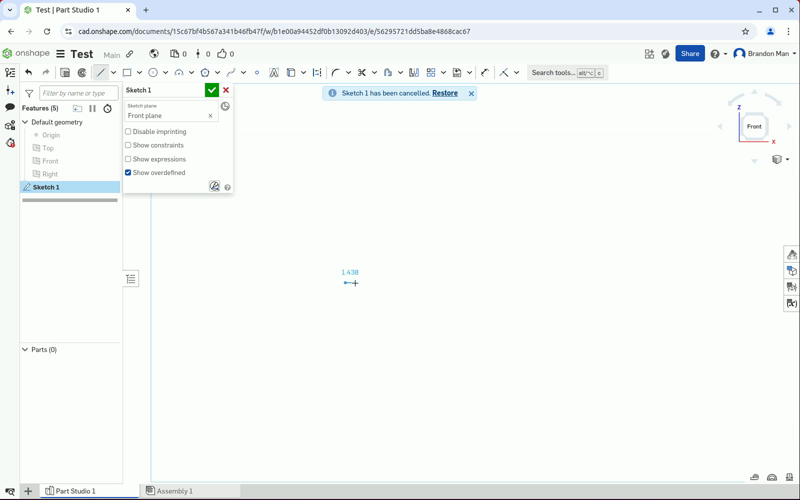
scroll(6)
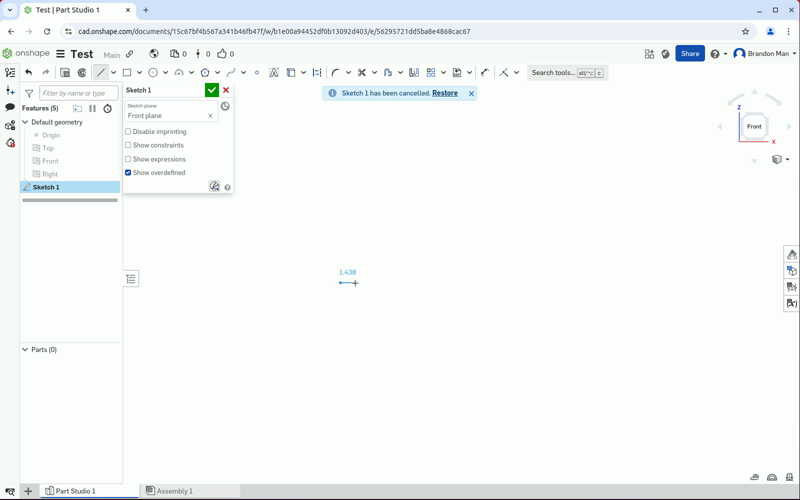
scroll(6)
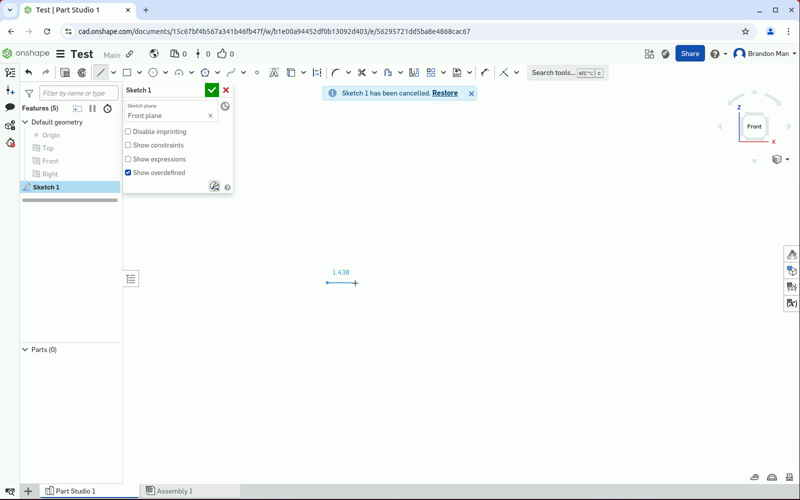
scroll(6)
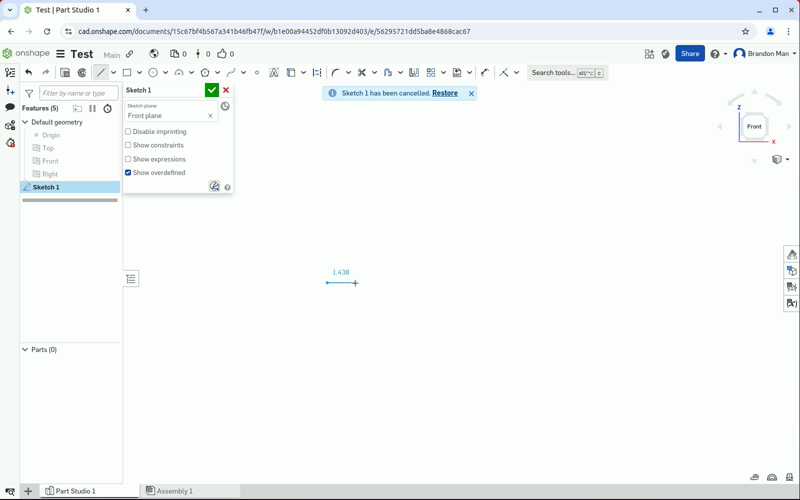
scroll(6)
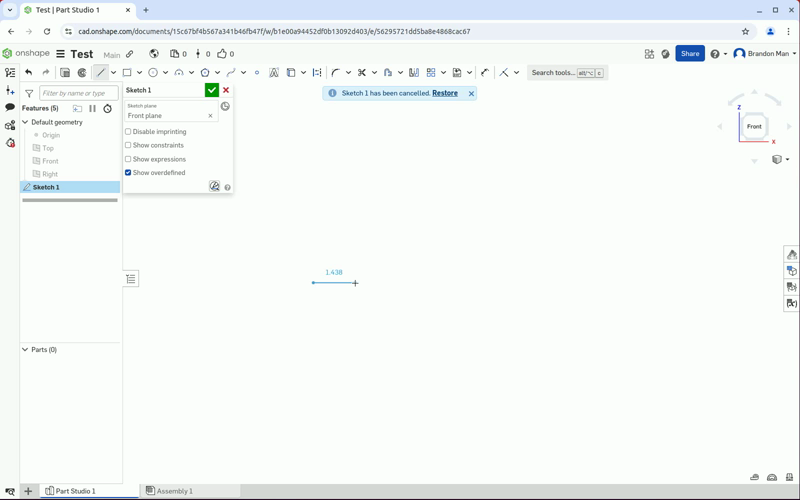
scroll(6)
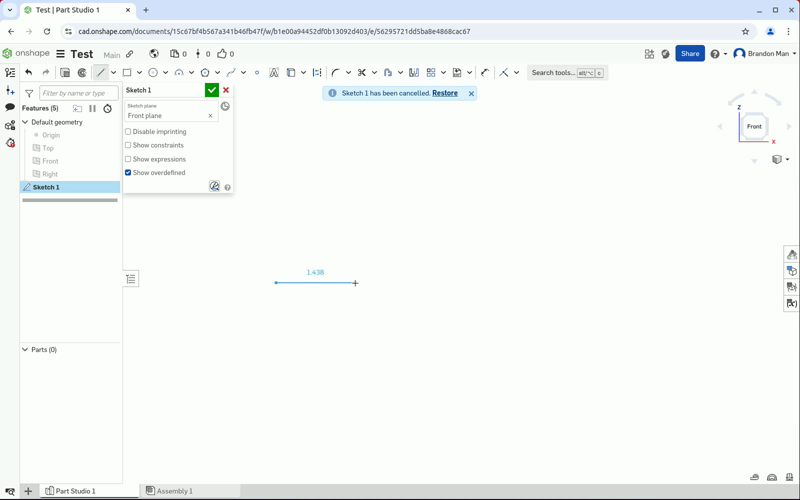
click(355, 282)
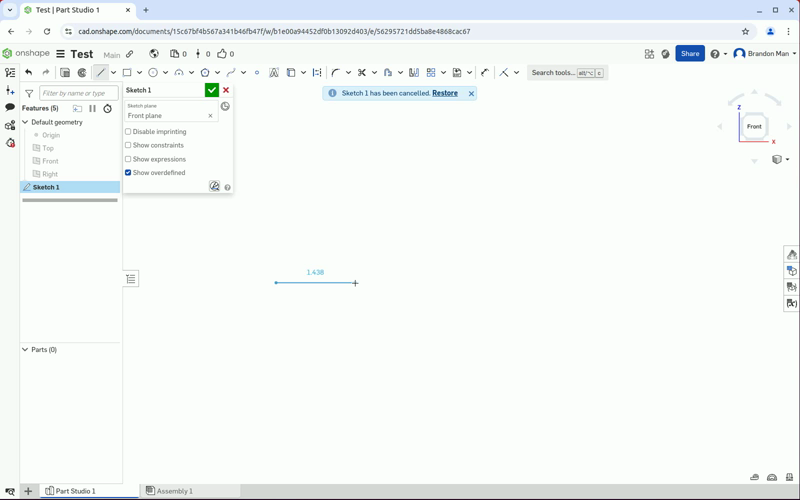
scroll(-6)
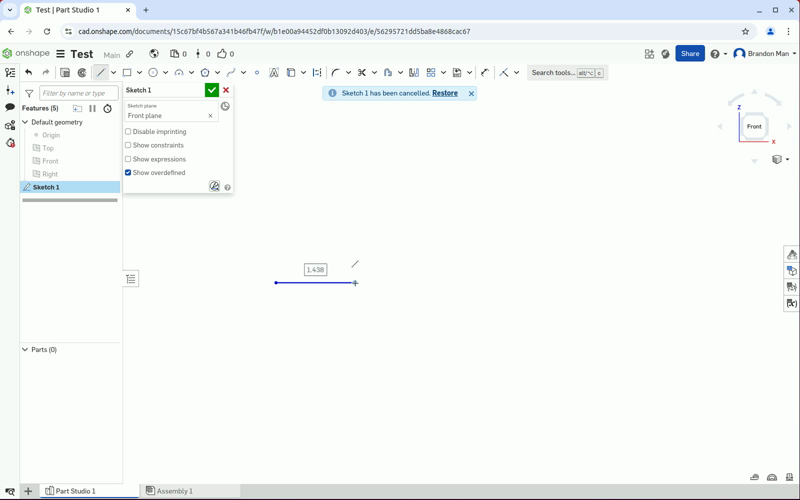
scroll(-6)
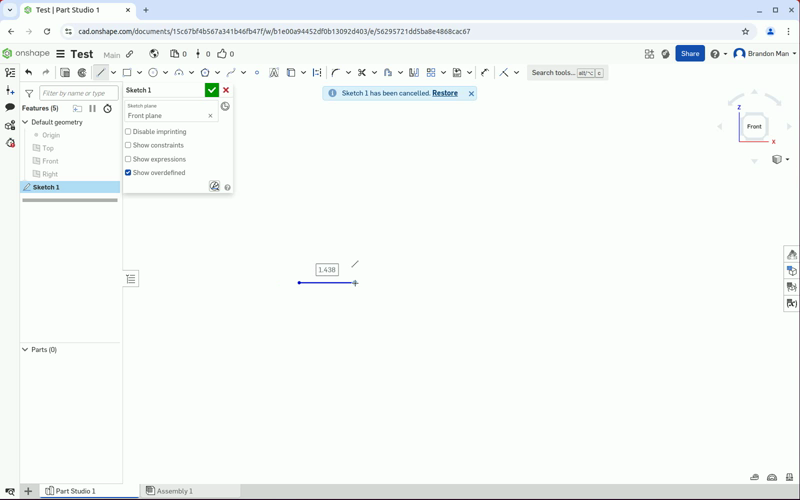
scroll(-6)
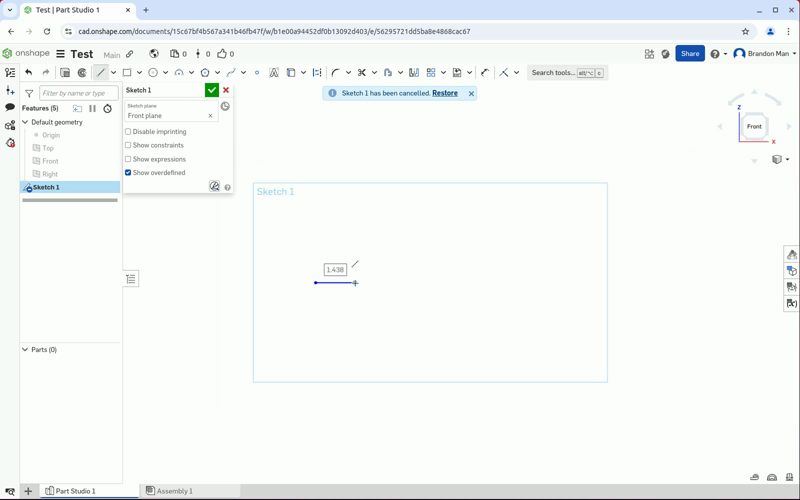
scroll(-6)
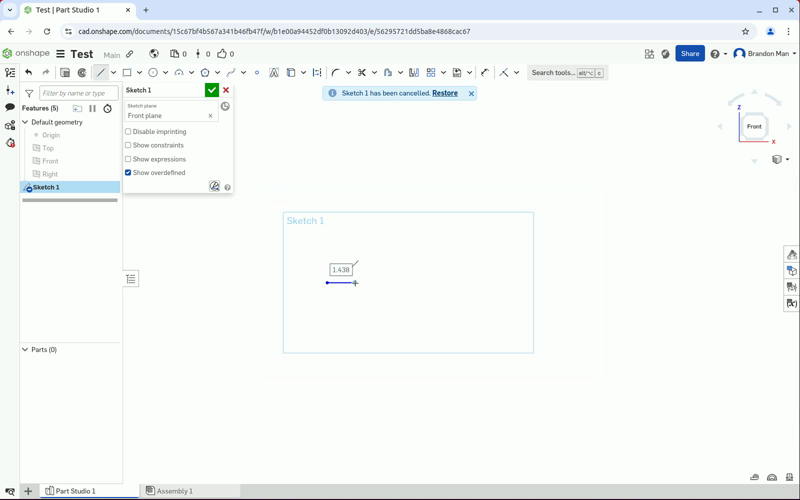
scroll(-6)
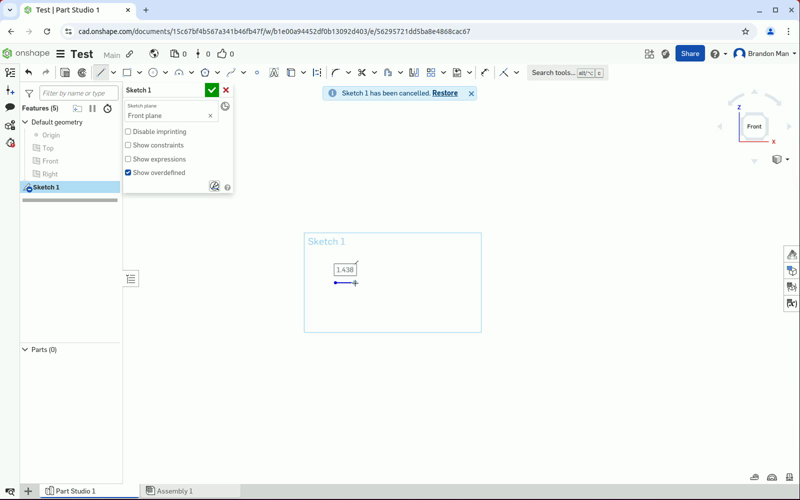
scroll(-6)
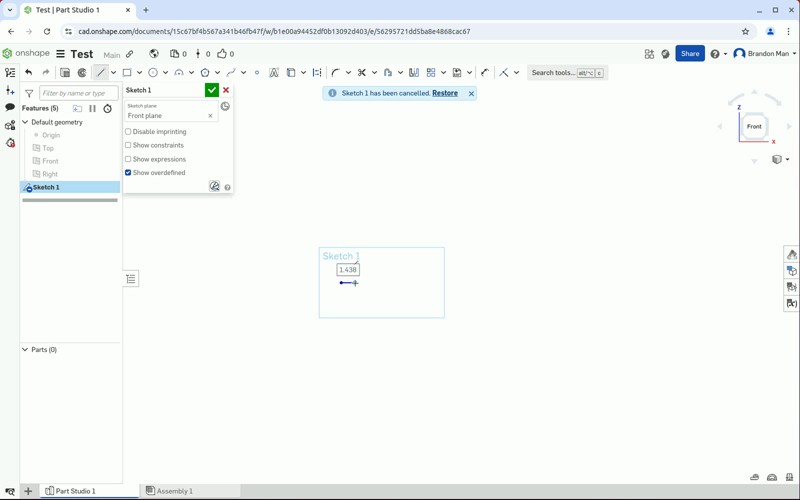
scroll(-6)
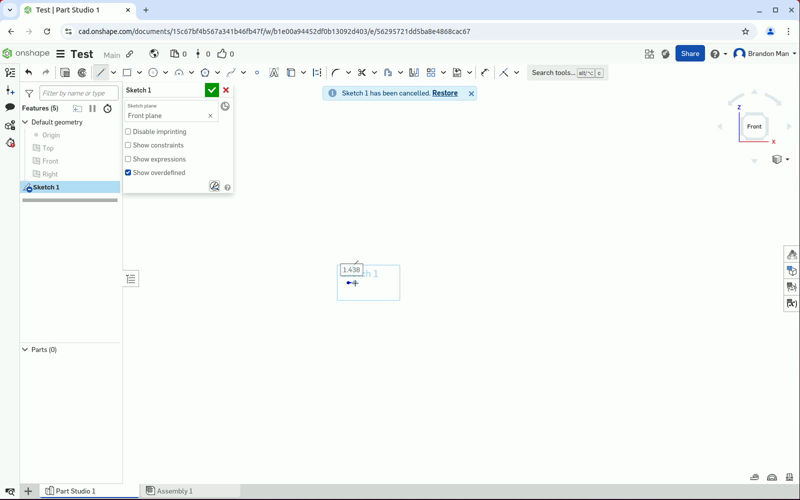
key_up(shift)
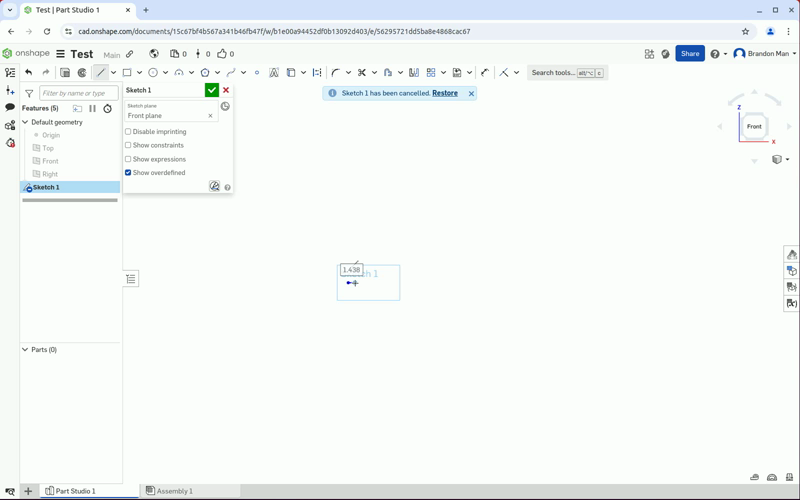
key(esc)
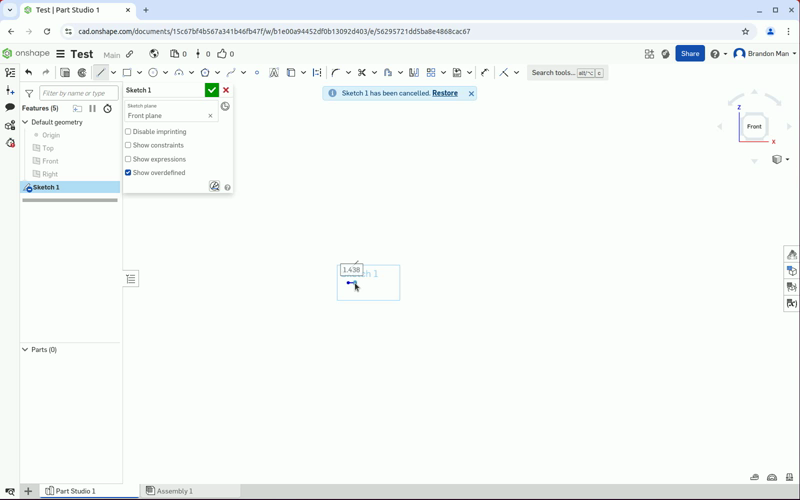
key(a)
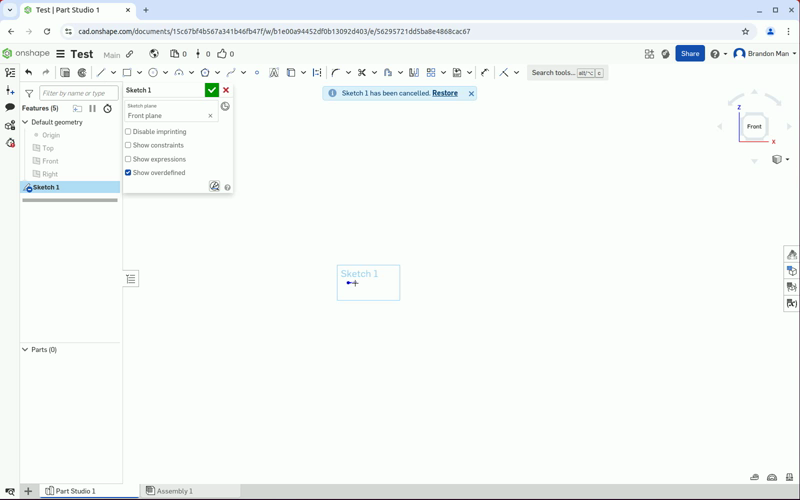
mouse_move(355, 282)
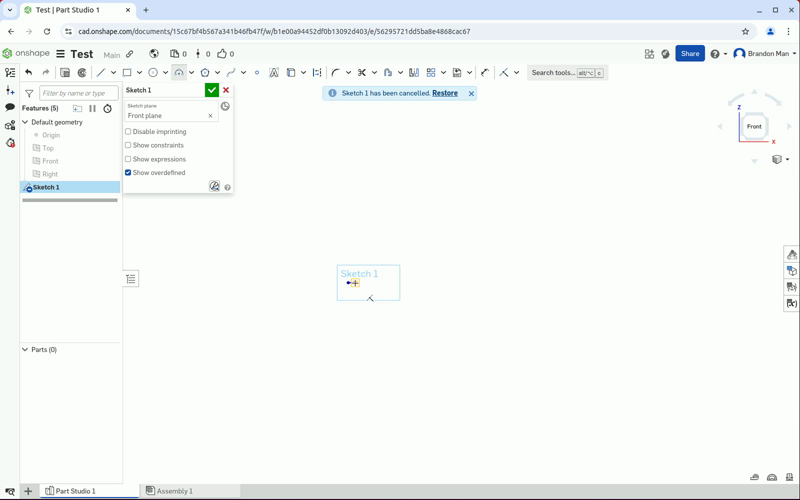
click(355, 282)
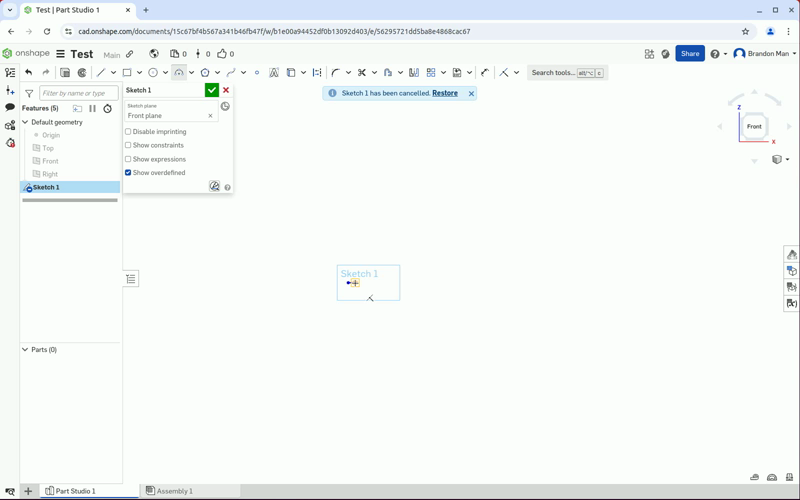
key_down(shift)
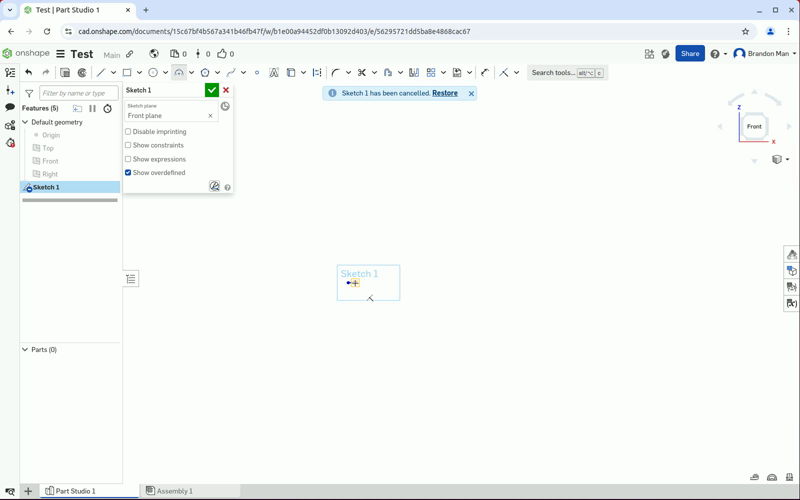
mouse_move(367, 282)
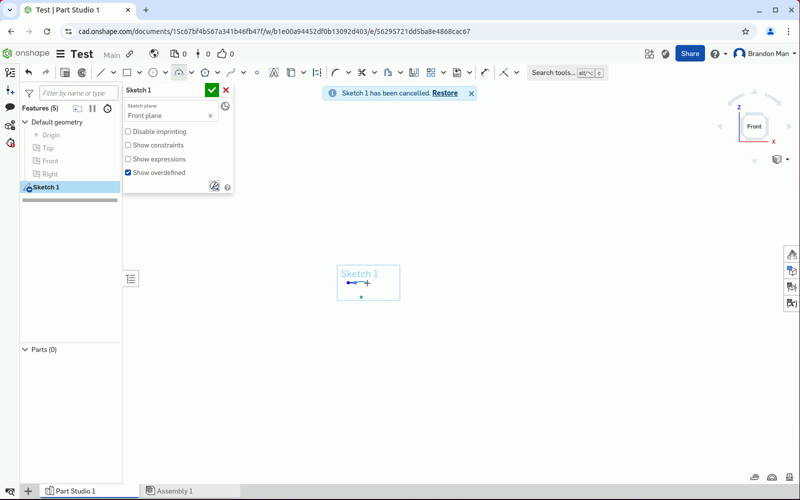
click(367, 282)
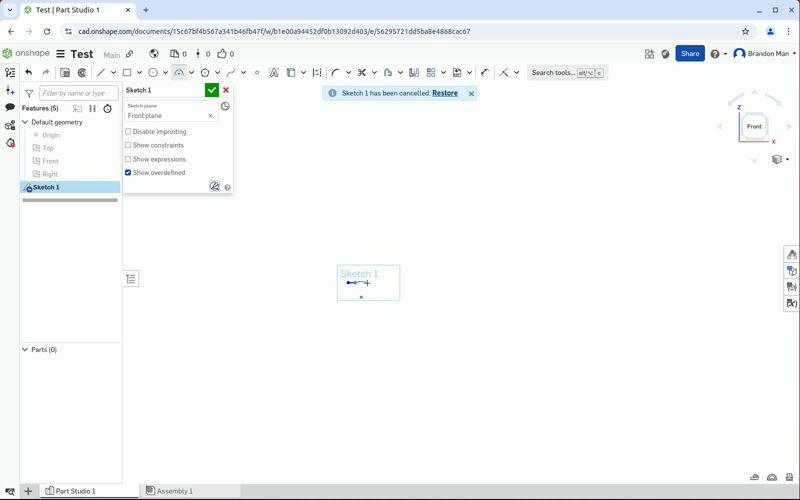
mouse_move(361, 276)
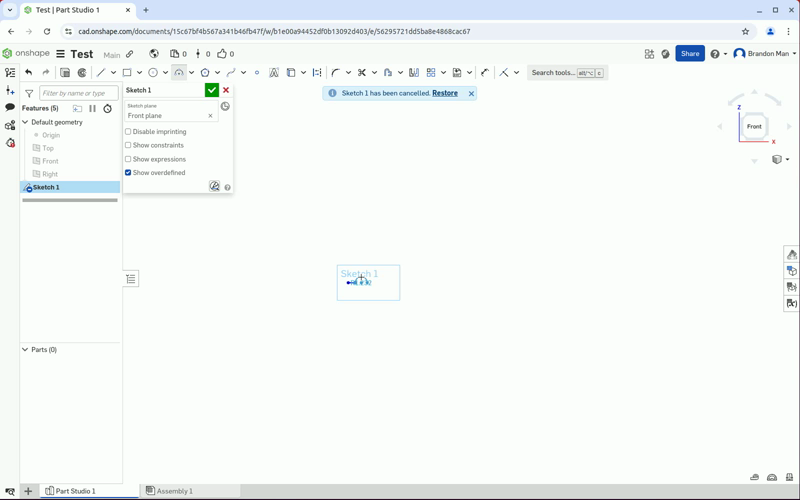
click(361, 276)
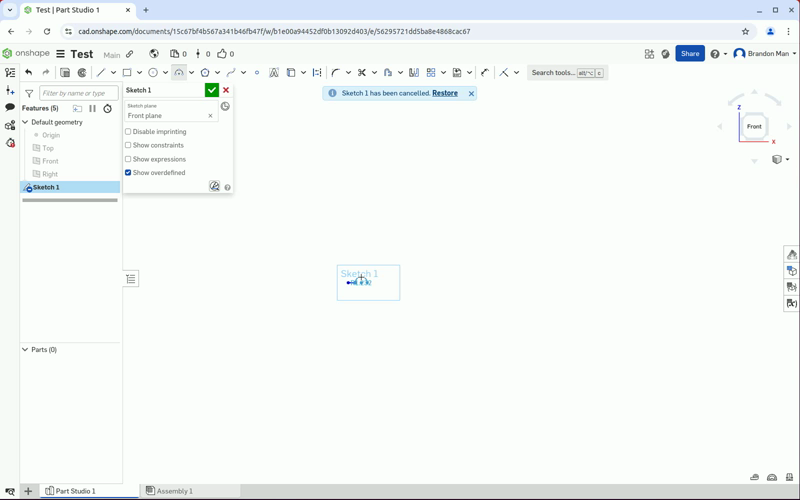
key_up(shift)
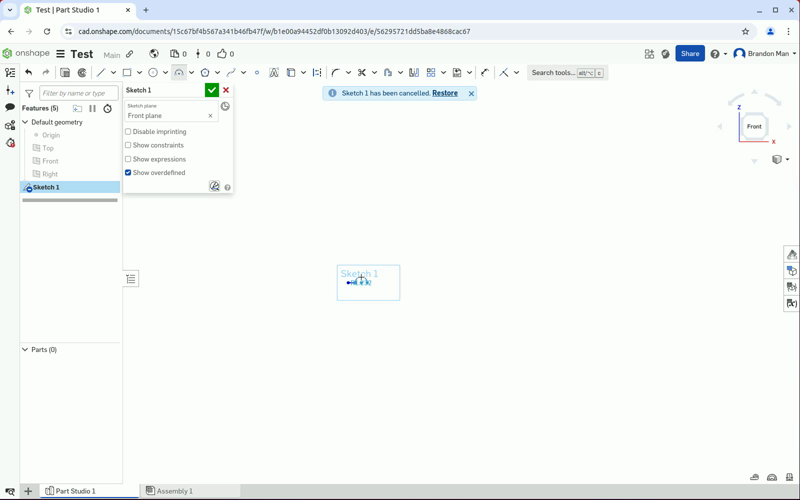
key(esc)
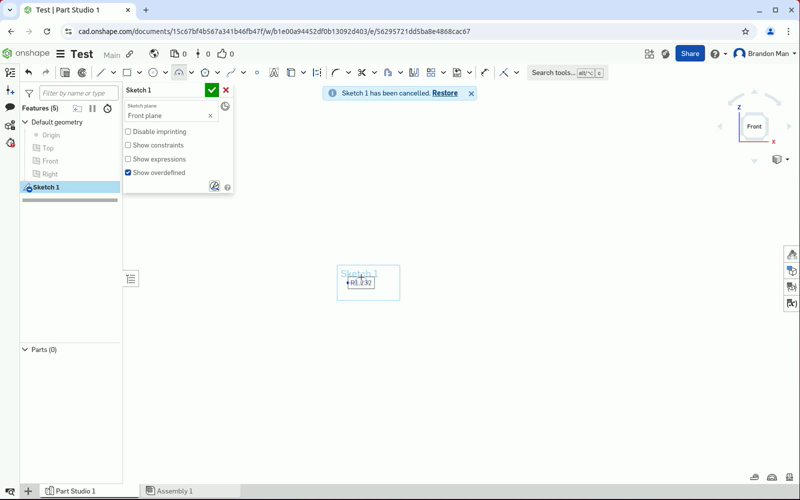
key(l)
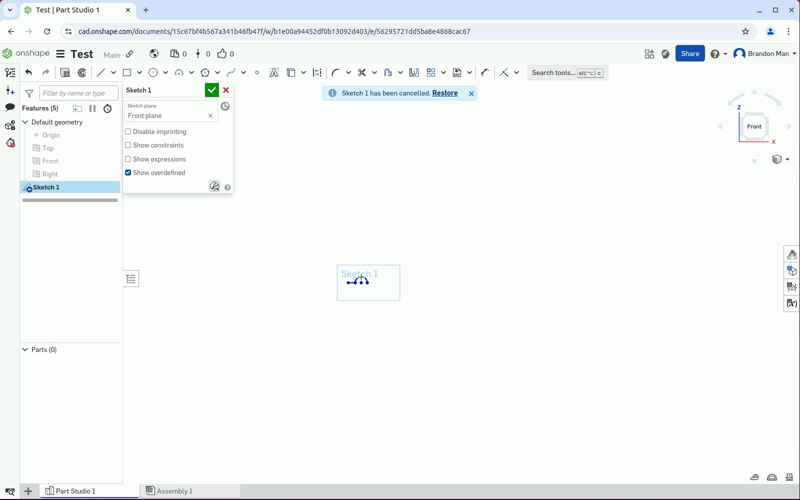
mouse_move(367, 282)
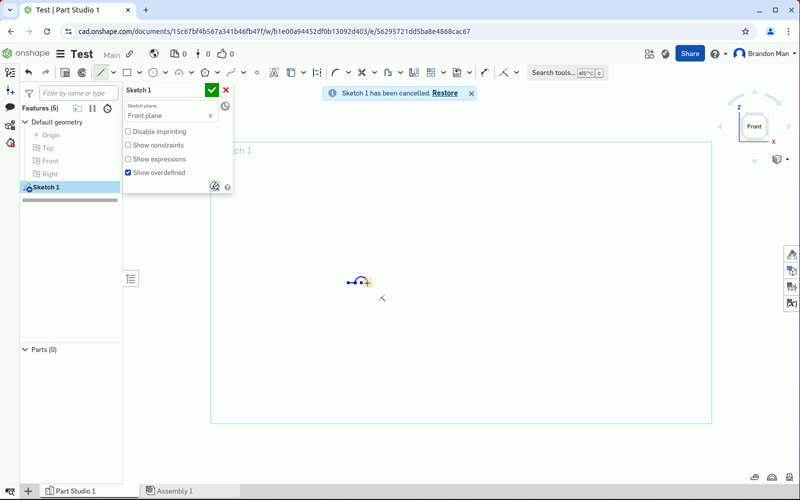
click(367, 282)
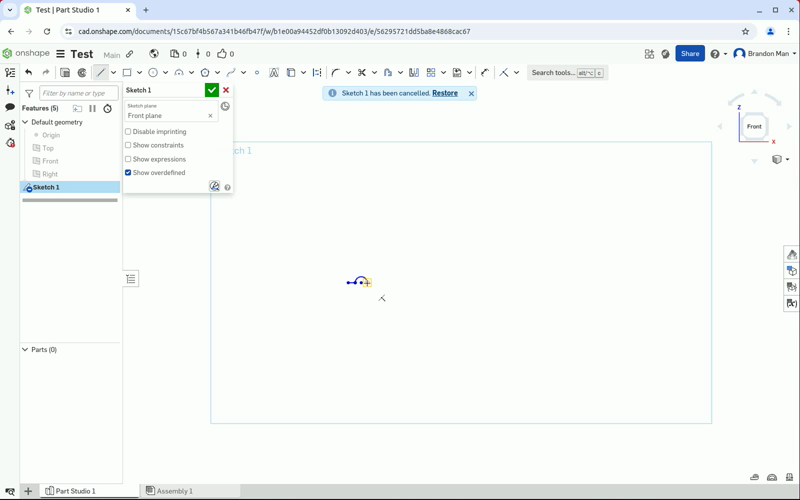
key_down(shift)
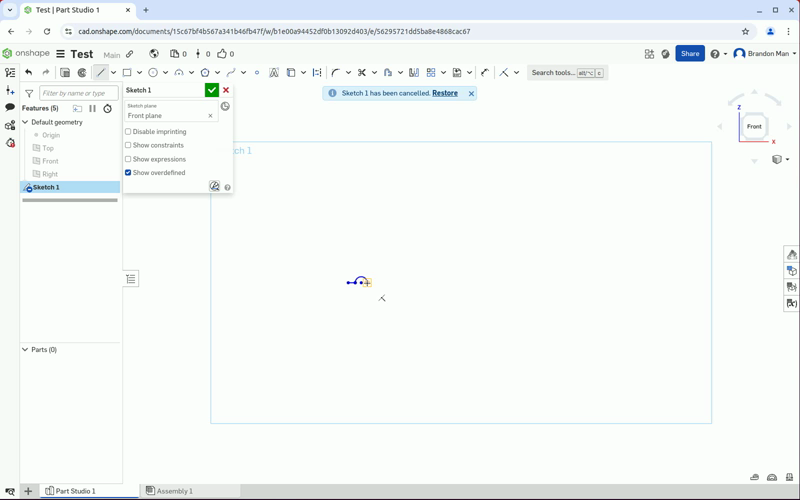
mouse_move(460, 282)
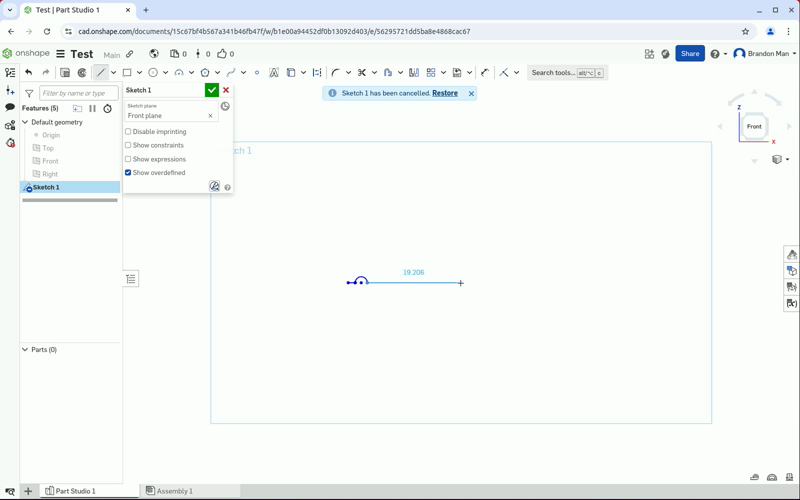
click(460, 282)
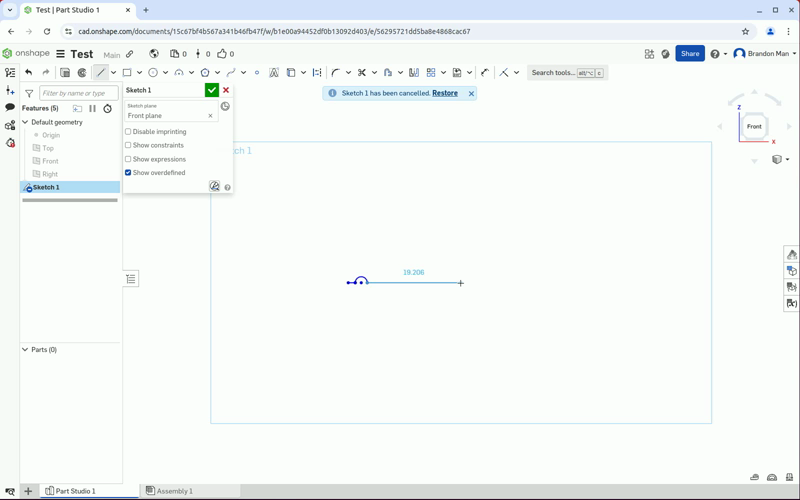
key_up(shift)
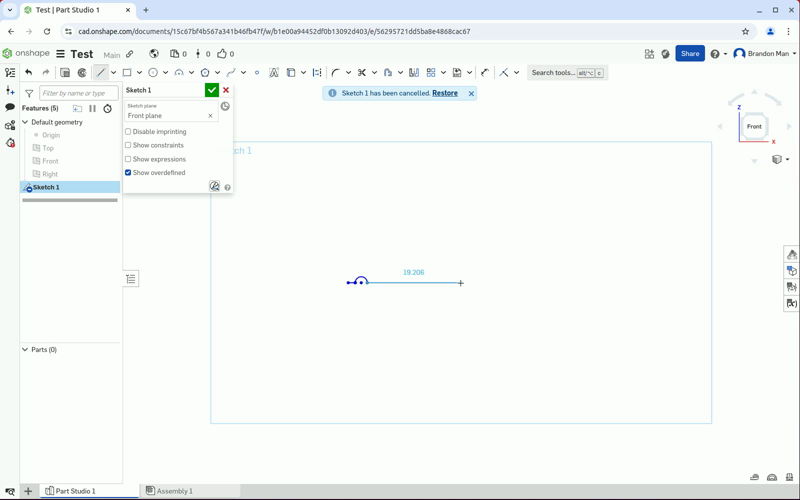
key_down(shift)
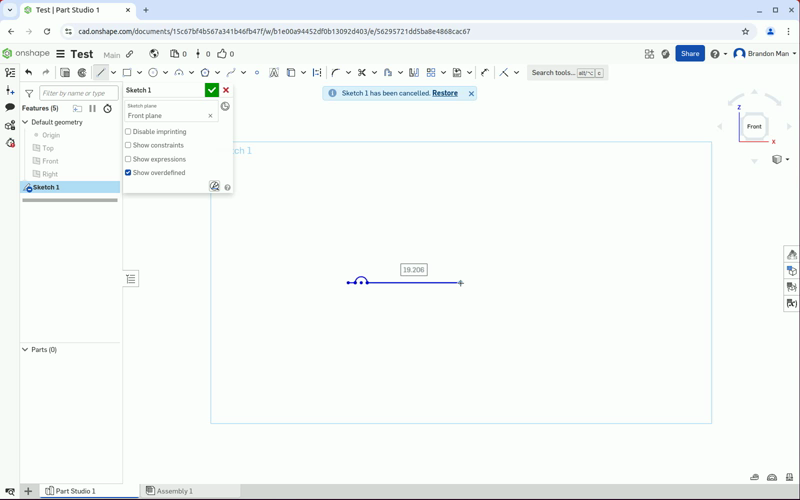
mouse_move(490, 282)
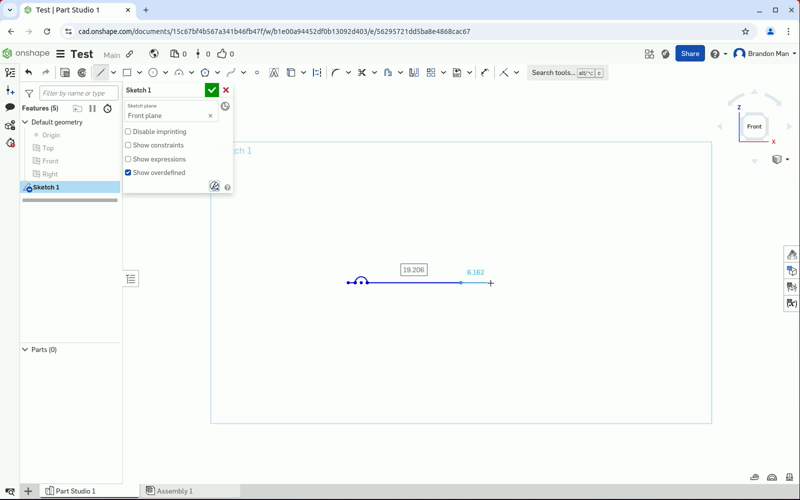
mouse_move(460, 273)
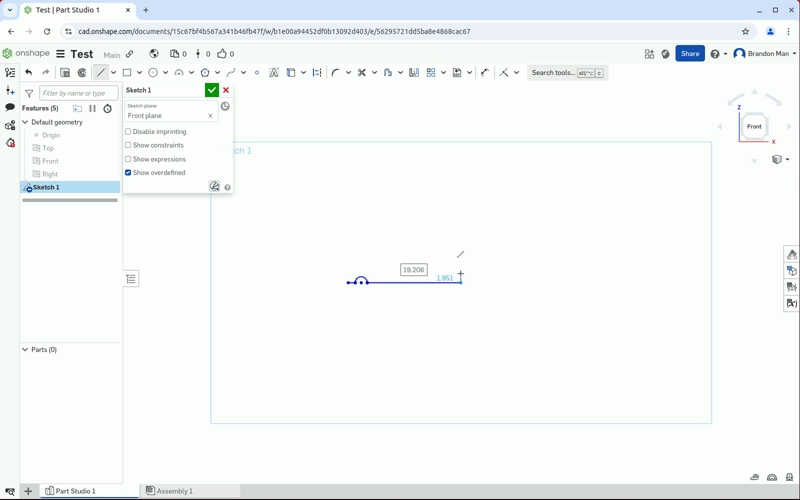
click(460, 273)
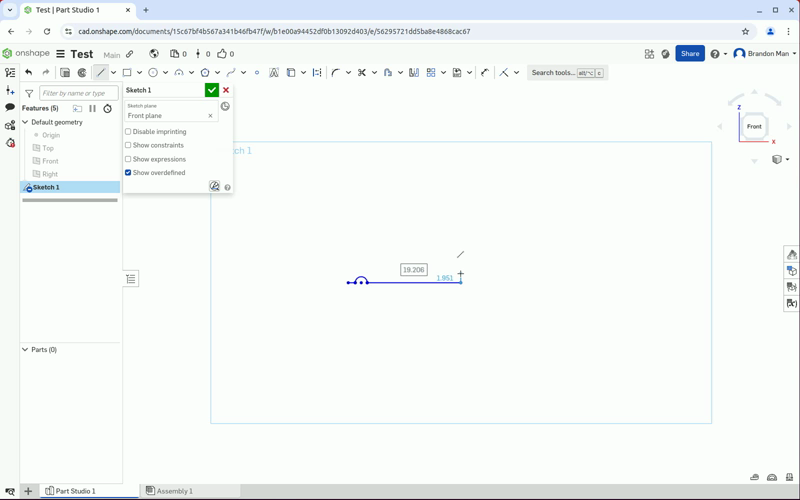
key_up(shift)
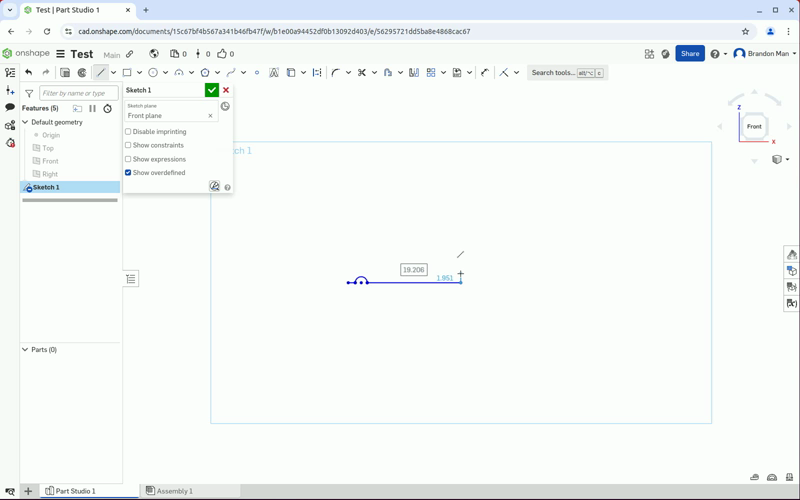
key_down(shift)
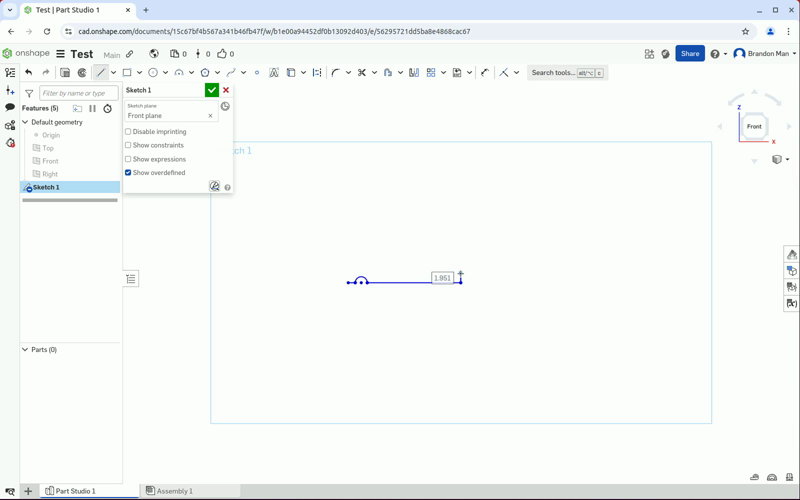
mouse_move(361, 273)
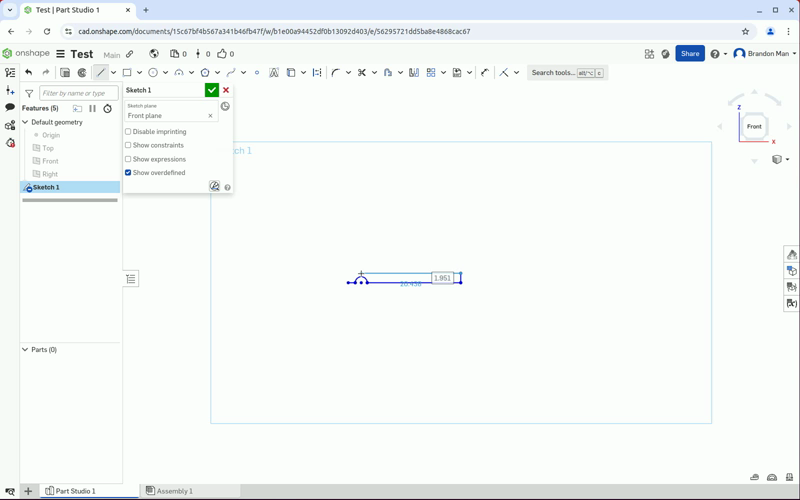
scroll(6)
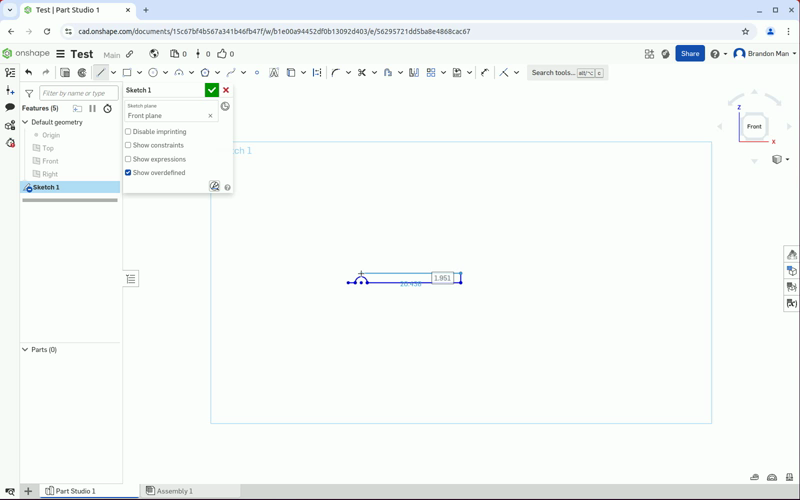
scroll(6)
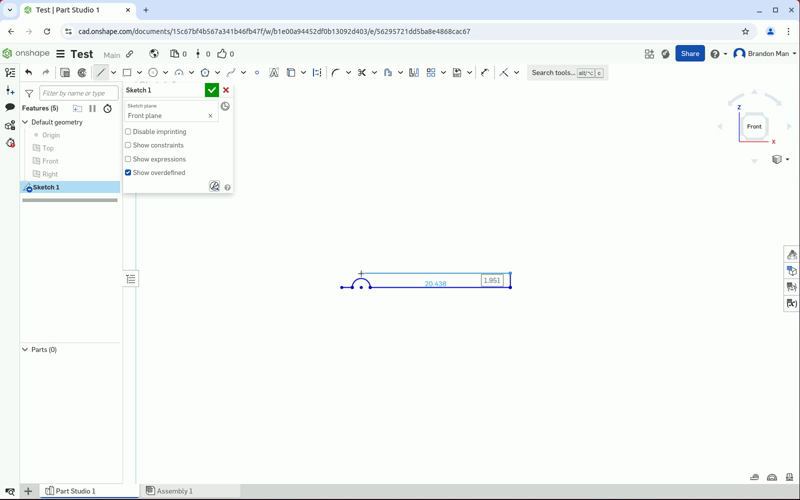
scroll(6)
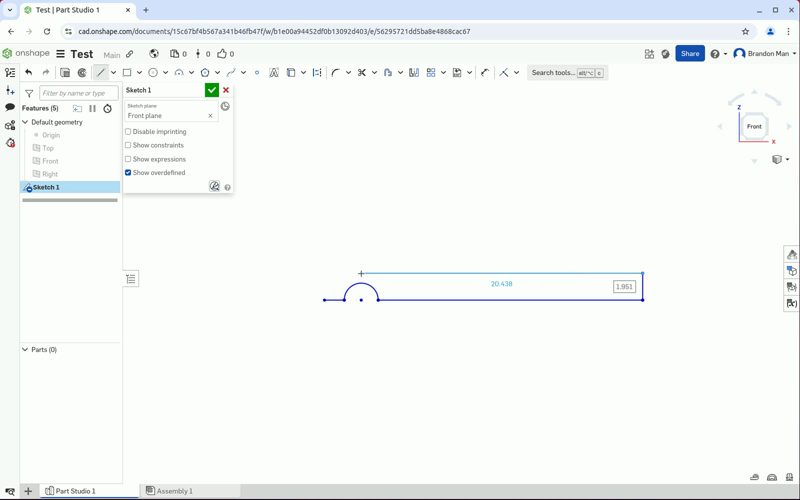
scroll(6)
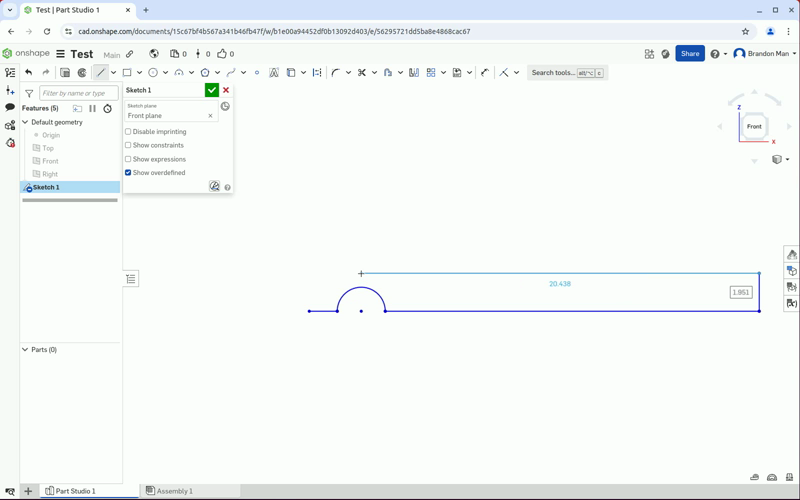
scroll(6)
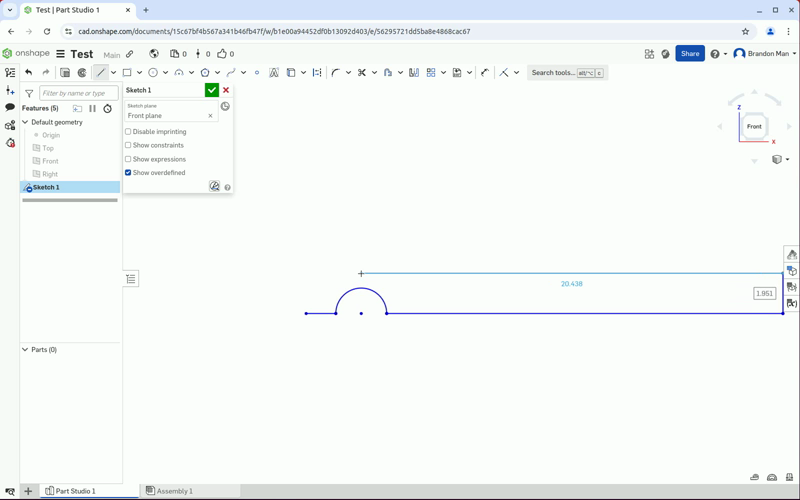
scroll(6)
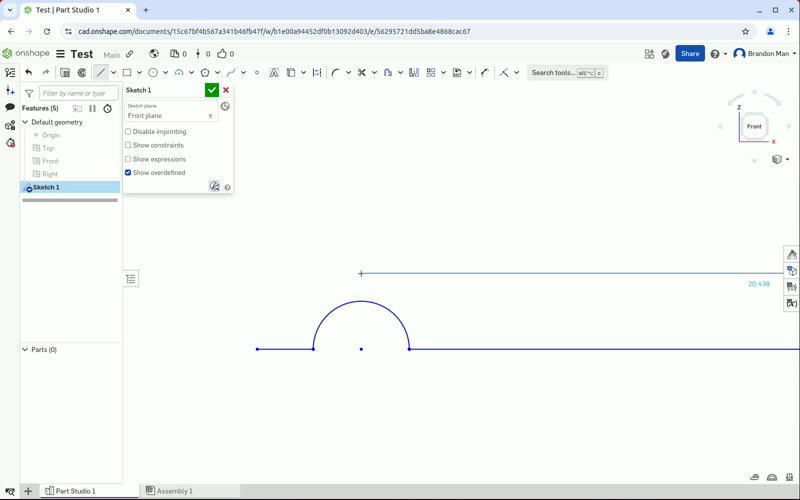
scroll(6)
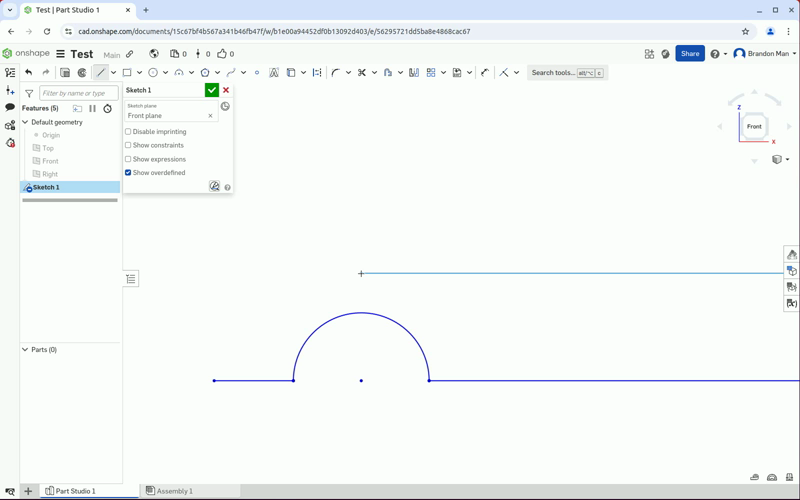
click(361, 273)
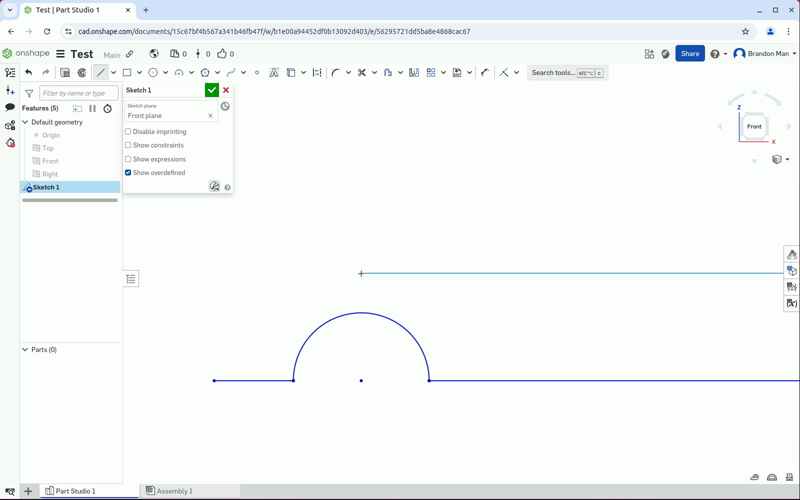
scroll(-6)
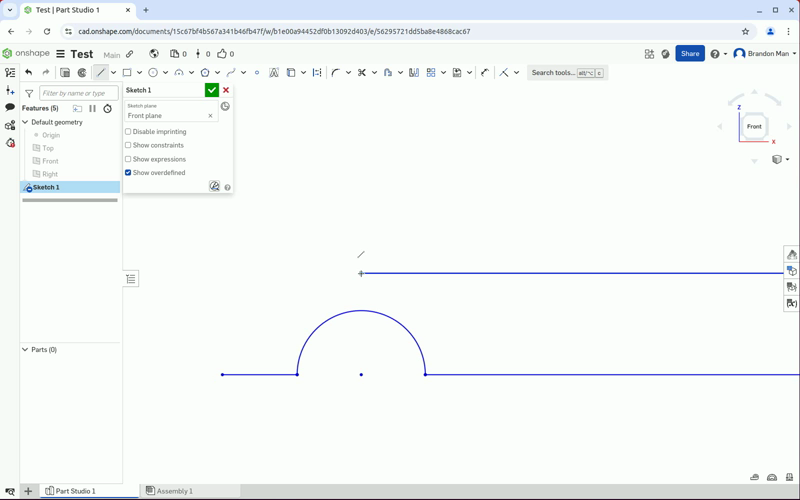
scroll(-6)
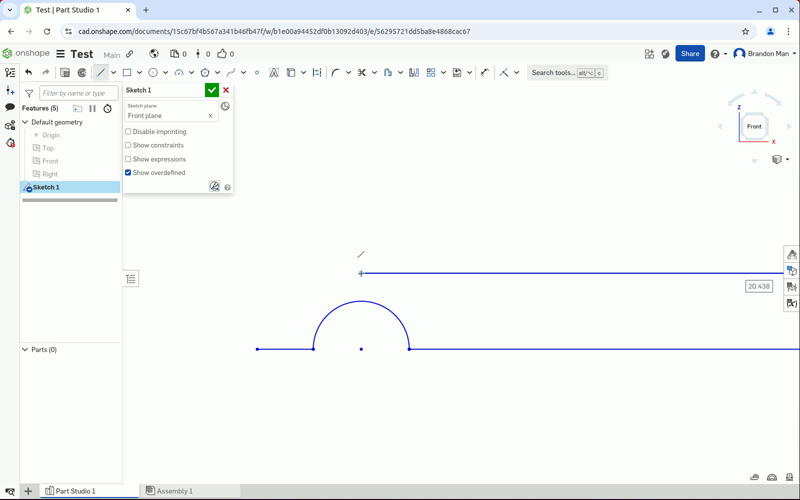
scroll(-6)
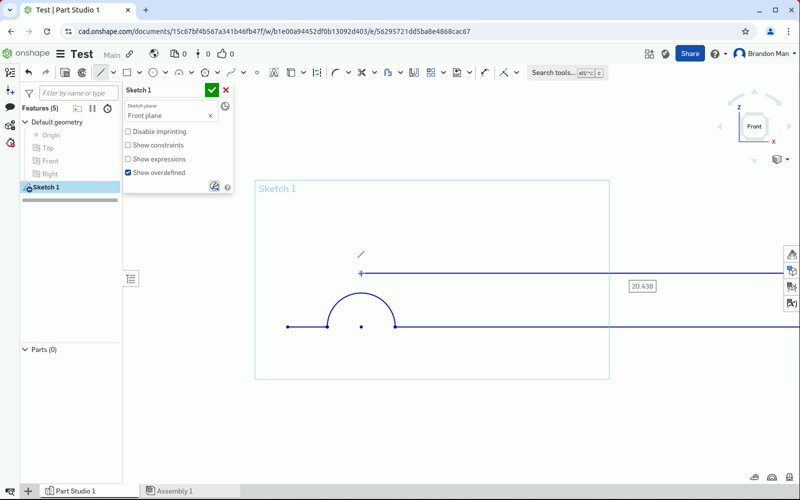
scroll(-6)
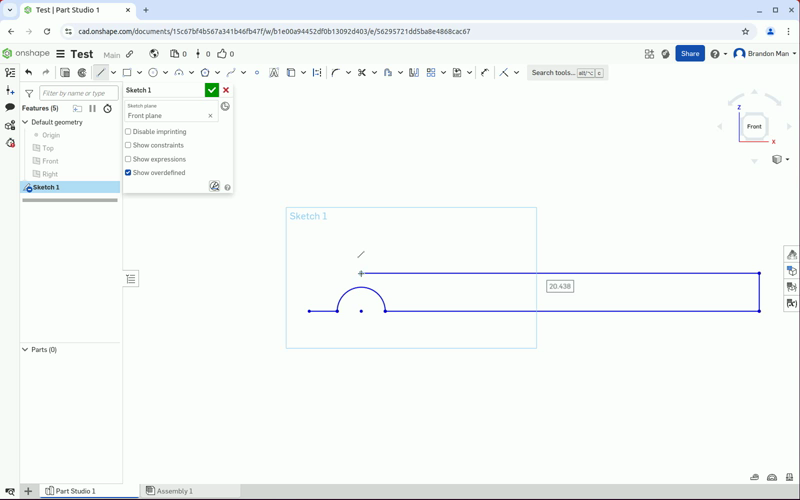
scroll(-6)
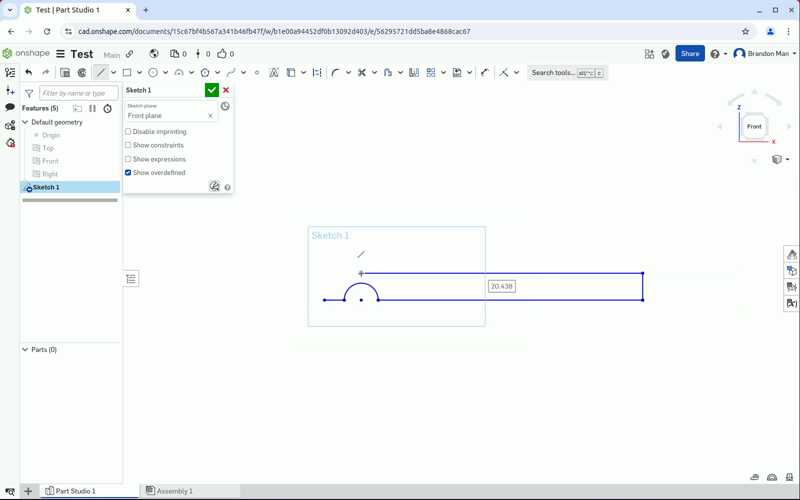
scroll(-6)
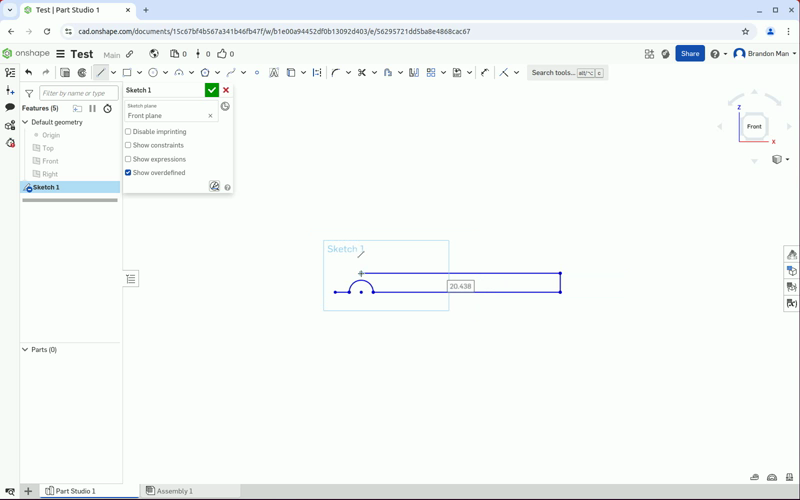
scroll(-6)
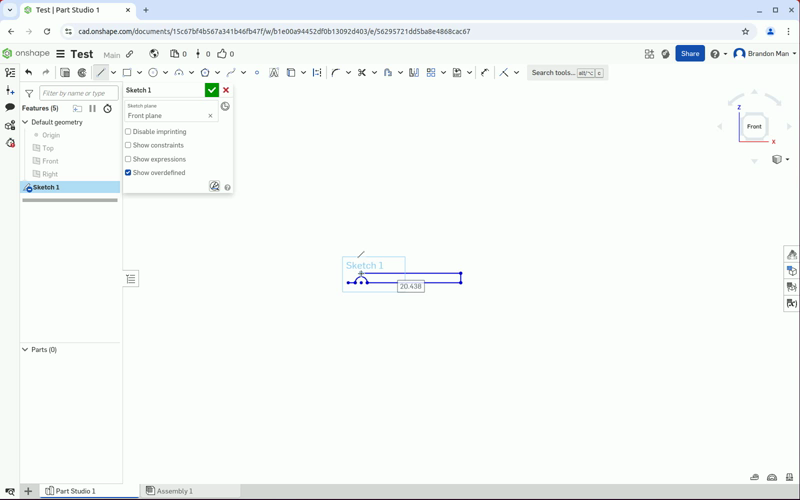
key_up(shift)
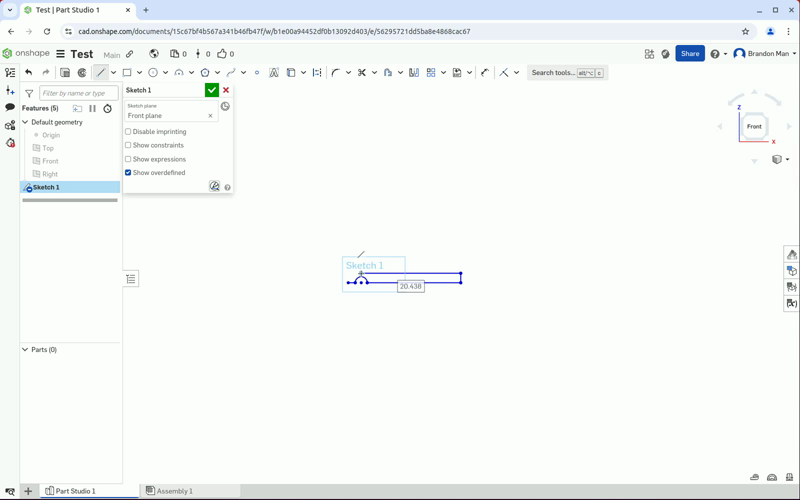
key_down(shift)
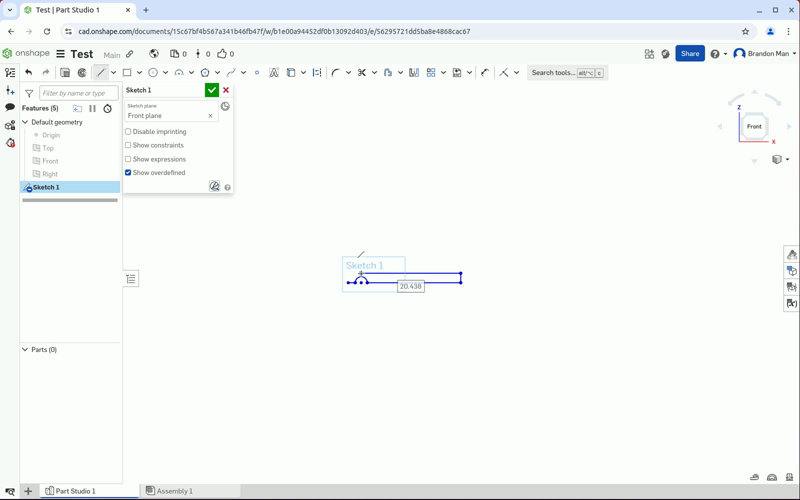
mouse_move(391, 273)
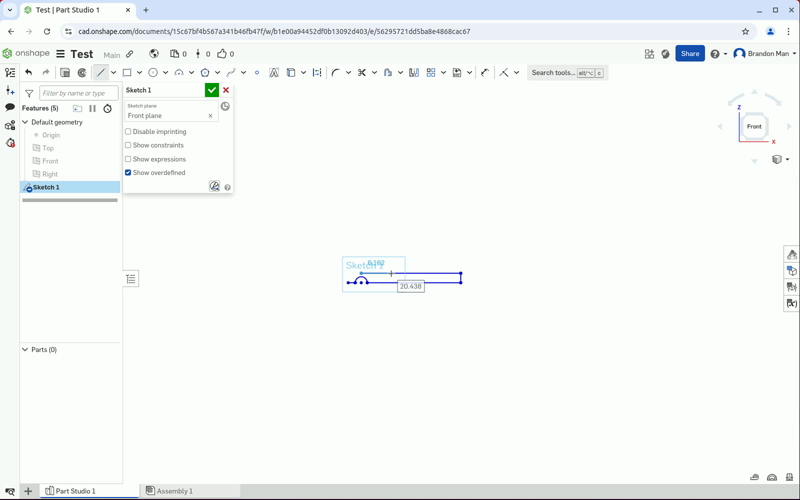
mouse_move(356, 273)
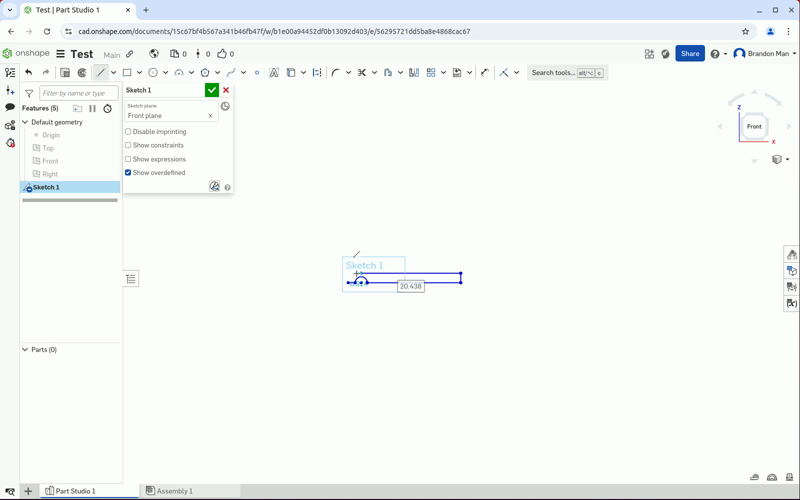
scroll(6)
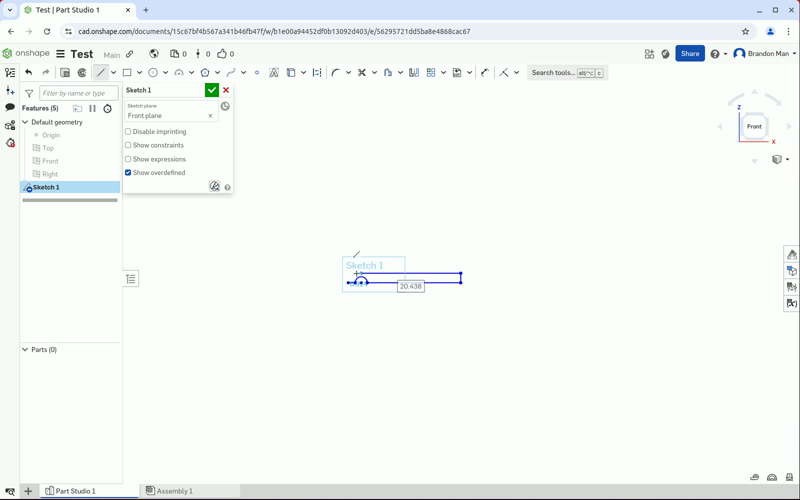
scroll(6)
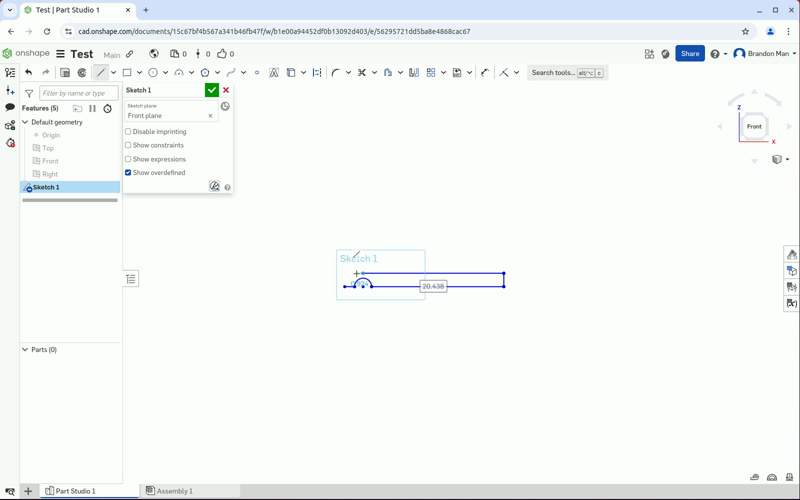
scroll(6)
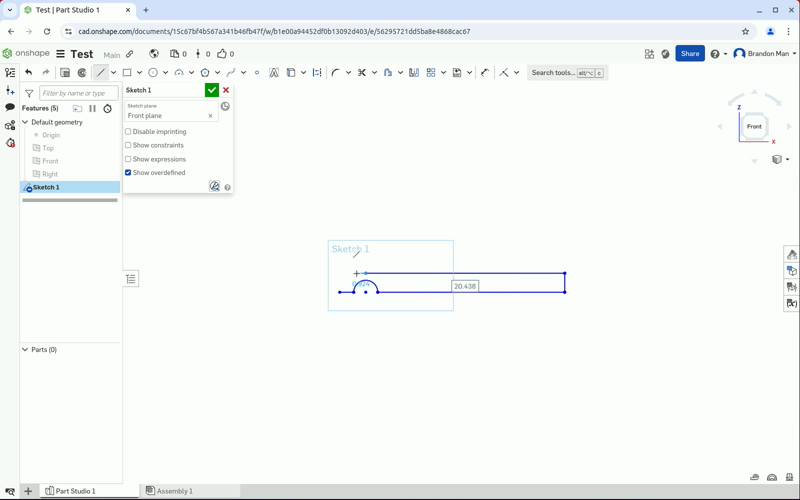
scroll(6)
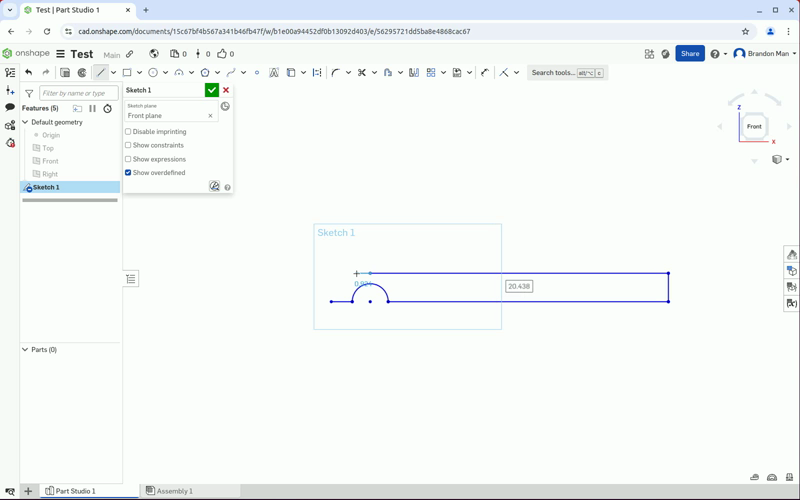
scroll(6)
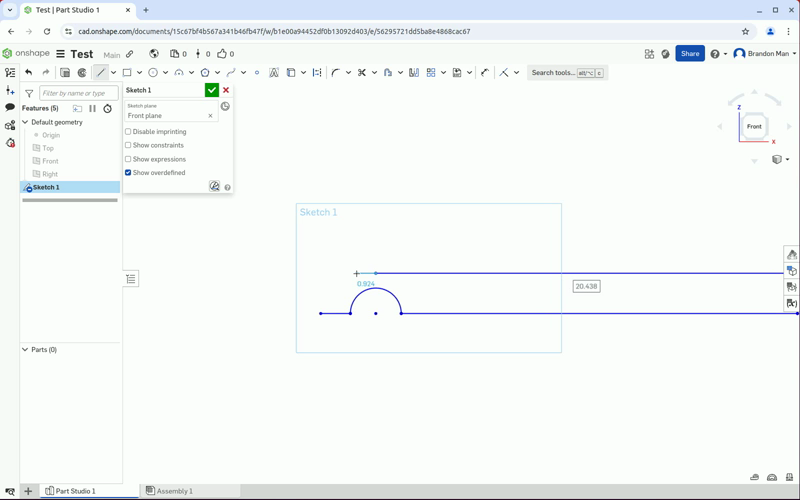
scroll(6)
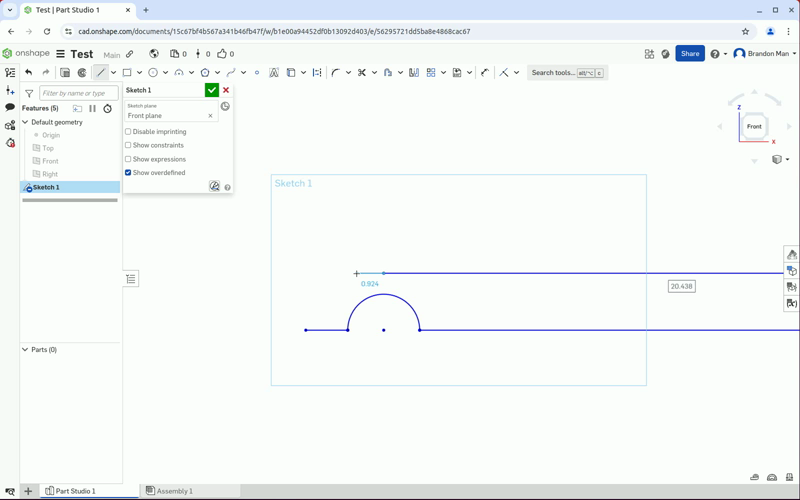
scroll(6)
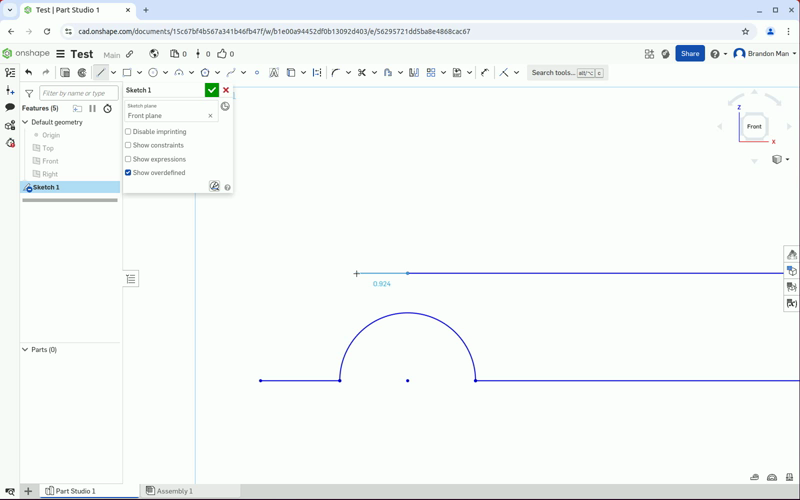
click(356, 273)
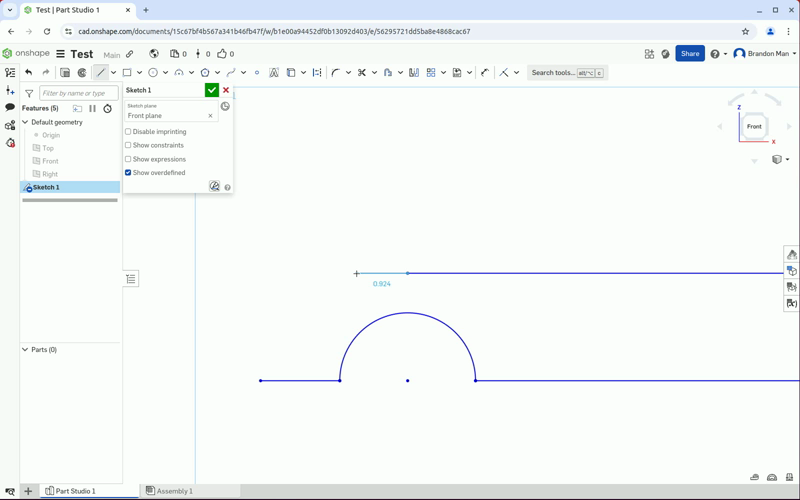
scroll(-6)
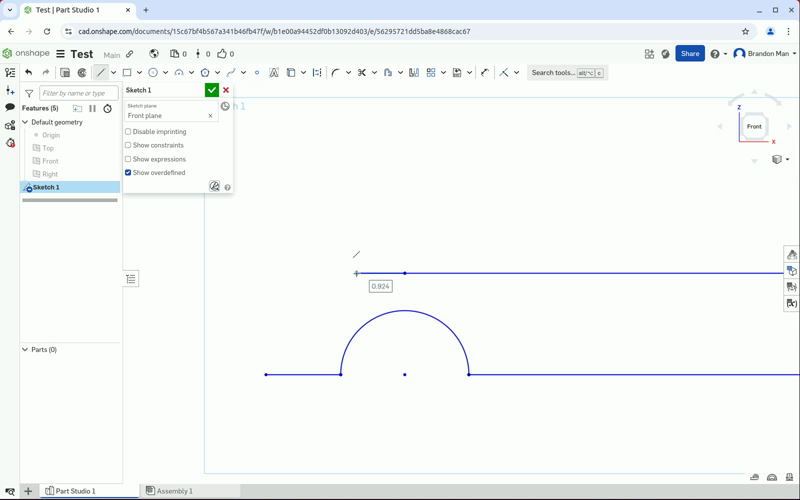
scroll(-6)
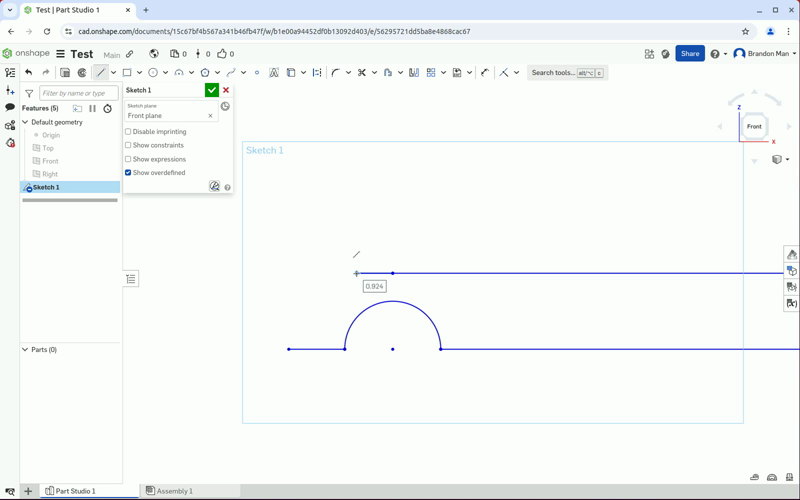
scroll(-6)
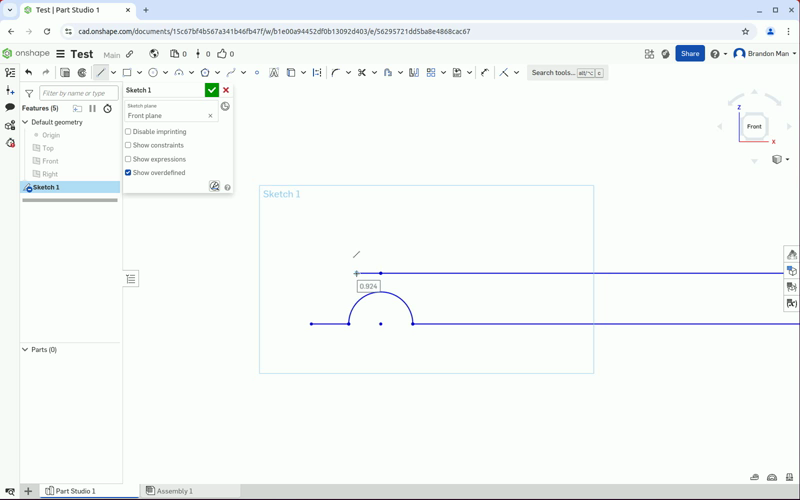
scroll(-6)
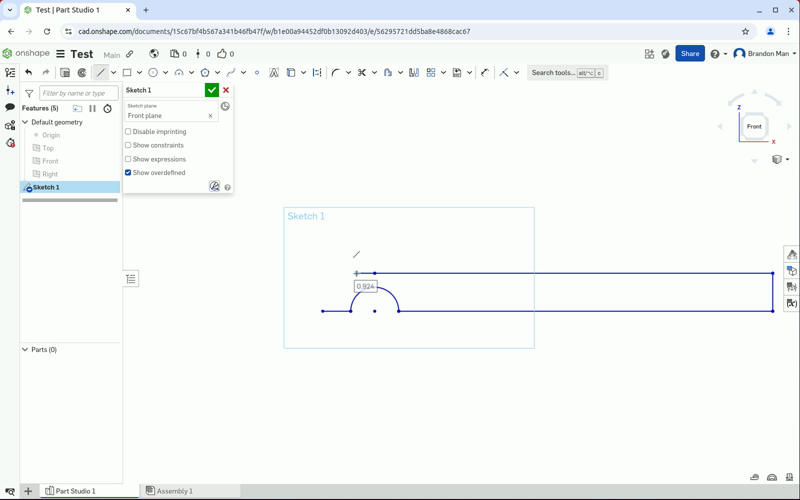
scroll(-6)
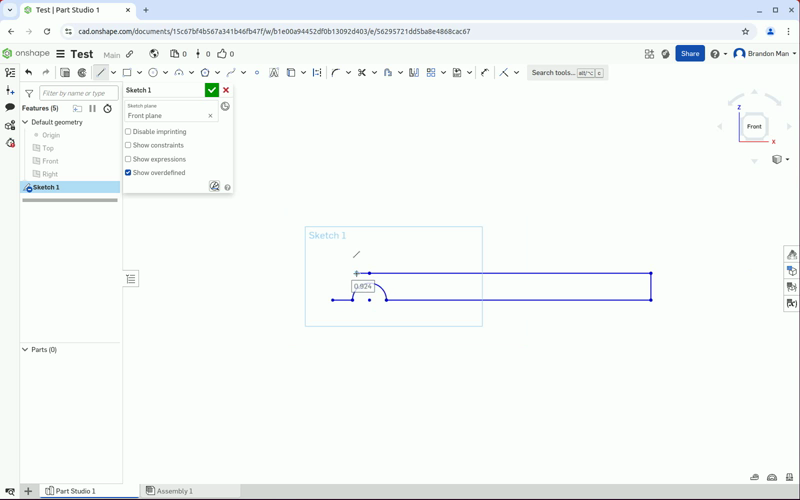
scroll(-6)
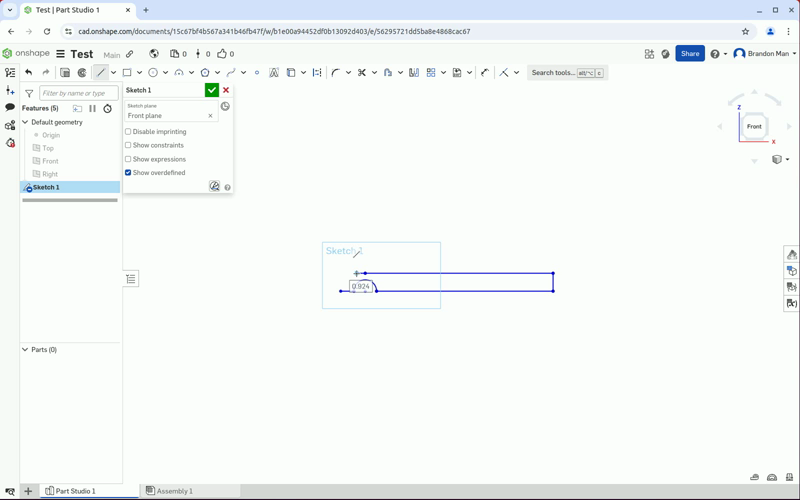
scroll(-6)
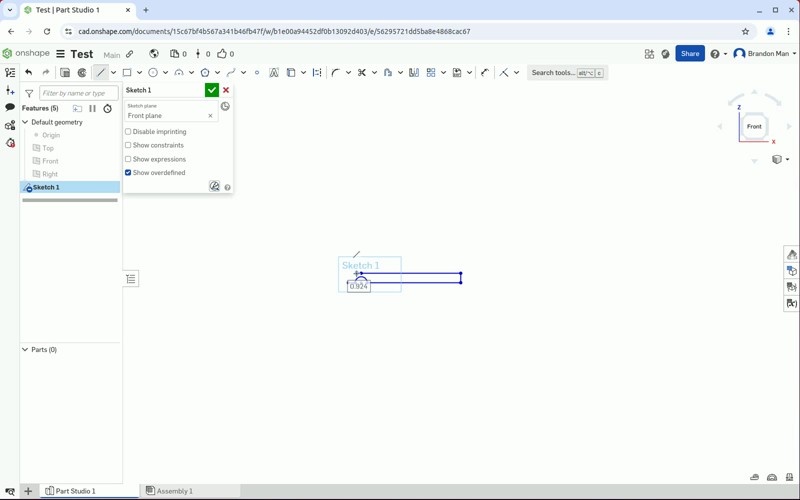
key_up(shift)
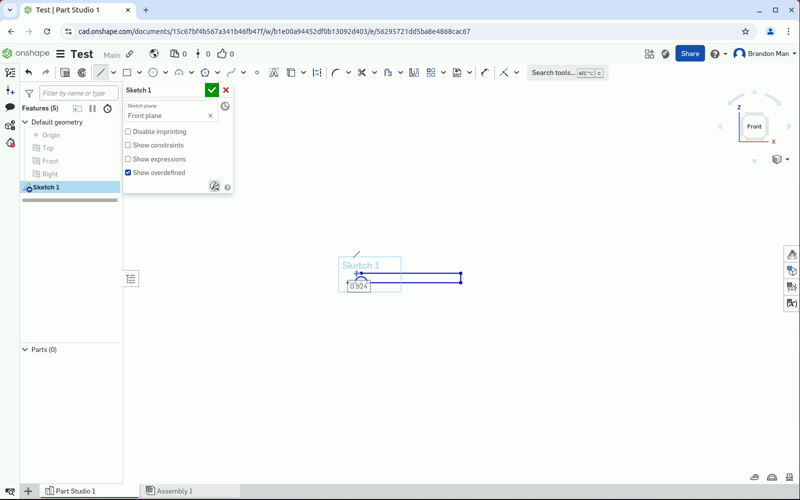
key(esc)
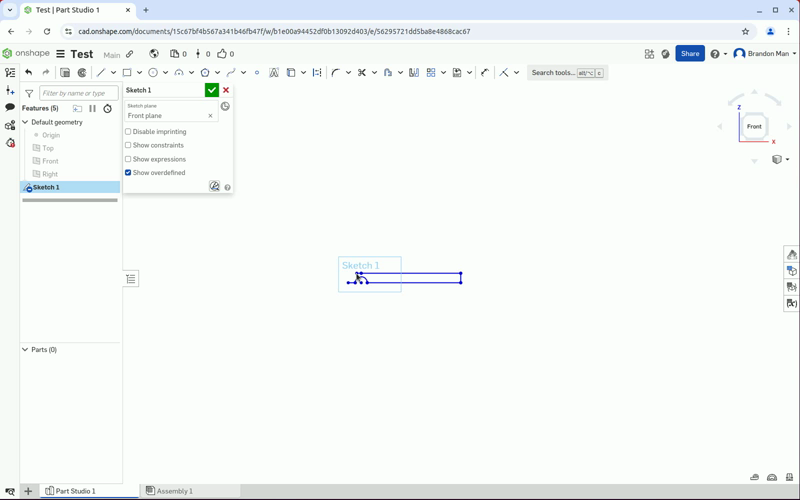
key(a)
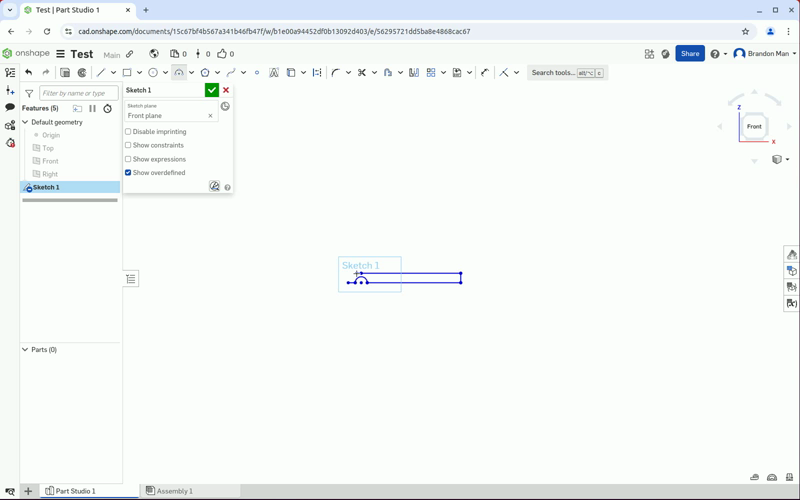
mouse_move(356, 273)
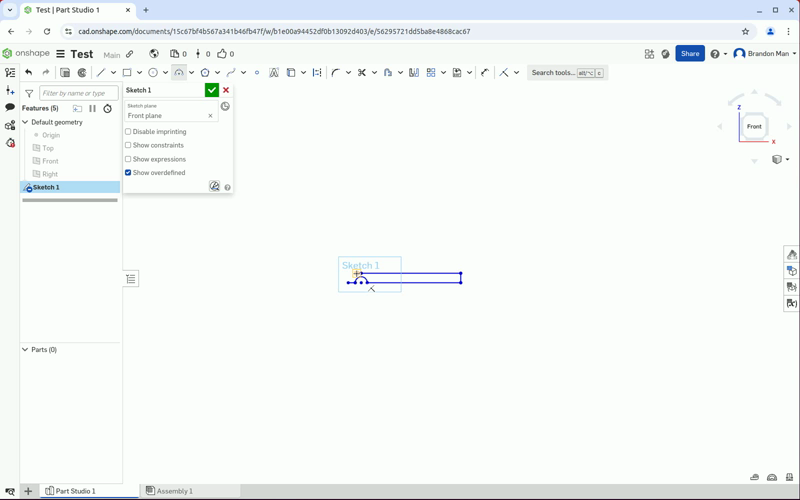
scroll(6)
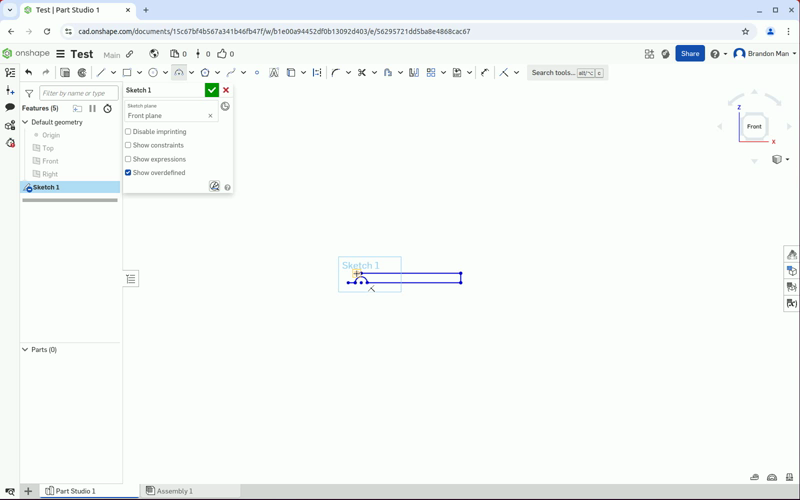
scroll(6)
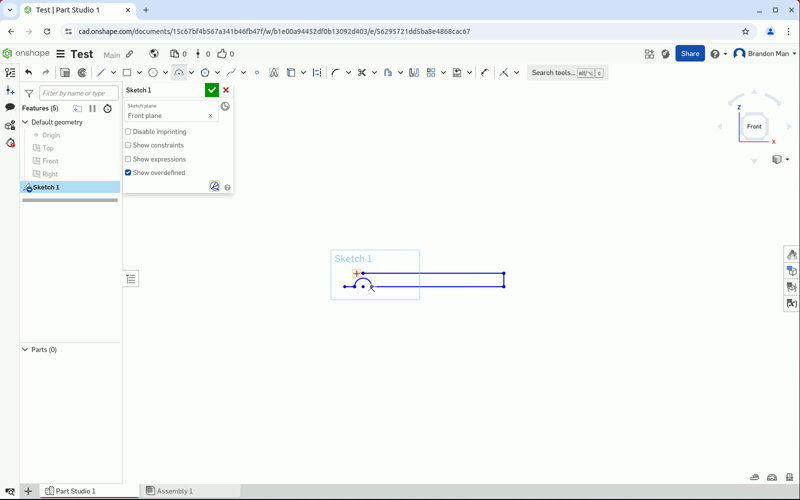
scroll(6)
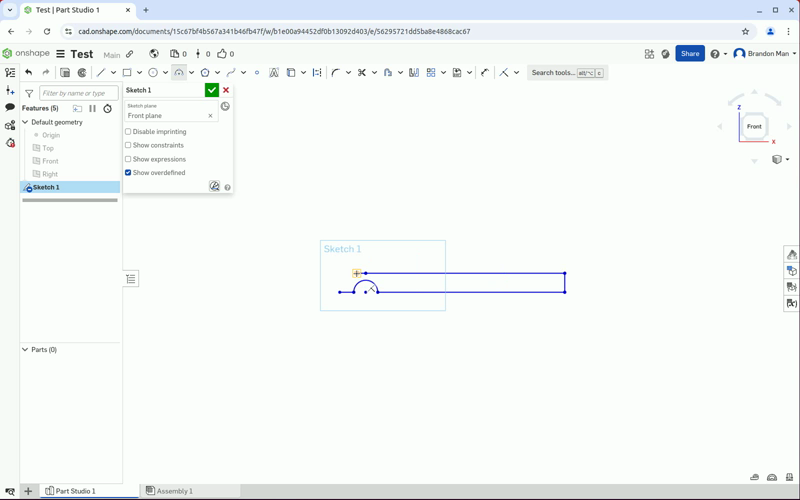
scroll(6)
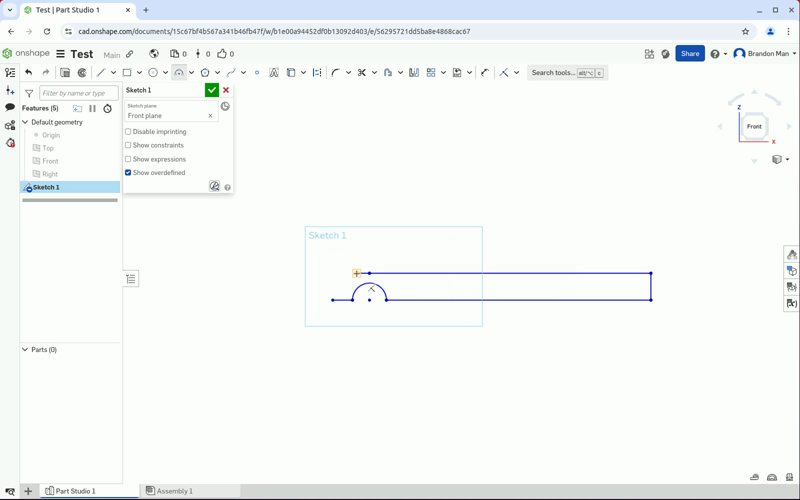
scroll(6)
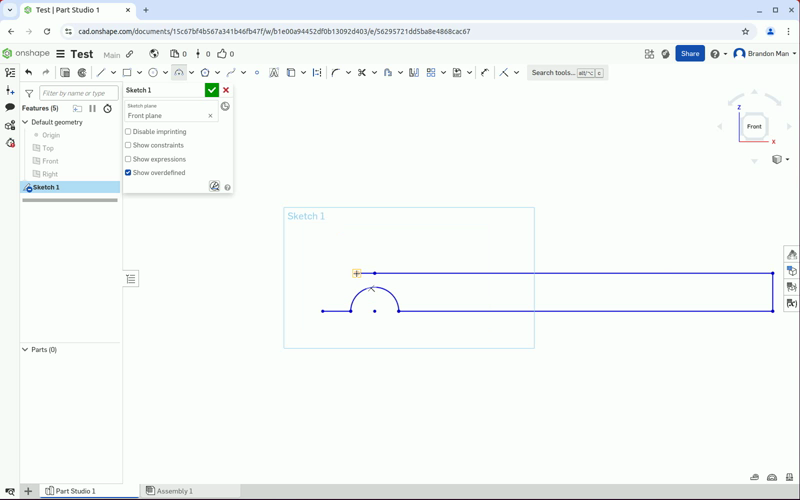
scroll(6)
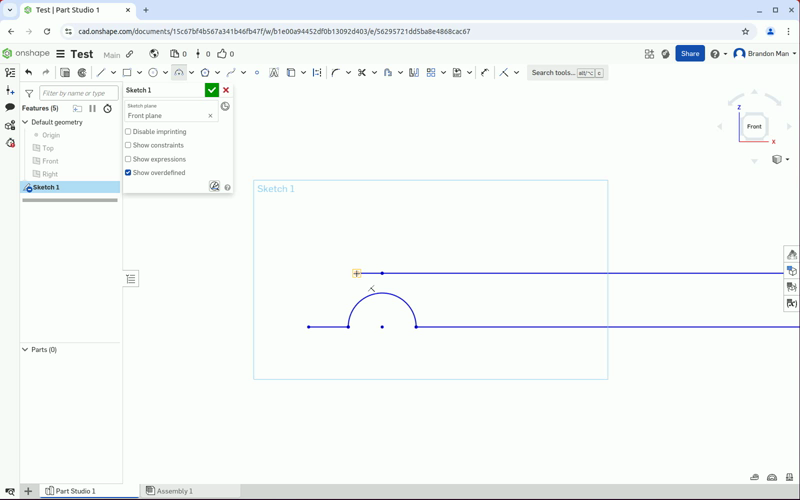
scroll(6)
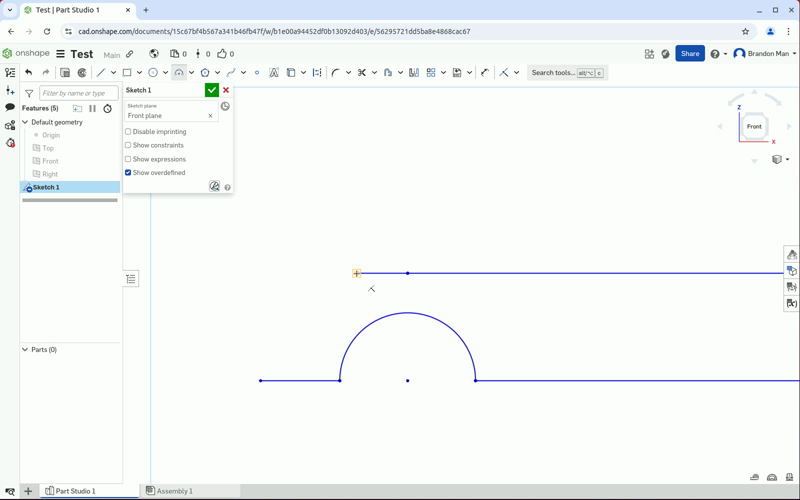
click(356, 273)
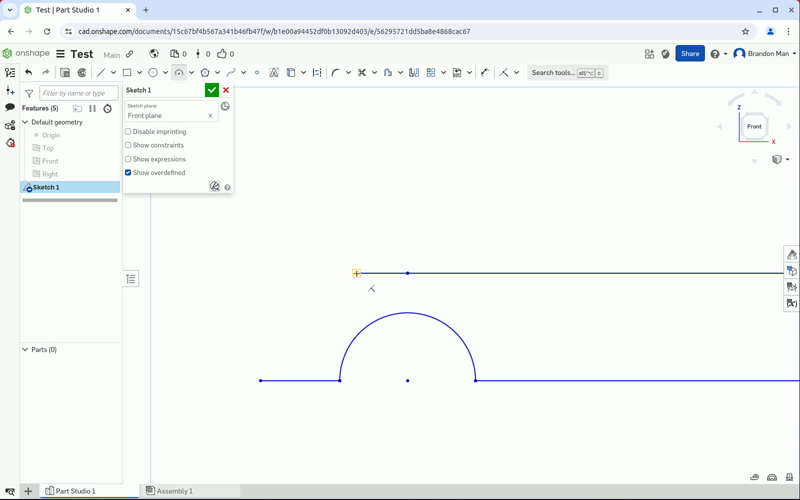
scroll(-6)
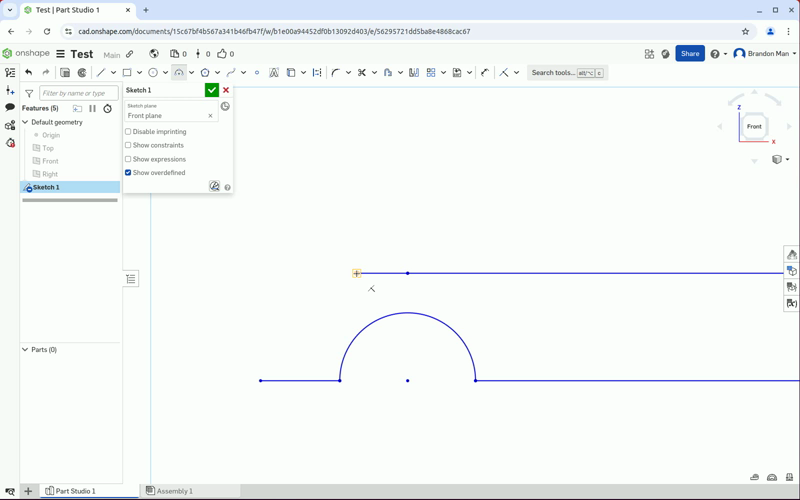
scroll(-6)
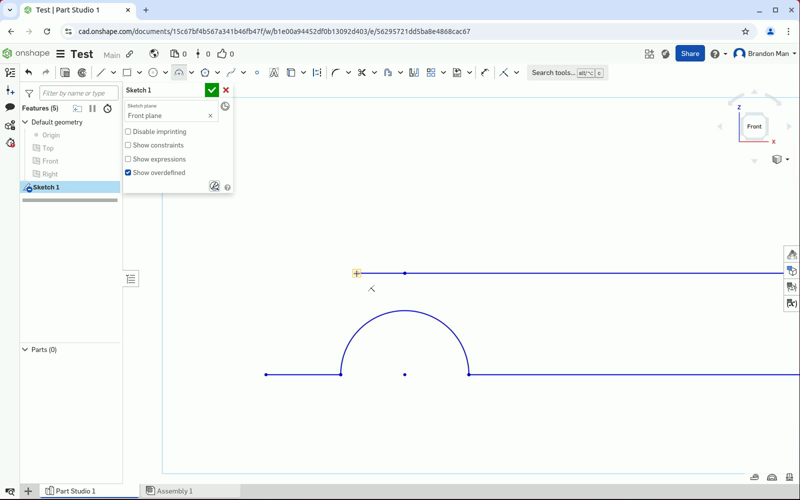
scroll(-6)
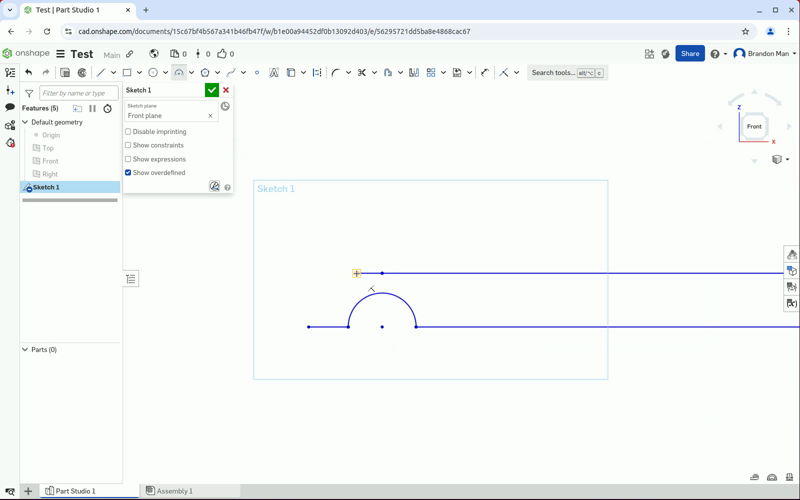
scroll(-6)
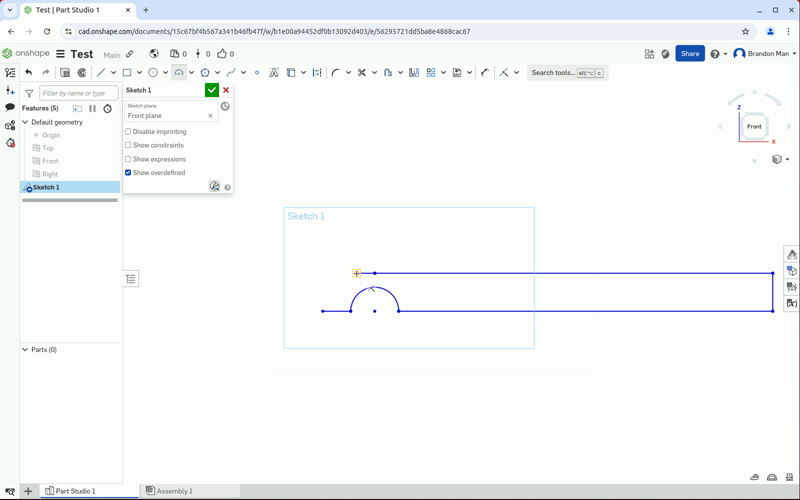
scroll(-6)
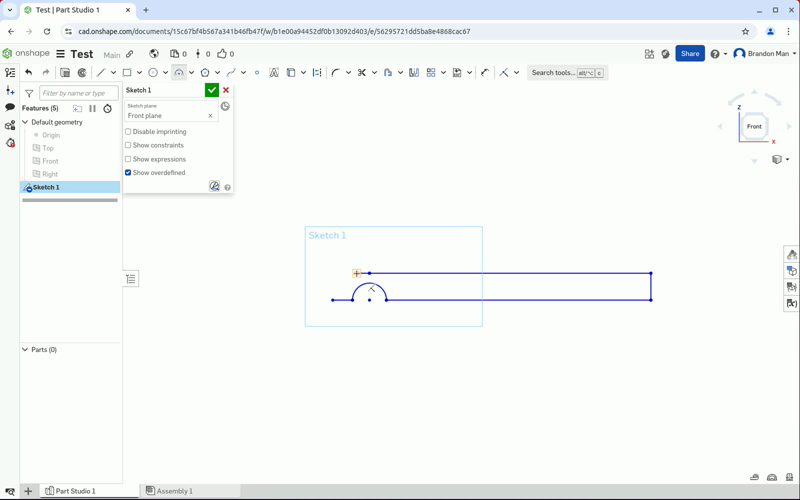
scroll(-6)
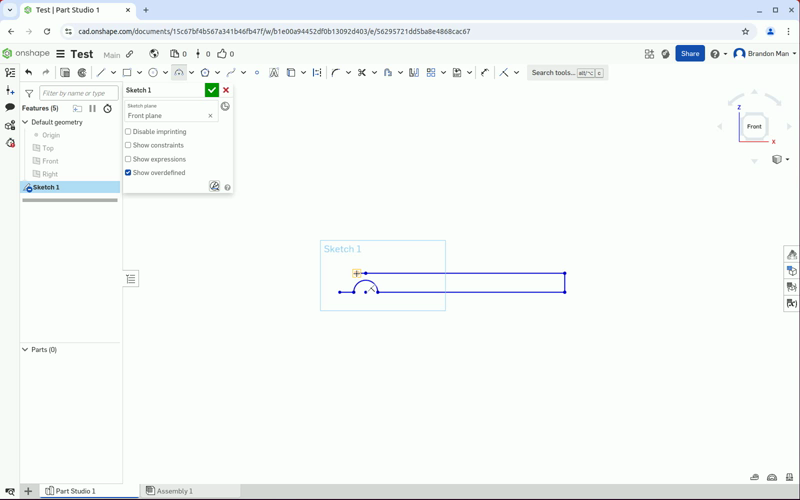
scroll(-6)
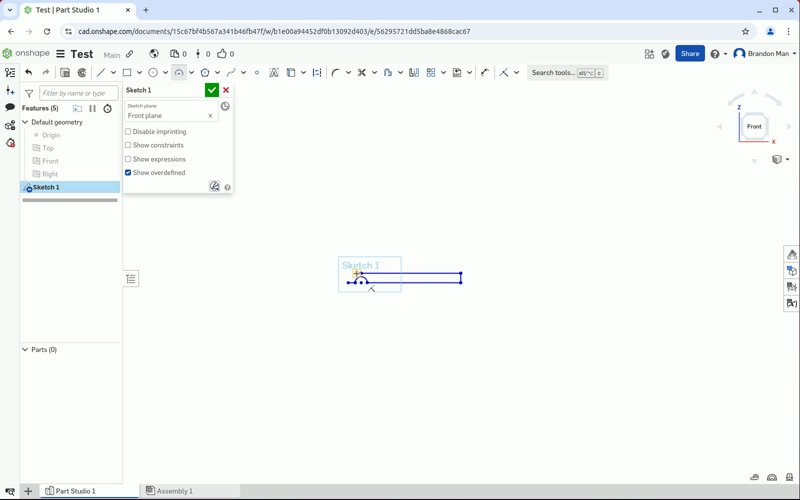
mouse_move(348, 282)
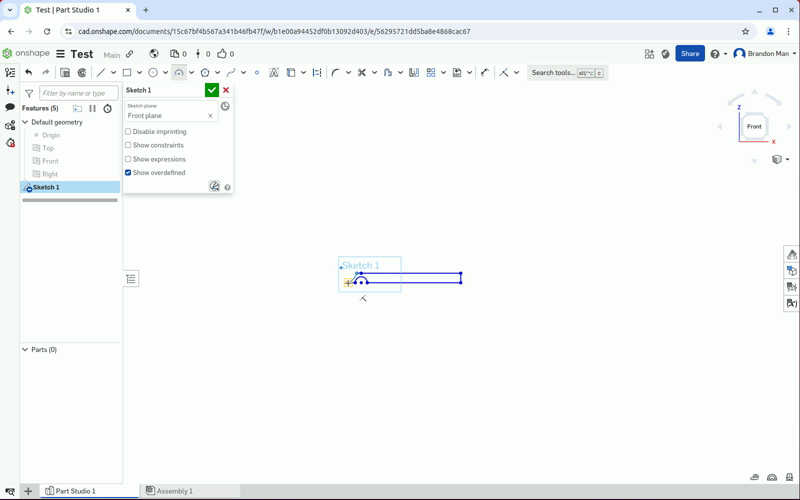
click(348, 282)
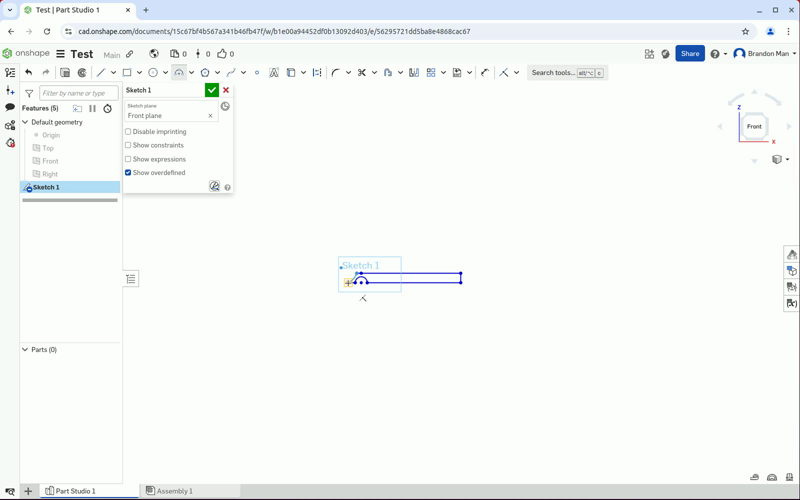
key_down(shift)
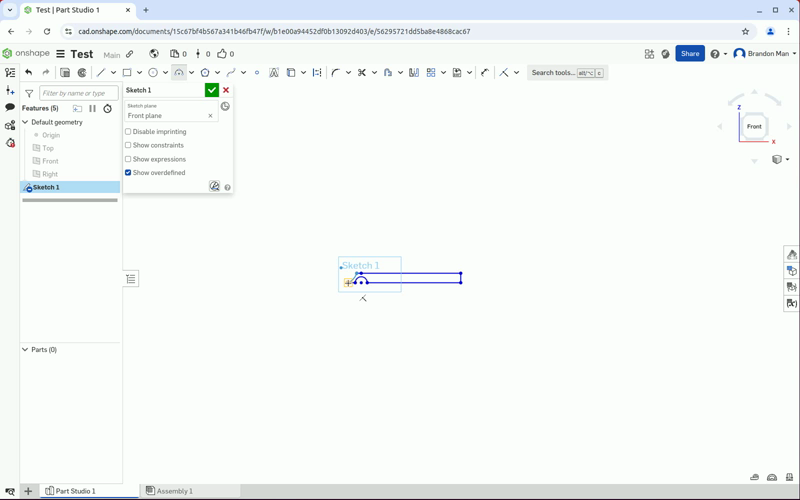
mouse_move(350, 276)
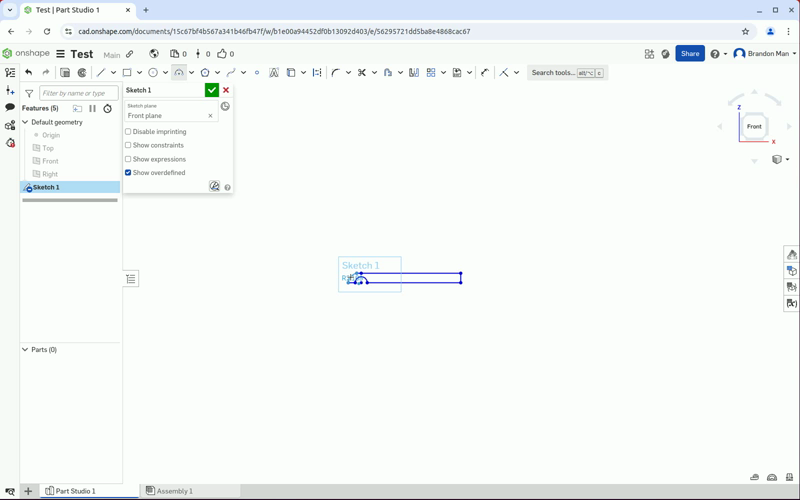
click(350, 276)
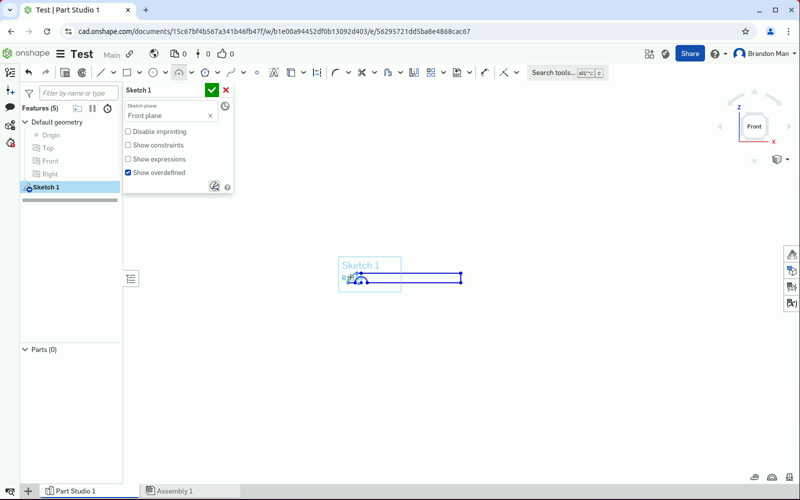
key_up(shift)
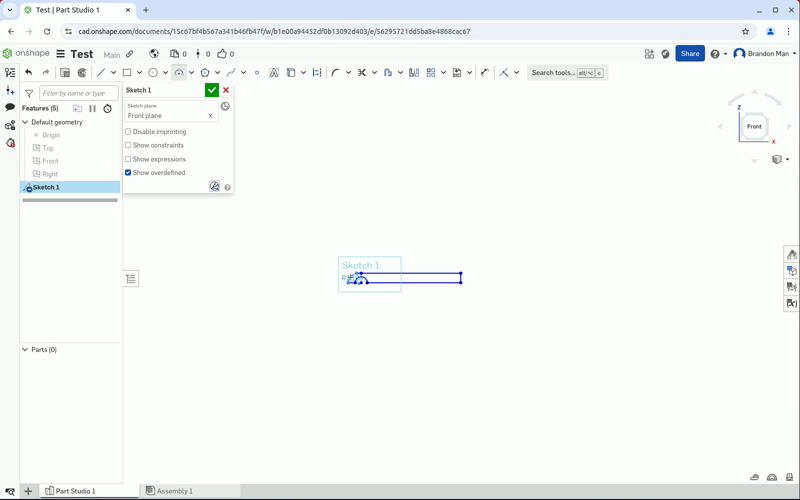
key(esc)
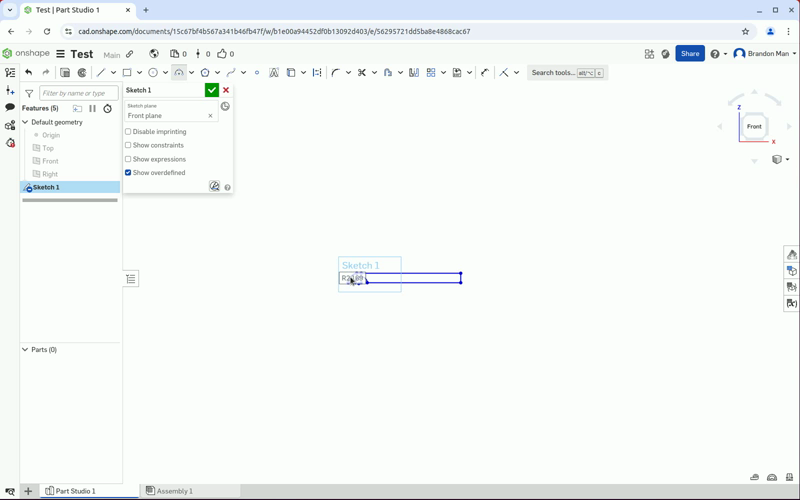
mouse_move(432, 278)
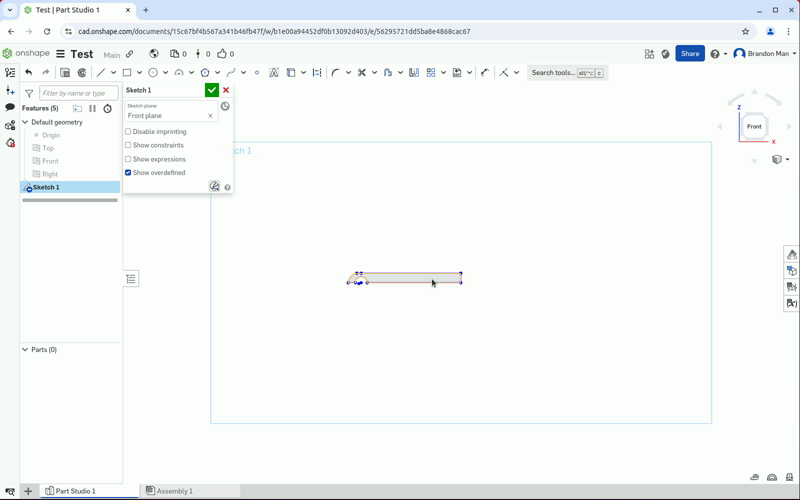
scroll(6)
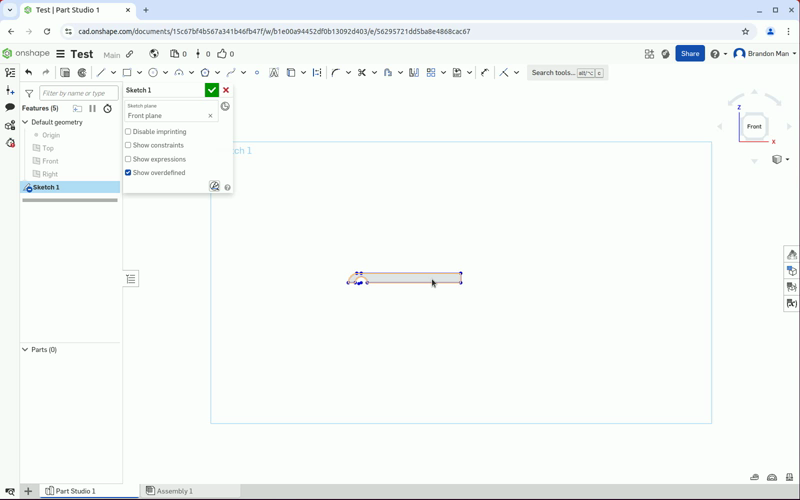
scroll(6)
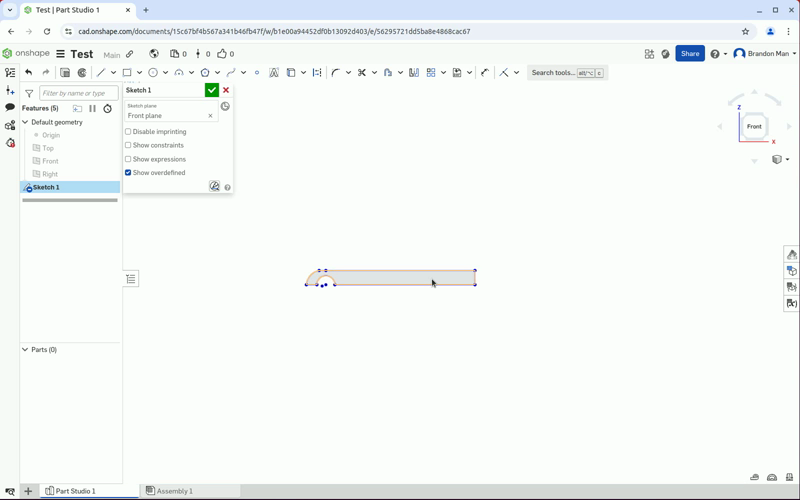
scroll(6)
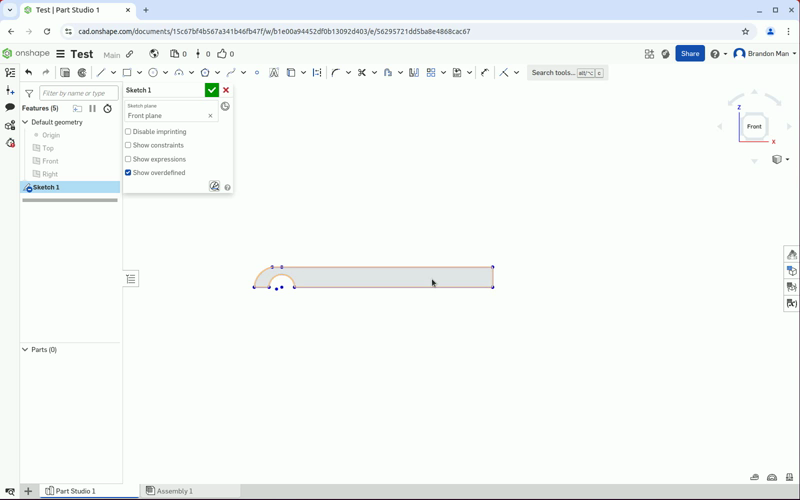
scroll(6)
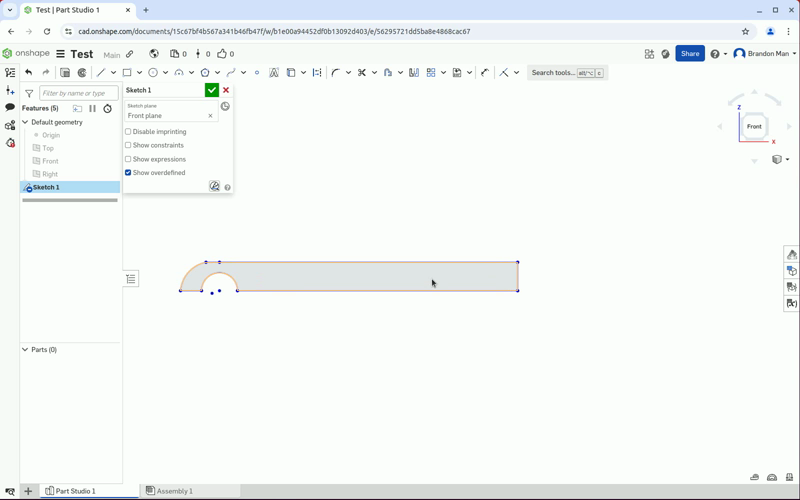
scroll(6)
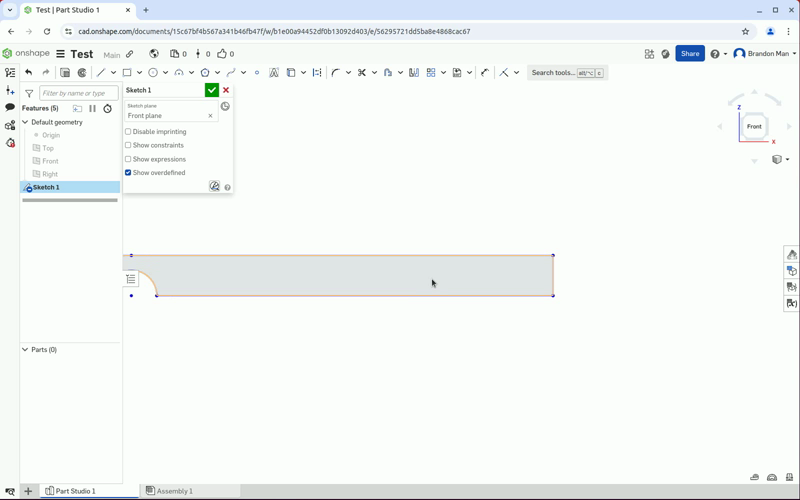
scroll(6)
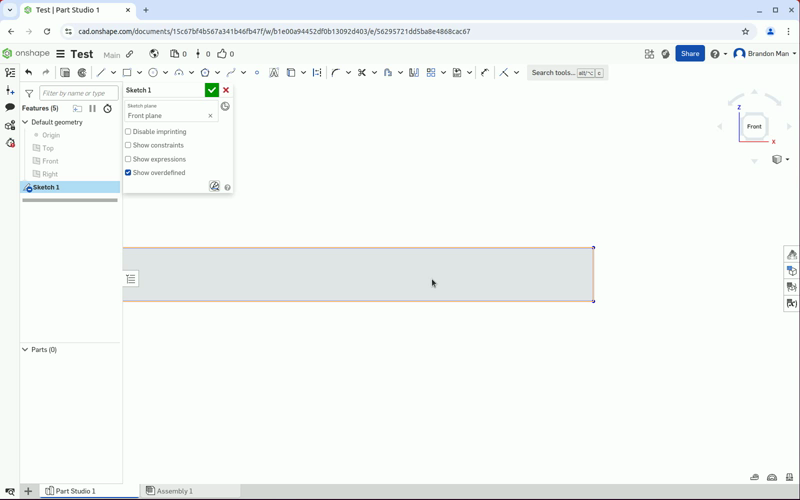
scroll(6)
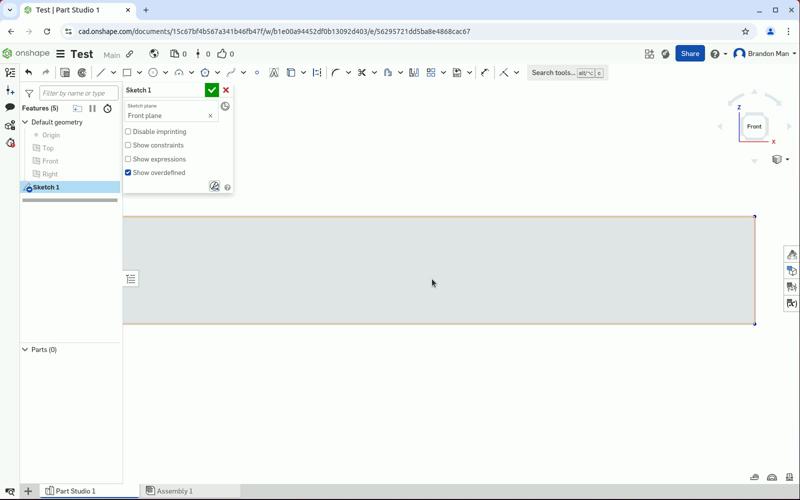
click(432, 278)
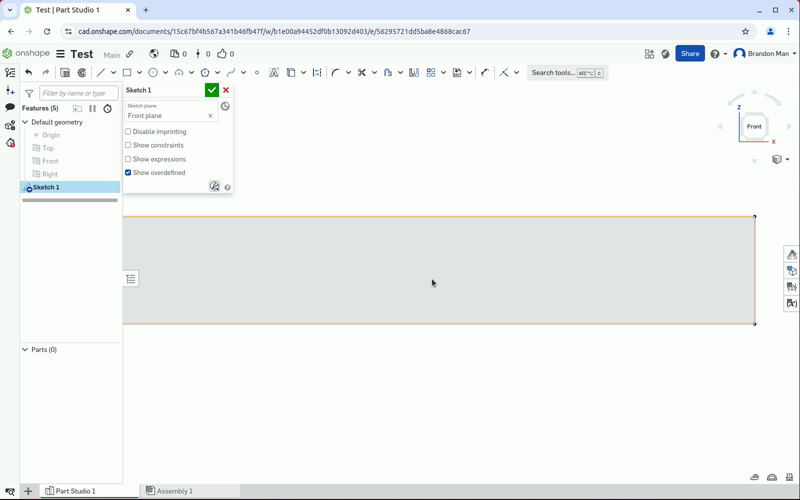
scroll(-6)
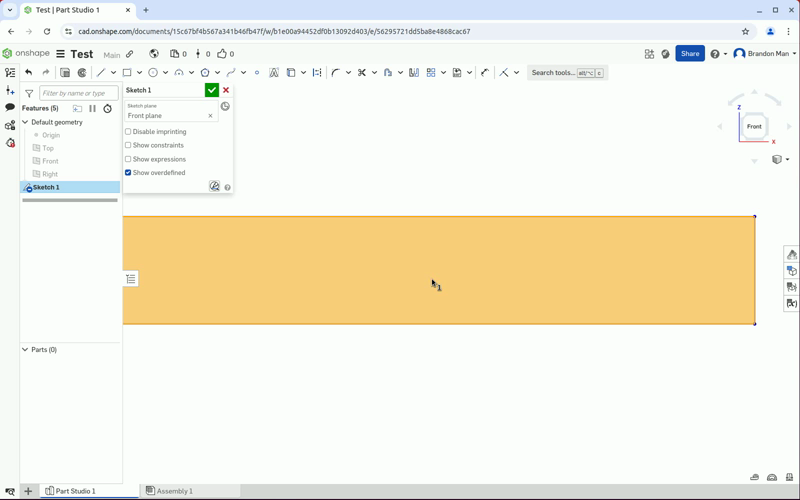
scroll(-6)
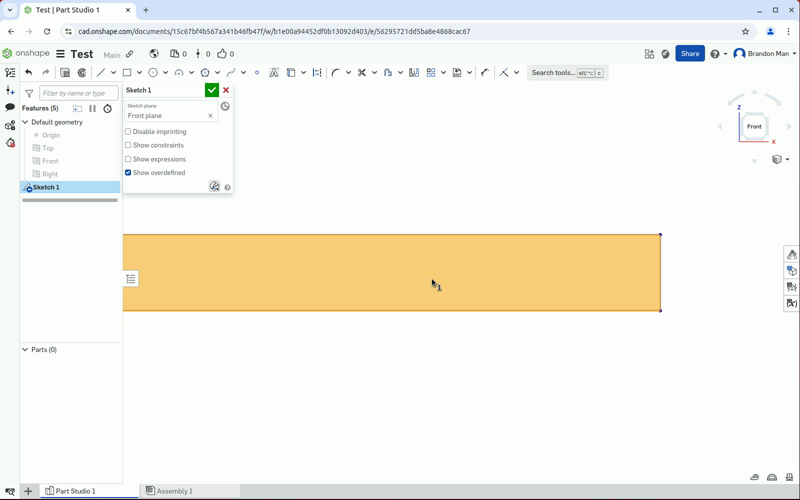
scroll(-6)
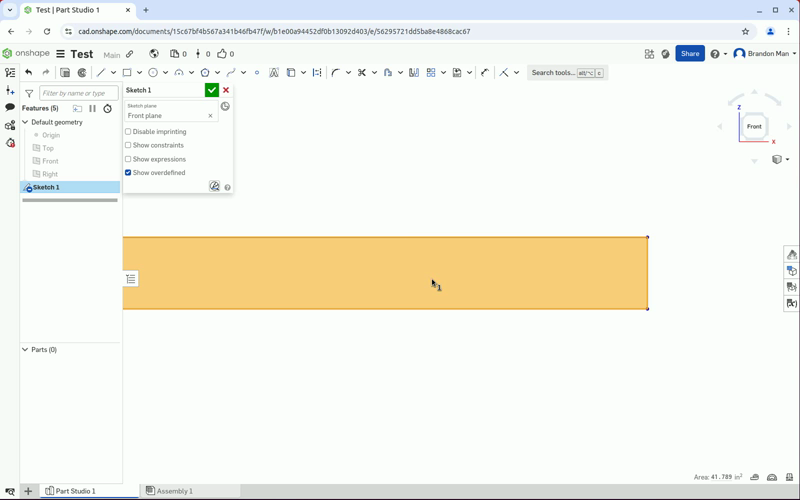
scroll(-6)
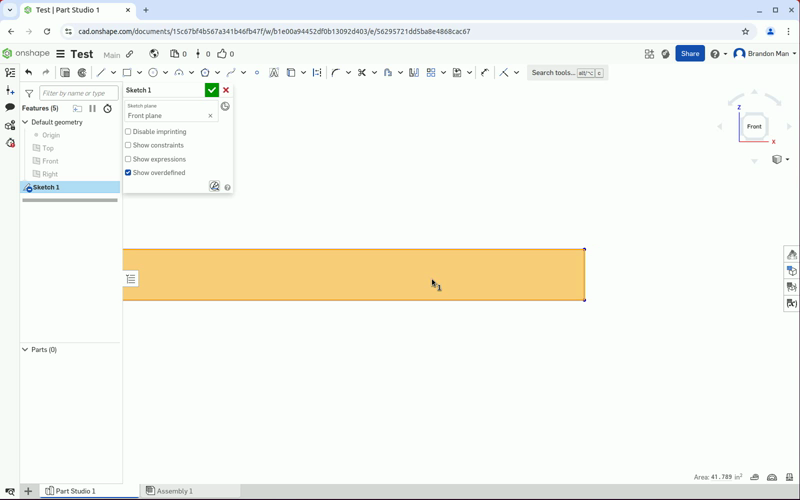
scroll(-6)
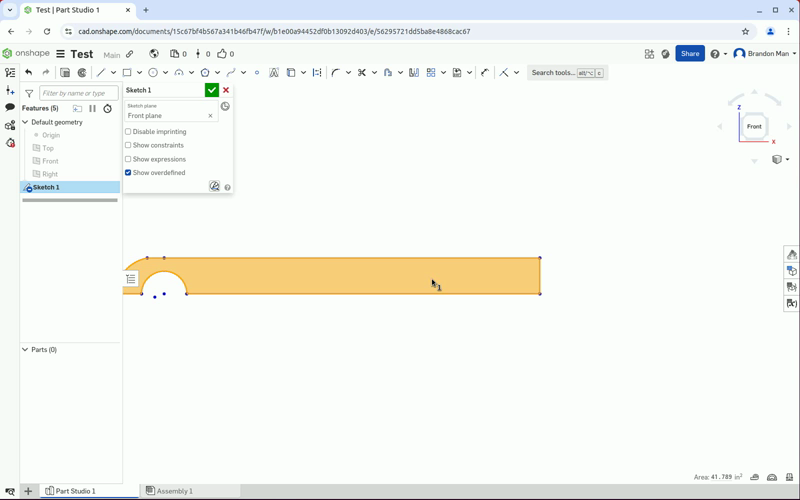
scroll(-6)
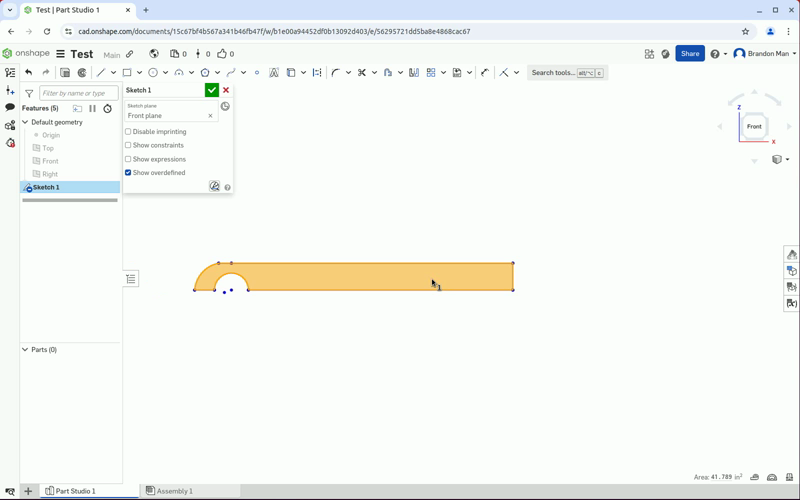
scroll(-6)
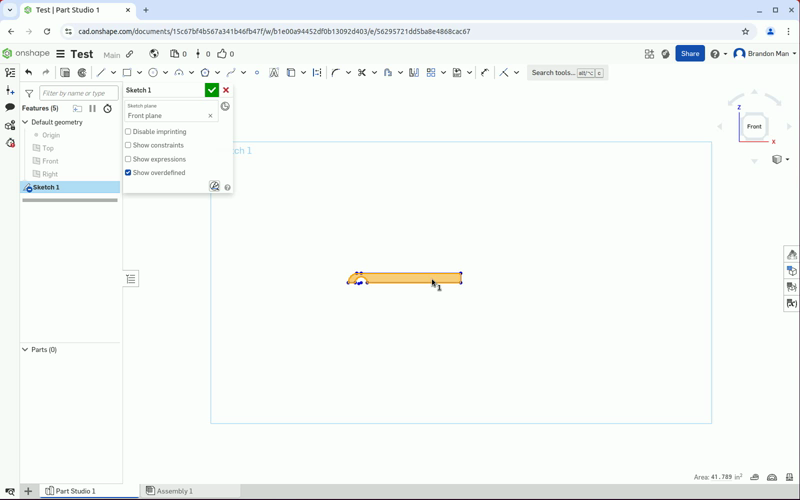
mouse_move(73, 352)
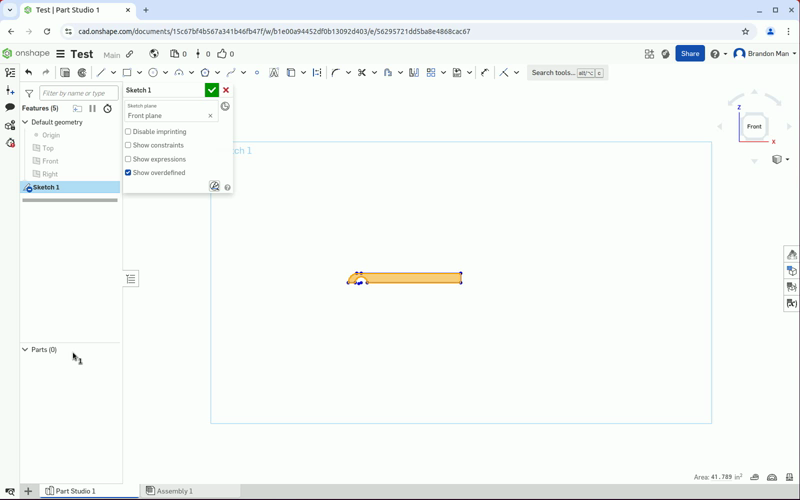
key(shift+y)
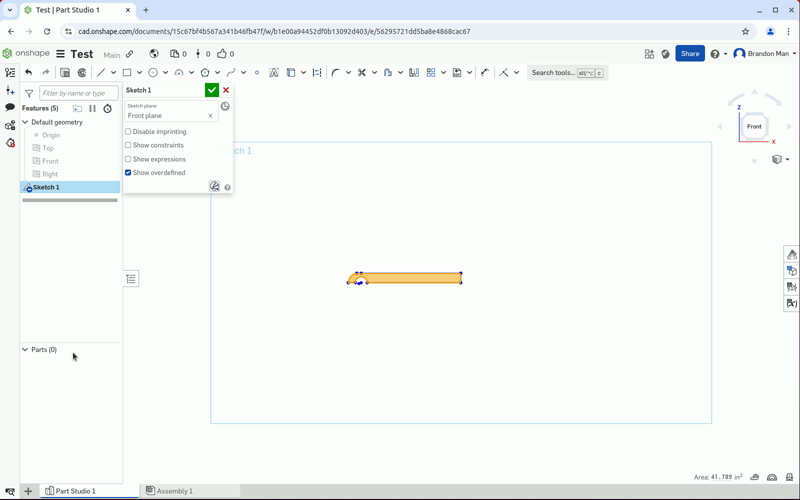
key(shift+e)
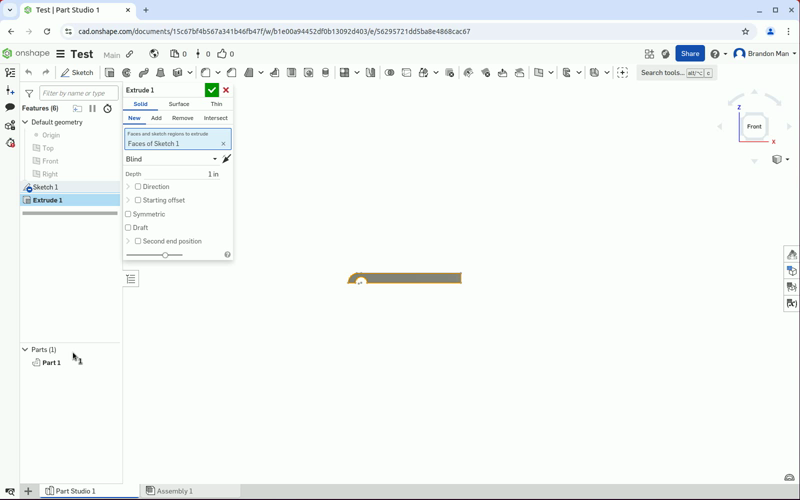
mouse_move(143, 106)
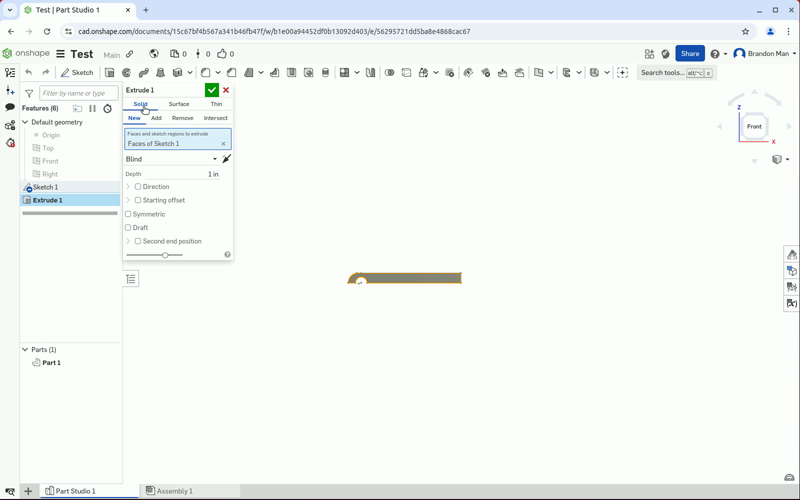
click(143, 106)
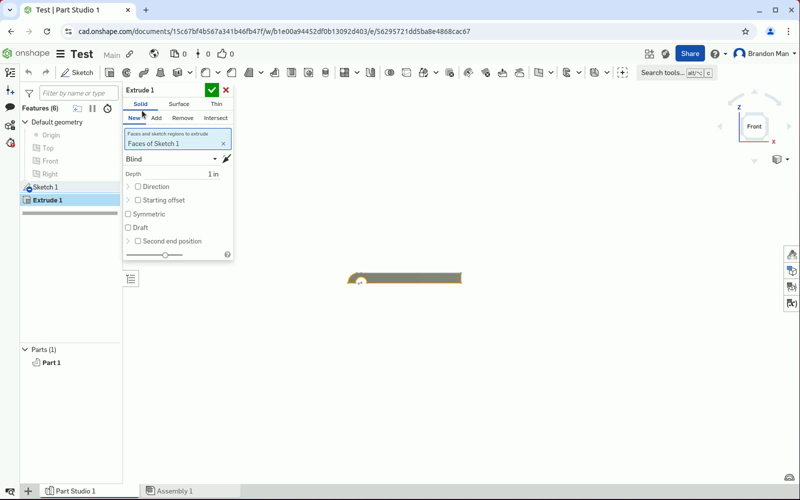
mouse_move(137, 120)
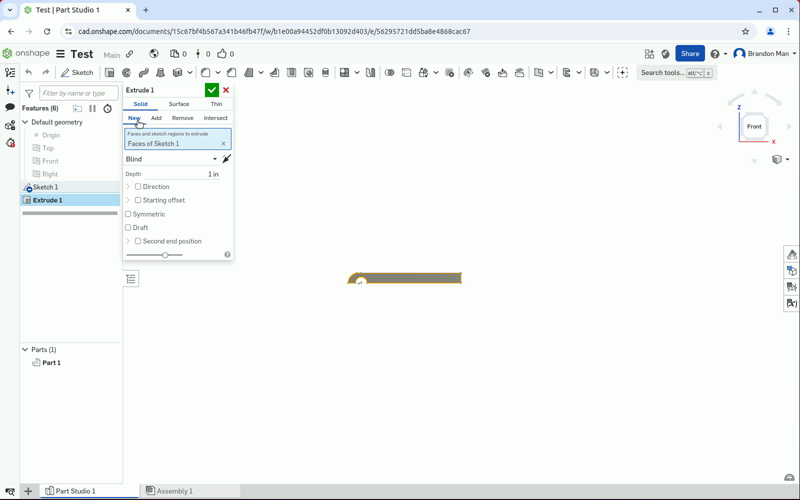
click(137, 120)
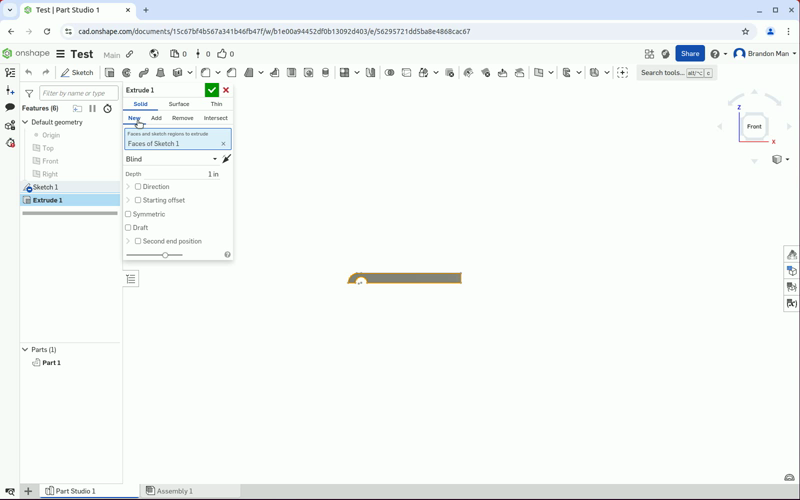
key(tab, 4)
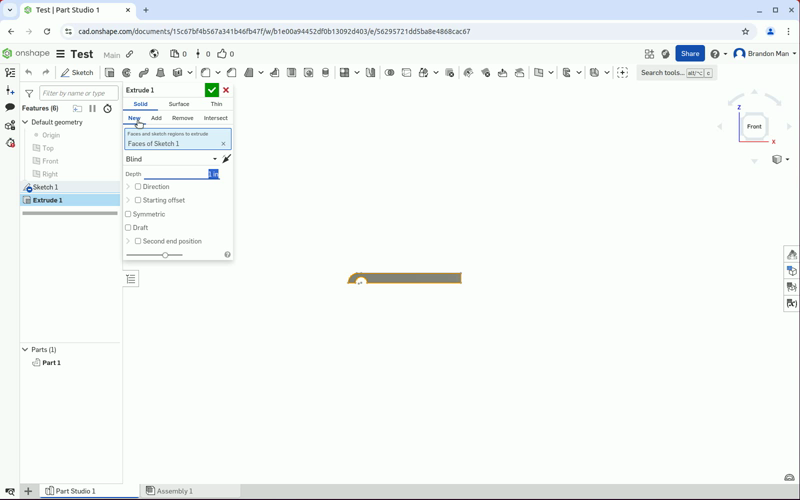
text(2.648)
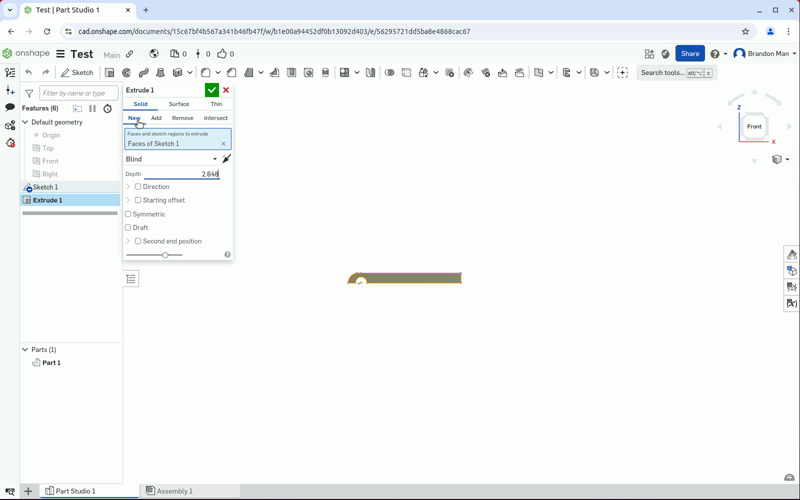
key(enter)
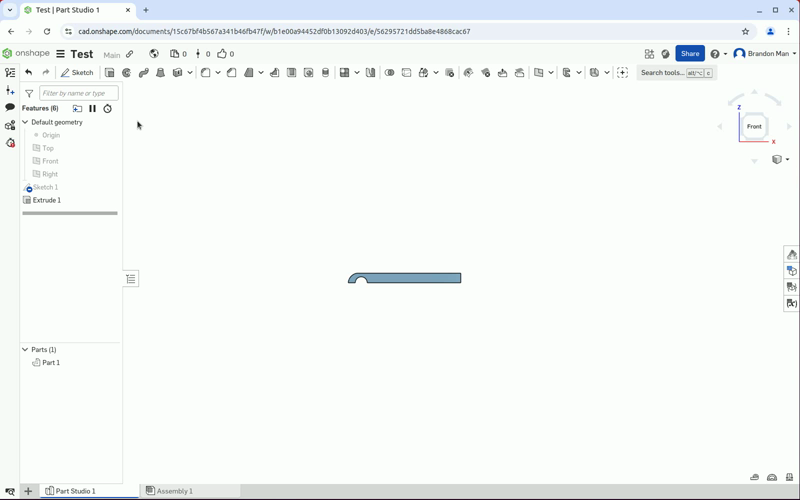
key(shift+h)
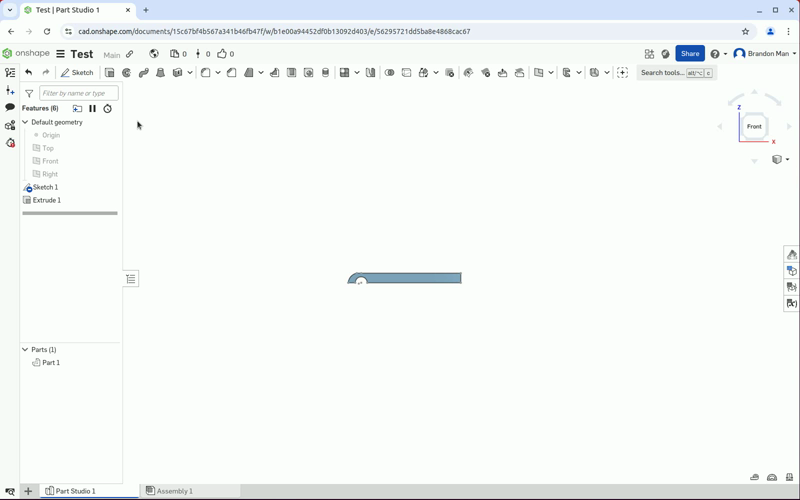
key(shift+h)
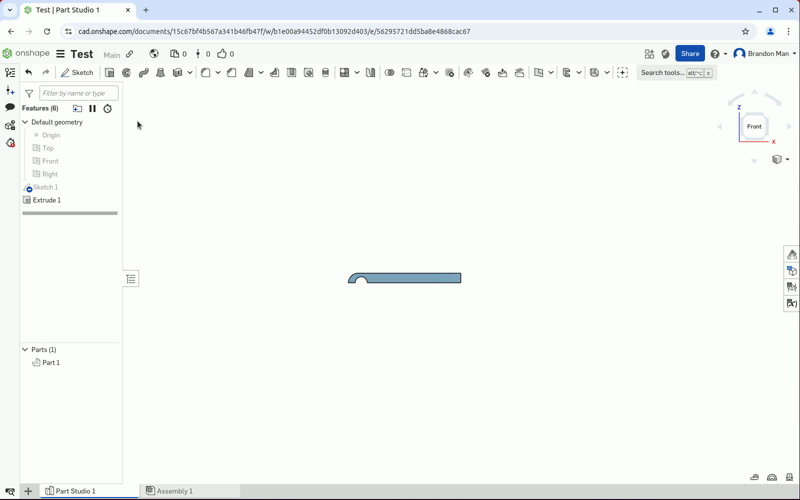
mouse_move(73, 189)
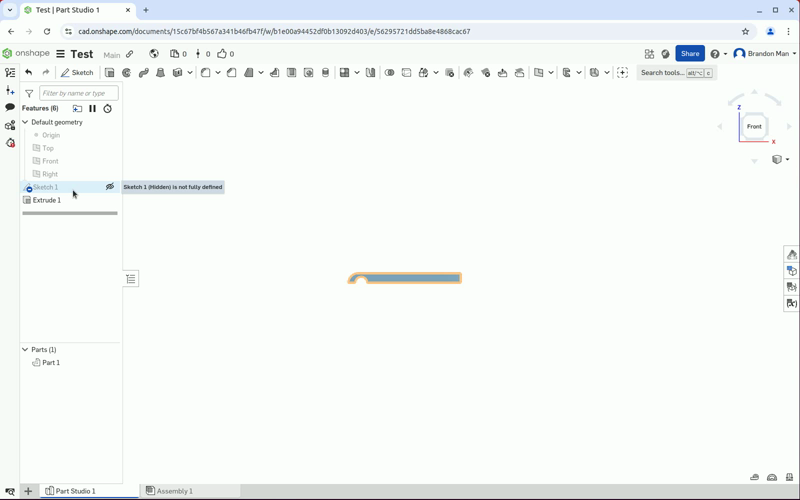
click(73, 189)
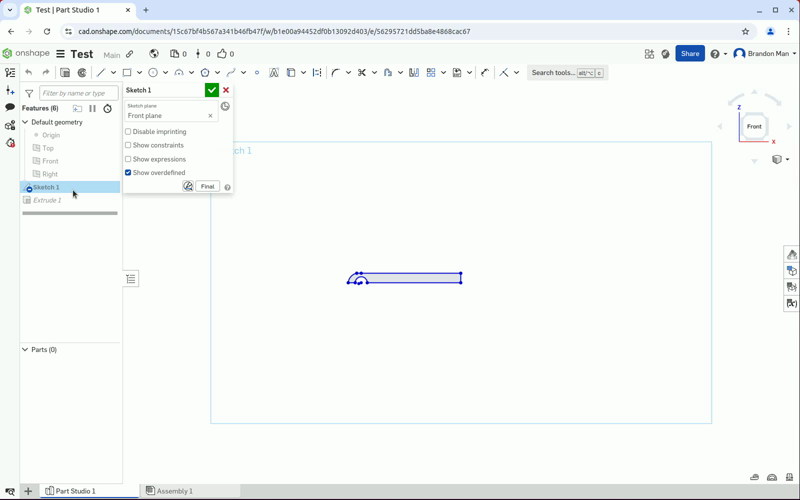
mouse_move(229, 92)
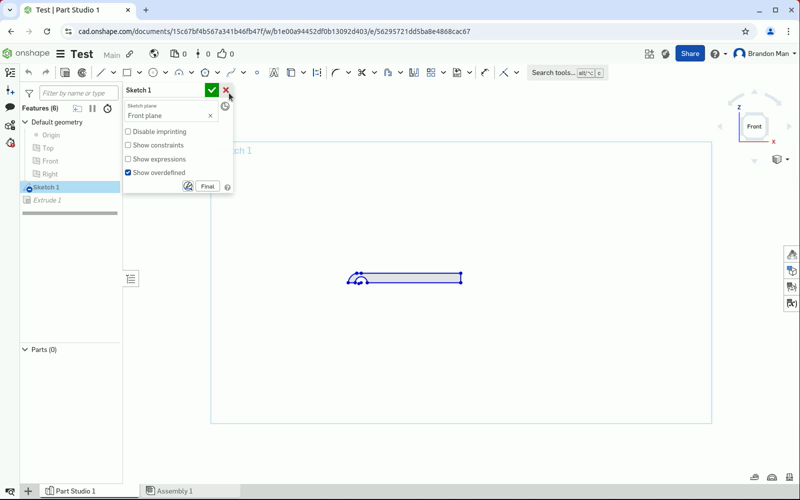
click(229, 92)
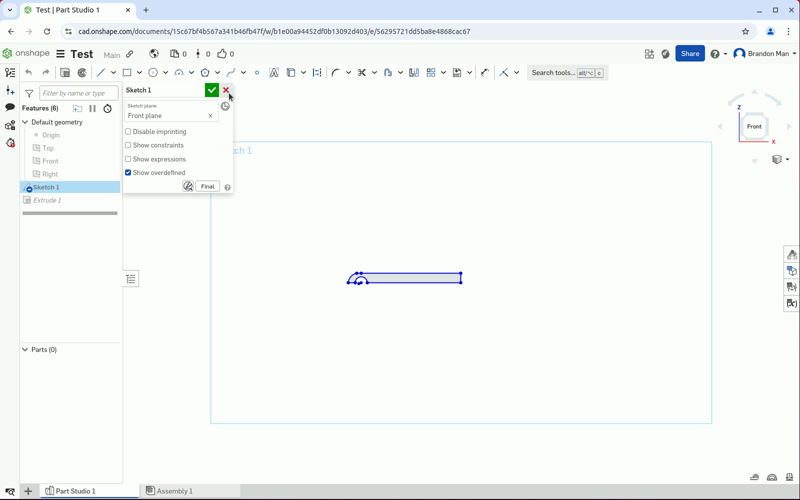
key(shift+s)
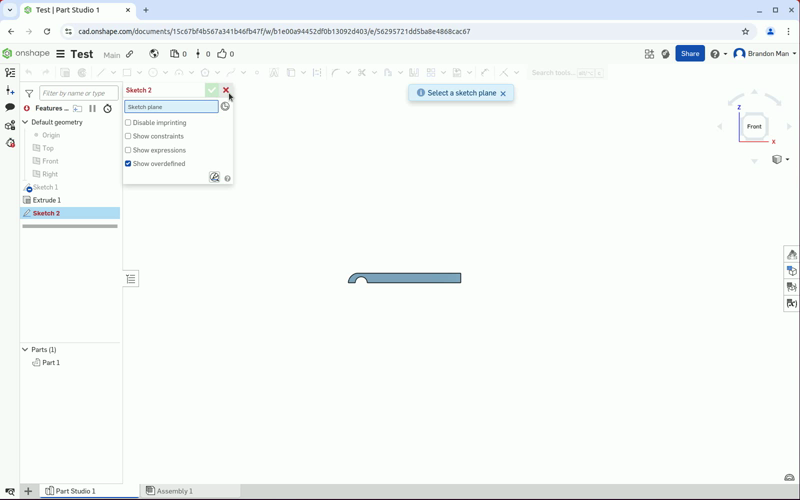
mouse_move(73, 163)
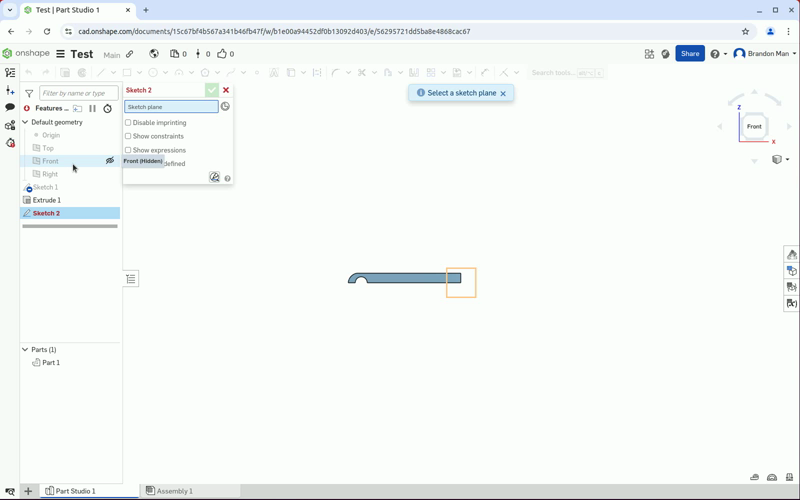
click(73, 163)
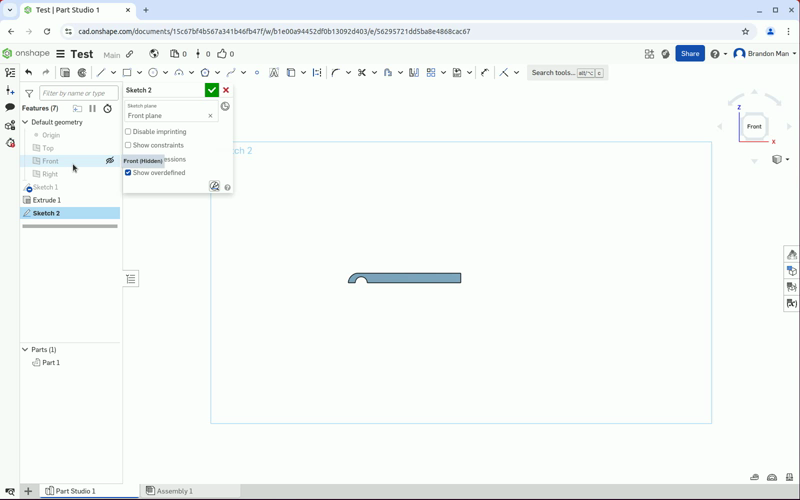
mouse_move(73, 352)
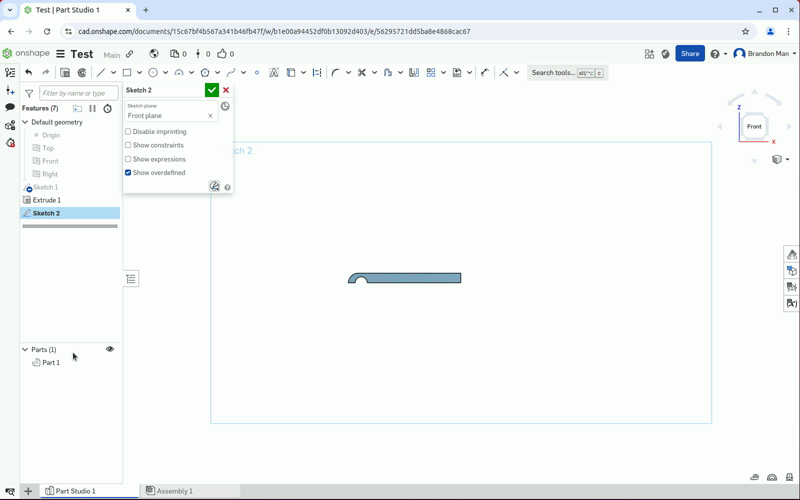
key(y)
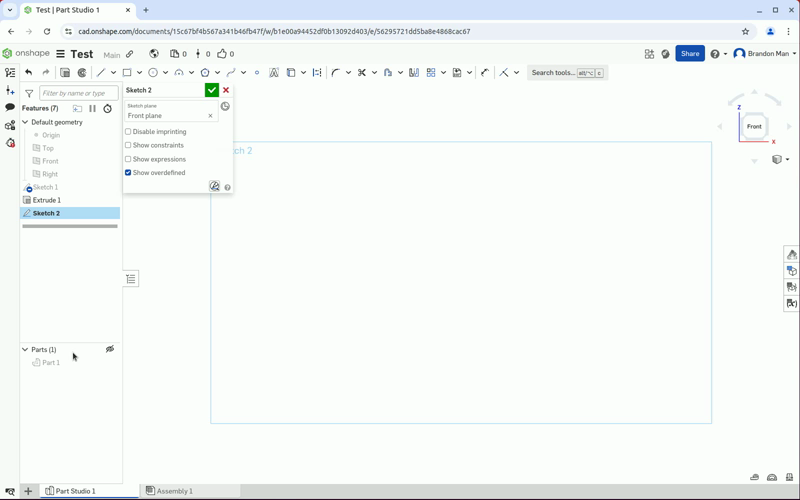
key(a)
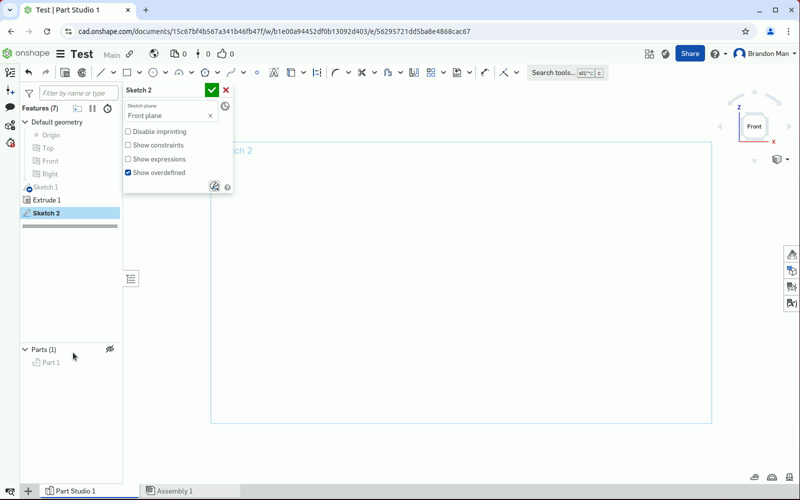
key_down(shift)
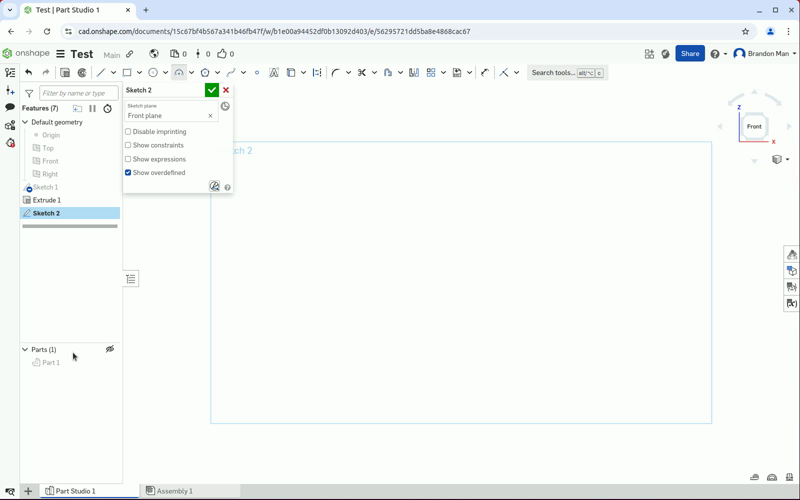
mouse_move(348, 282)
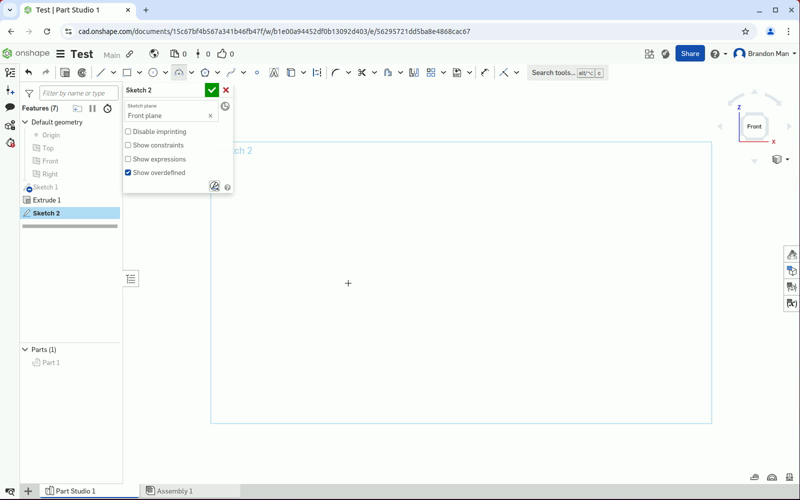
click(348, 282)
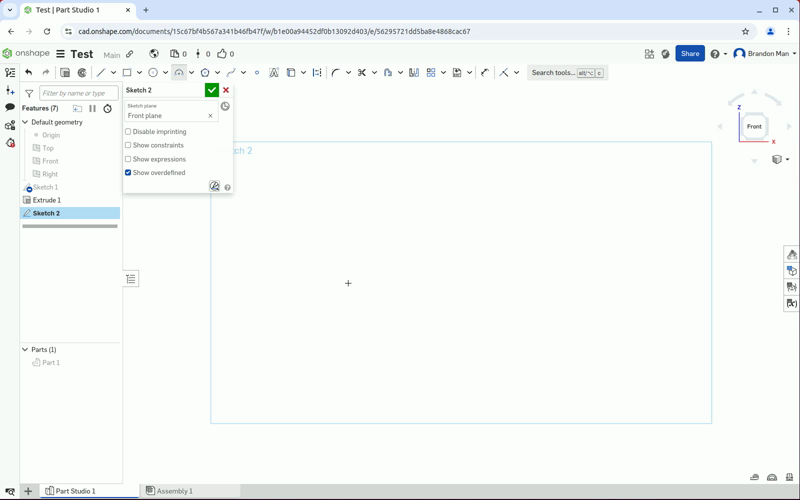
key_up(shift)
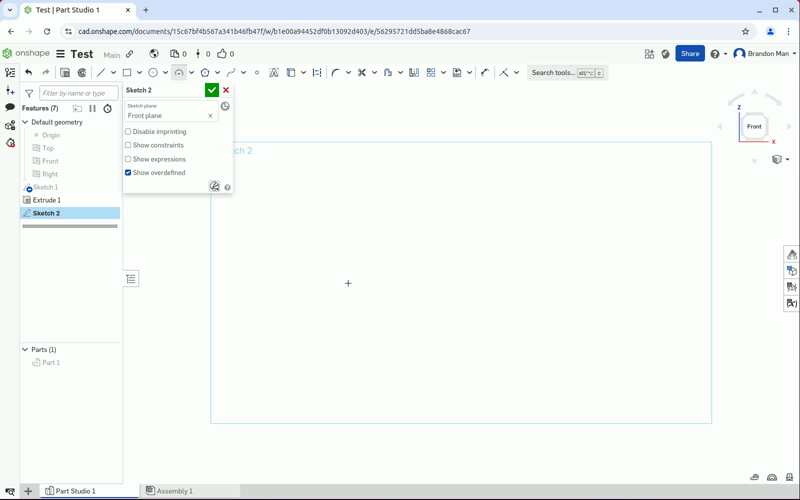
key_down(shift)
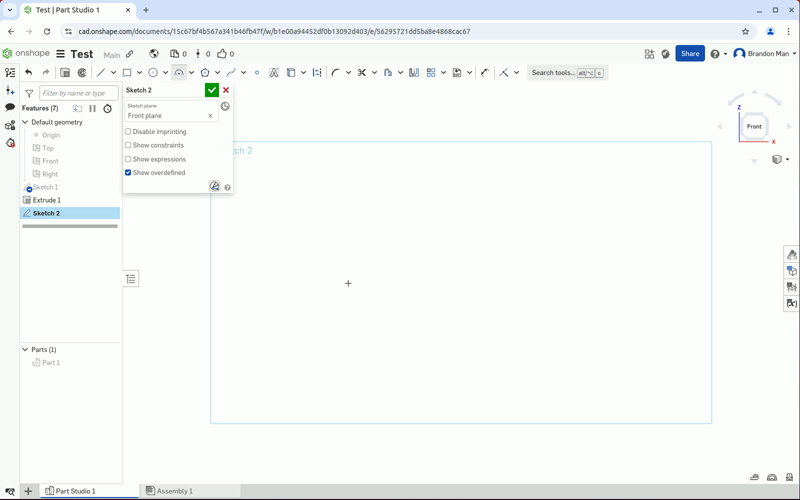
mouse_move(356, 292)
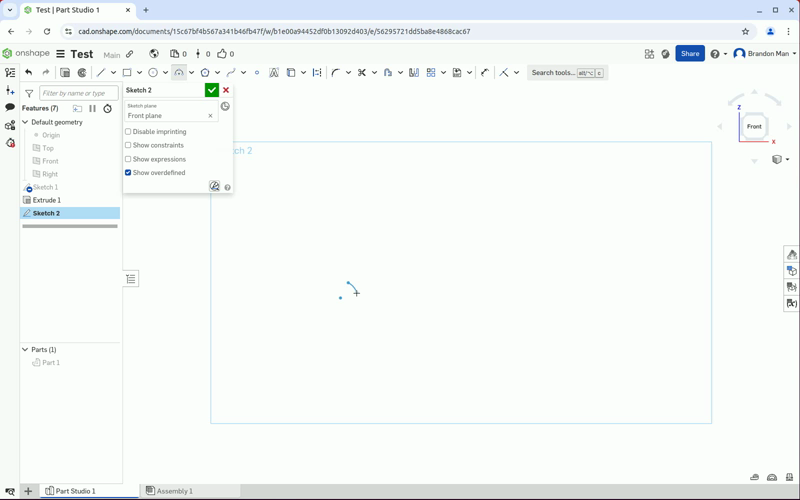
click(356, 292)
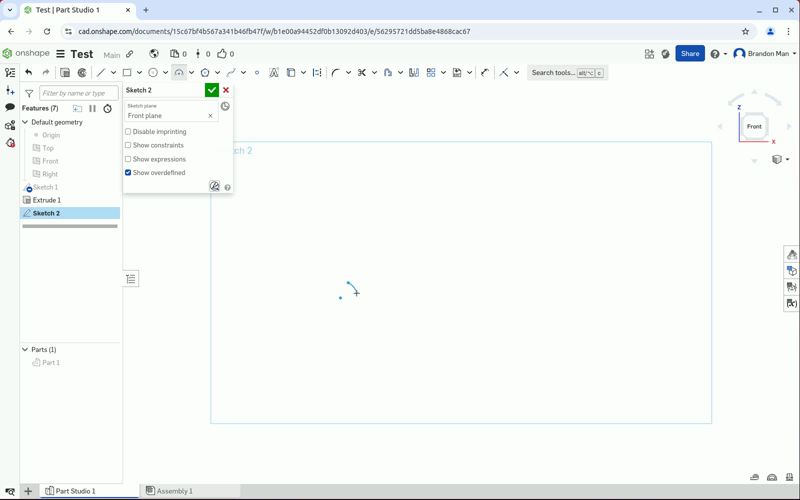
mouse_move(350, 289)
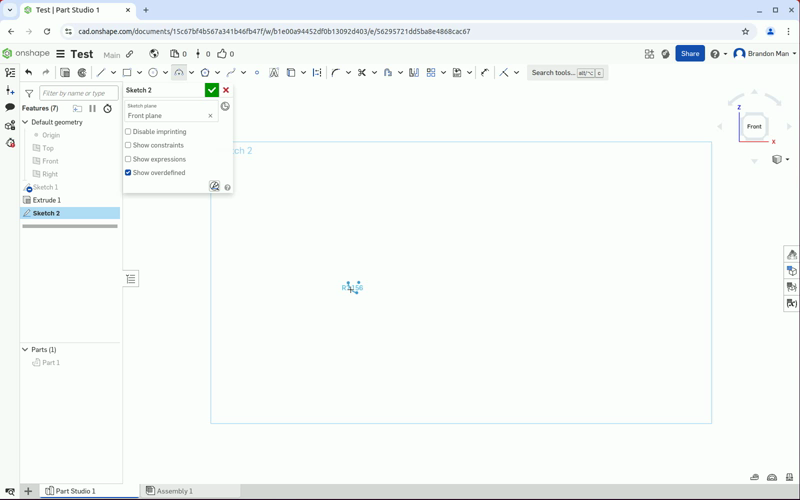
click(350, 289)
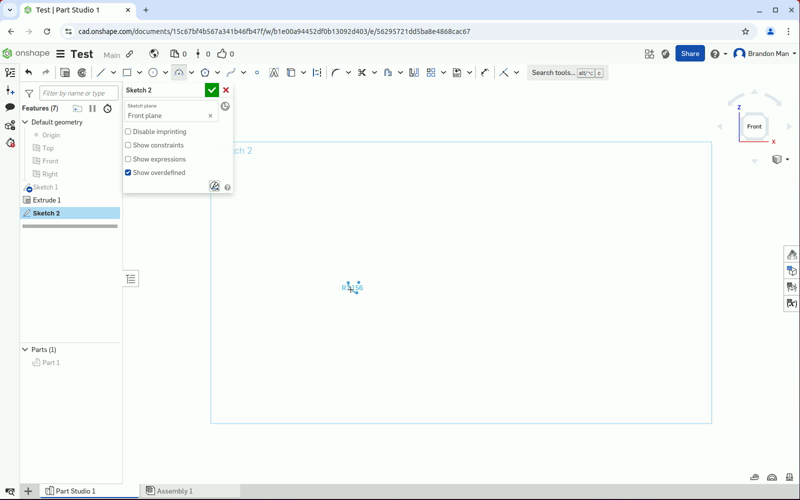
key_up(shift)
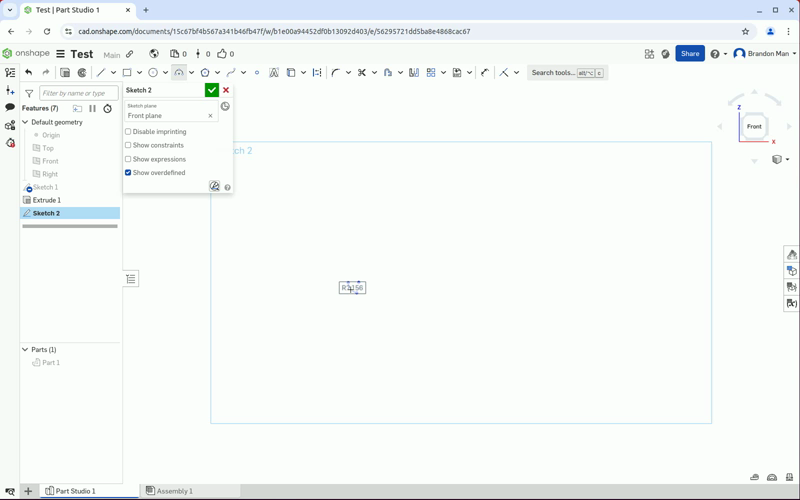
key(esc)
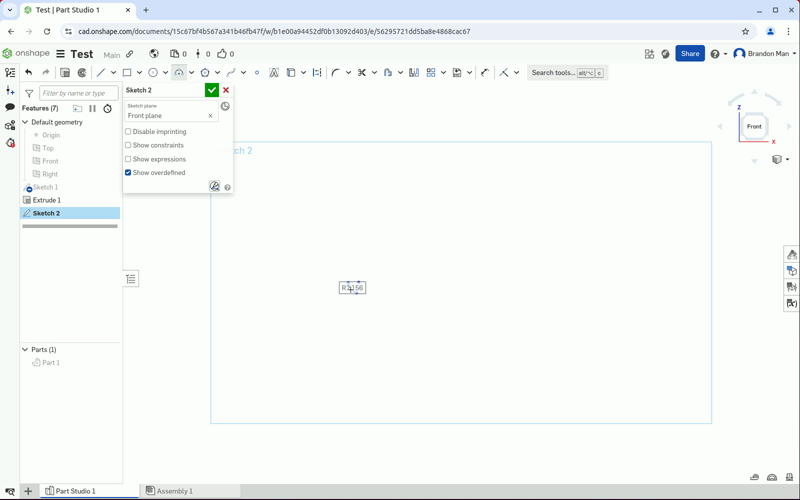
key(l)
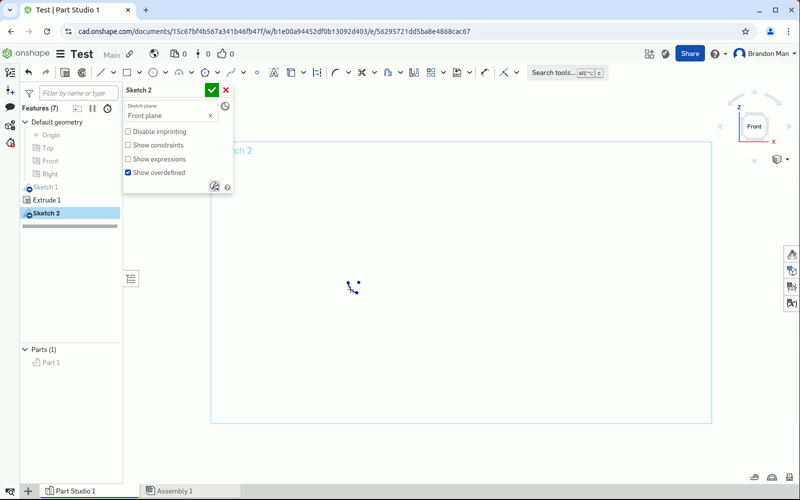
mouse_move(356, 292)
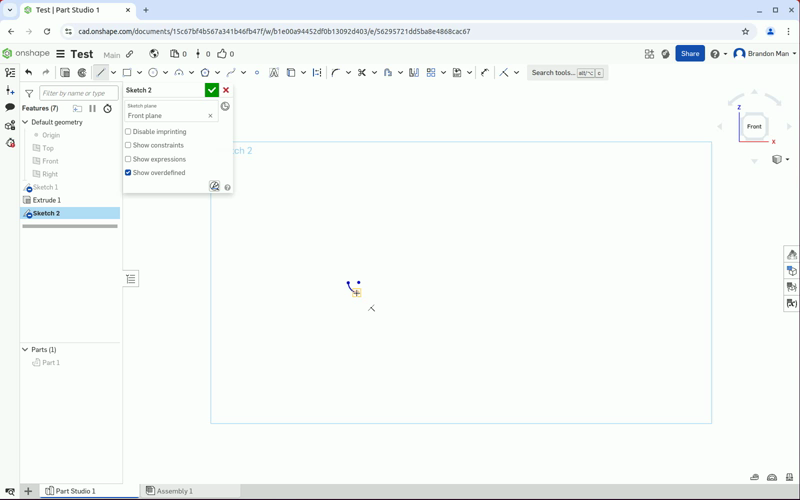
click(356, 292)
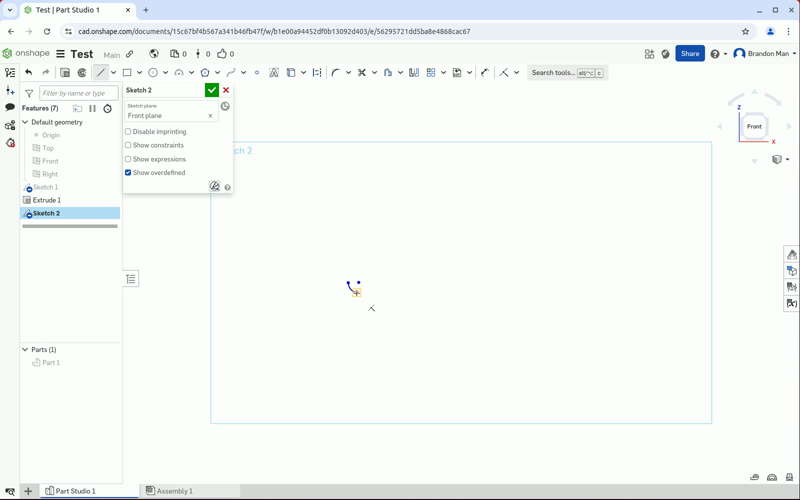
key_down(shift)
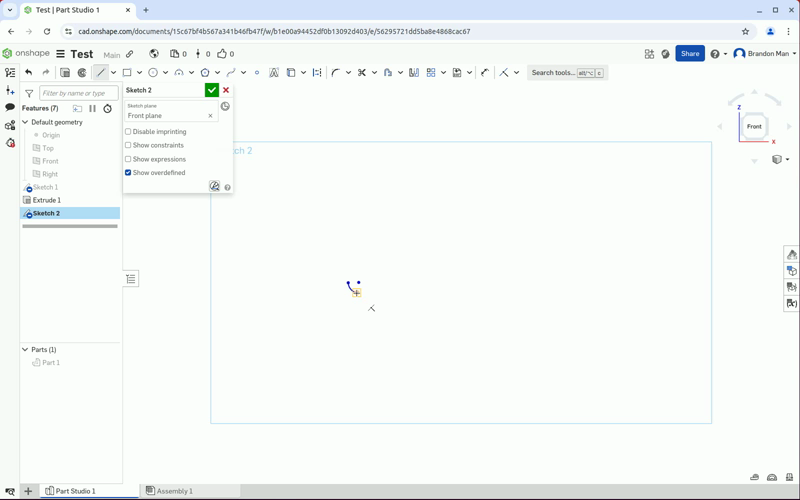
mouse_move(386, 292)
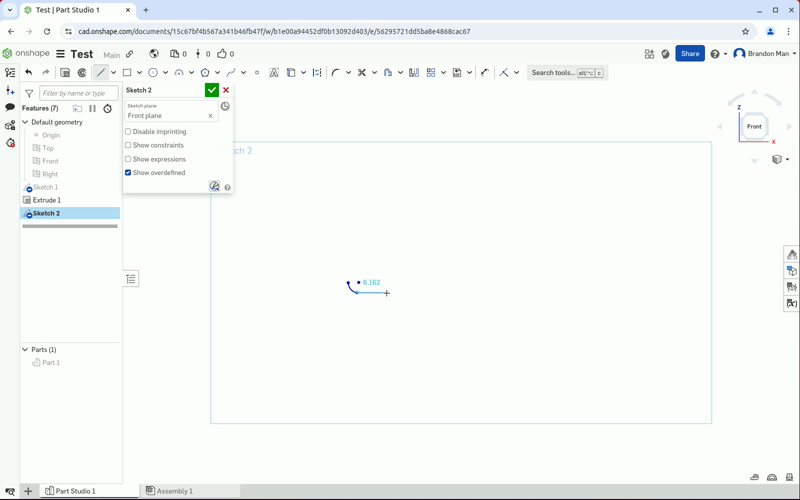
mouse_move(361, 292)
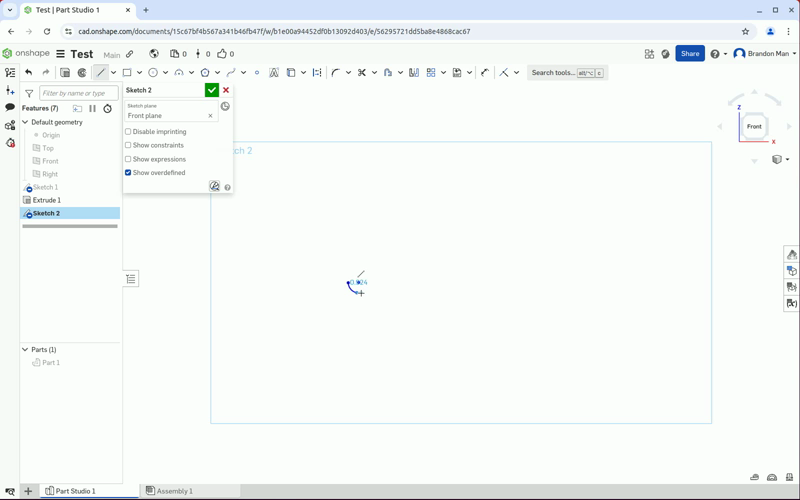
scroll(6)
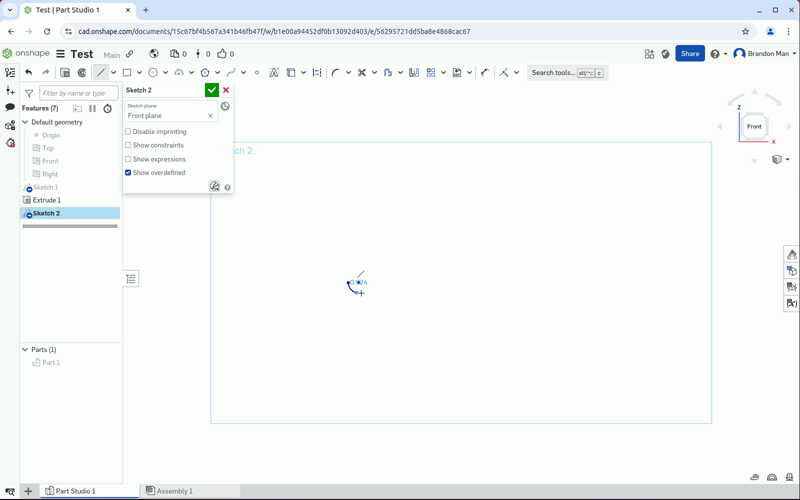
scroll(6)
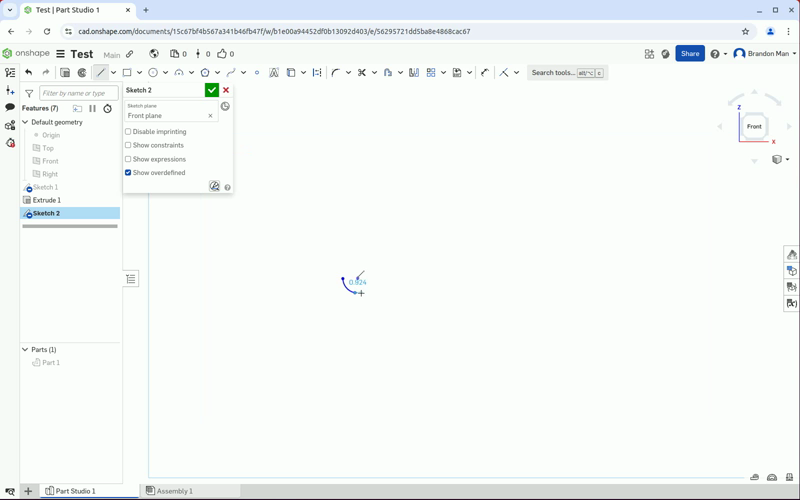
scroll(6)
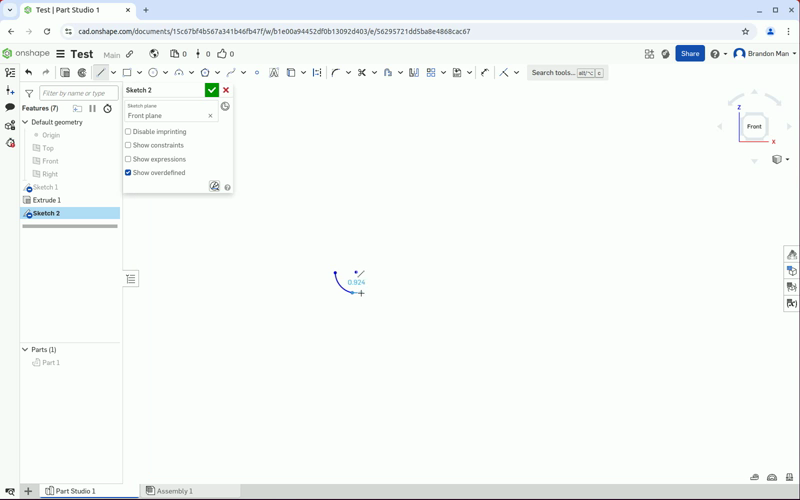
scroll(6)
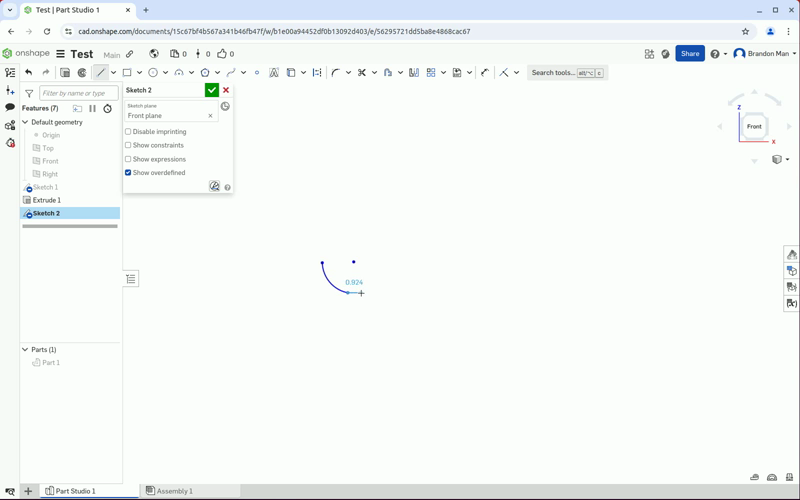
scroll(6)
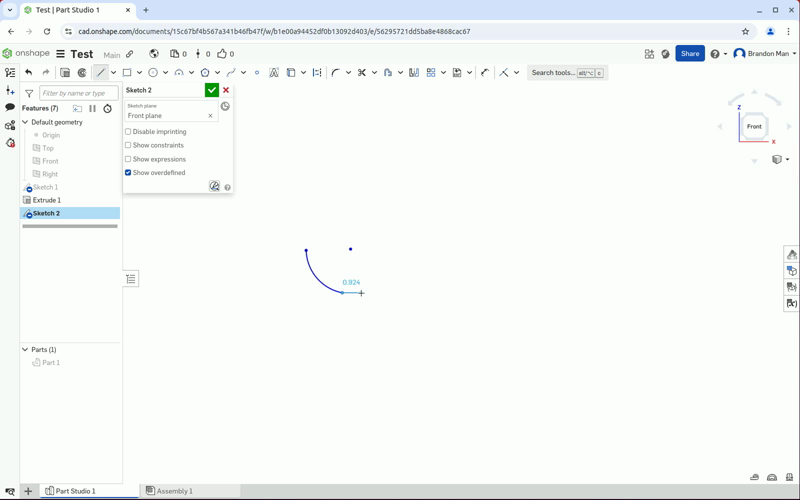
scroll(6)
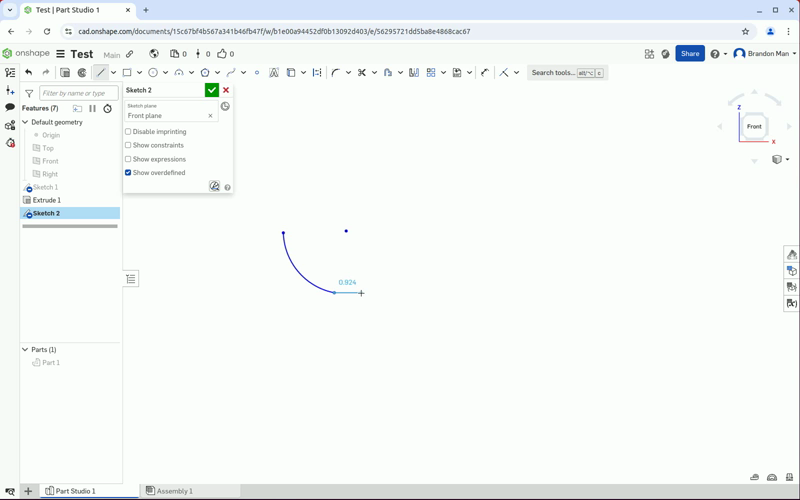
scroll(6)
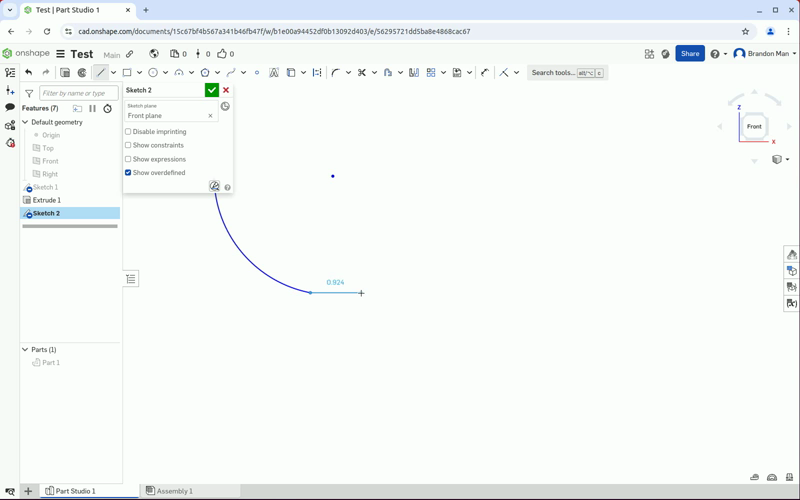
click(361, 292)
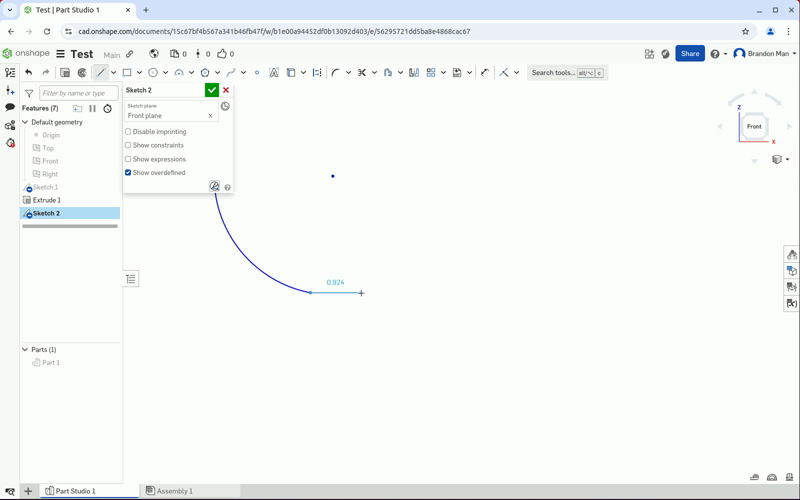
scroll(-6)
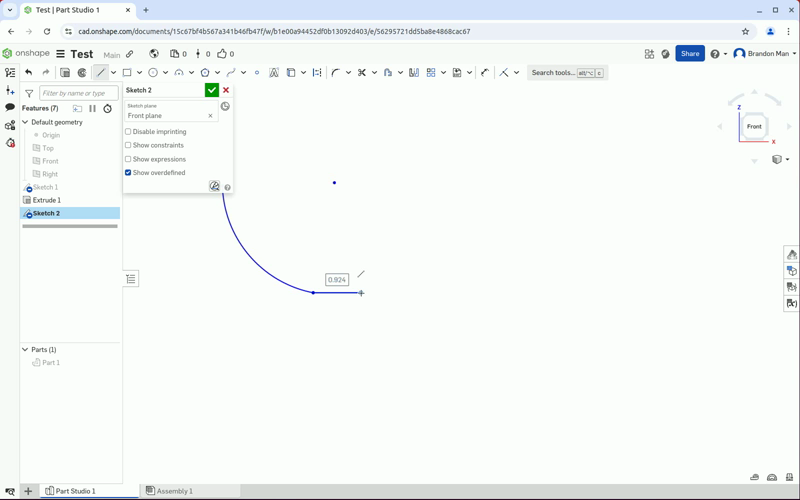
scroll(-6)
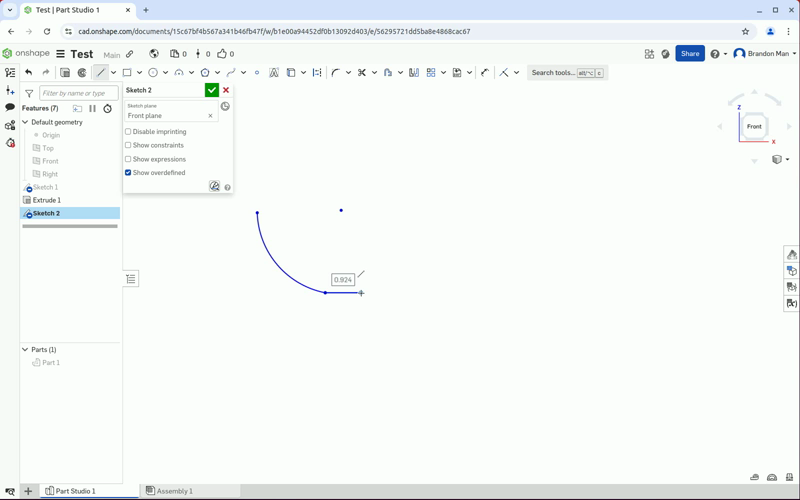
scroll(-6)
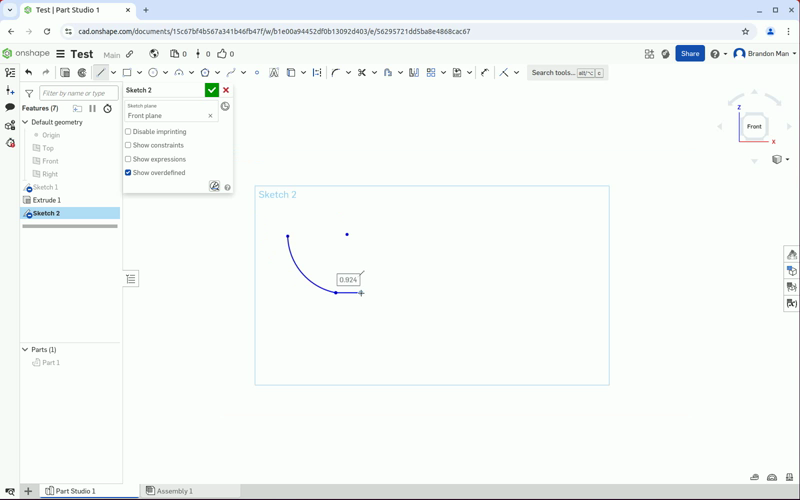
scroll(-6)
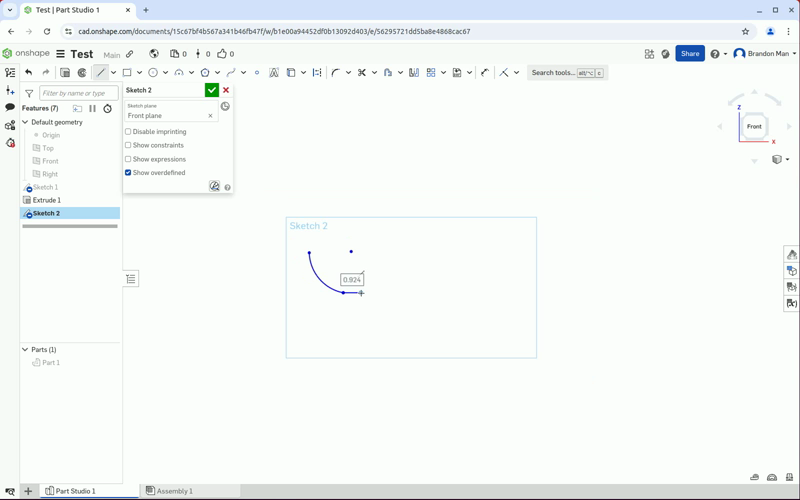
scroll(-6)
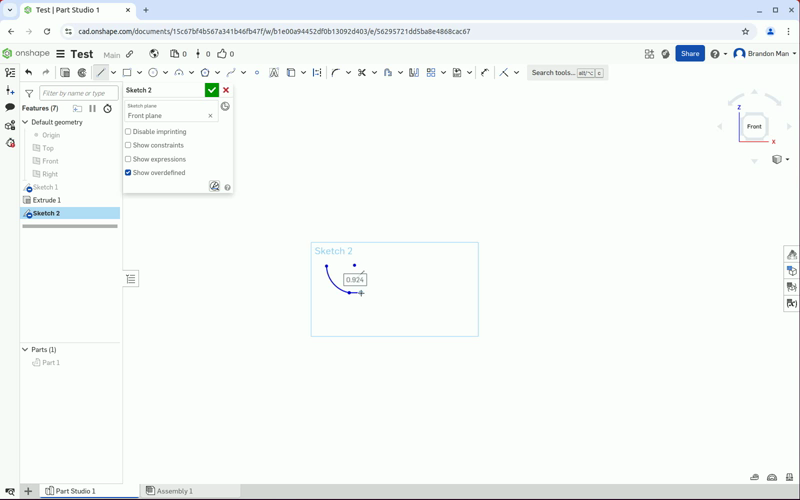
scroll(-6)
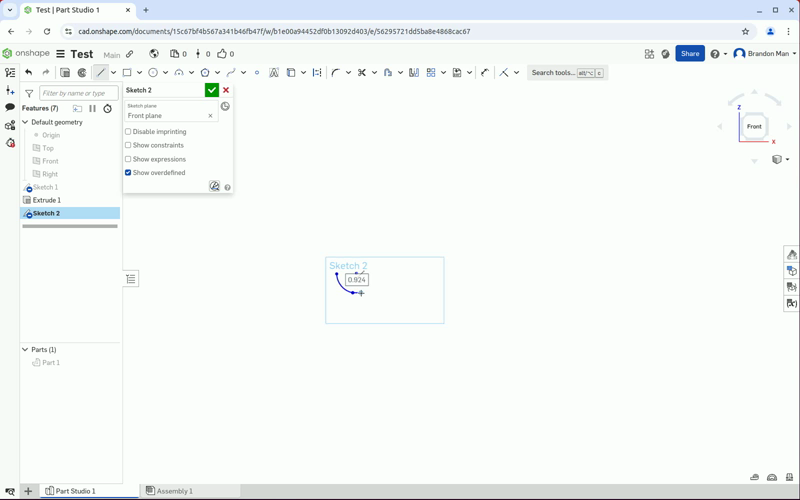
scroll(-6)
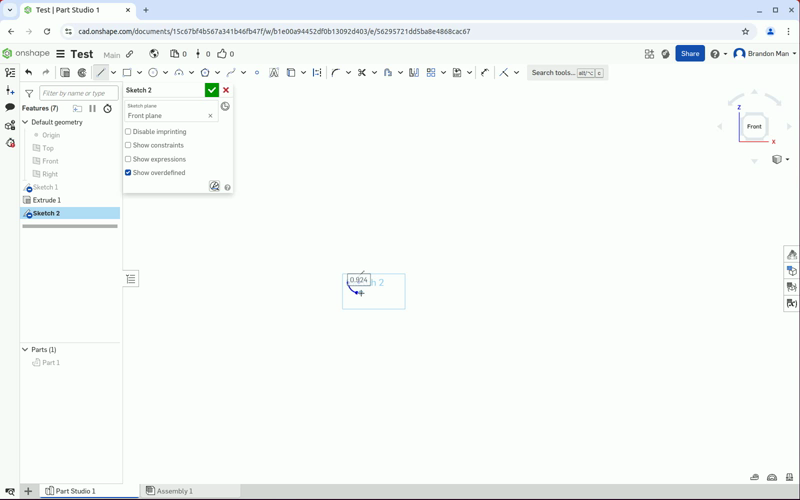
key_up(shift)
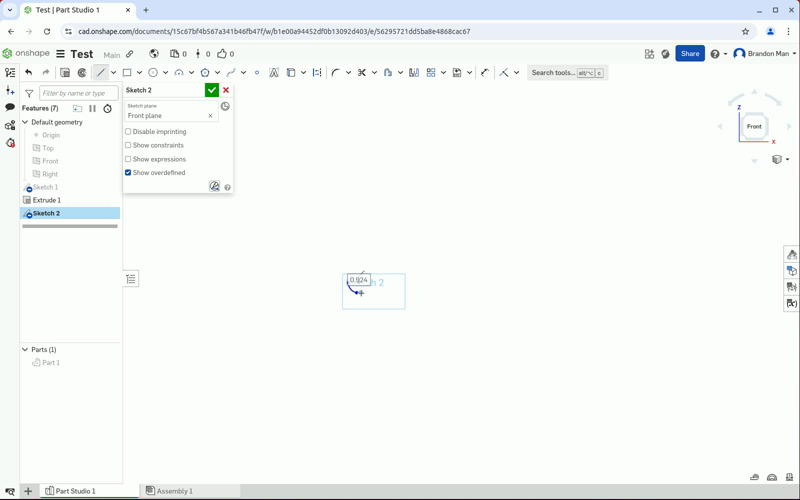
key_down(shift)
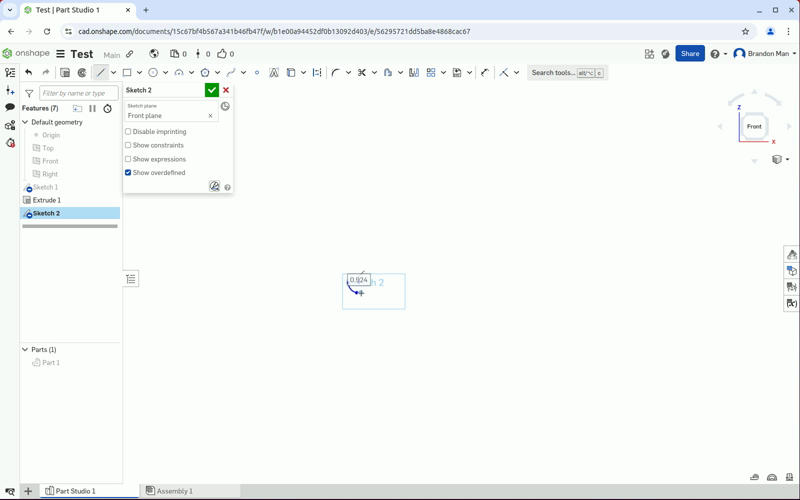
mouse_move(460, 292)
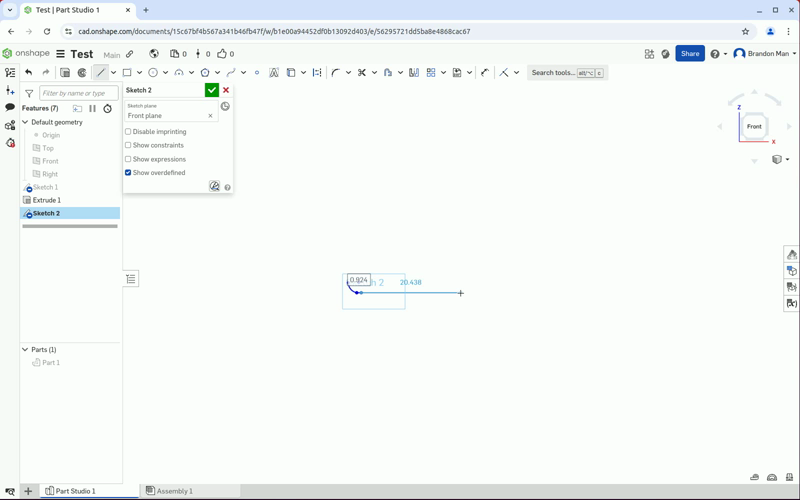
click(460, 292)
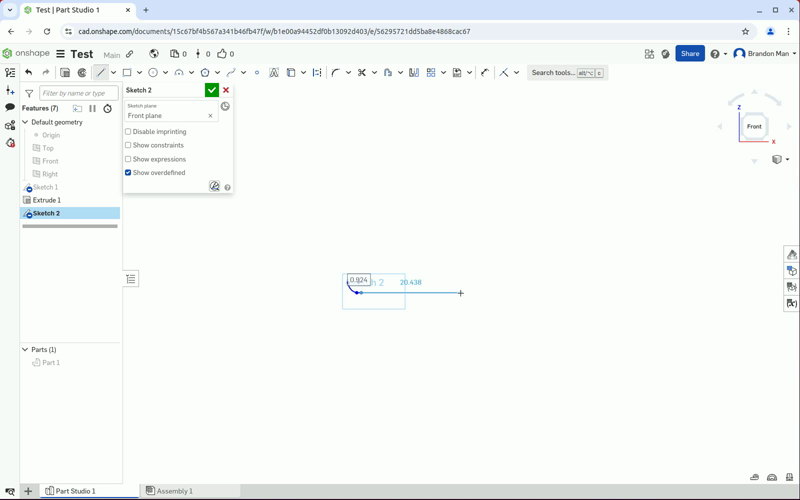
key_up(shift)
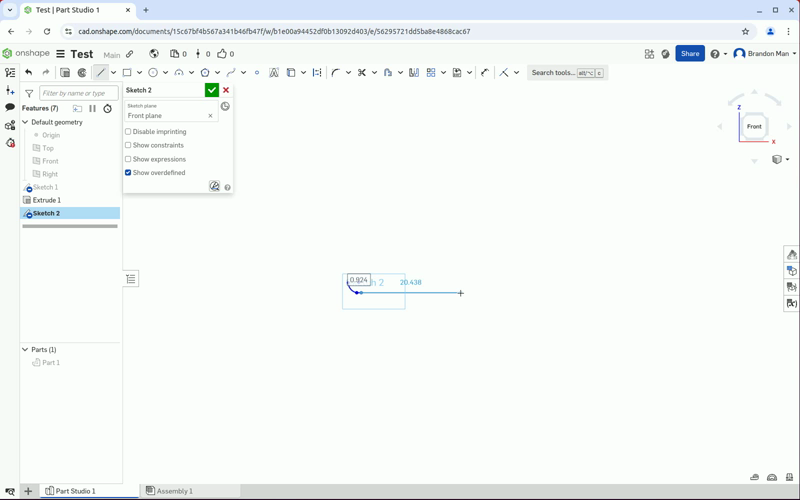
key_down(shift)
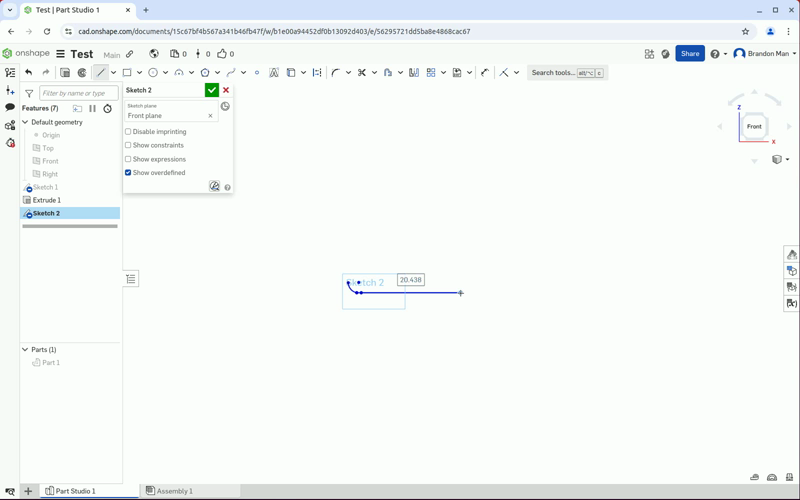
mouse_move(490, 292)
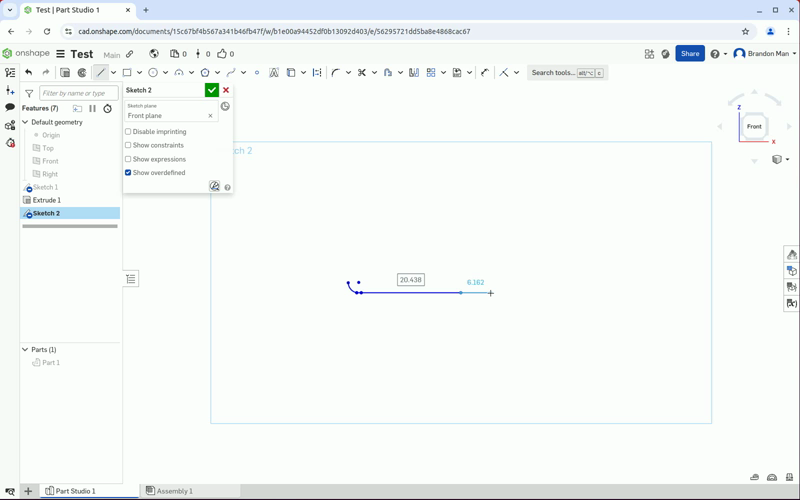
mouse_move(460, 282)
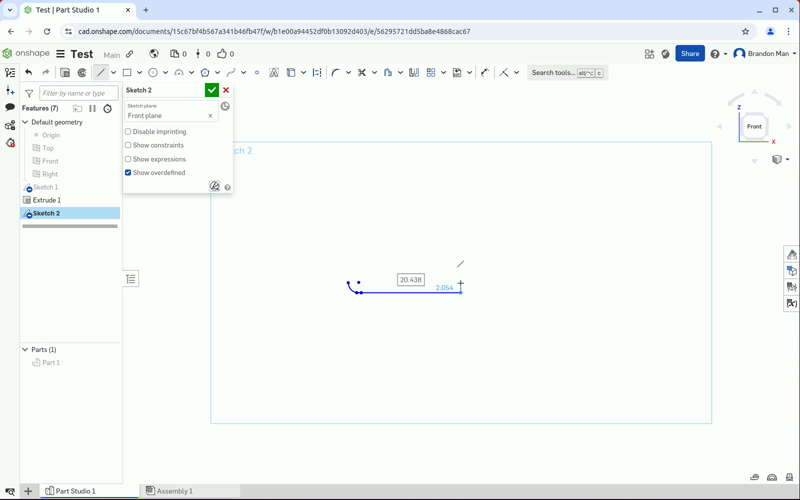
click(460, 282)
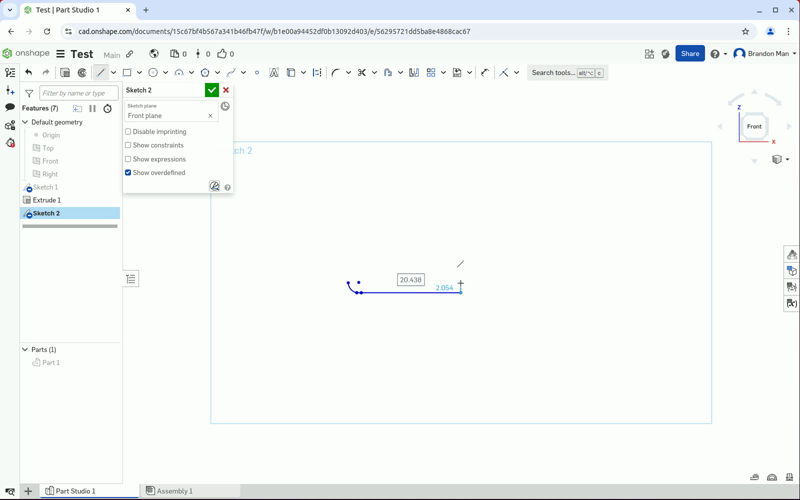
key_up(shift)
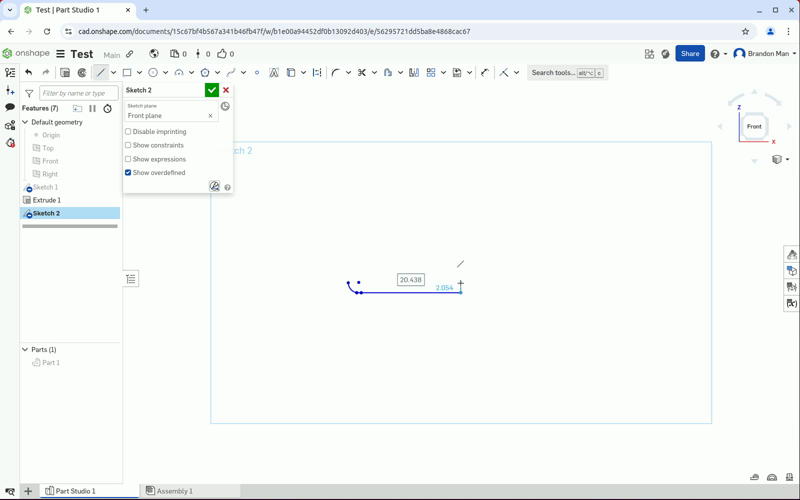
key_down(shift)
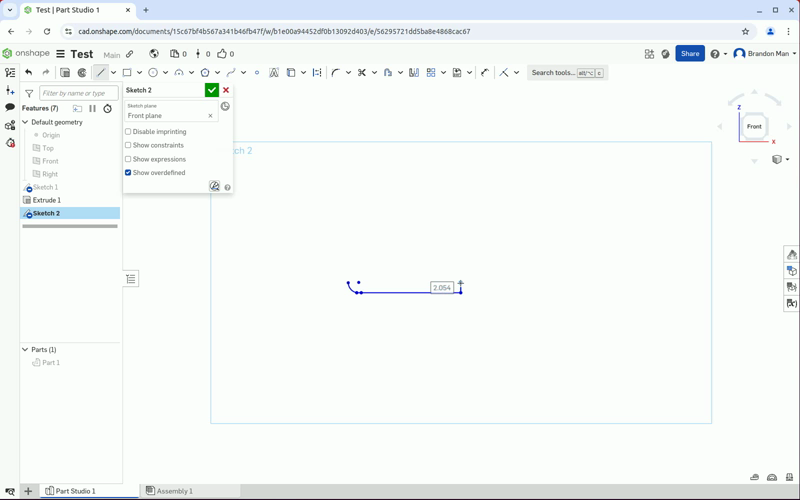
mouse_move(367, 282)
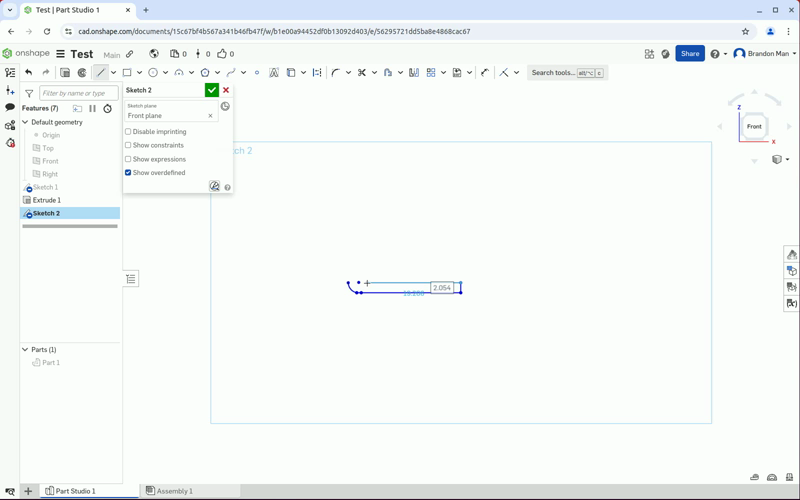
click(367, 282)
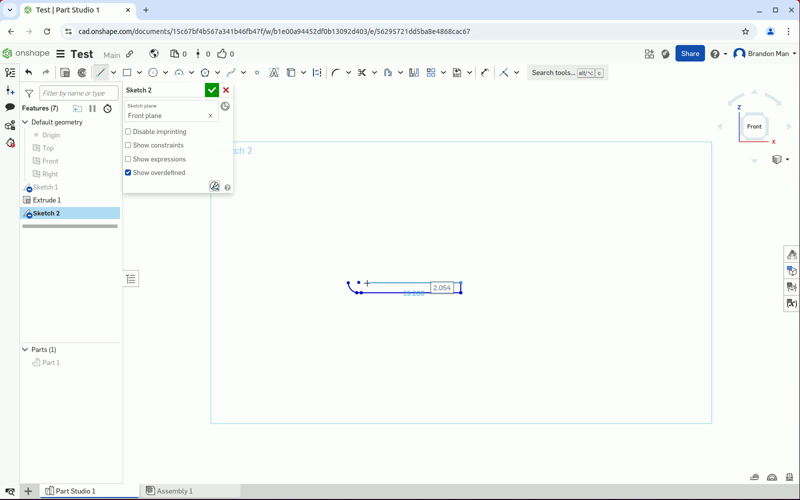
key_up(shift)
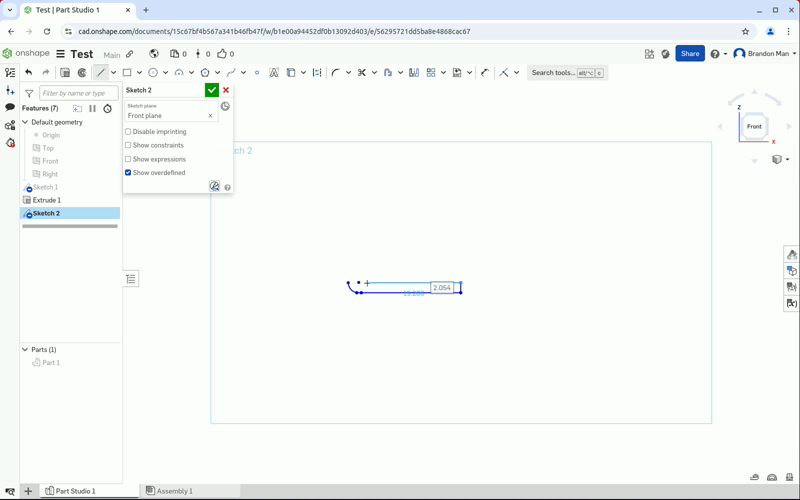
key(esc)
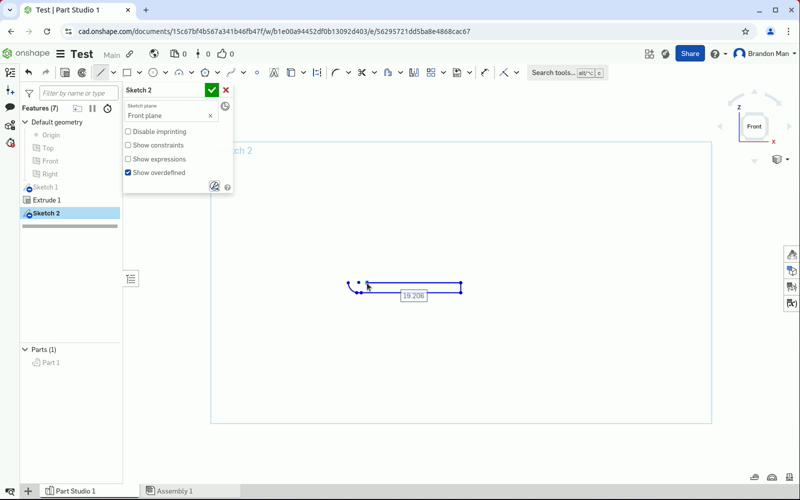
key(a)
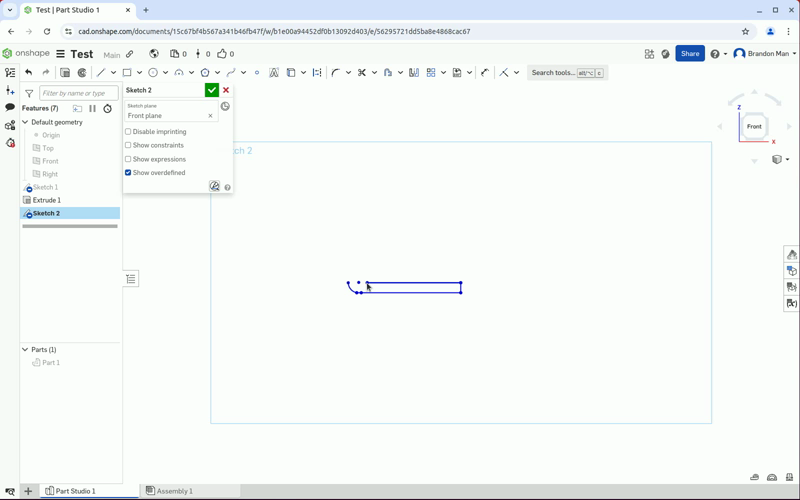
mouse_move(367, 282)
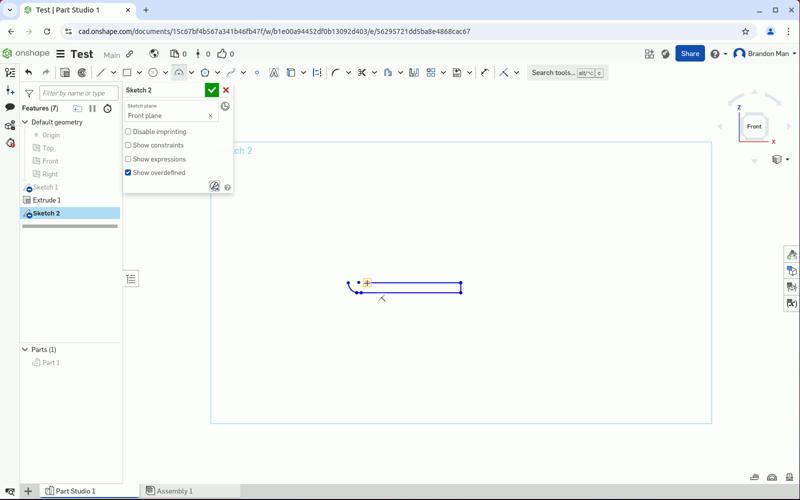
click(367, 282)
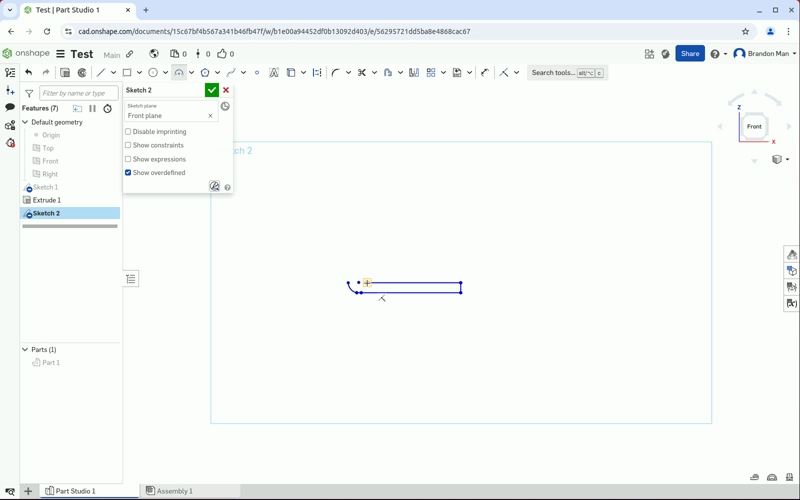
key_down(shift)
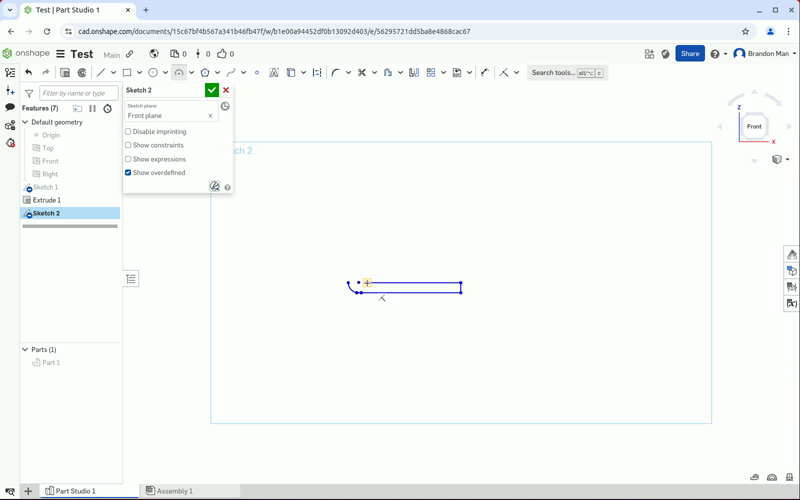
mouse_move(355, 282)
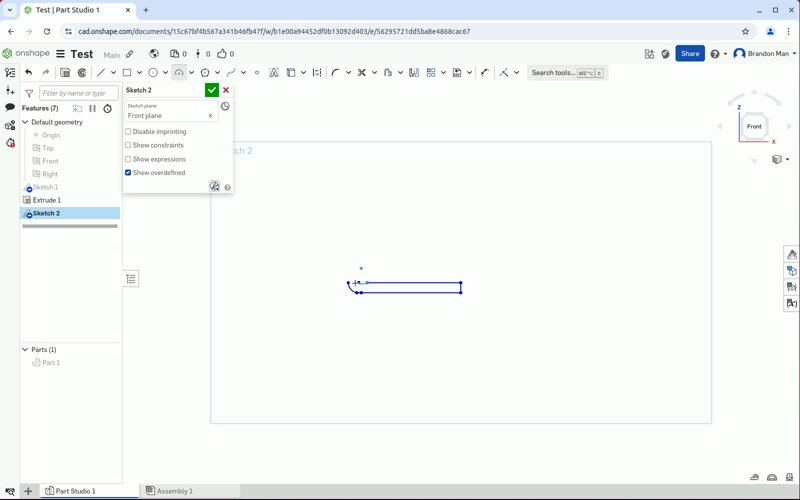
scroll(6)
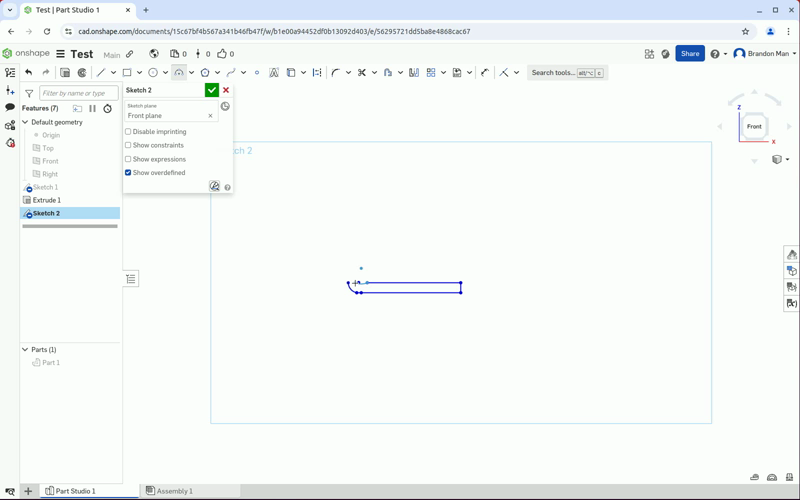
scroll(6)
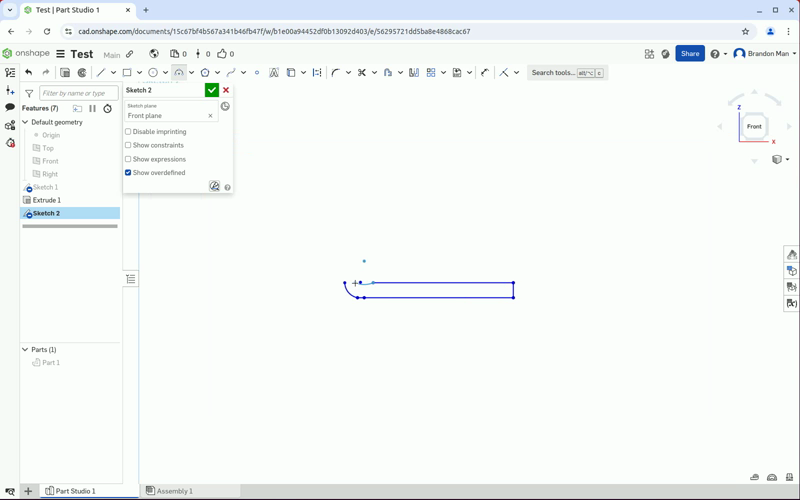
scroll(6)
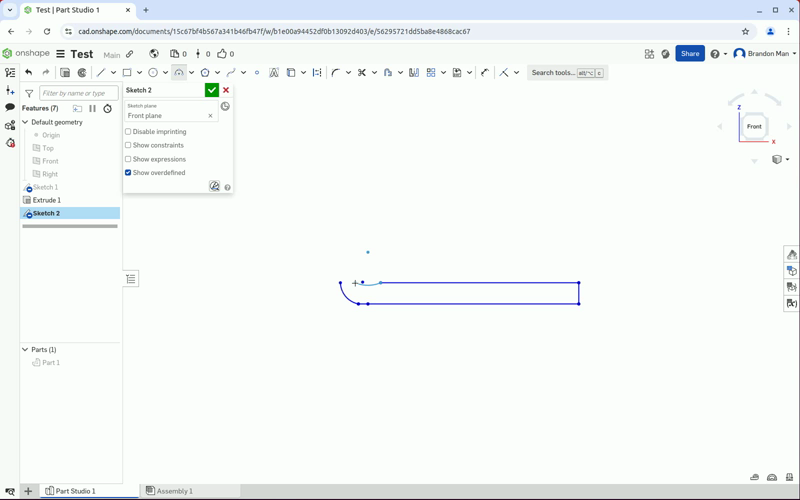
scroll(6)
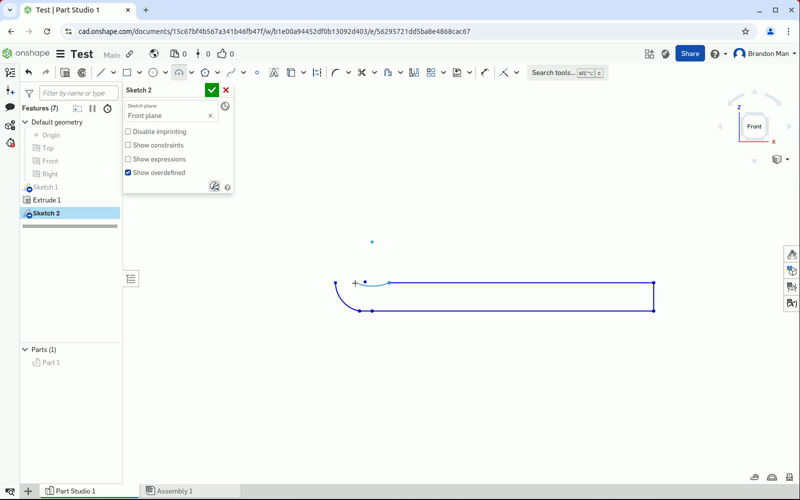
scroll(6)
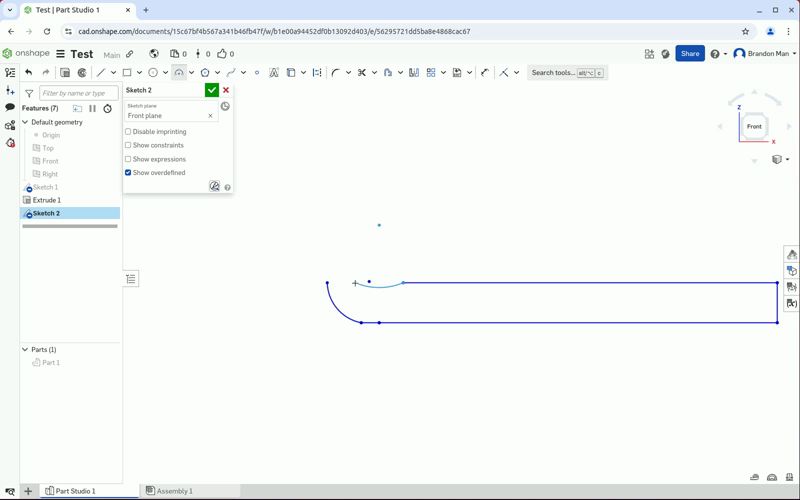
scroll(6)
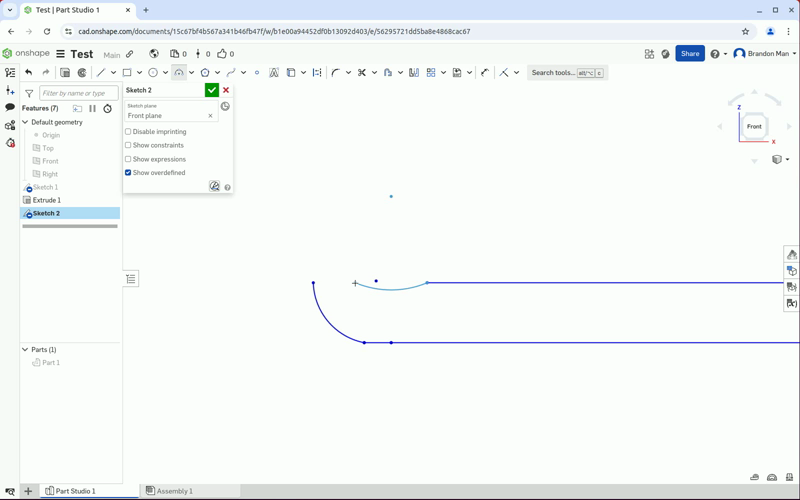
scroll(6)
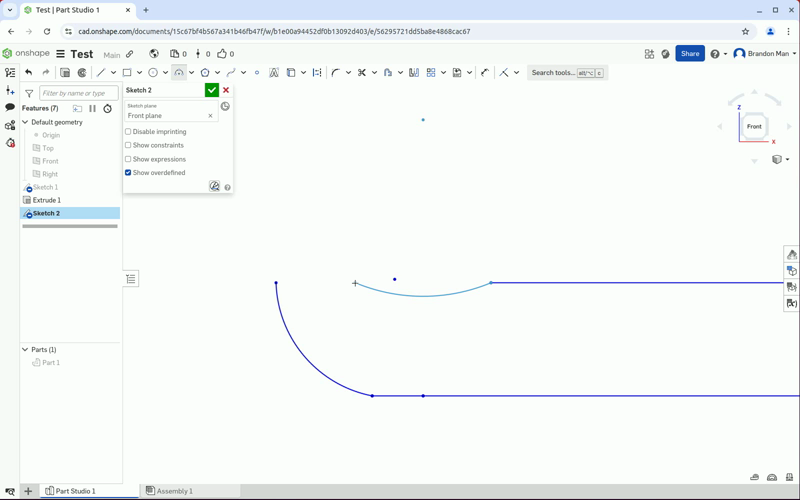
click(355, 282)
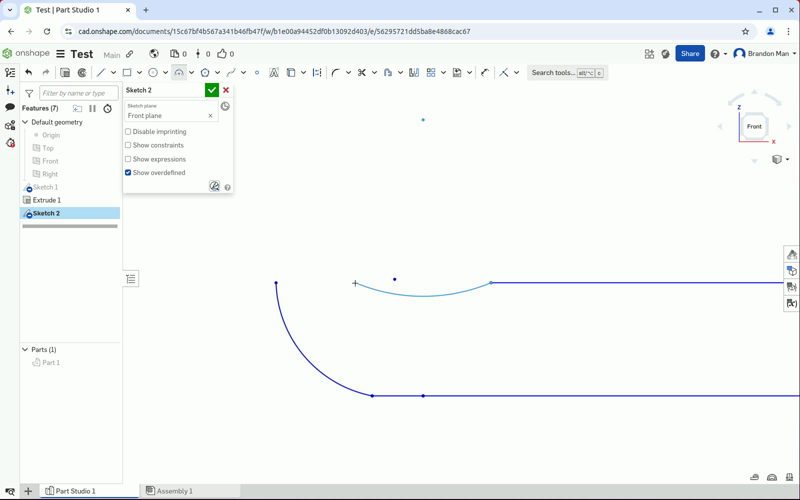
scroll(-6)
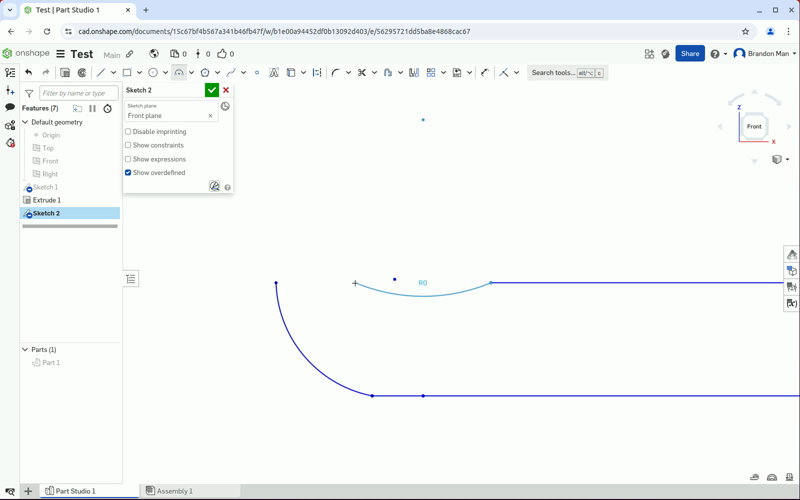
scroll(-6)
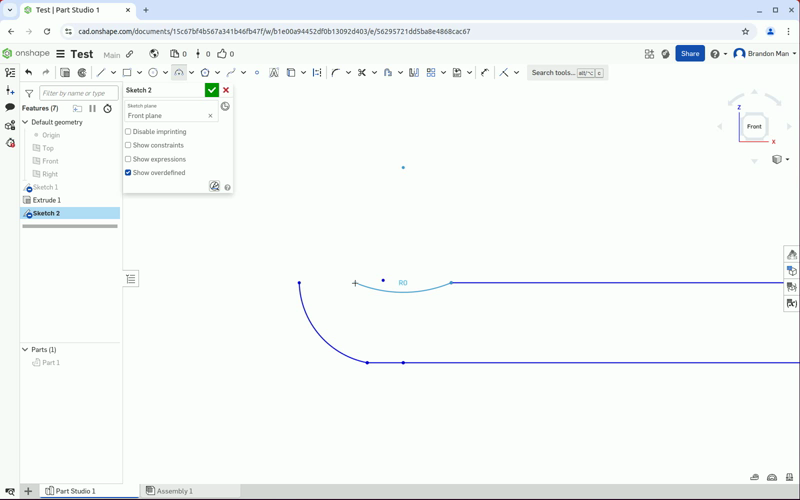
scroll(-6)
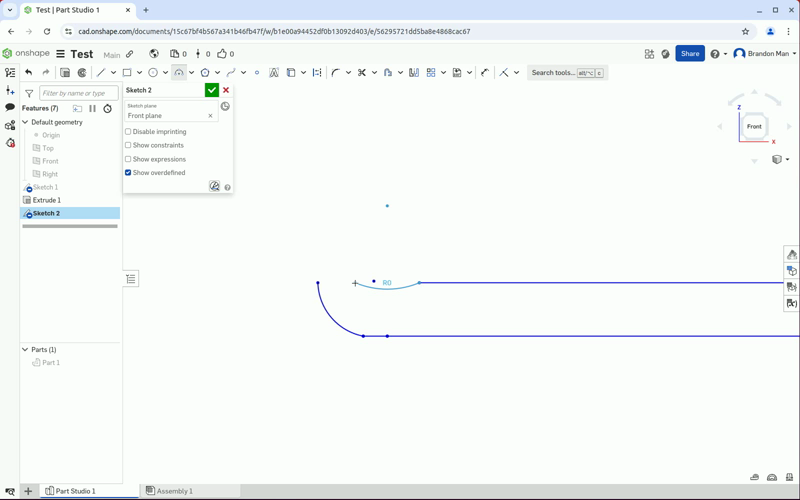
scroll(-6)
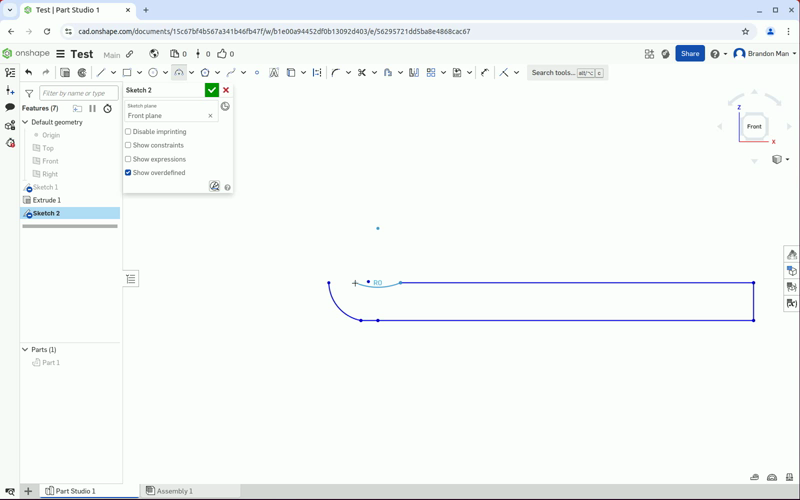
scroll(-6)
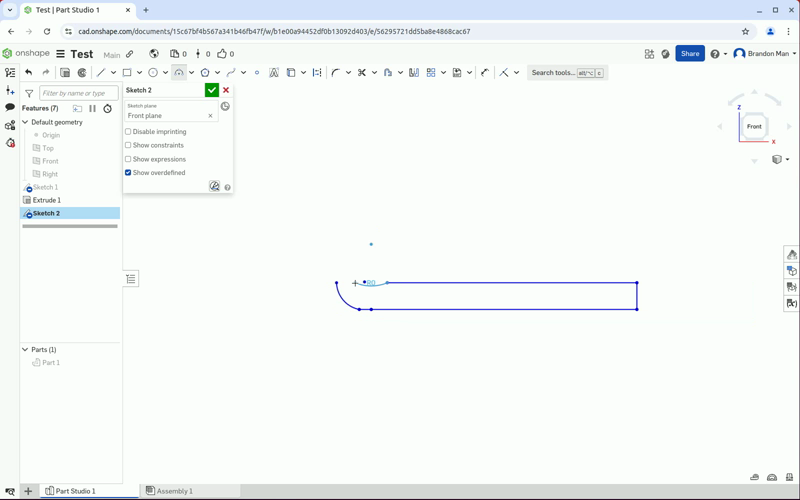
scroll(-6)
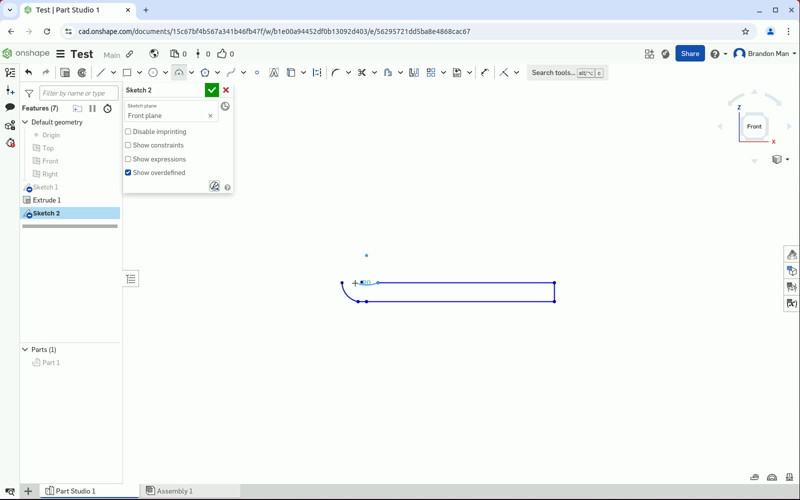
scroll(-6)
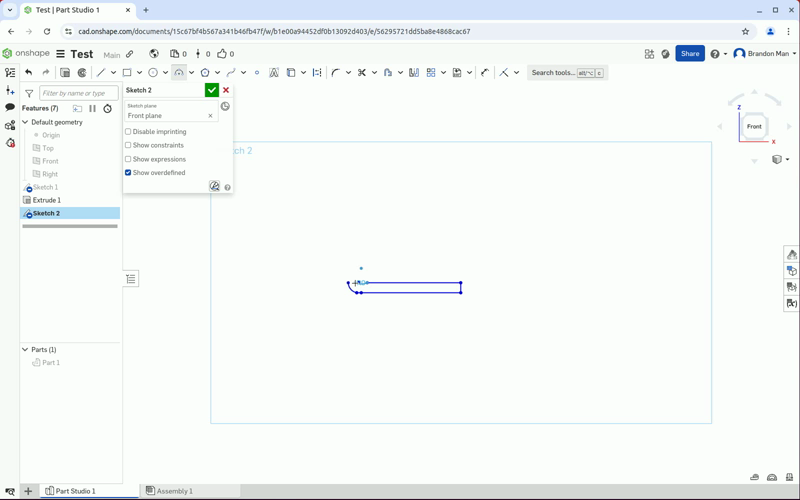
mouse_move(361, 288)
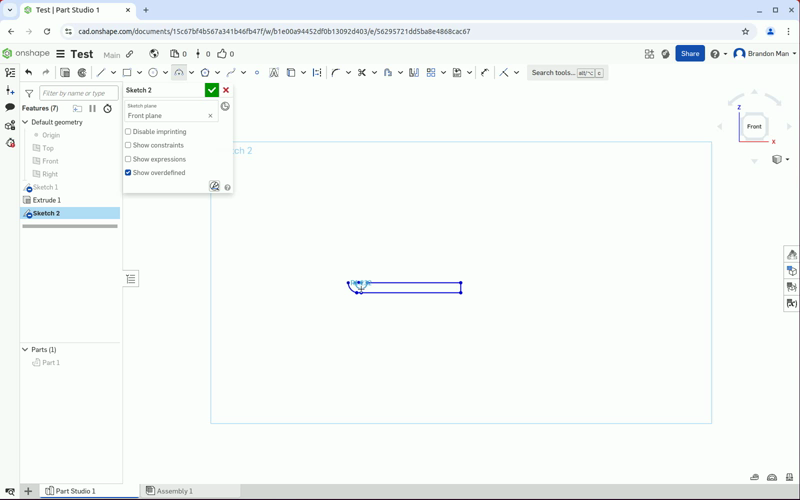
scroll(6)
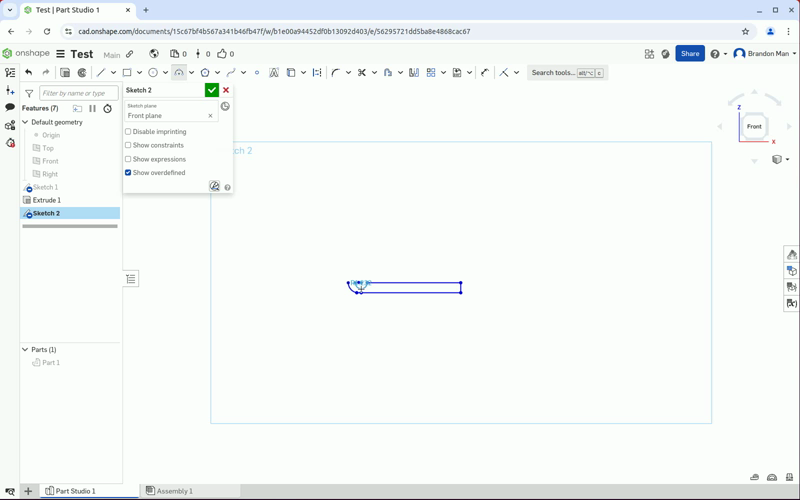
scroll(6)
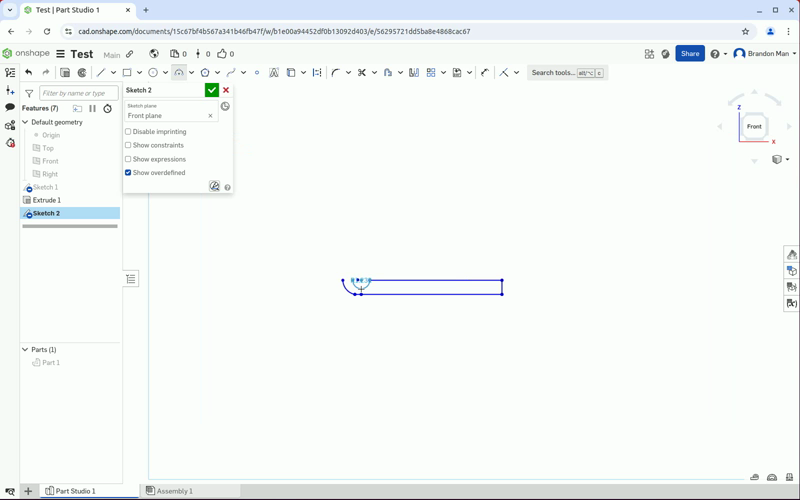
scroll(6)
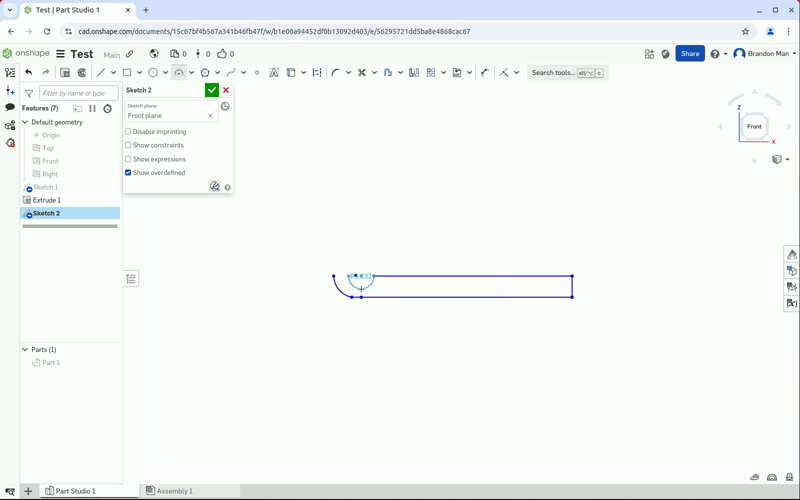
scroll(6)
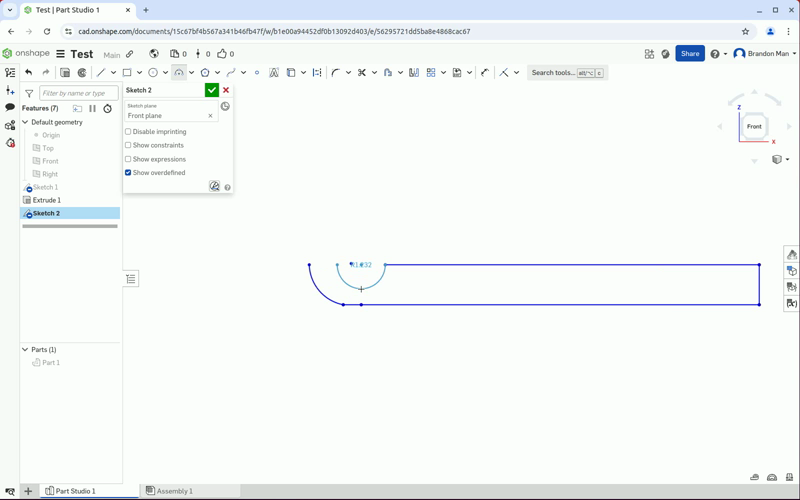
scroll(6)
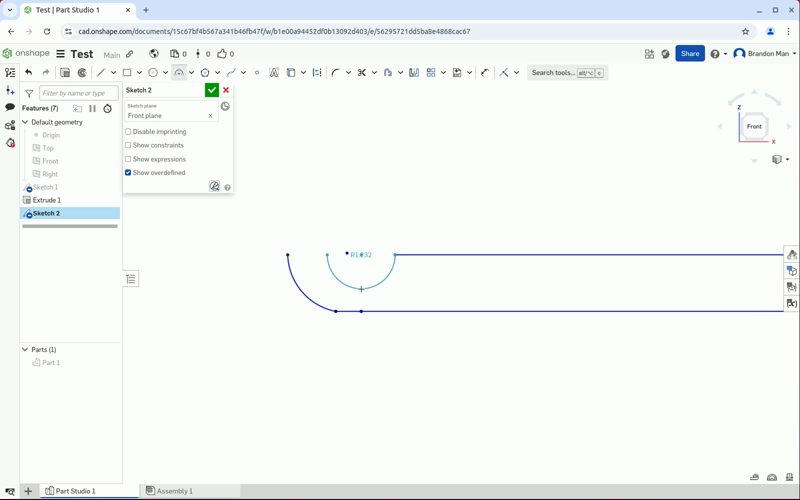
scroll(6)
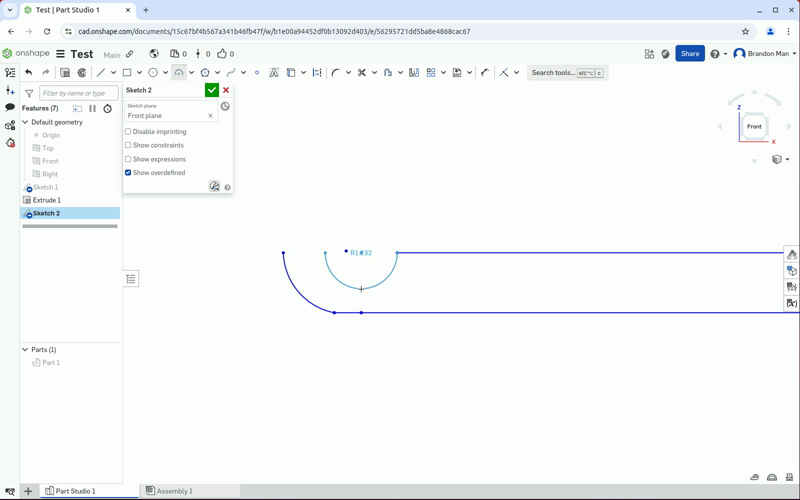
scroll(6)
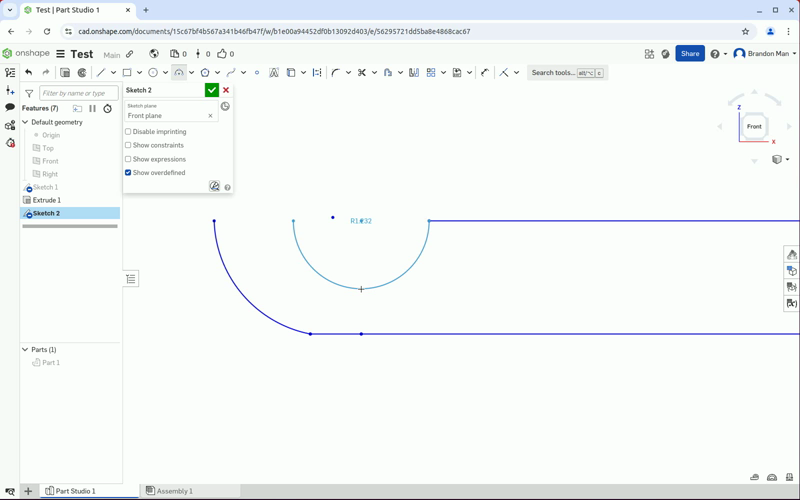
click(361, 288)
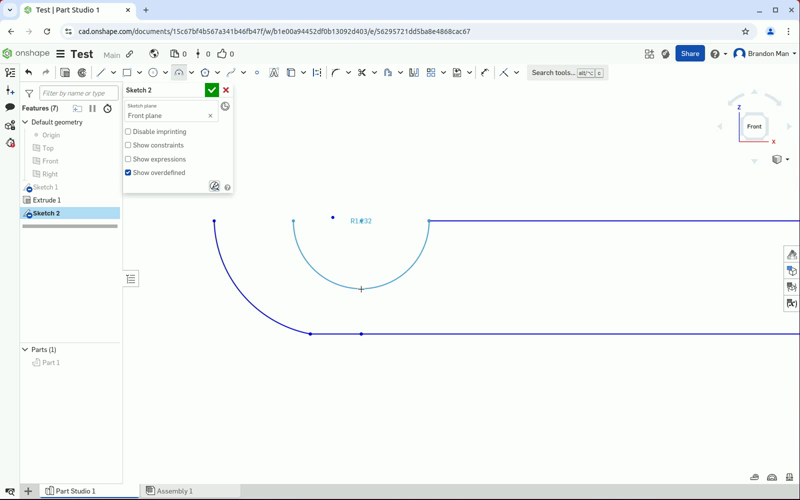
scroll(-6)
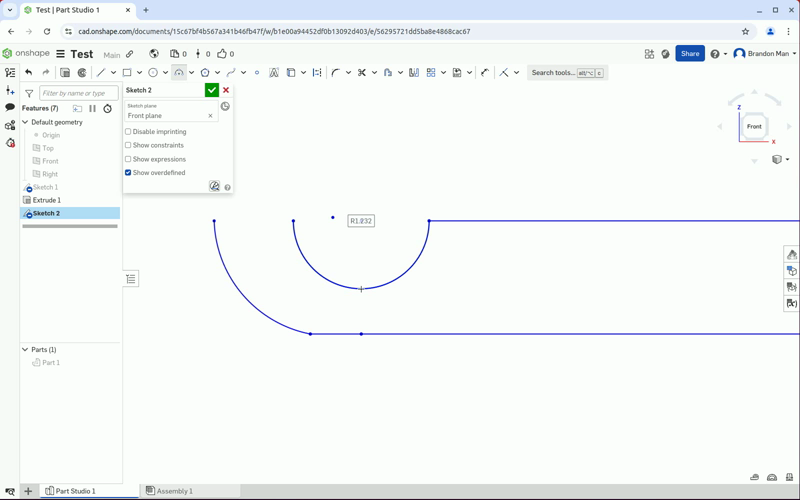
scroll(-6)
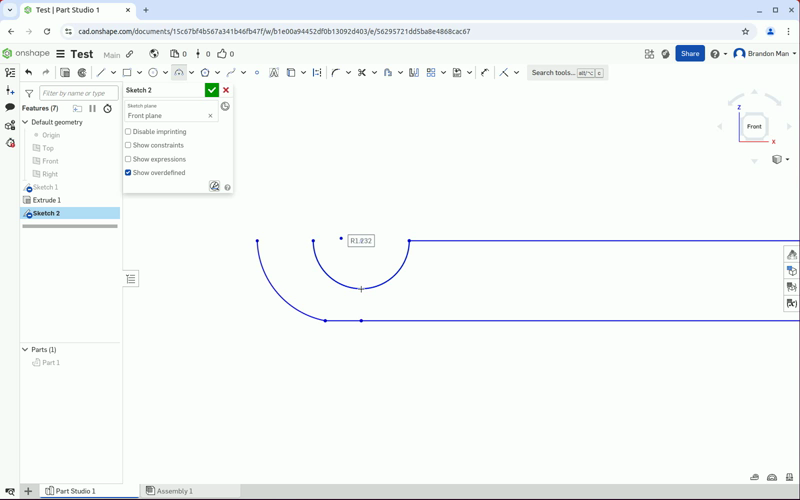
scroll(-6)
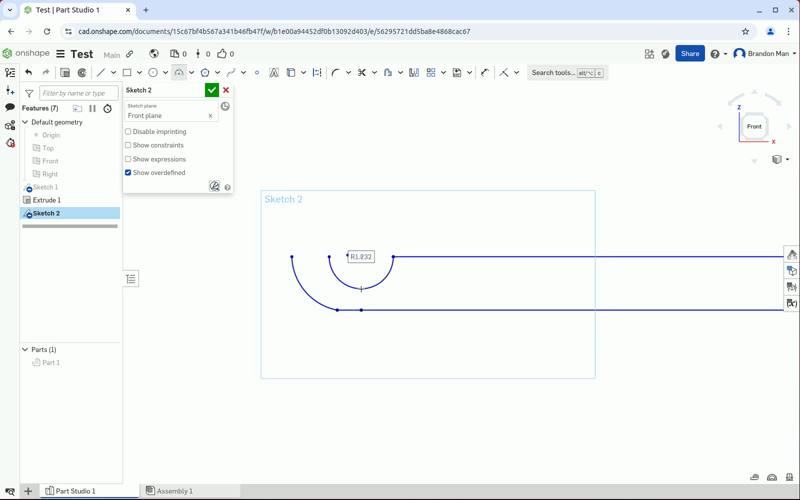
scroll(-6)
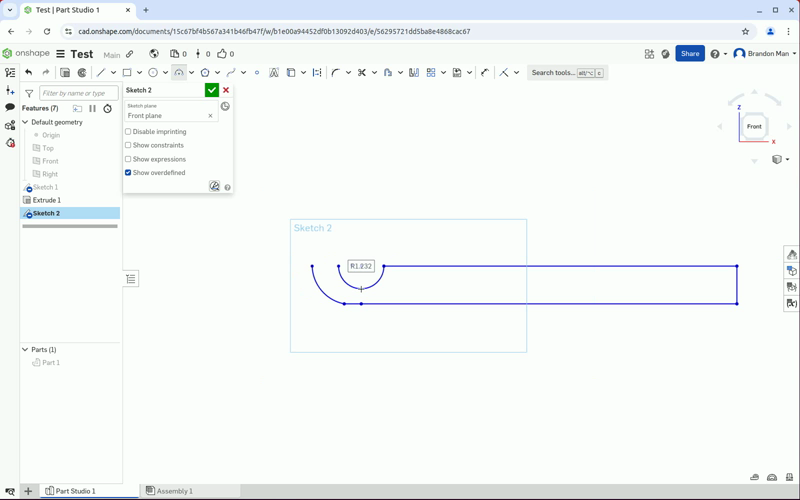
scroll(-6)
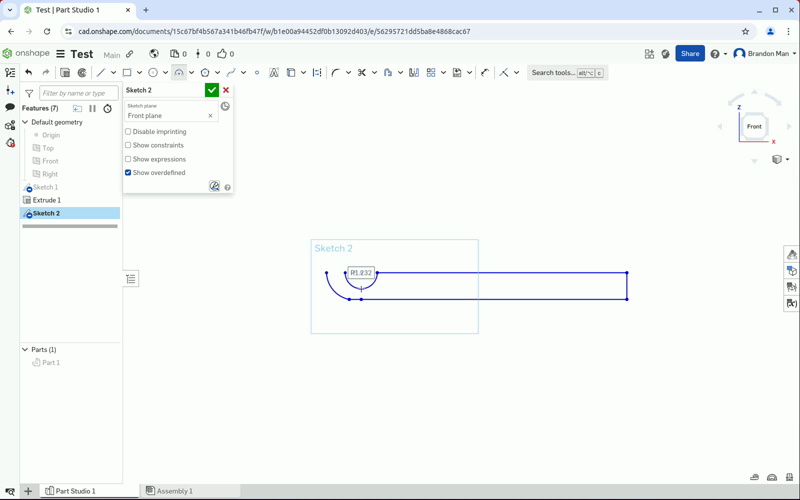
scroll(-6)
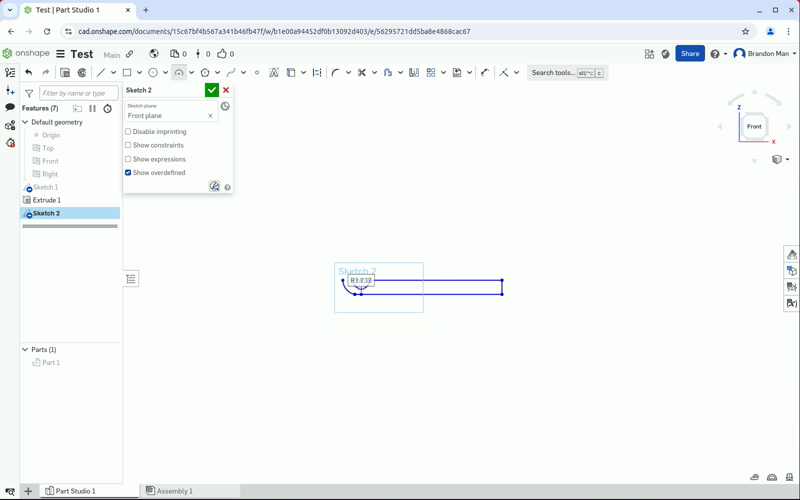
scroll(-6)
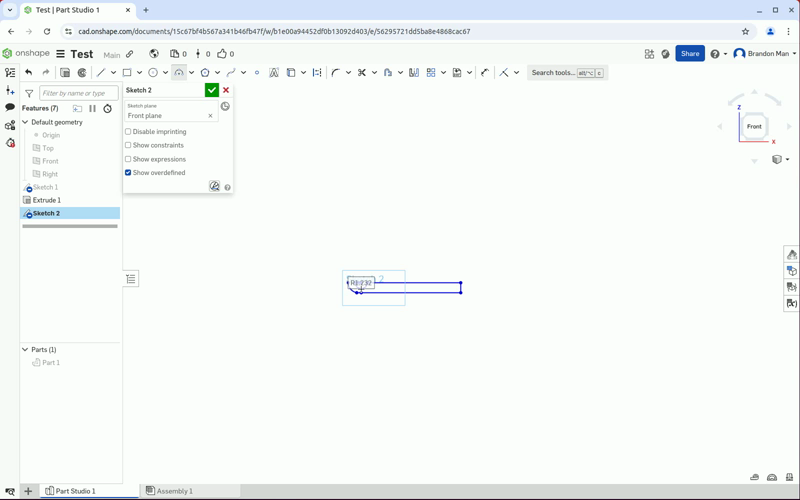
key_up(shift)
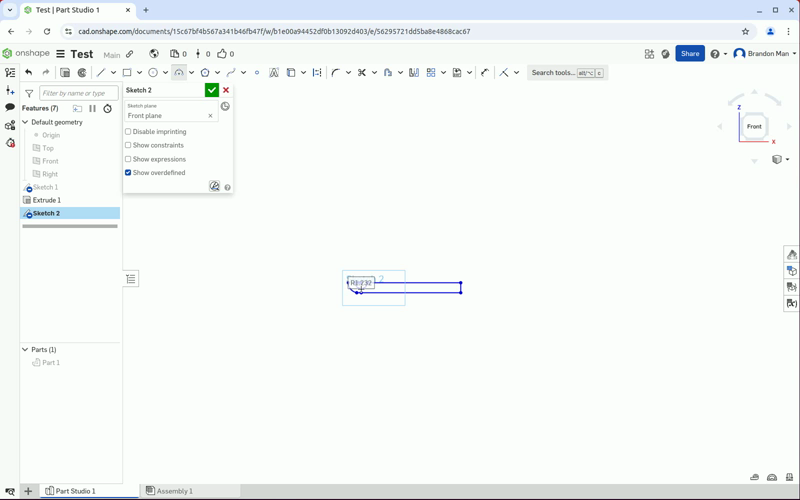
key(esc)
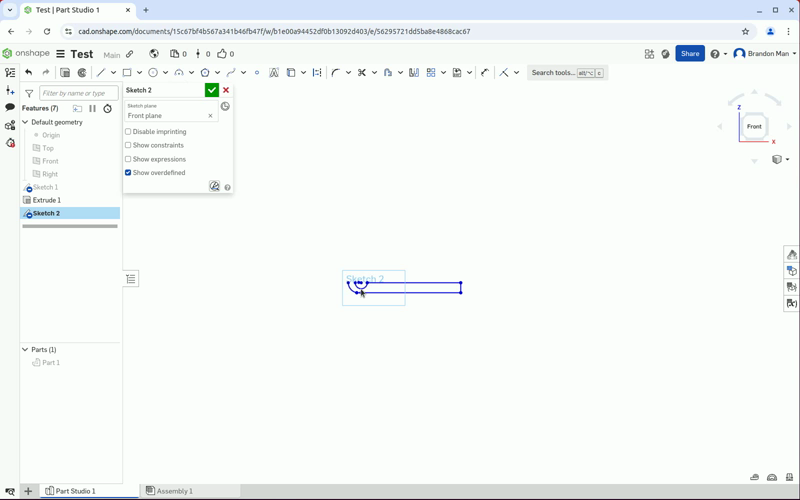
key(l)
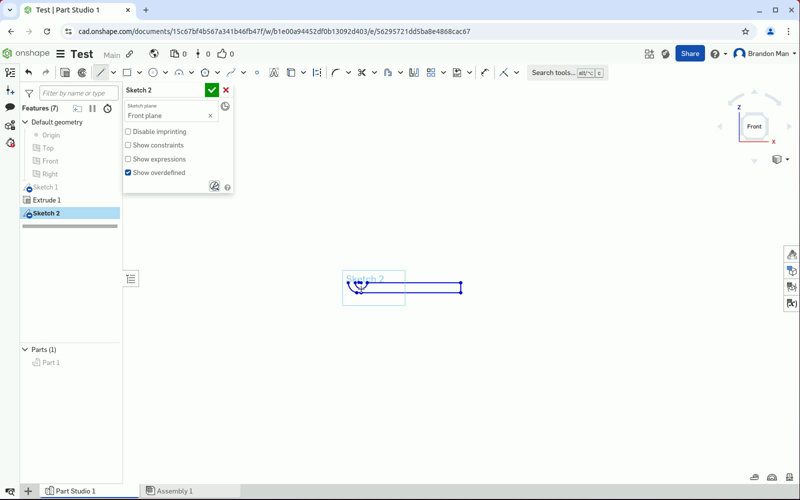
mouse_move(355, 282)
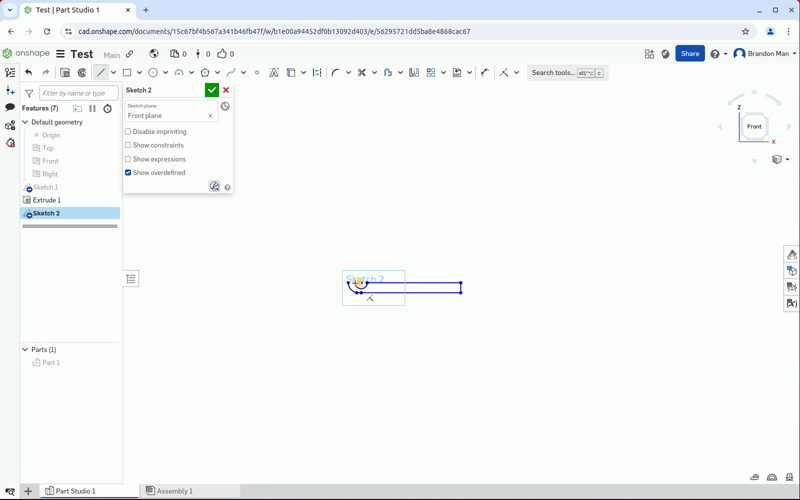
scroll(6)
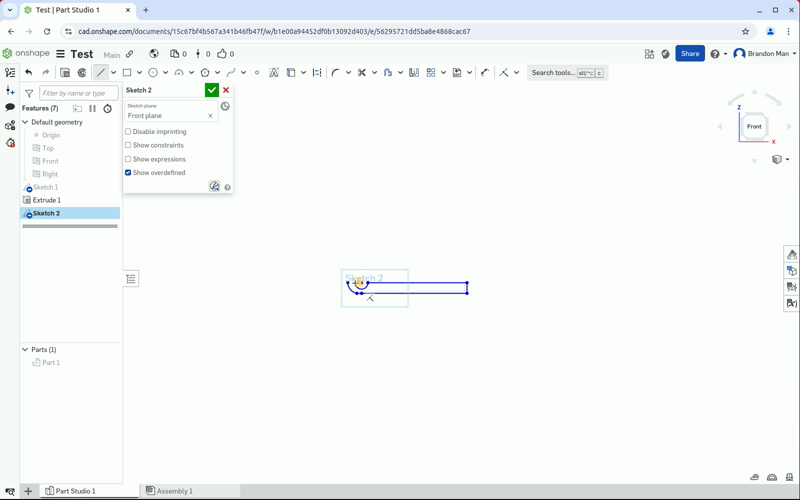
scroll(6)
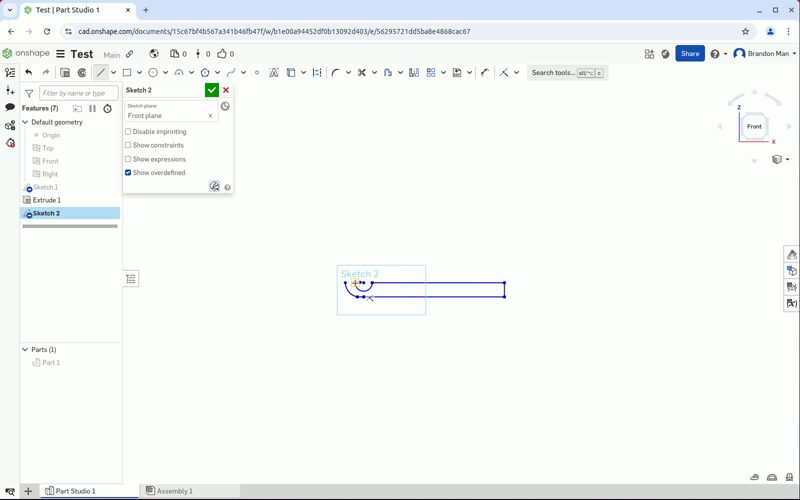
scroll(6)
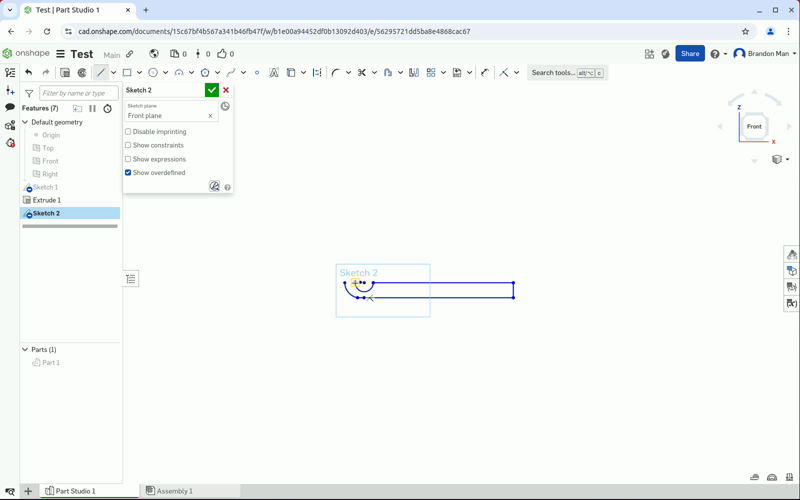
scroll(6)
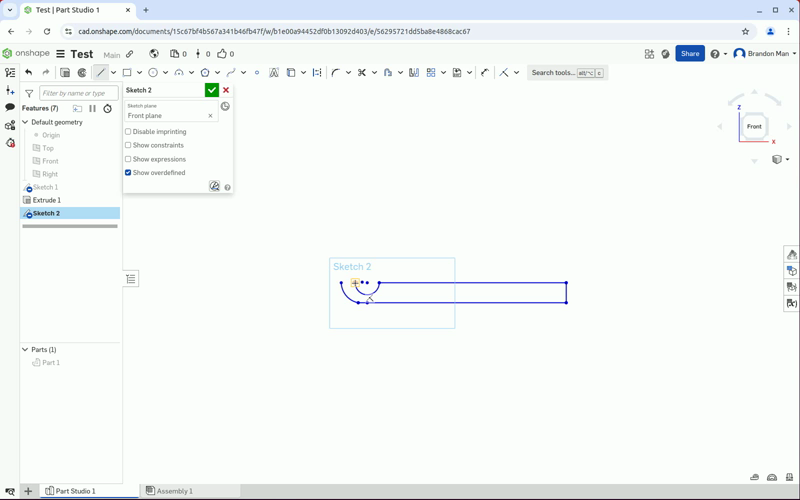
scroll(6)
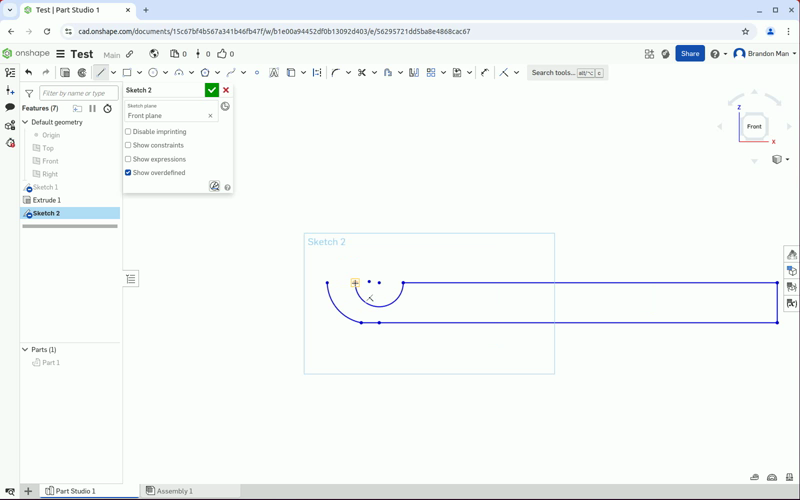
scroll(6)
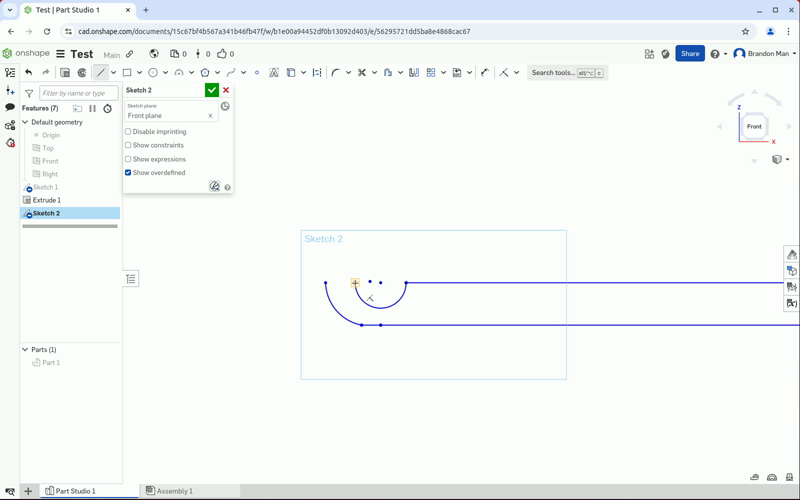
scroll(6)
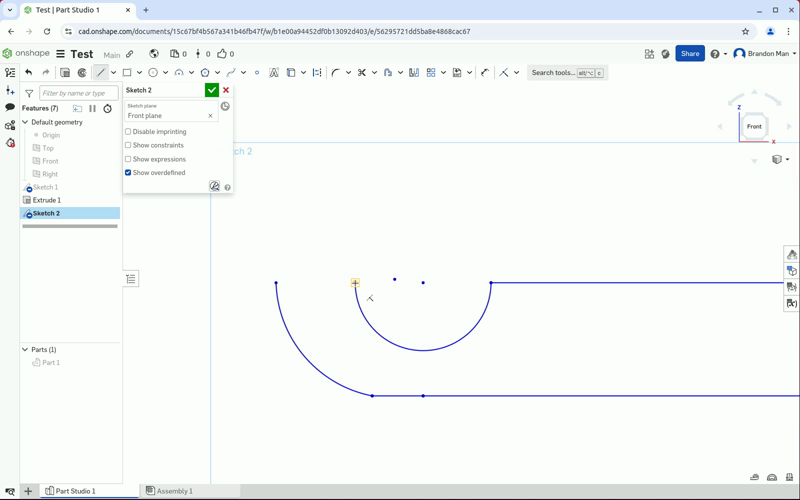
click(355, 282)
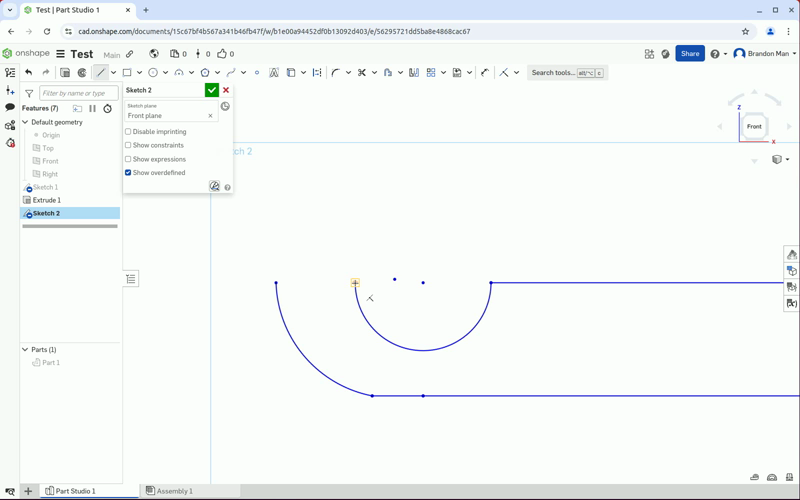
scroll(-6)
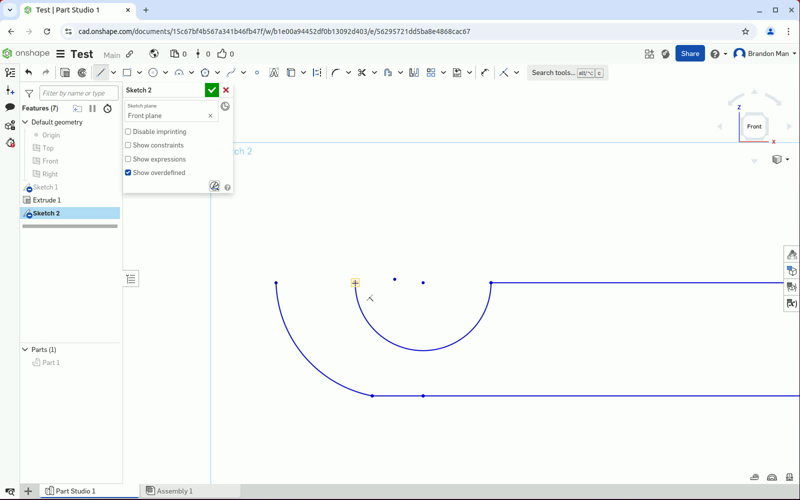
scroll(-6)
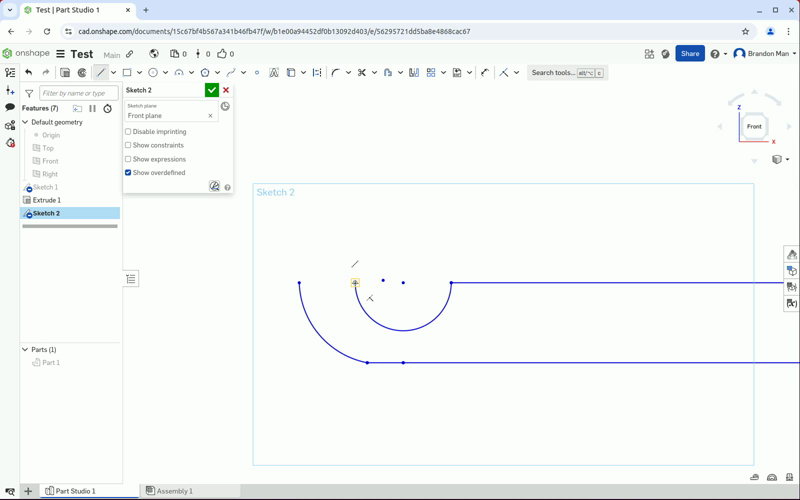
scroll(-6)
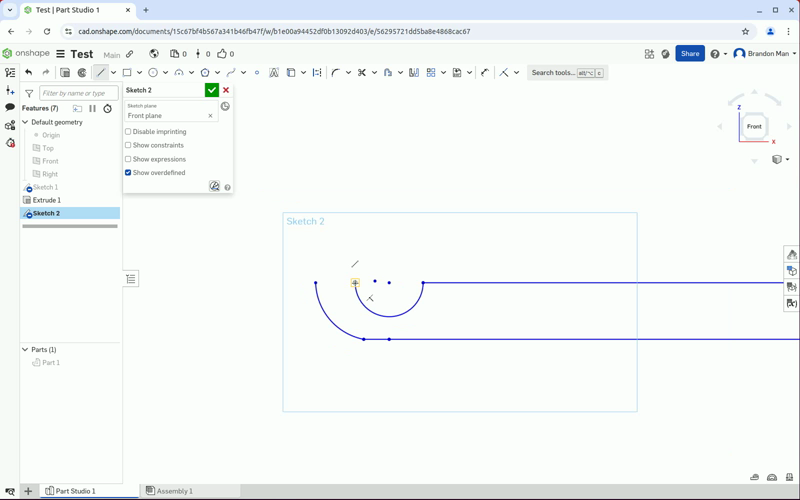
scroll(-6)
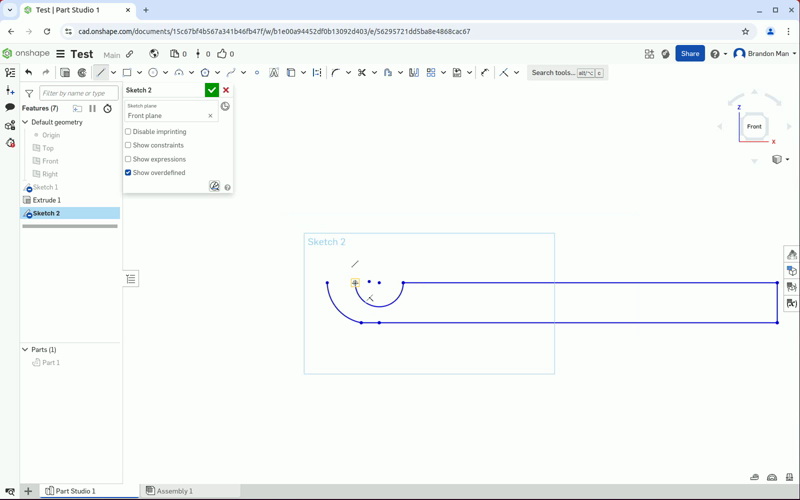
scroll(-6)
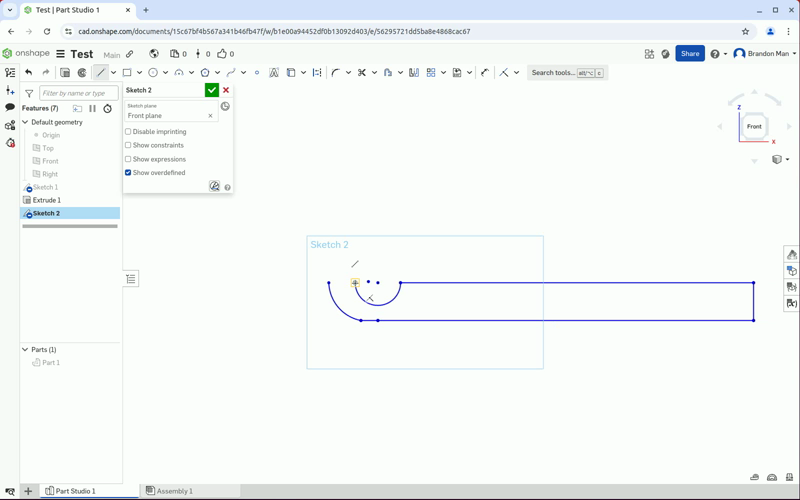
scroll(-6)
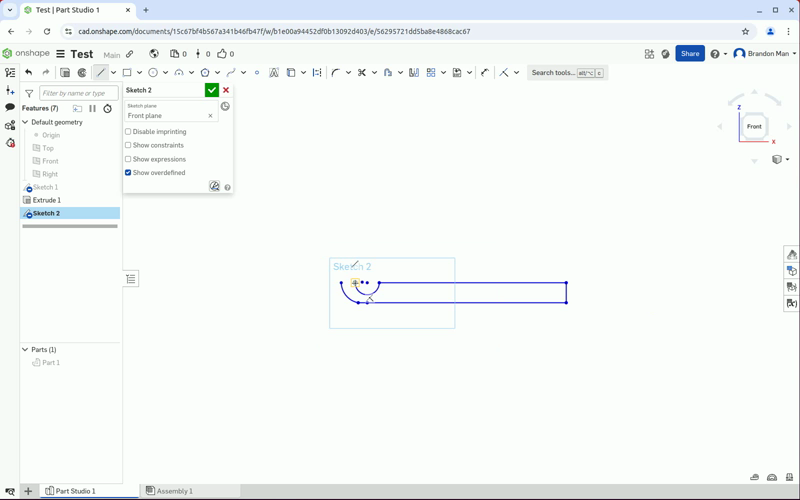
scroll(-6)
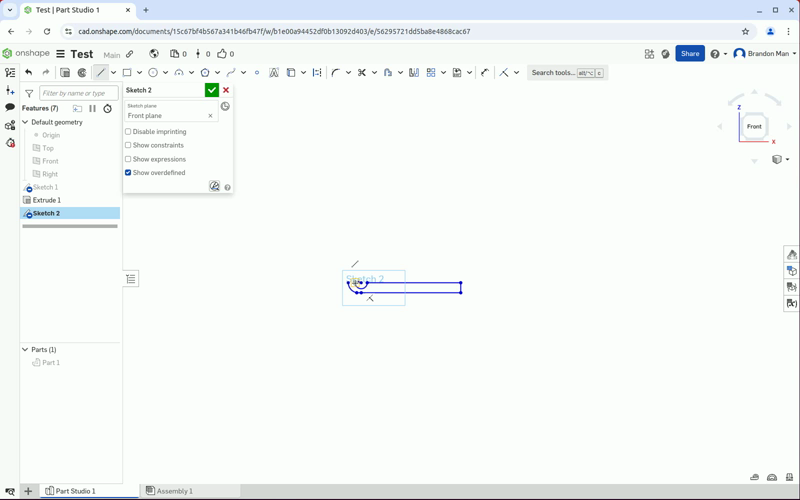
mouse_move(385, 282)
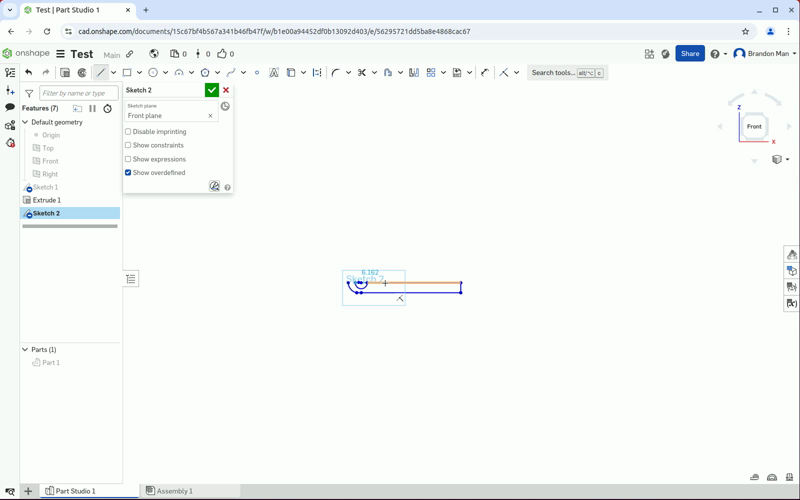
key_down(shift)
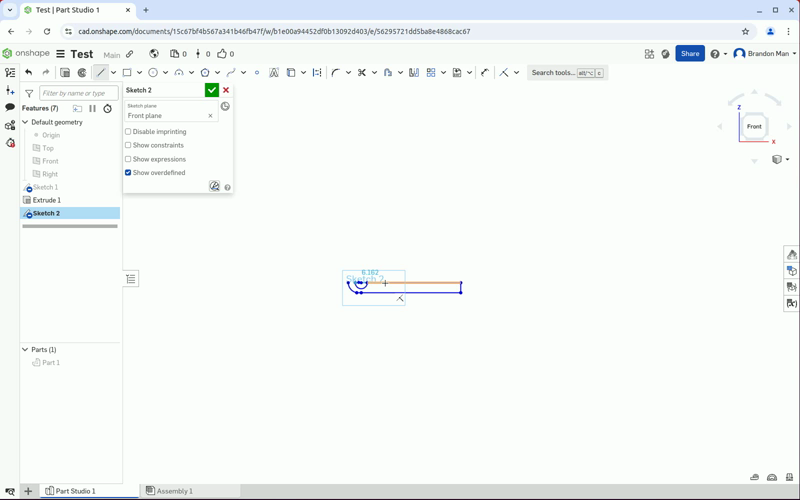
mouse_move(348, 282)
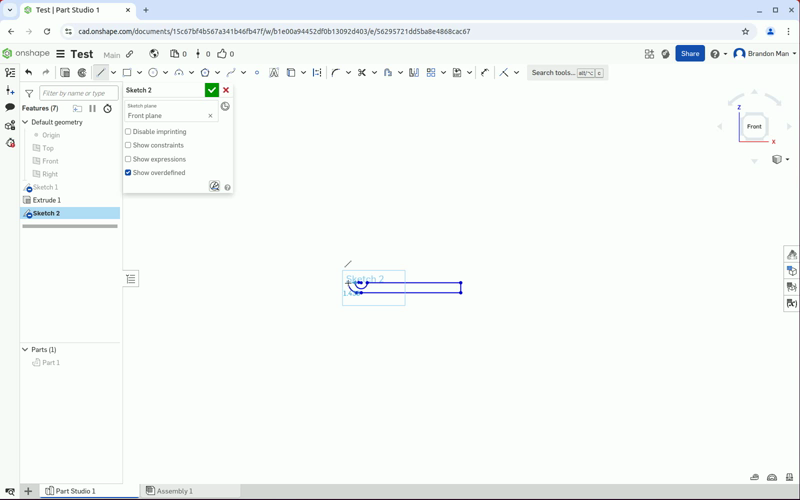
scroll(6)
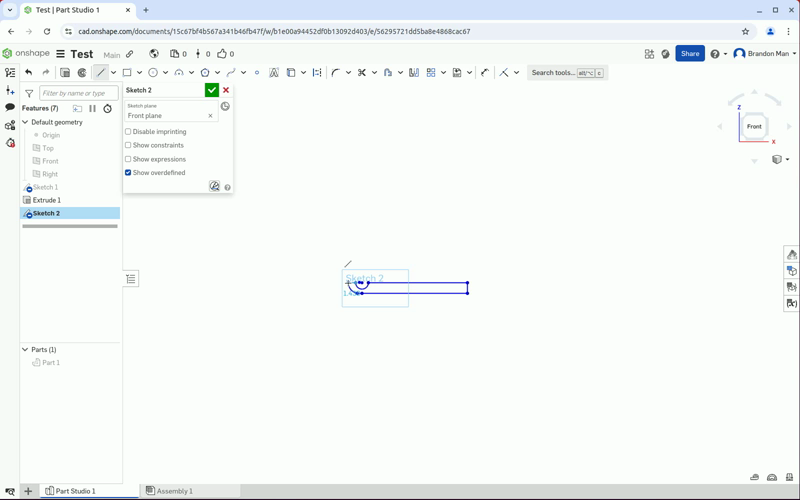
scroll(6)
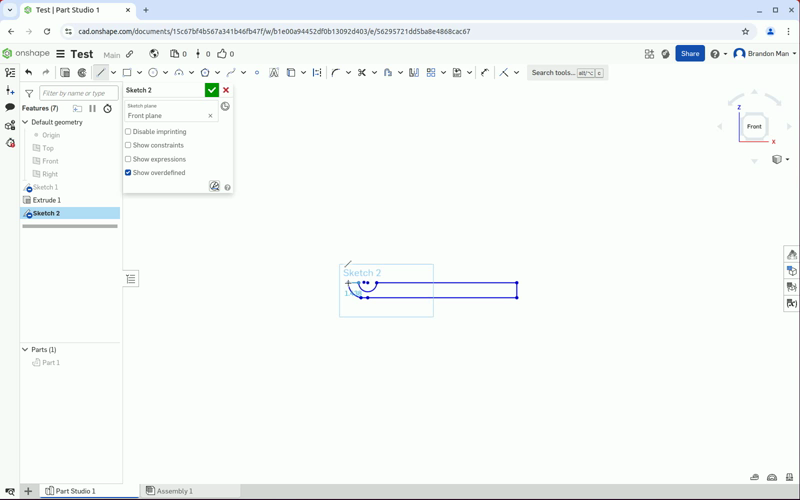
scroll(6)
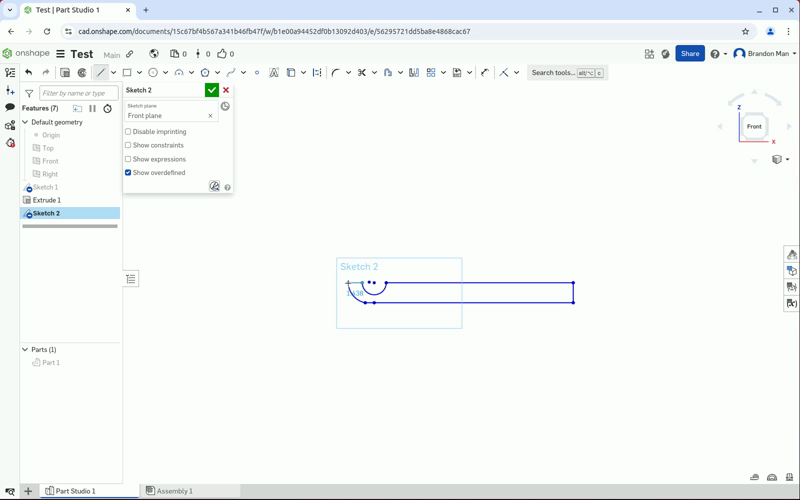
scroll(6)
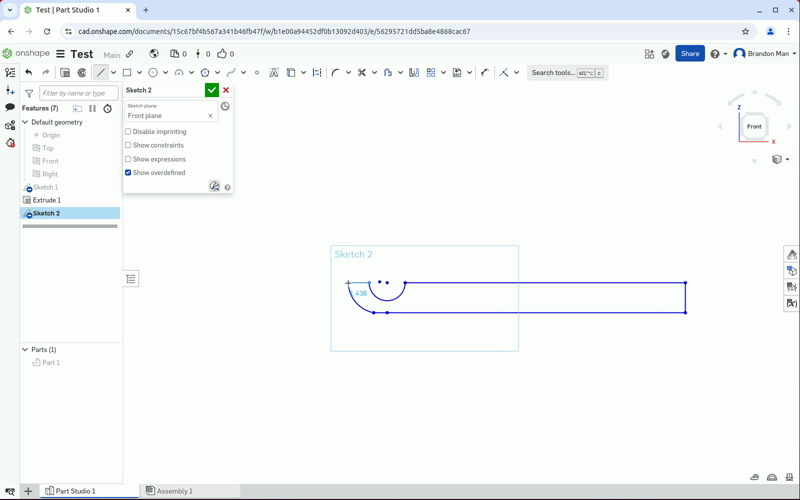
scroll(6)
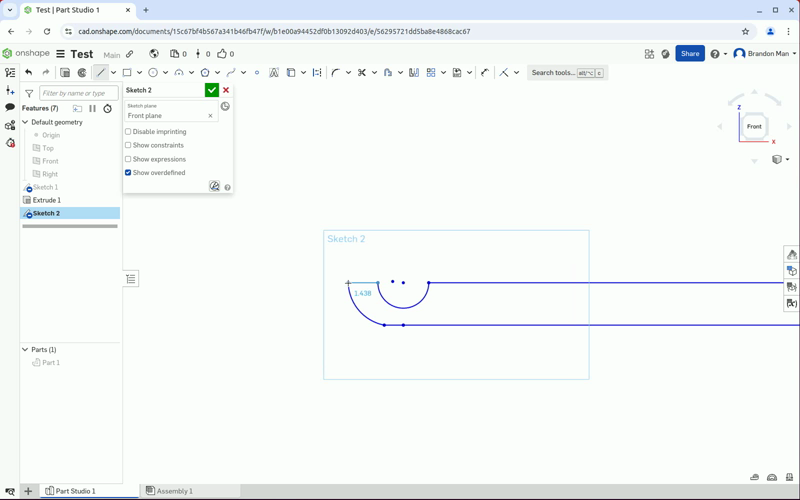
scroll(6)
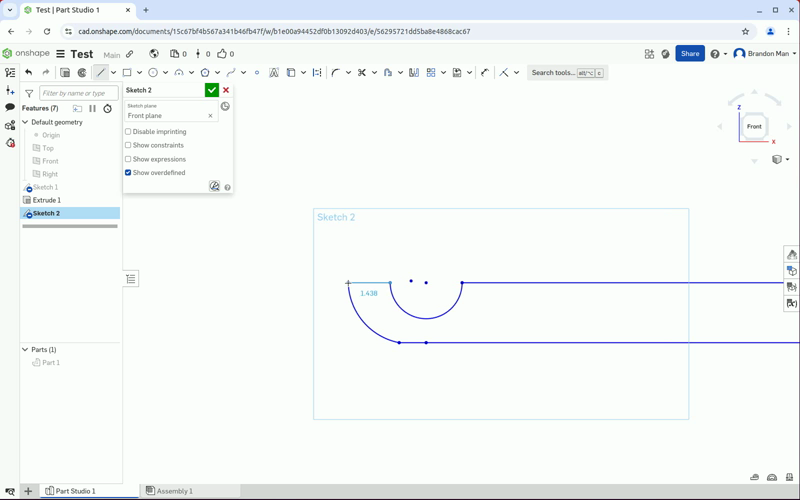
scroll(6)
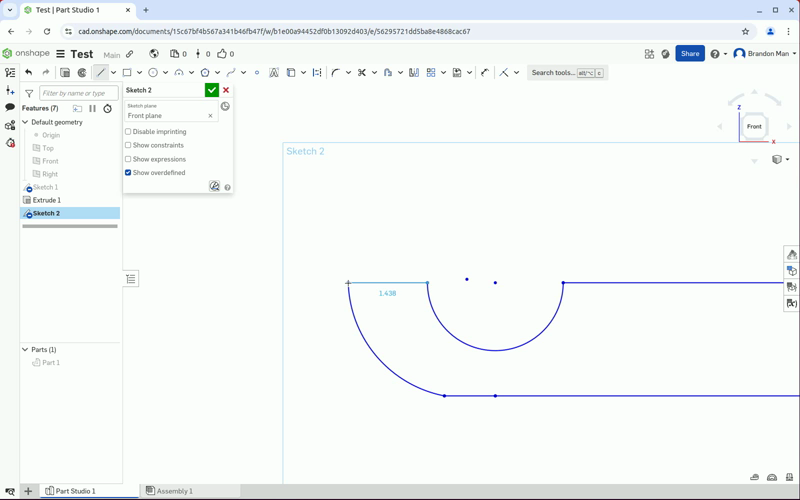
key_up(shift)
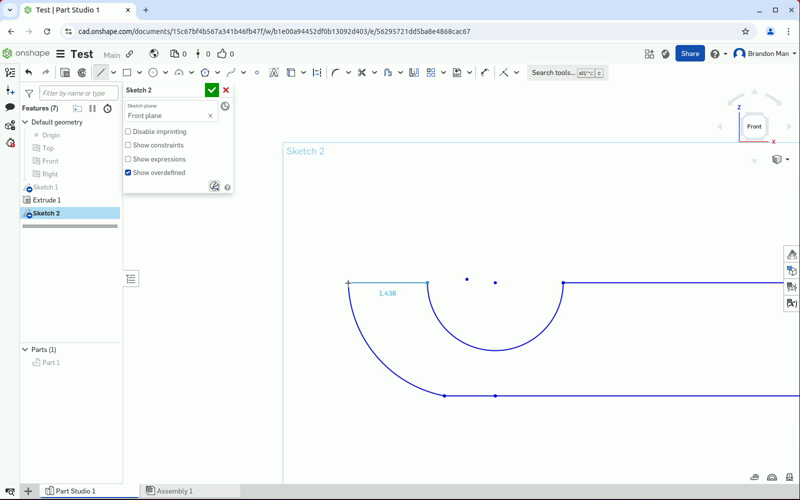
click(348, 282)
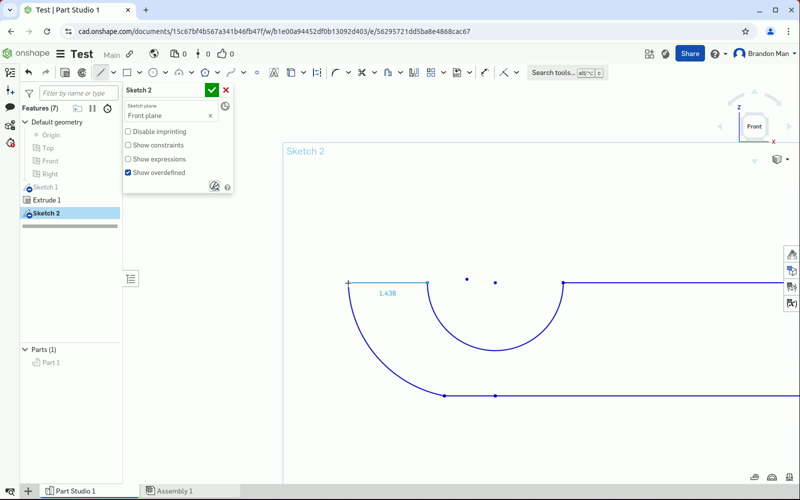
scroll(-6)
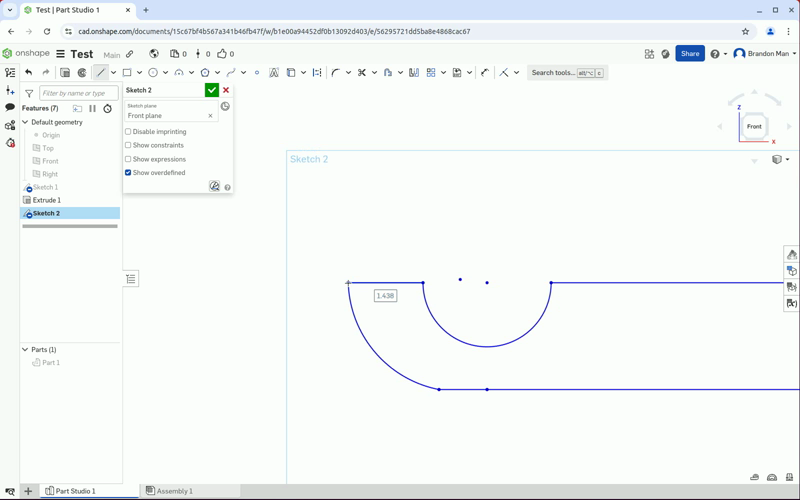
scroll(-6)
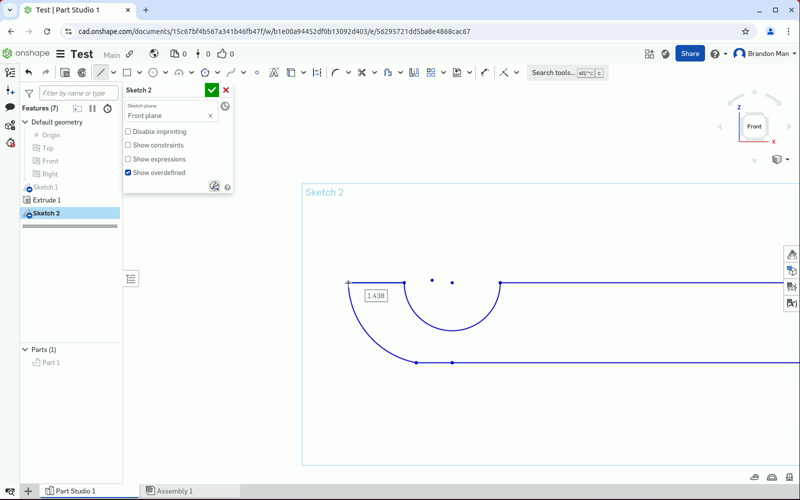
scroll(-6)
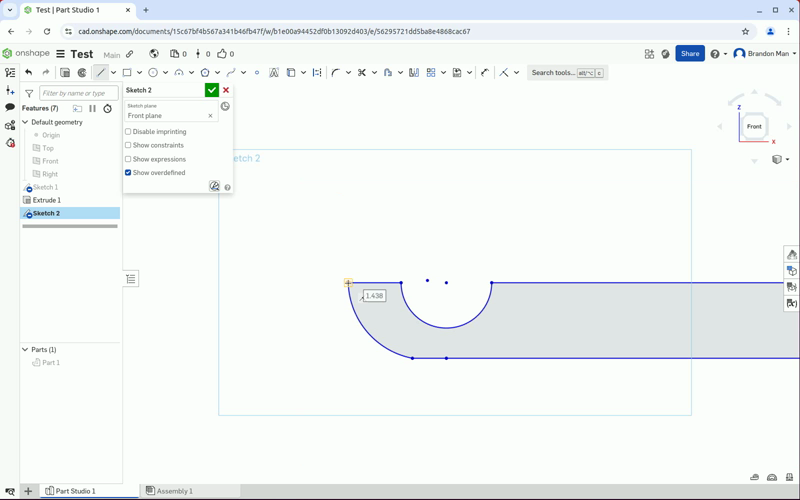
scroll(-6)
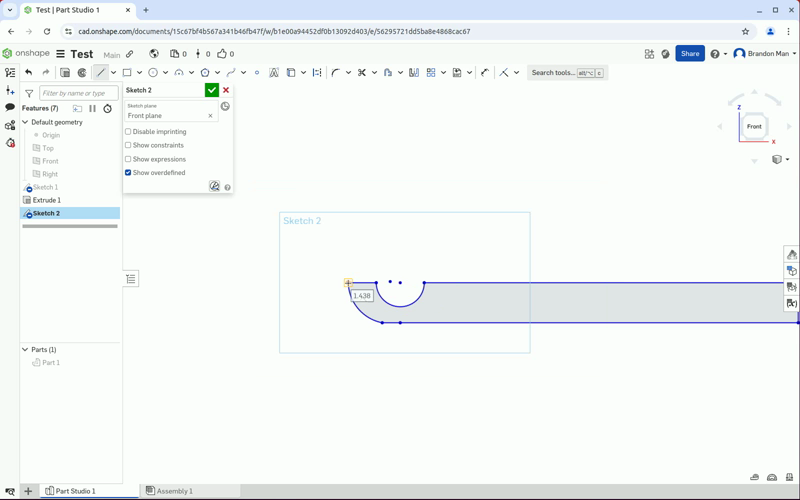
scroll(-6)
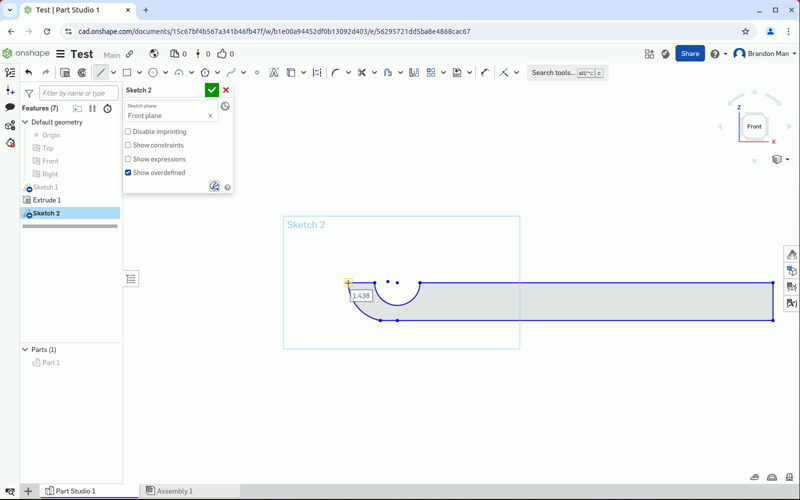
scroll(-6)
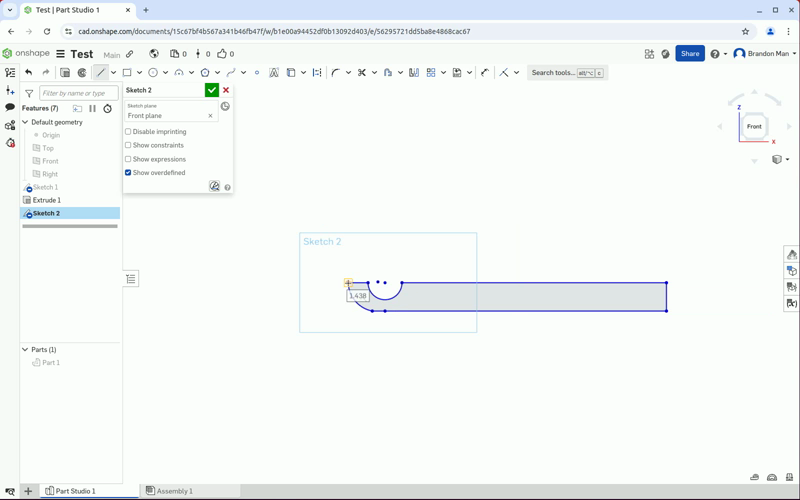
scroll(-6)
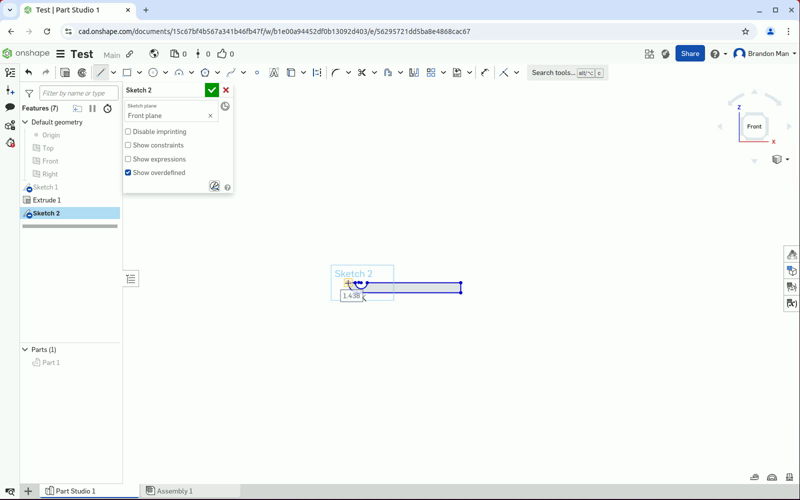
key(esc)
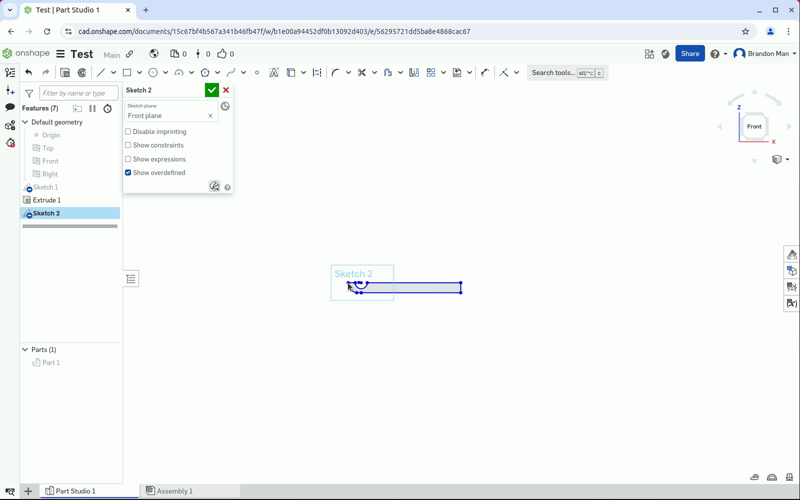
mouse_move(353, 288)
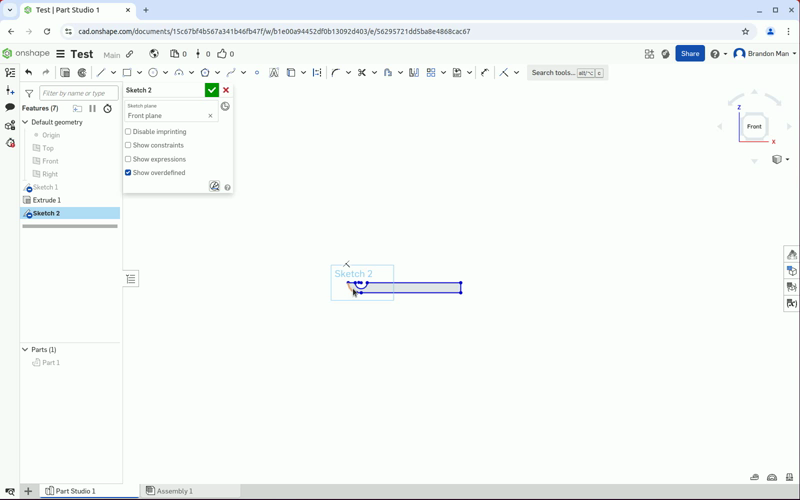
scroll(6)
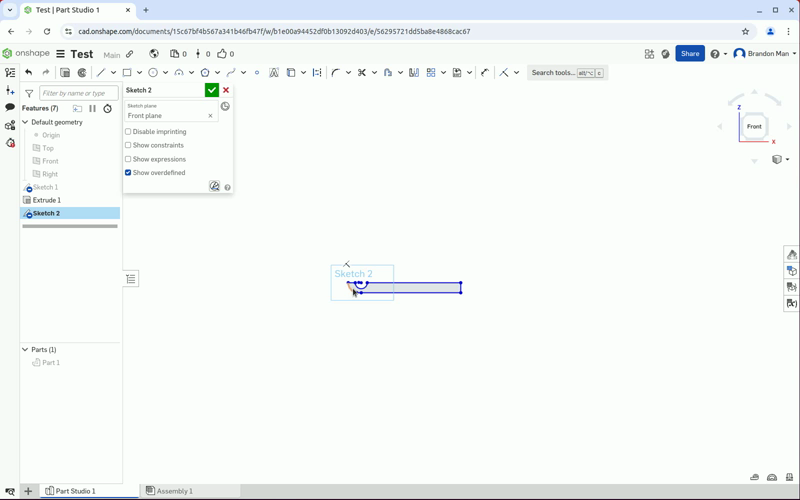
scroll(6)
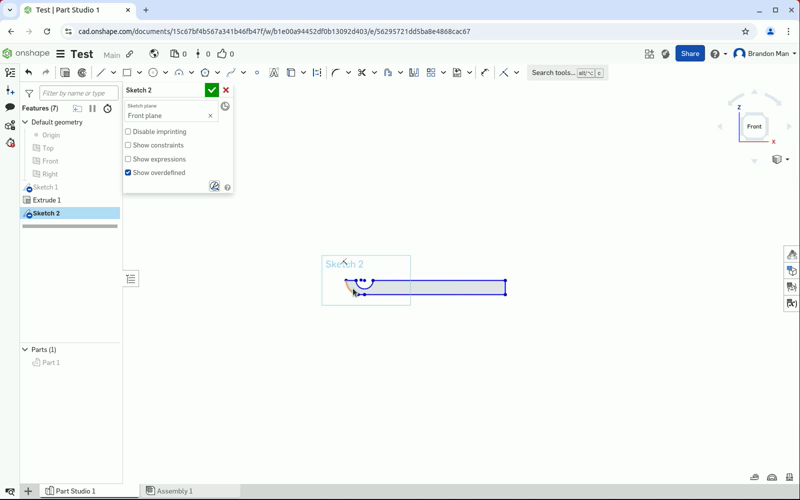
scroll(6)
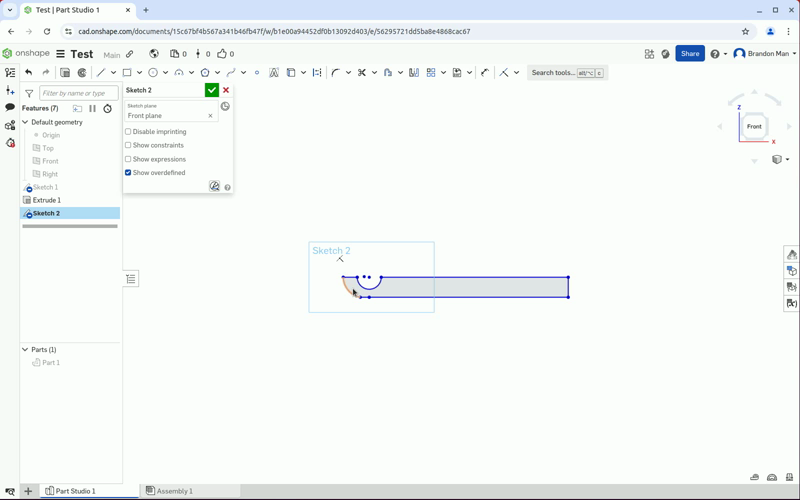
scroll(6)
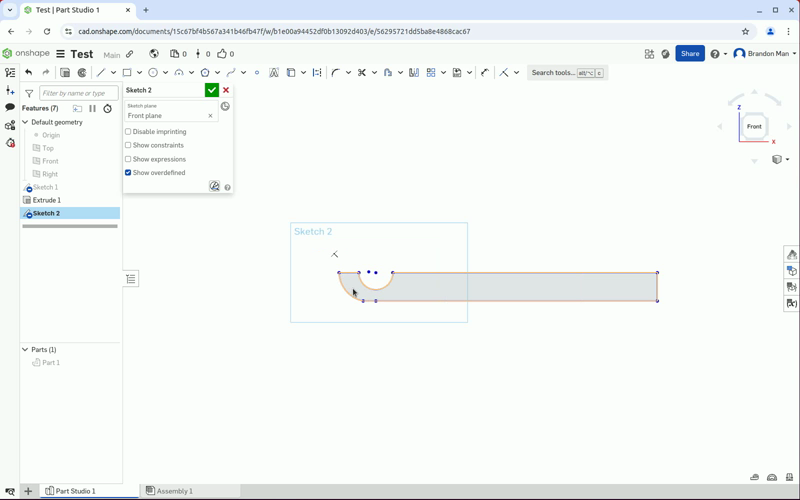
scroll(6)
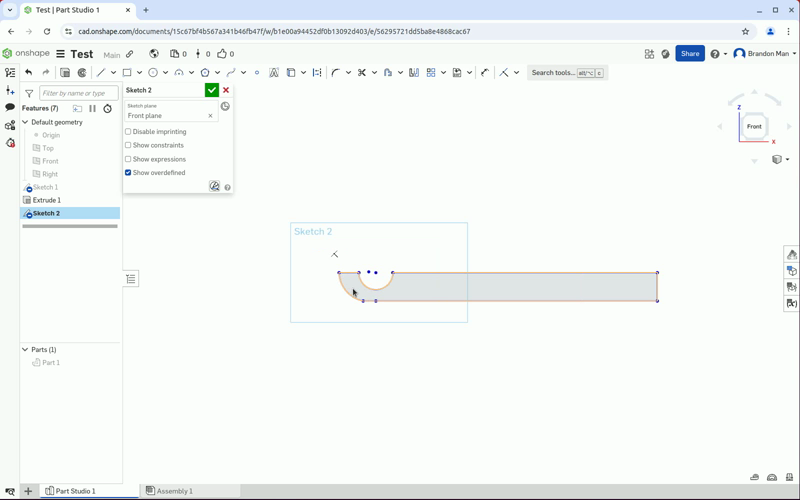
scroll(6)
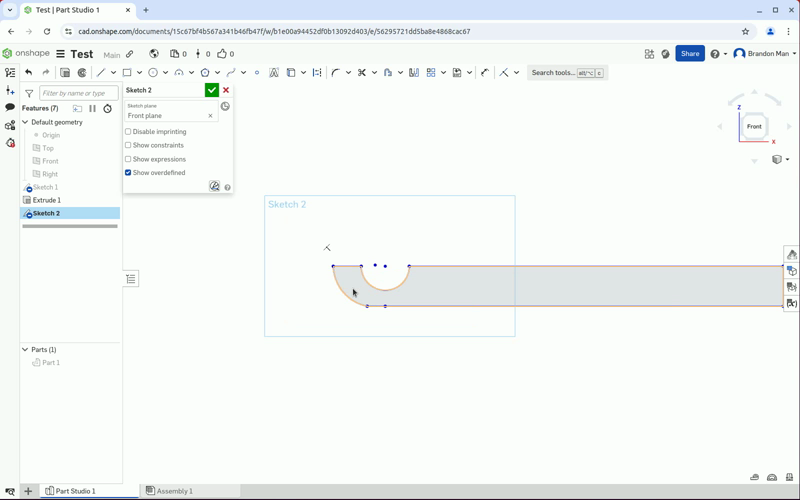
scroll(6)
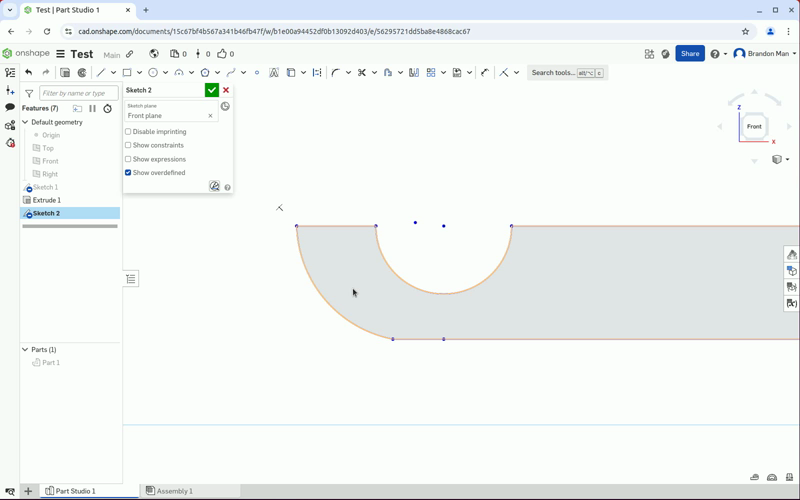
click(353, 288)
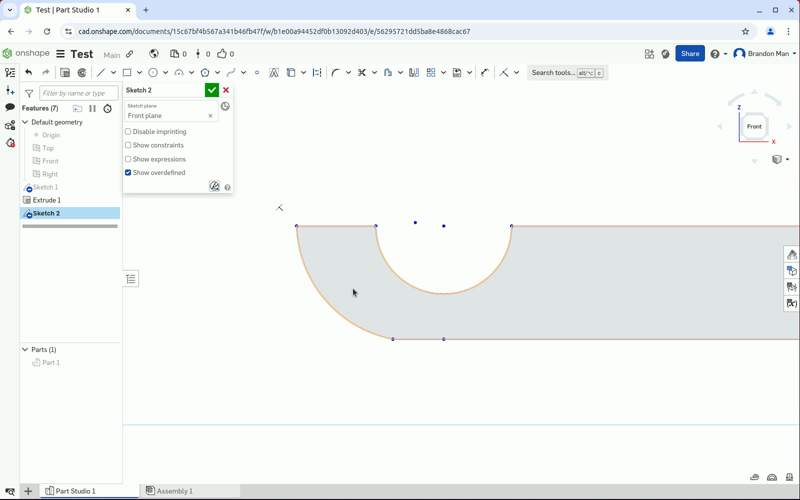
scroll(-6)
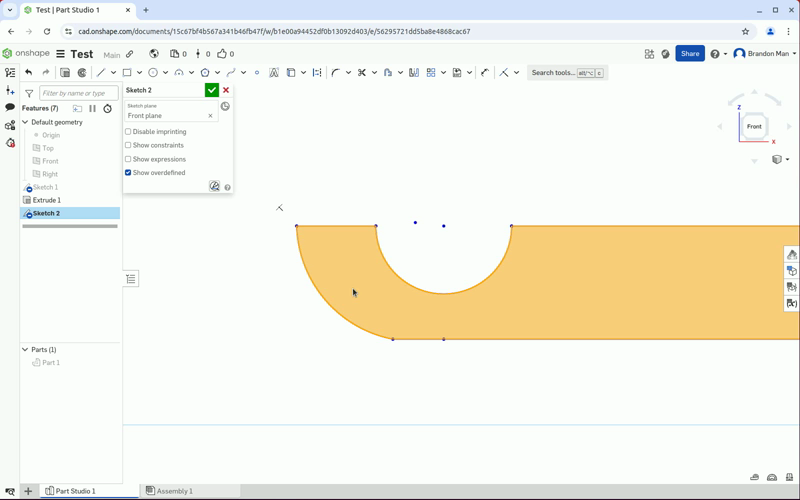
scroll(-6)
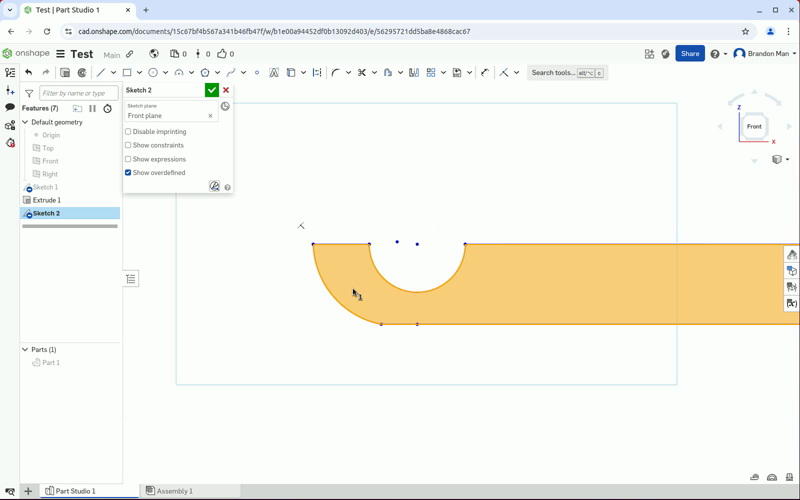
scroll(-6)
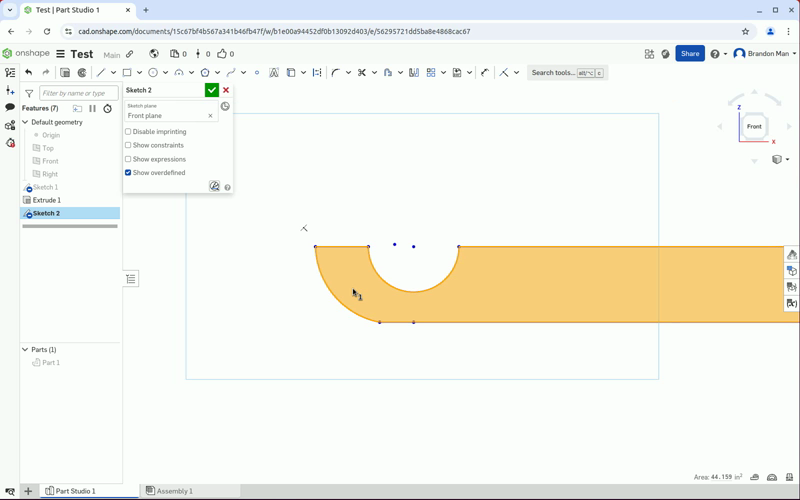
scroll(-6)
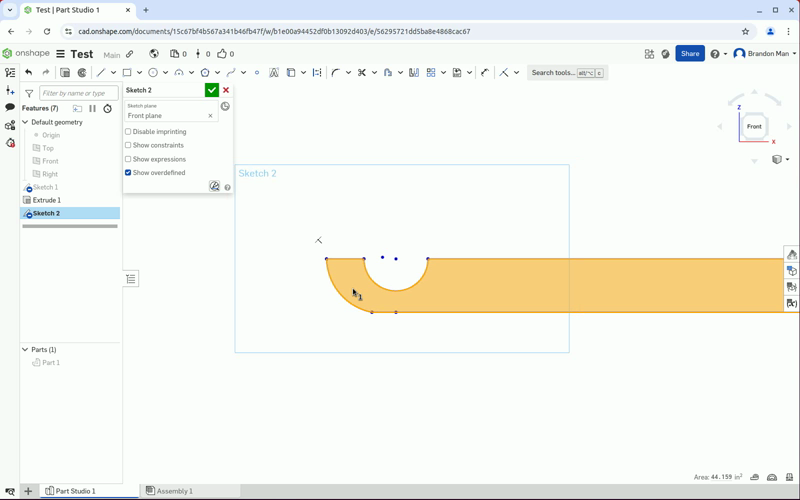
scroll(-6)
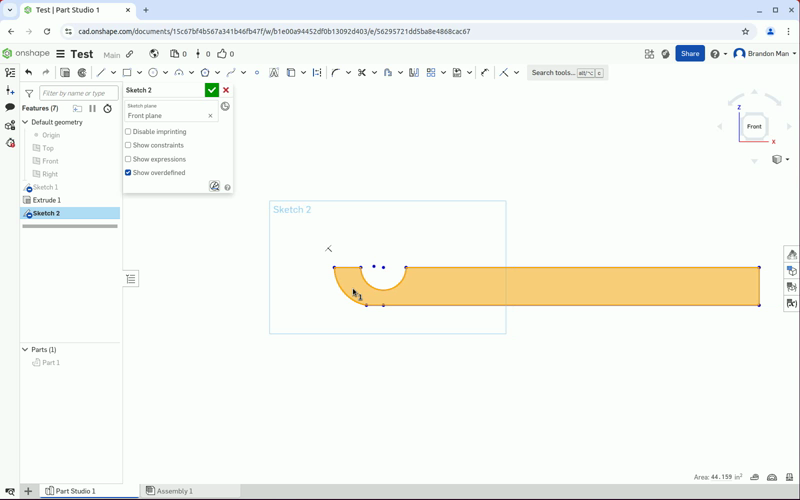
scroll(-6)
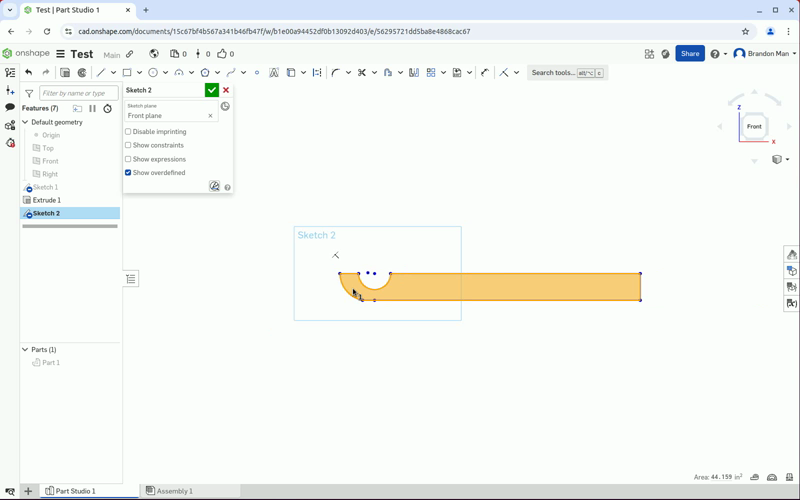
scroll(-6)
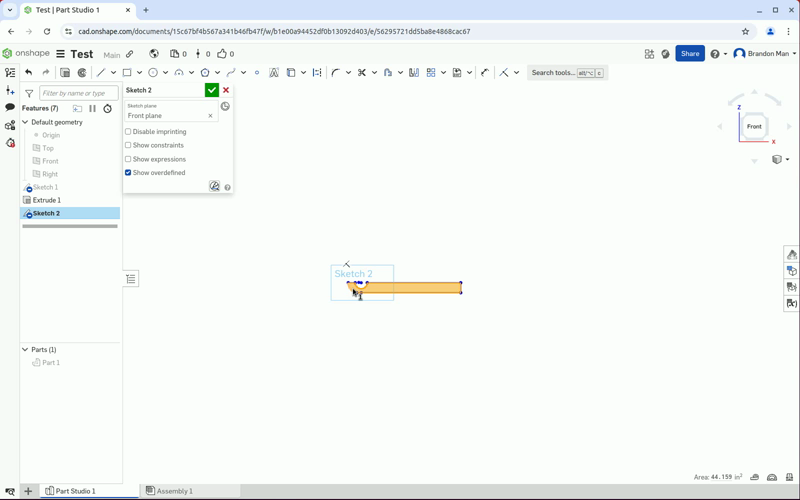
mouse_move(73, 352)
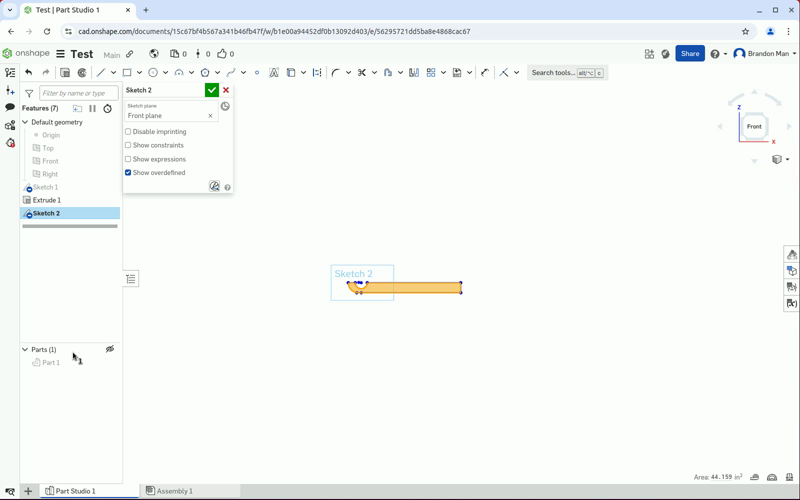
key(shift+y)
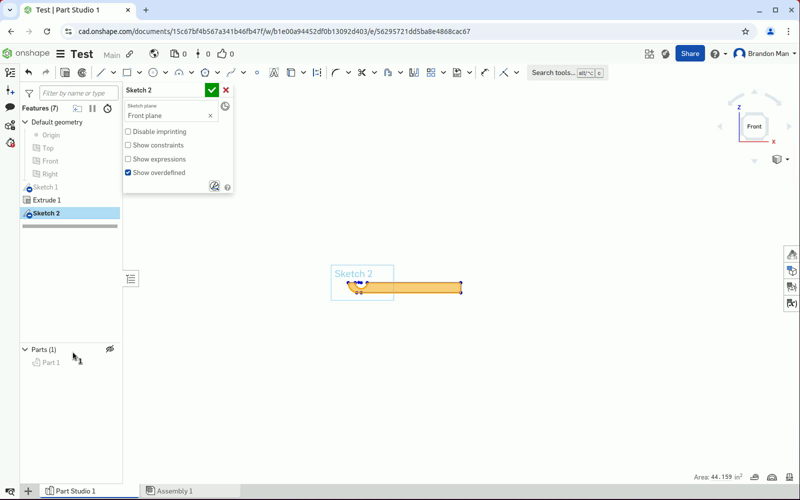
key(shift+e)
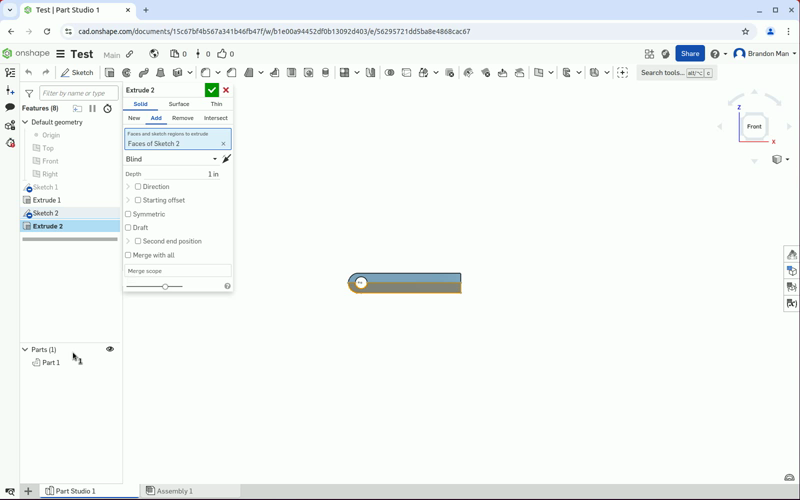
mouse_move(143, 106)
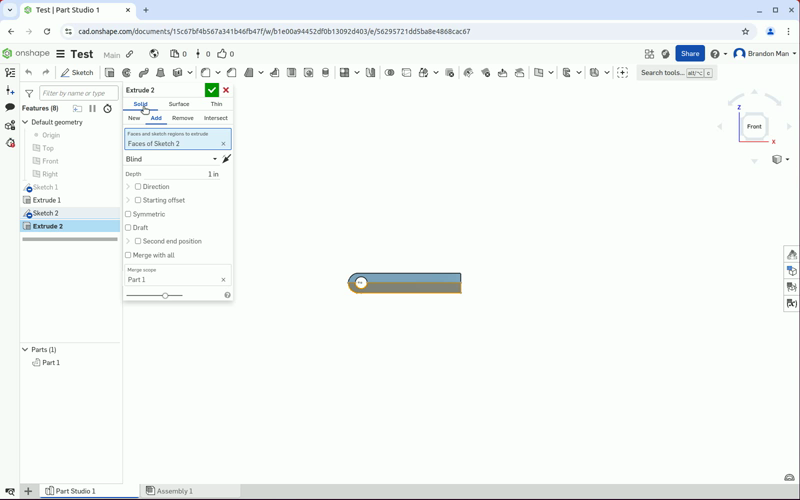
click(143, 106)
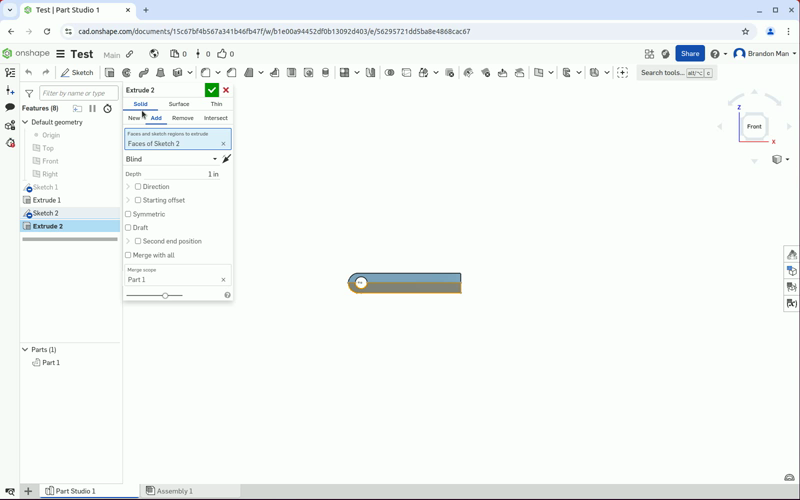
mouse_move(137, 120)
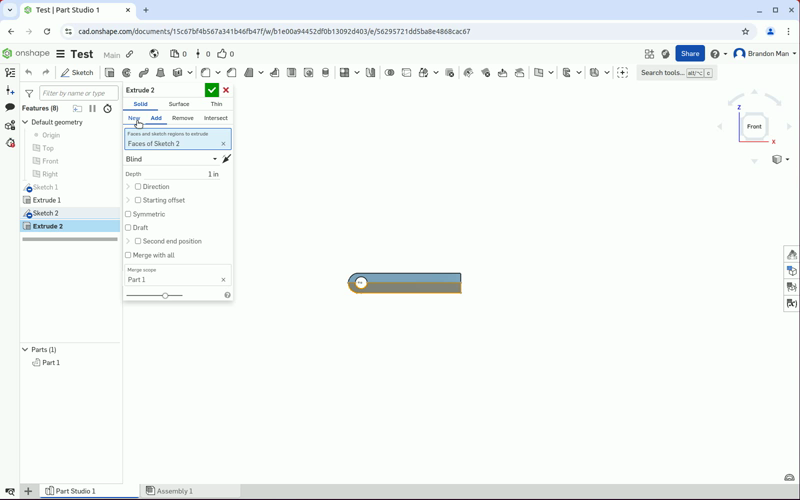
click(137, 120)
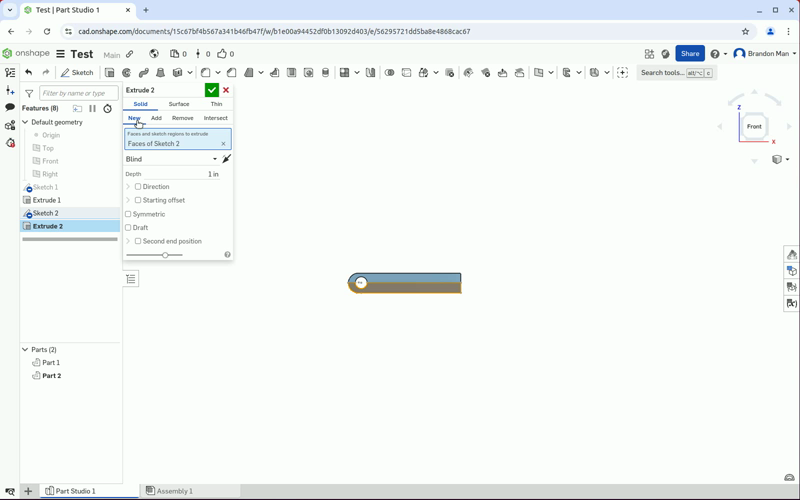
key(tab, 4)
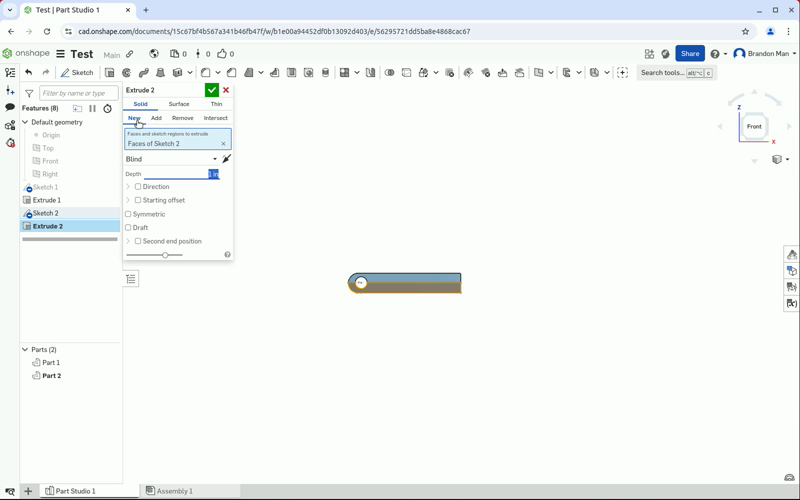
text(2.648)
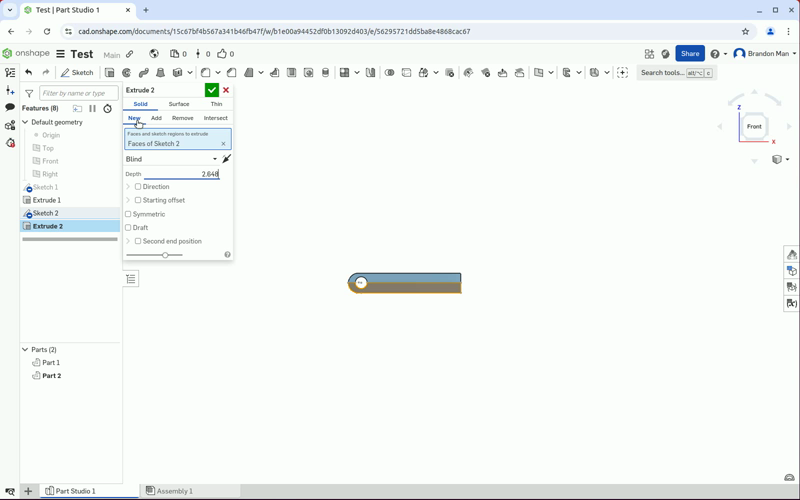
key(enter)
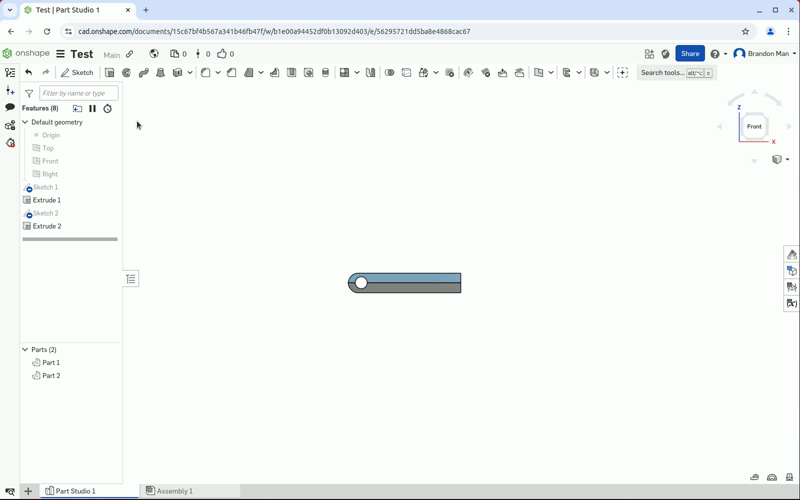
key(shift+h)
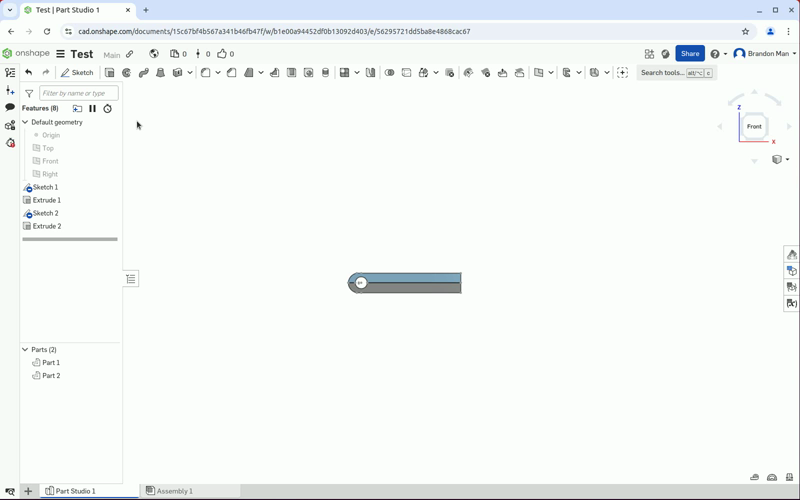
key(shift+h)
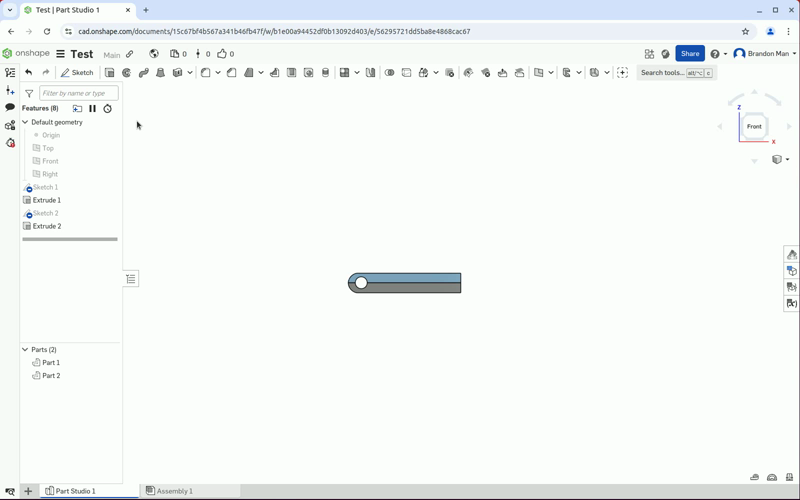
mouse_move(73, 189)
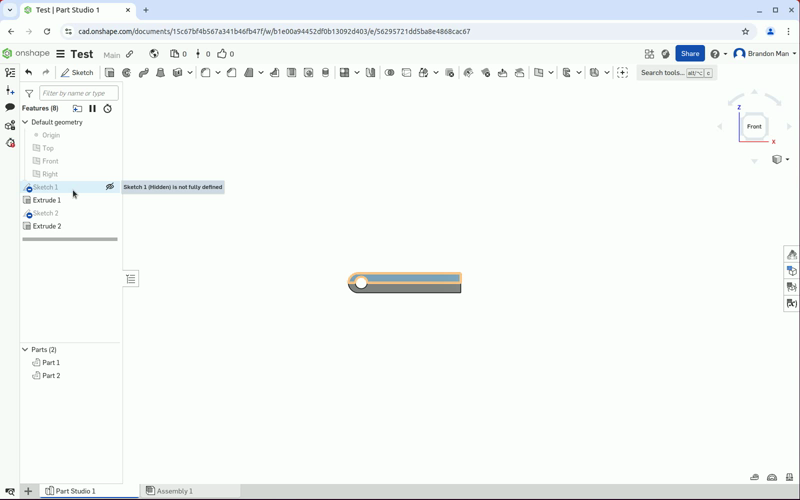
click(73, 189)
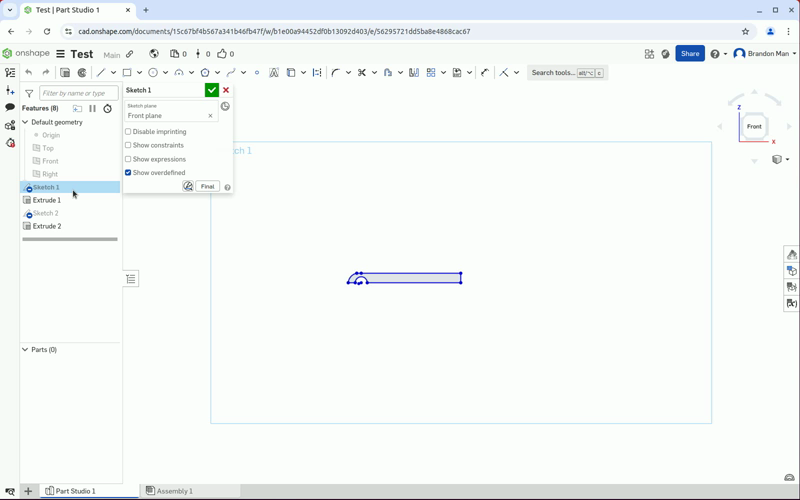
mouse_move(229, 92)
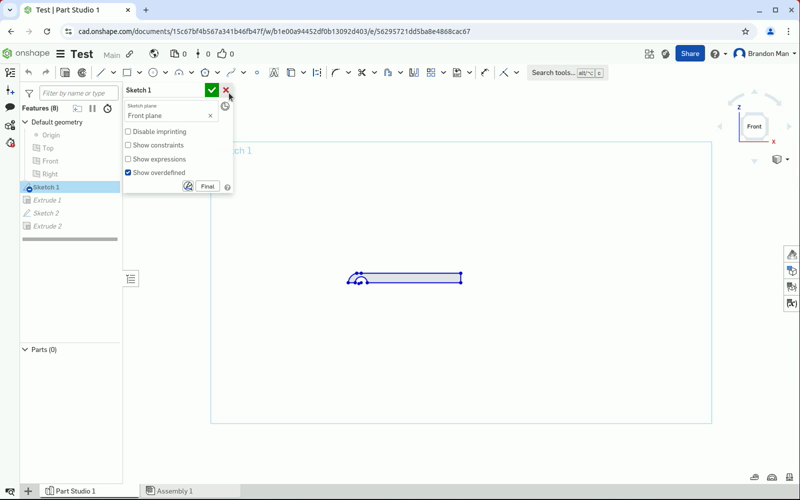
click(229, 92)
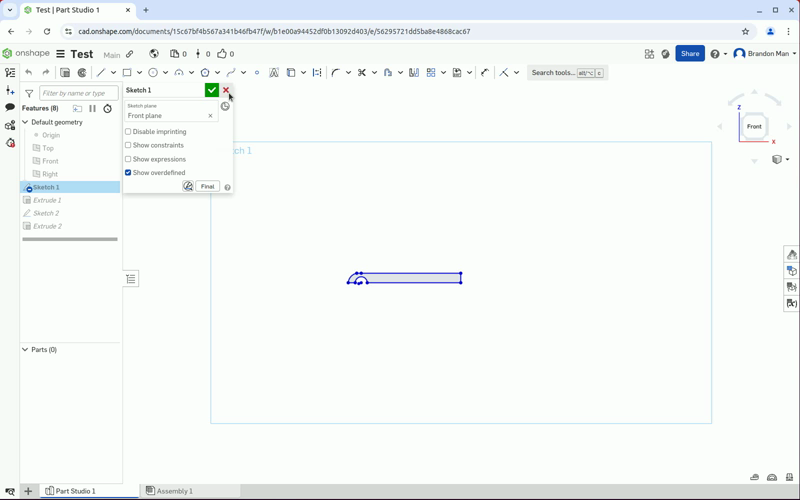
key(shift+s)
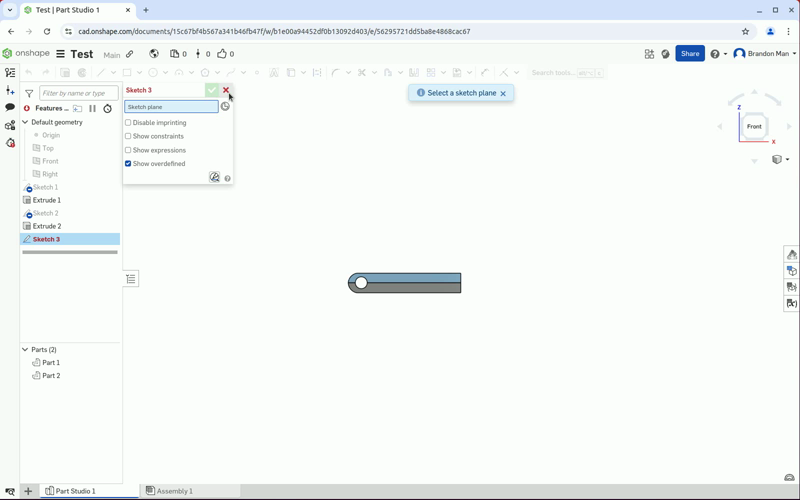
mouse_move(73, 163)
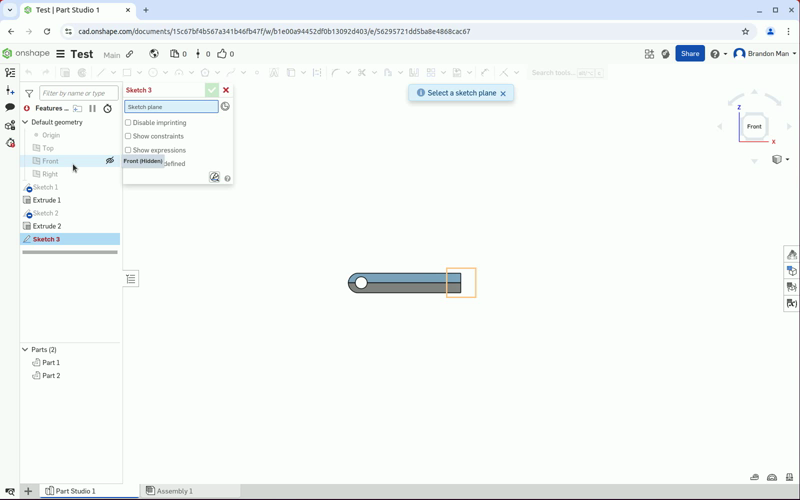
click(73, 163)
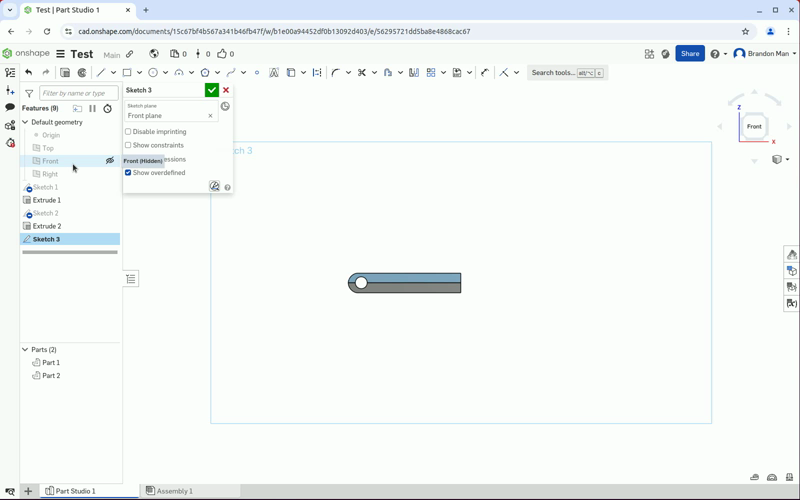
mouse_move(73, 352)
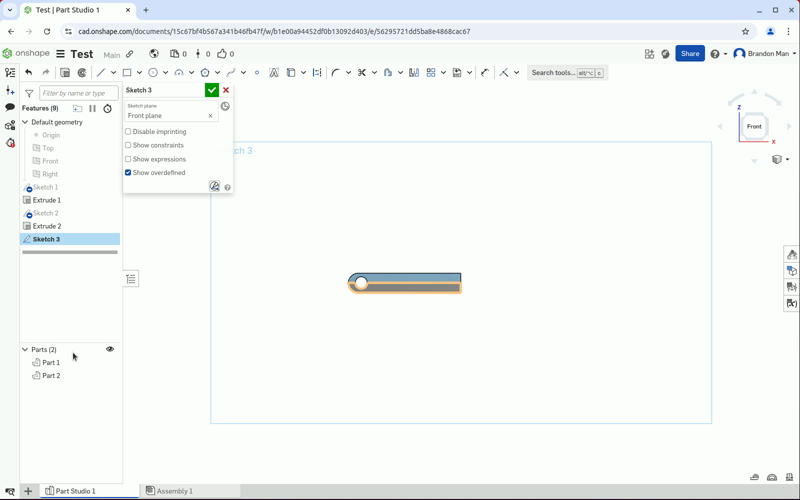
key(y)
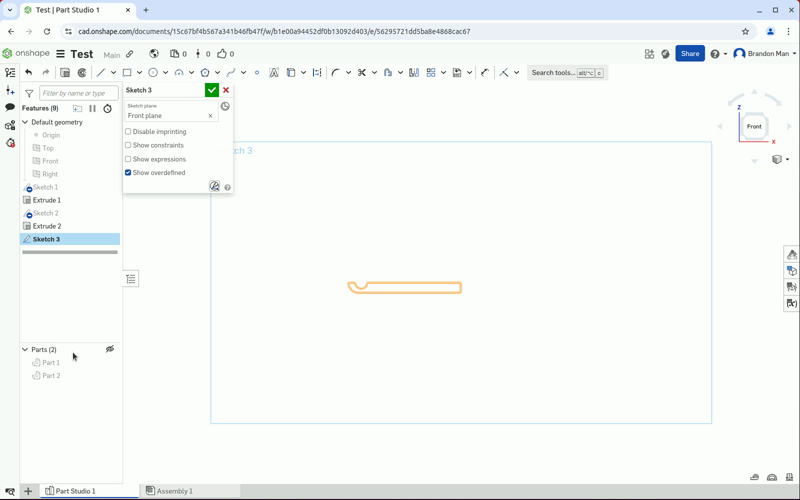
key(l)
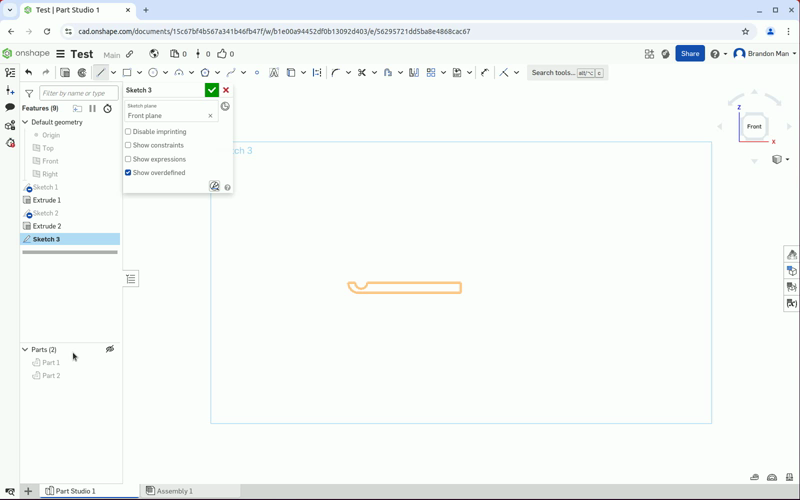
key_down(shift)
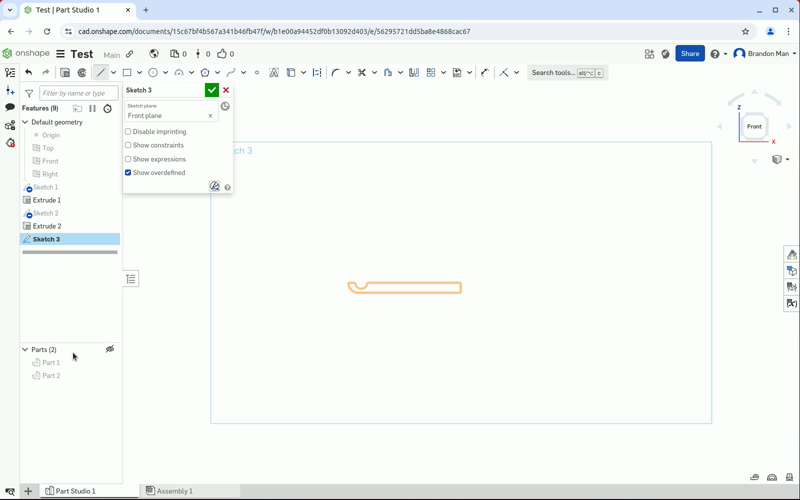
mouse_move(460, 282)
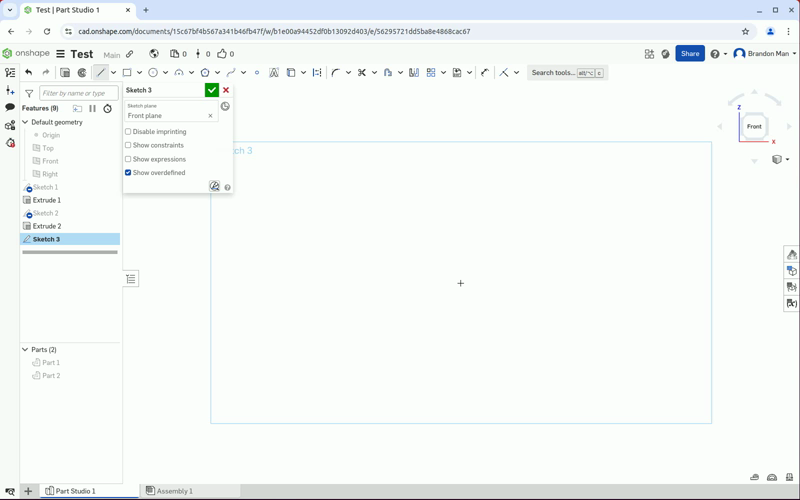
click(460, 282)
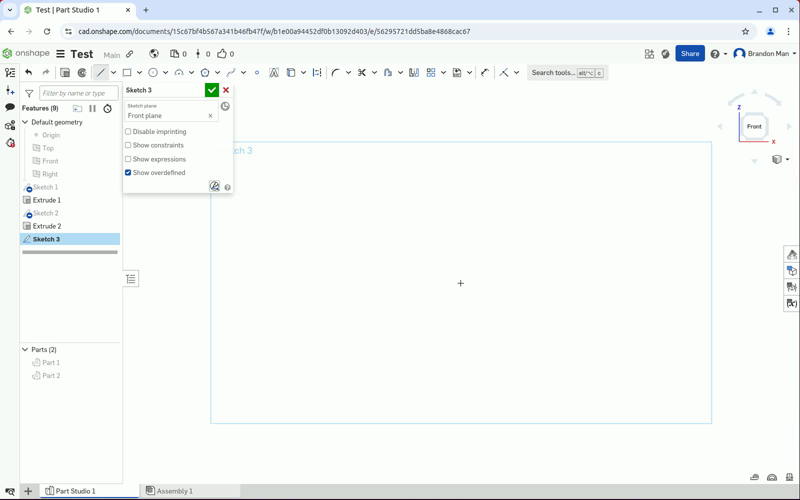
key_up(shift)
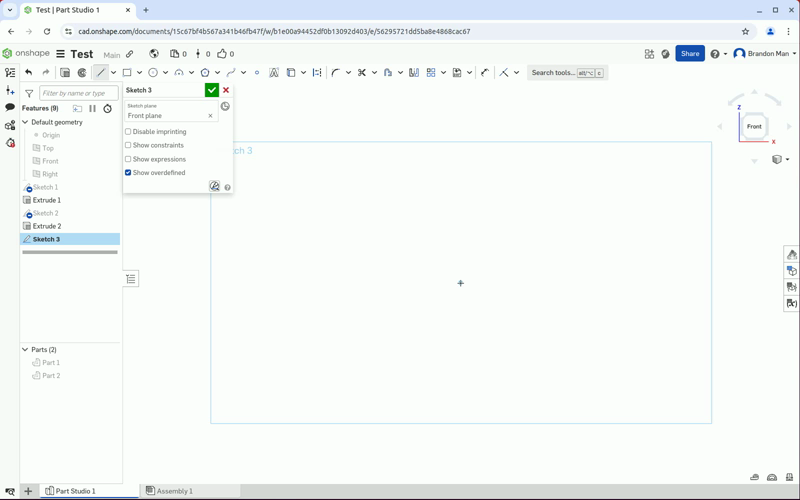
key_down(shift)
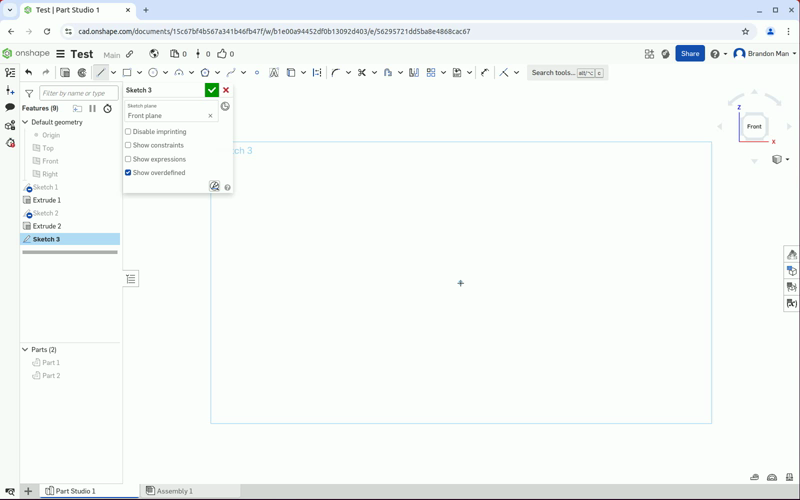
mouse_move(554, 282)
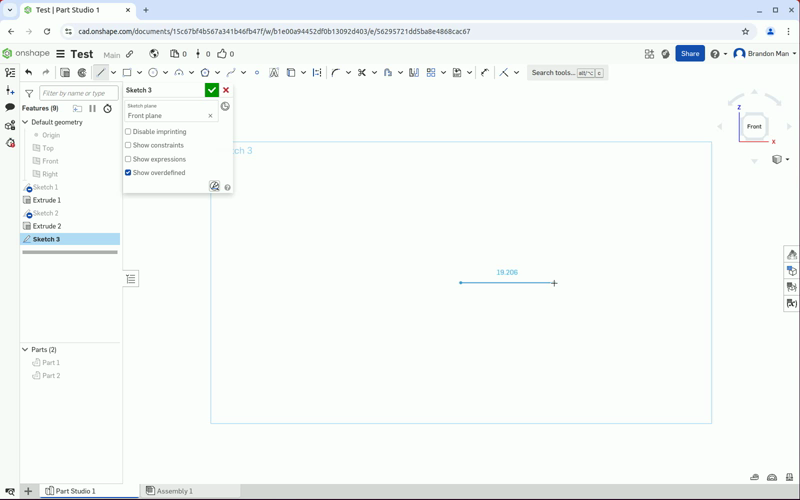
click(554, 282)
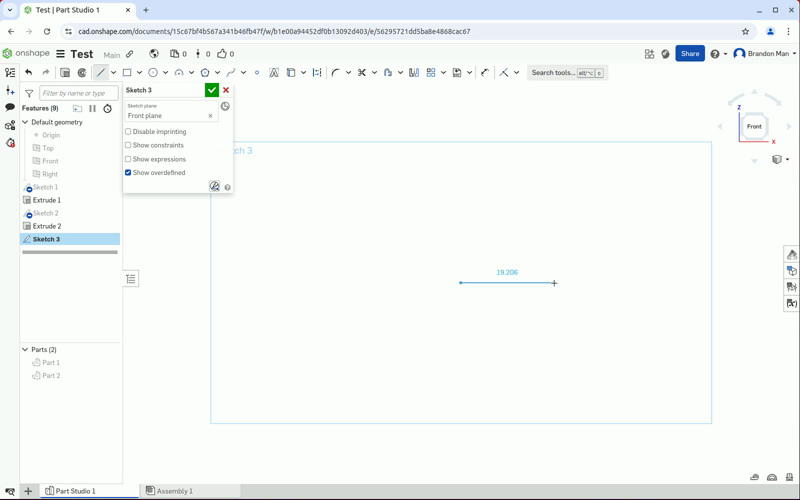
key_up(shift)
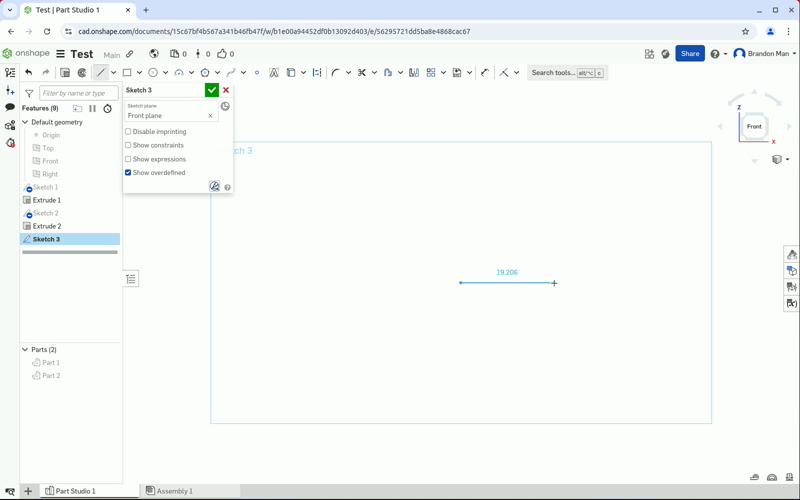
key(esc)
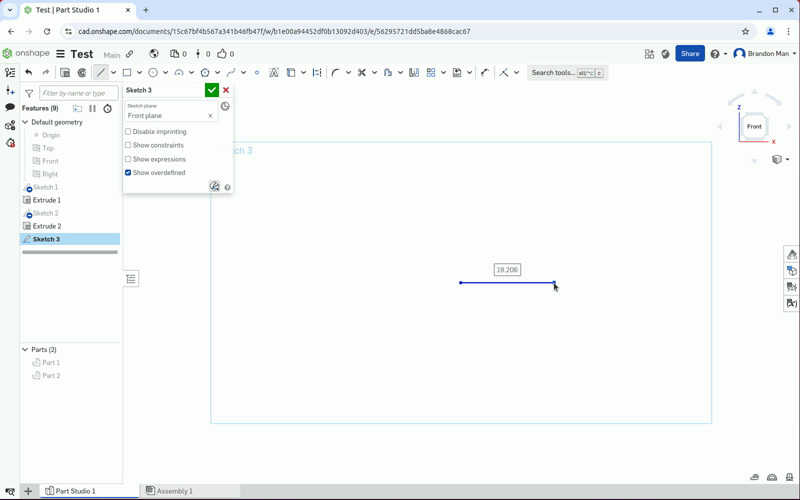
key(a)
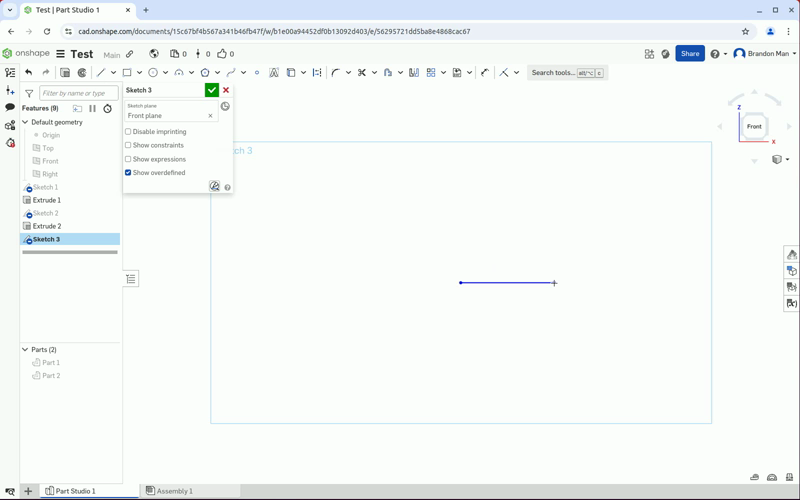
mouse_move(554, 282)
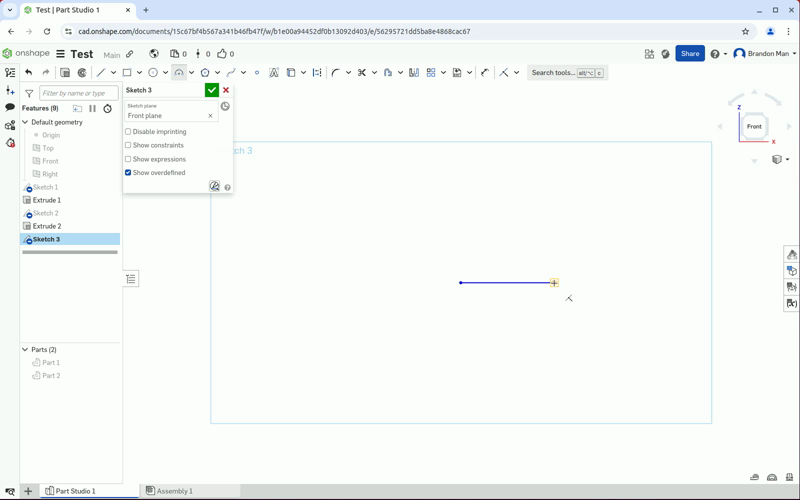
click(554, 282)
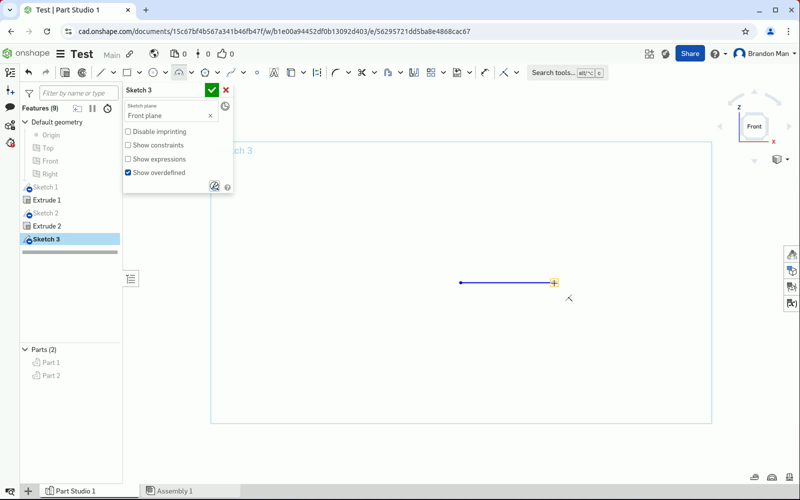
key_down(shift)
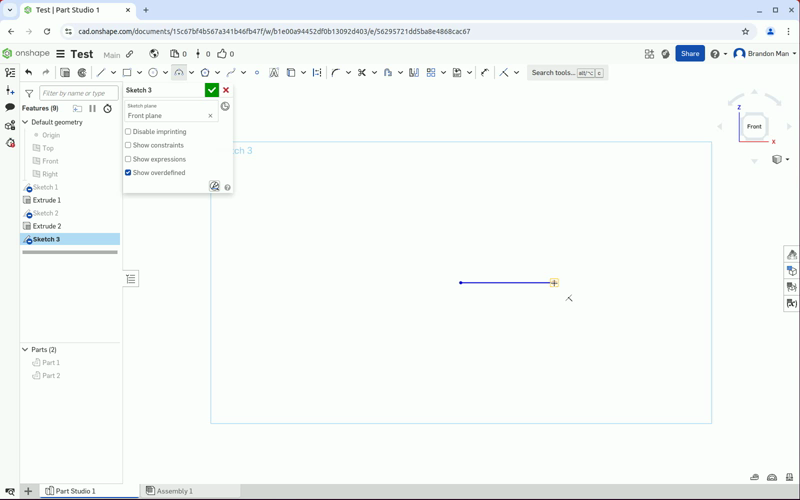
mouse_move(566, 282)
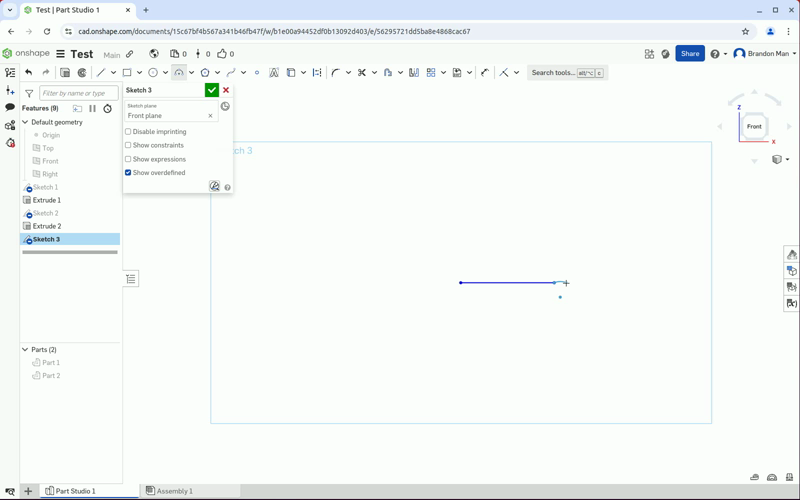
click(566, 282)
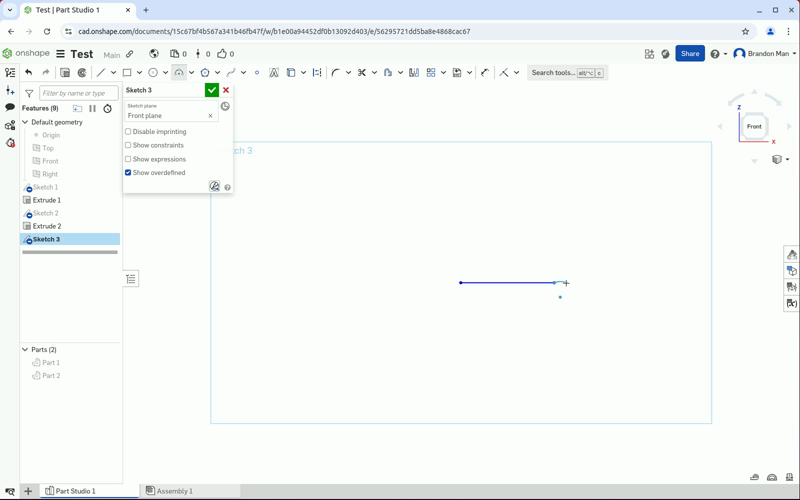
mouse_move(560, 276)
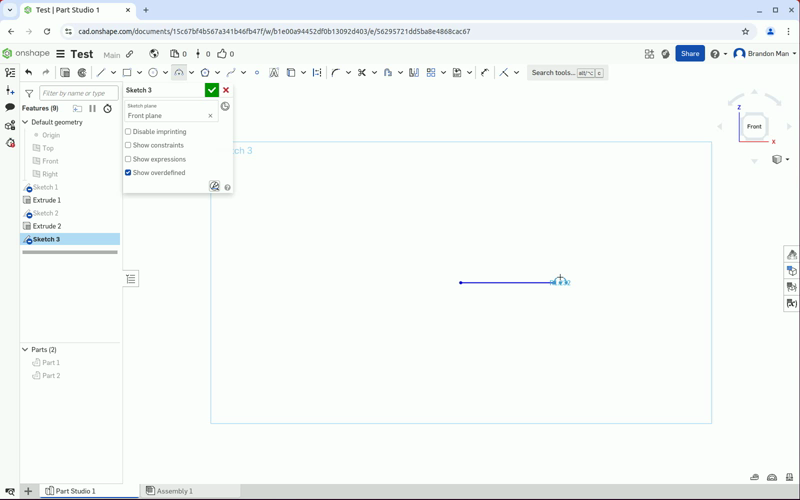
click(560, 276)
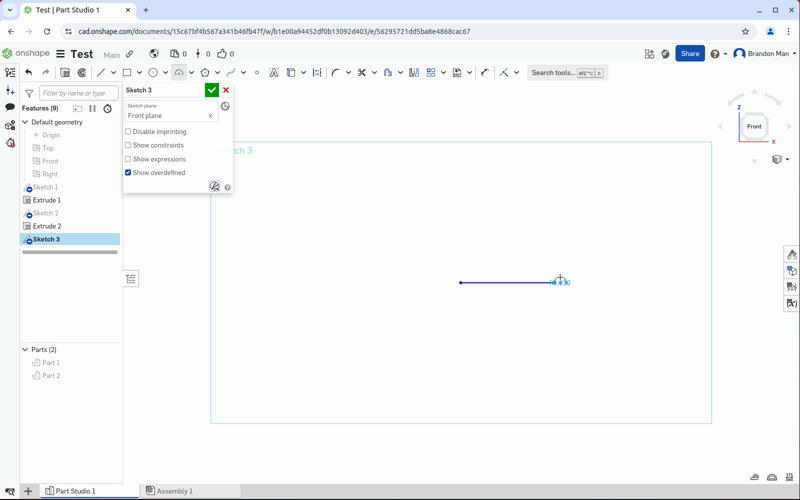
key_up(shift)
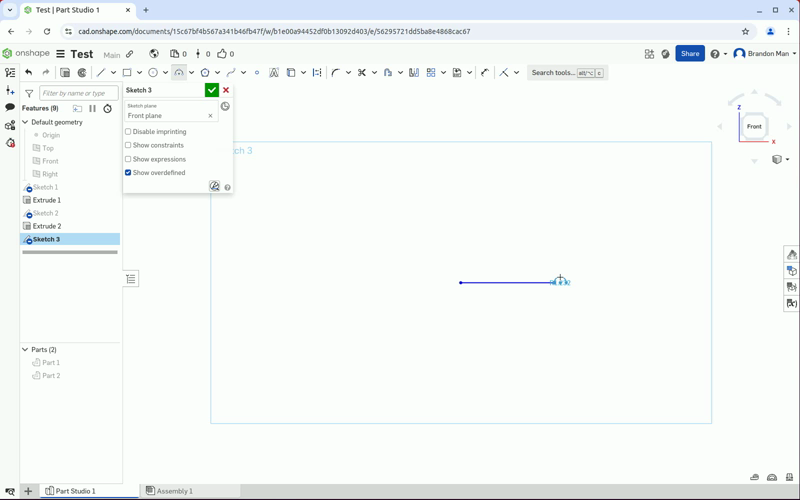
key(esc)
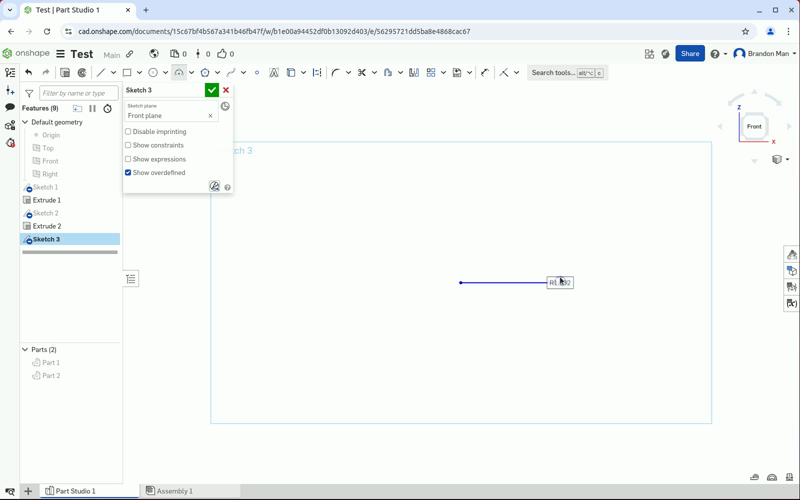
key(l)
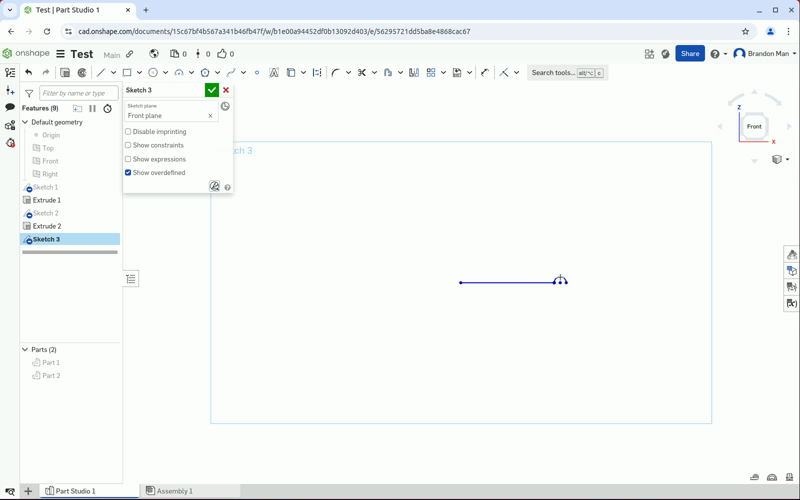
mouse_move(566, 282)
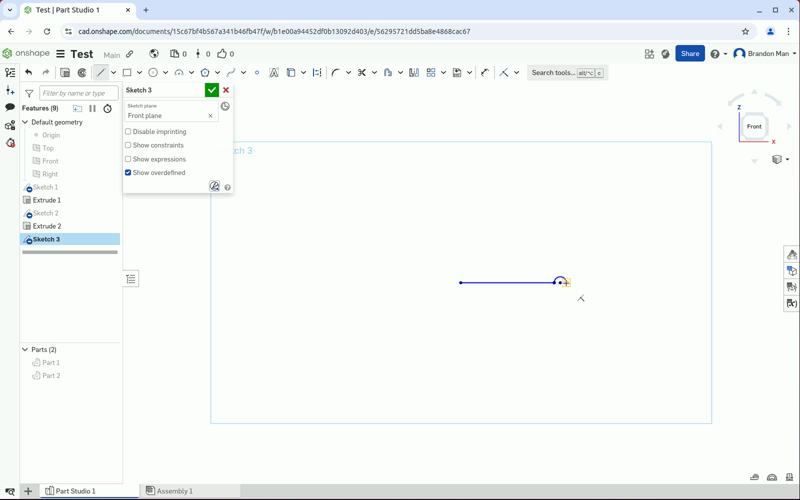
click(566, 282)
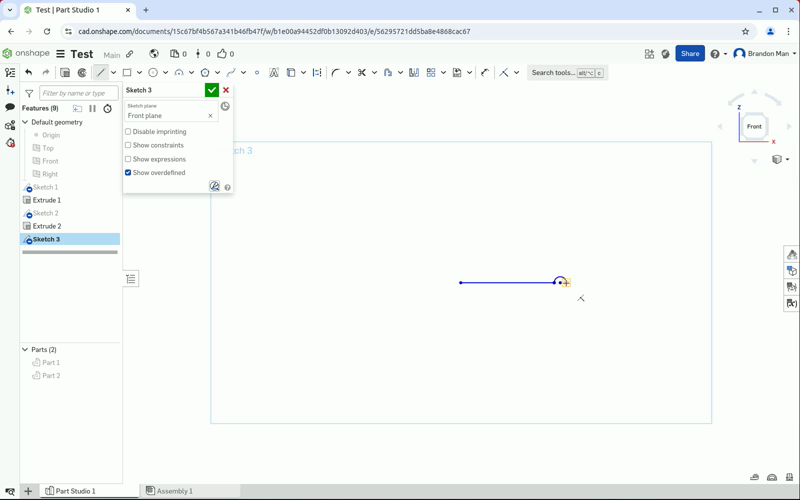
key_down(shift)
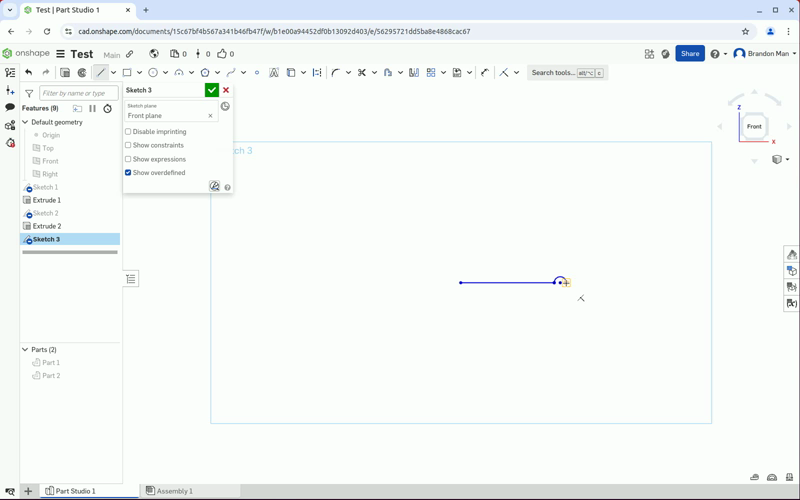
mouse_move(589, 282)
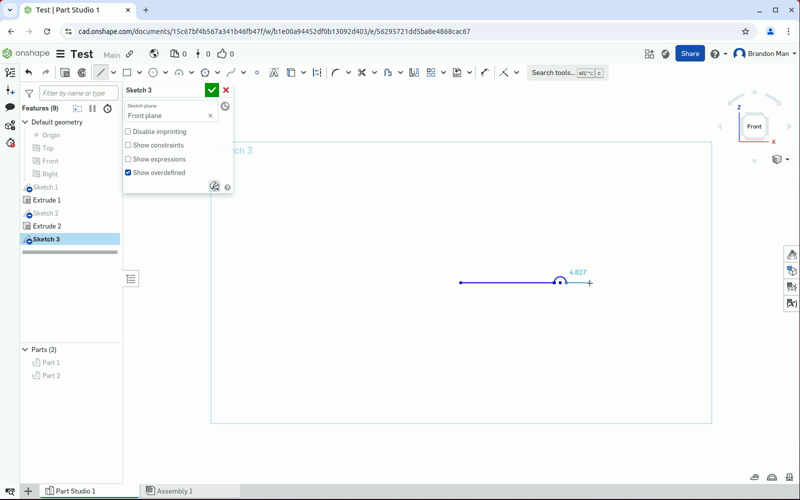
mouse_move(573, 282)
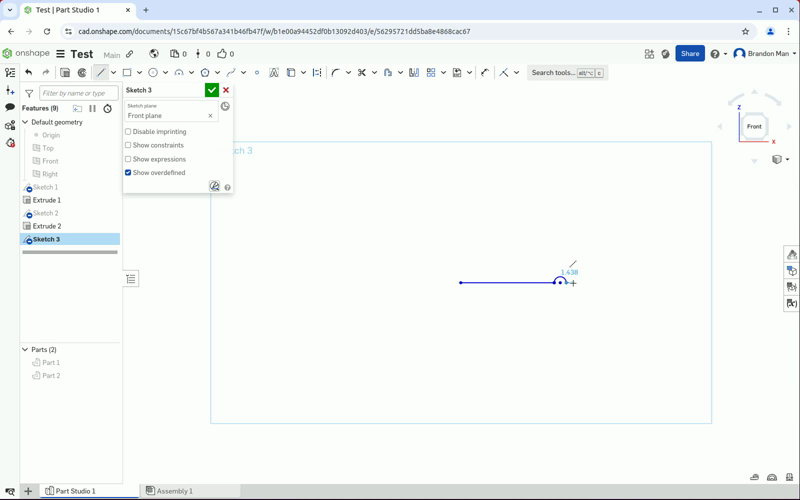
scroll(6)
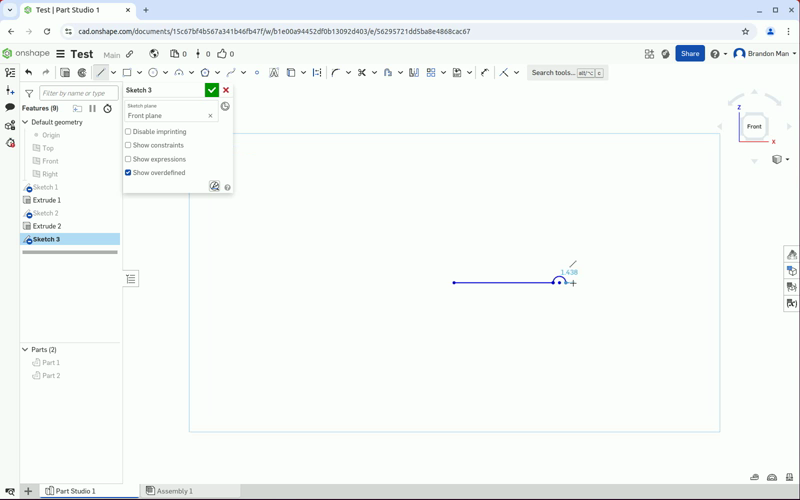
scroll(6)
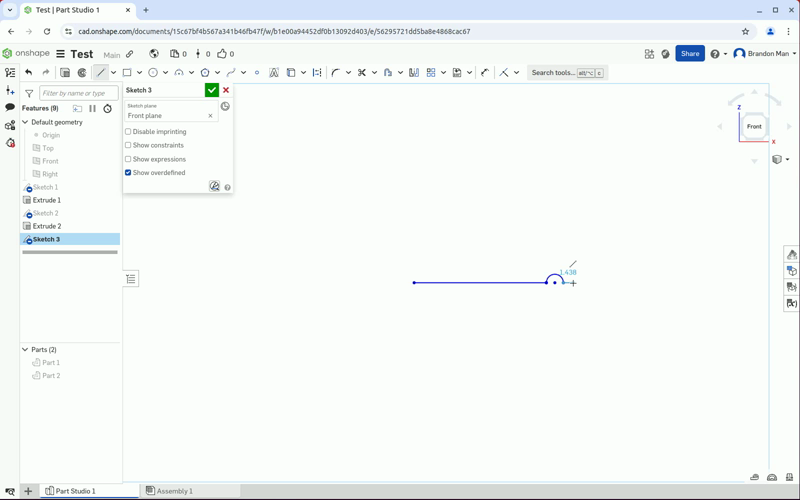
scroll(6)
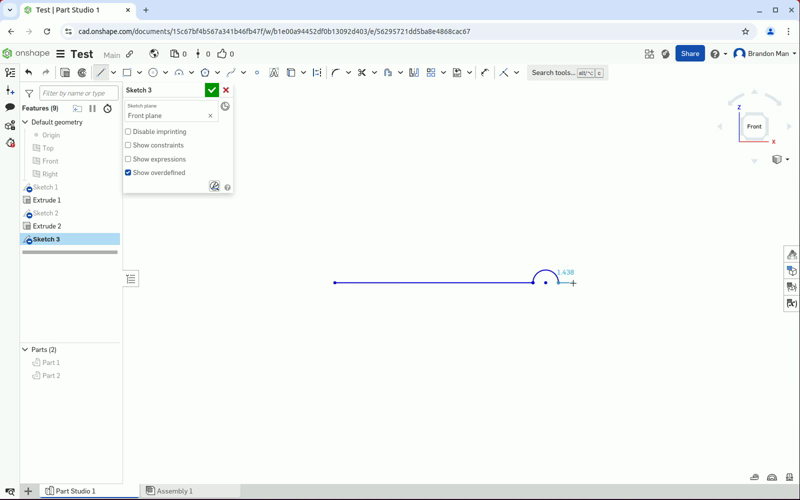
scroll(6)
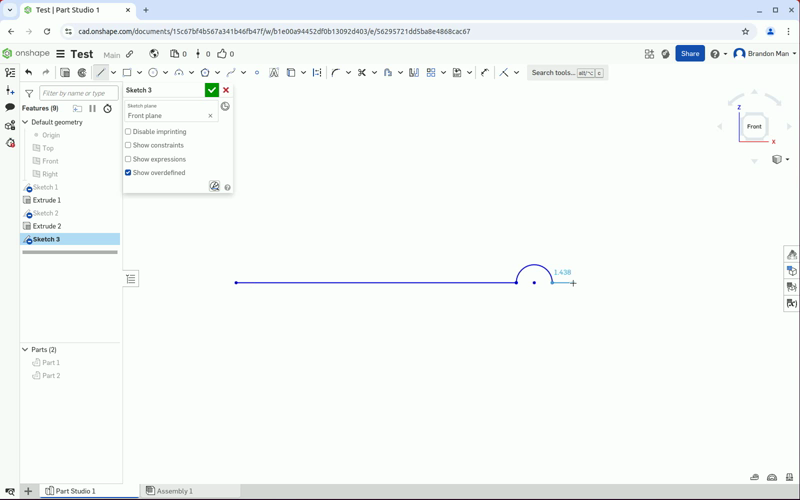
scroll(6)
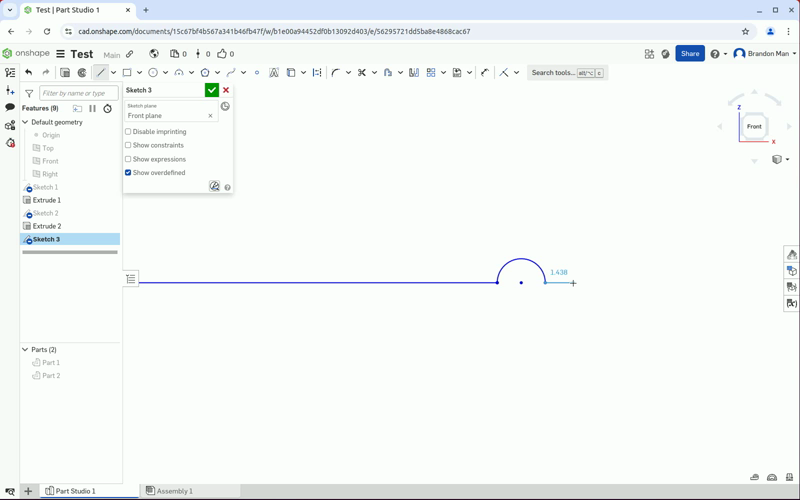
scroll(6)
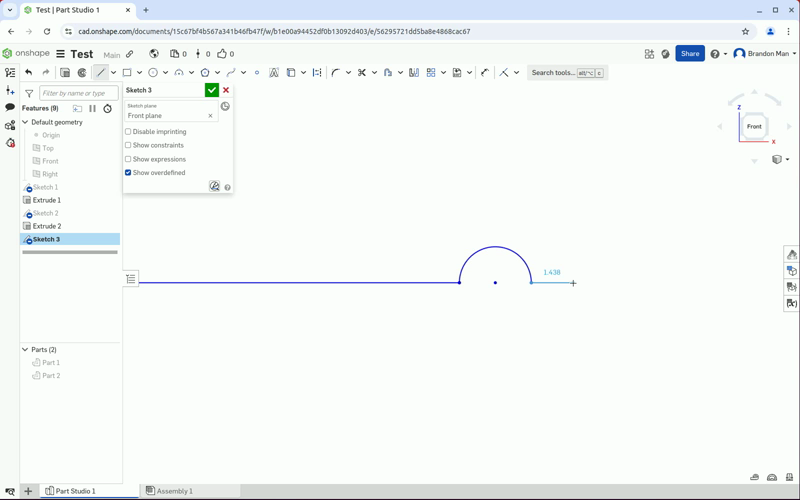
scroll(6)
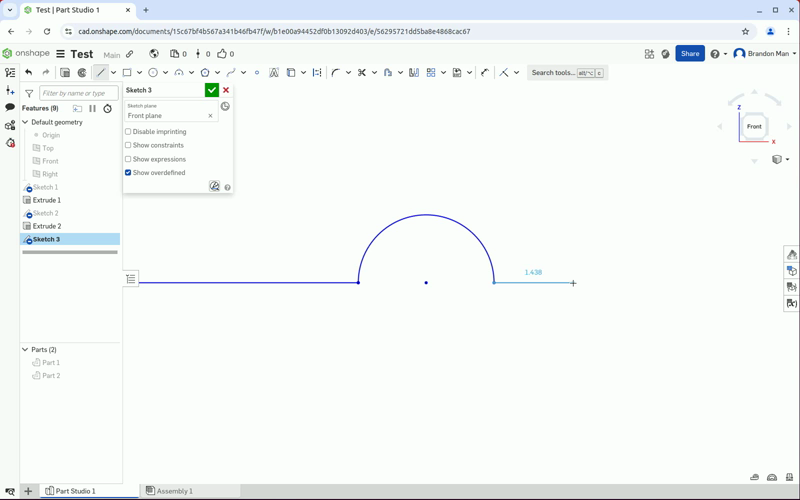
click(573, 282)
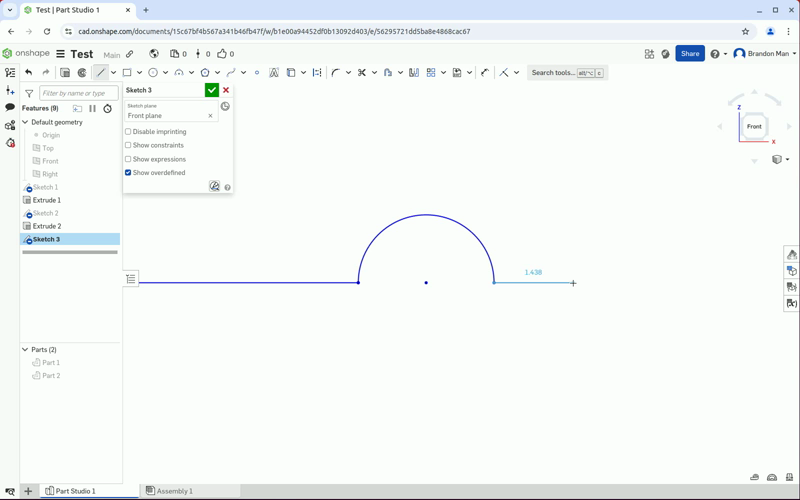
scroll(-6)
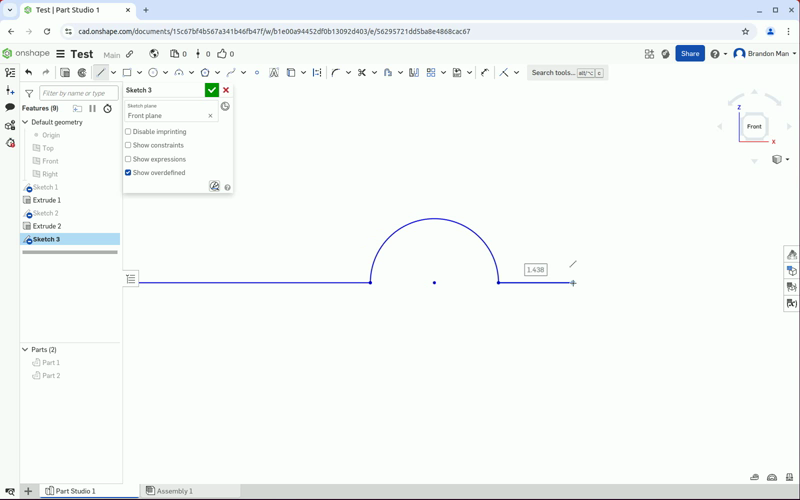
scroll(-6)
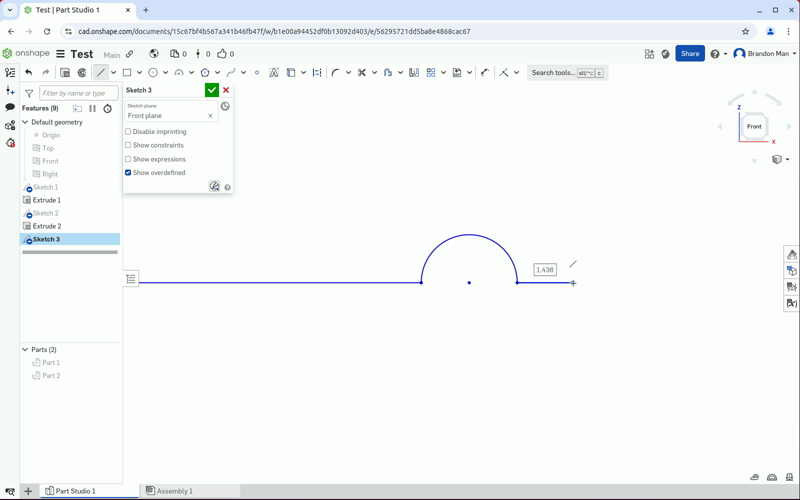
scroll(-6)
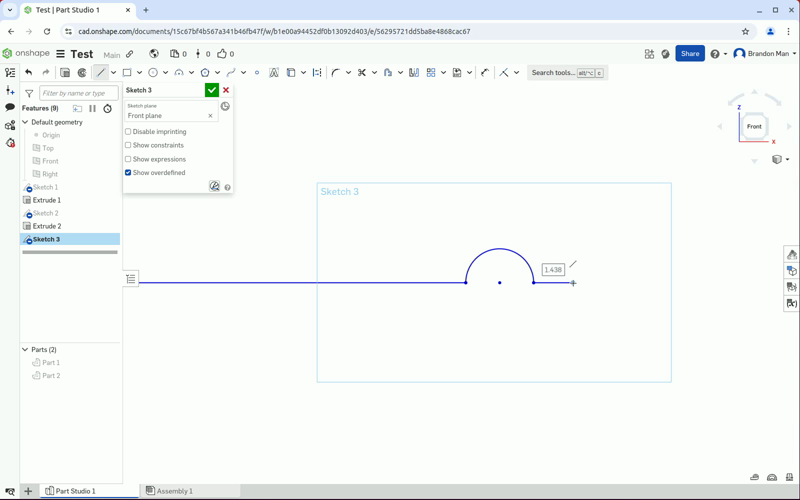
scroll(-6)
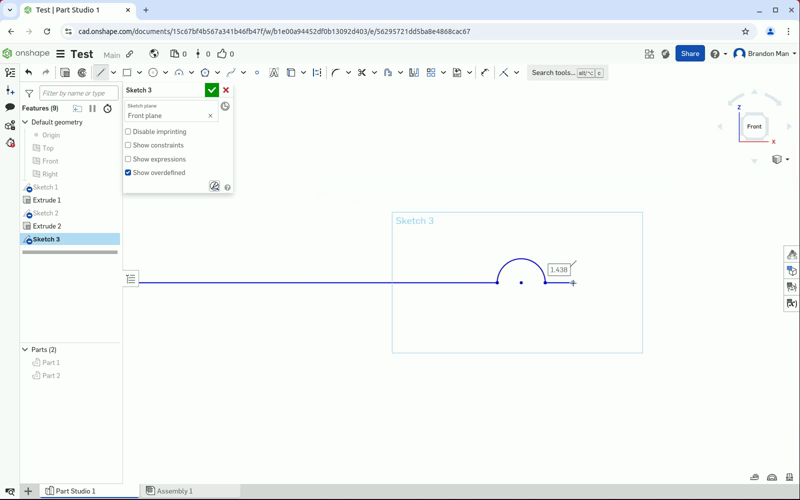
scroll(-6)
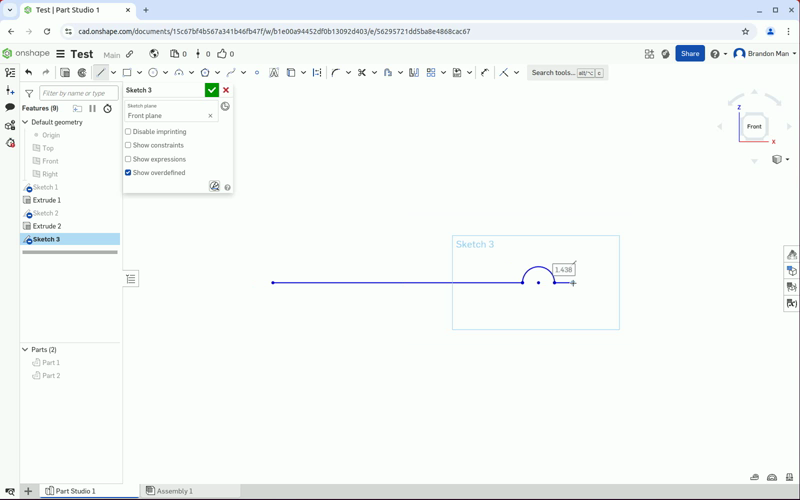
scroll(-6)
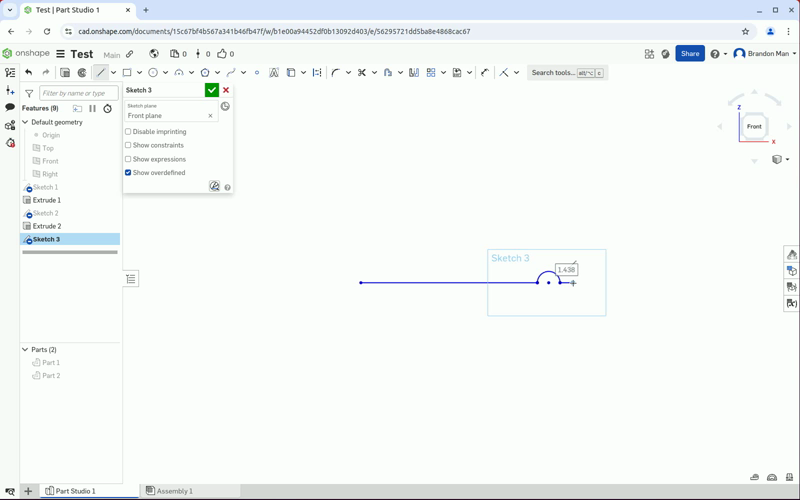
scroll(-6)
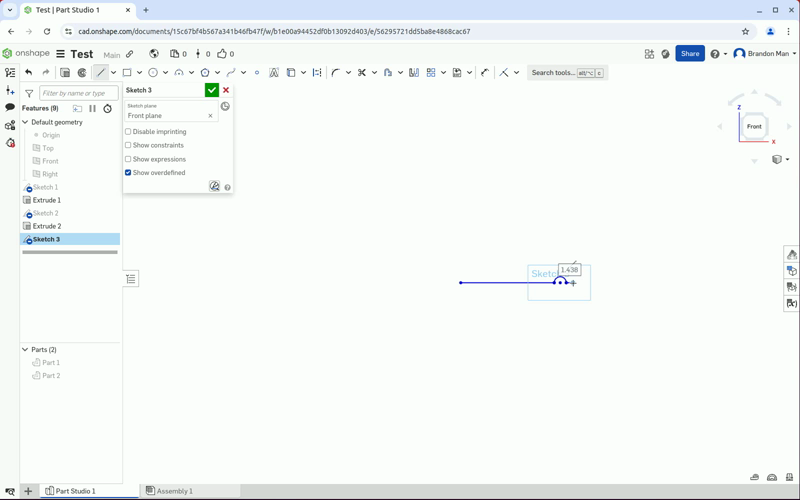
key_up(shift)
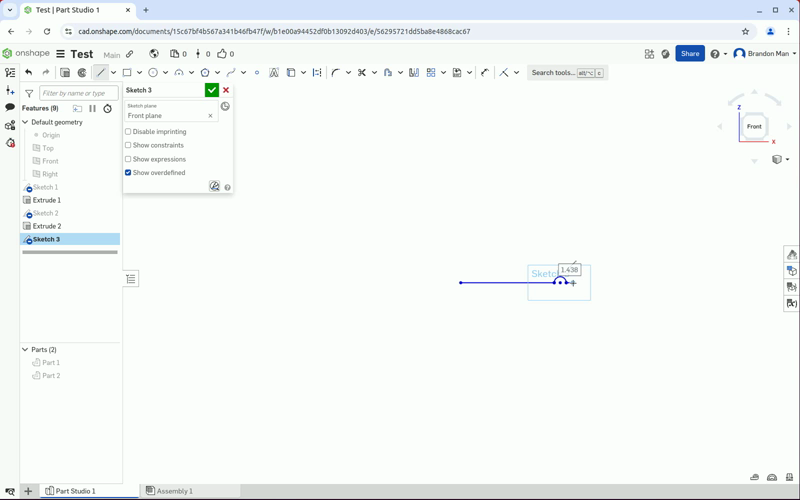
key(esc)
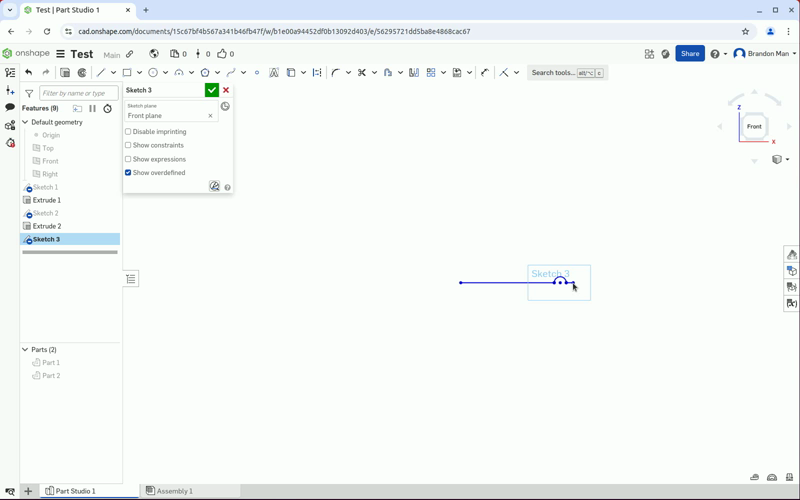
key(a)
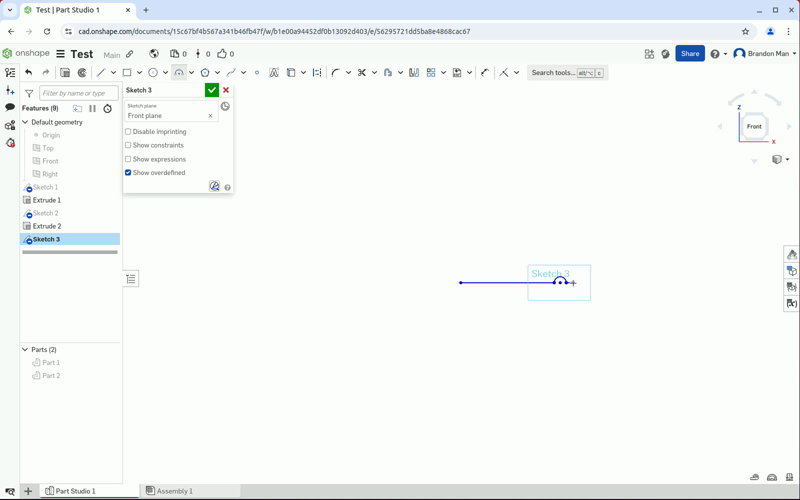
mouse_move(573, 282)
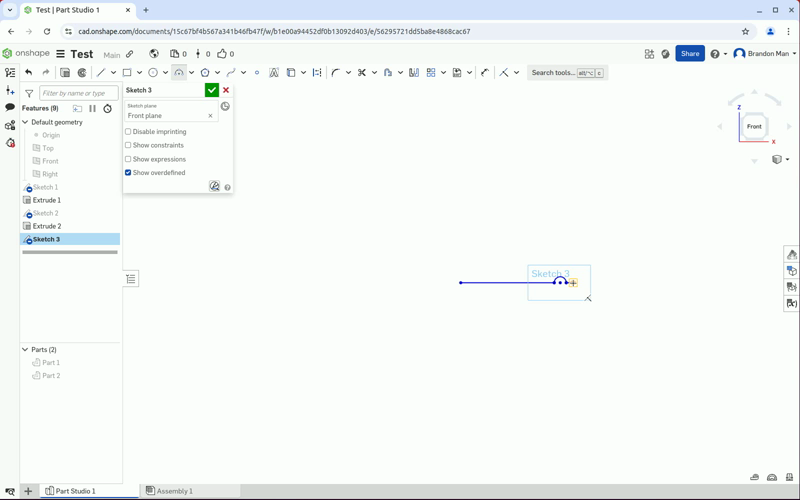
click(573, 282)
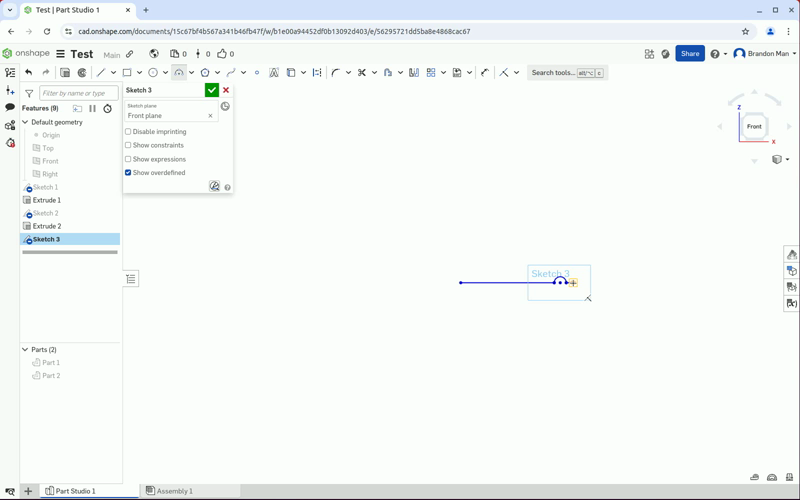
key_down(shift)
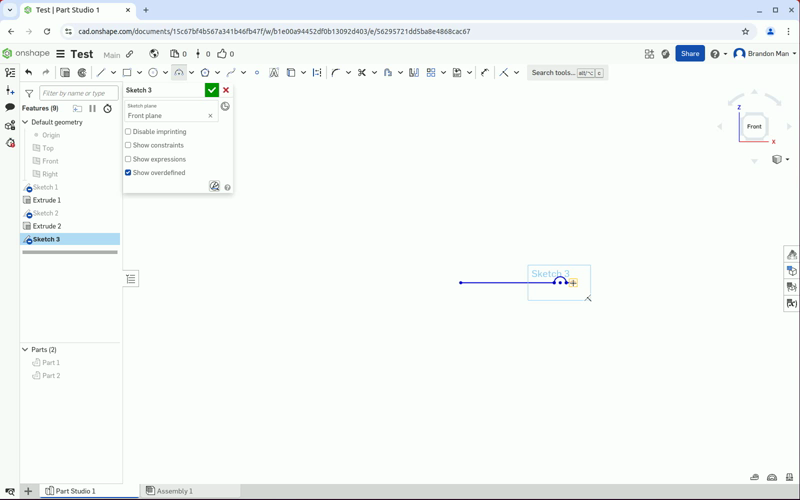
mouse_move(564, 273)
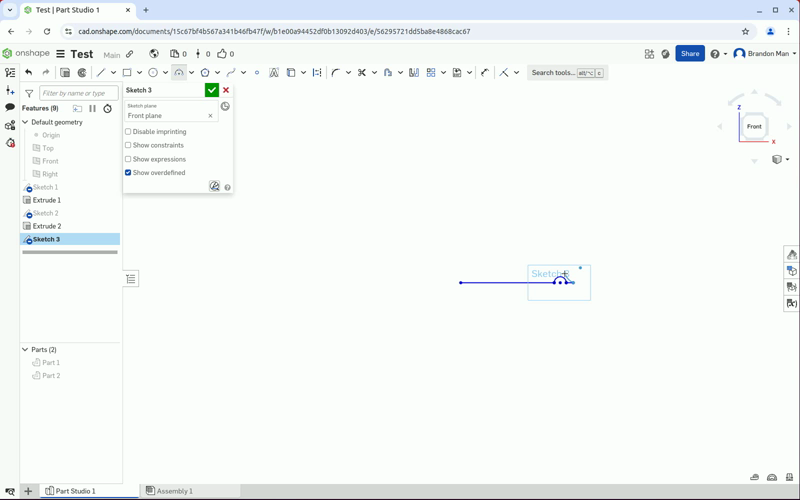
click(564, 273)
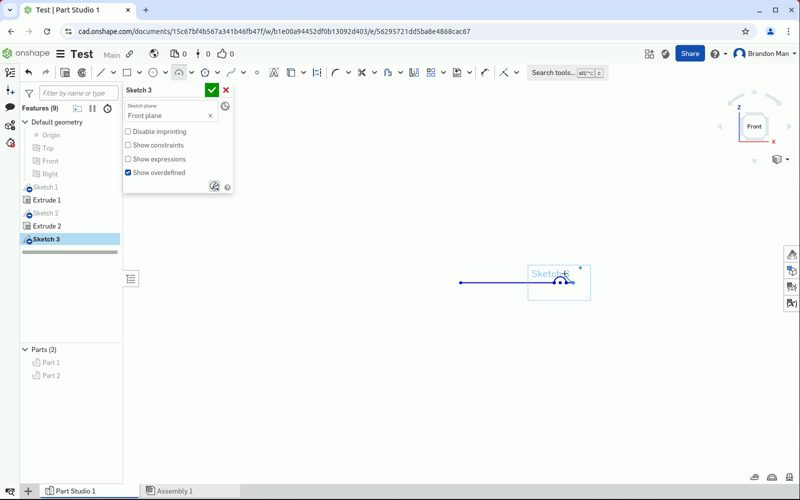
mouse_move(570, 276)
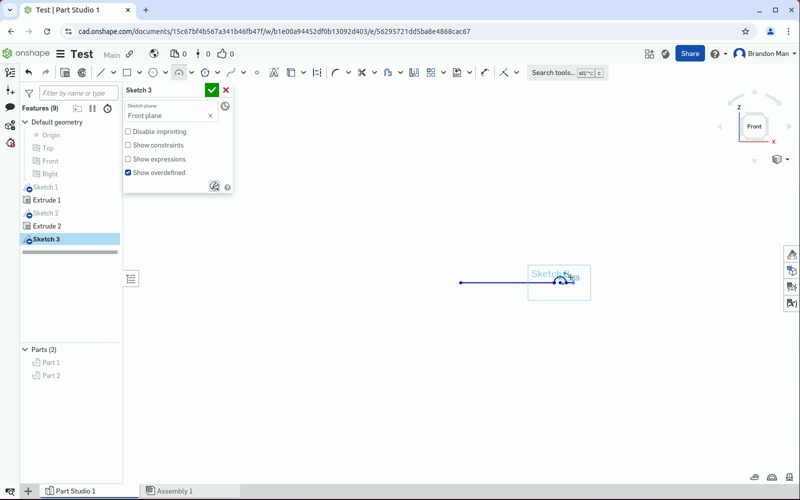
click(570, 276)
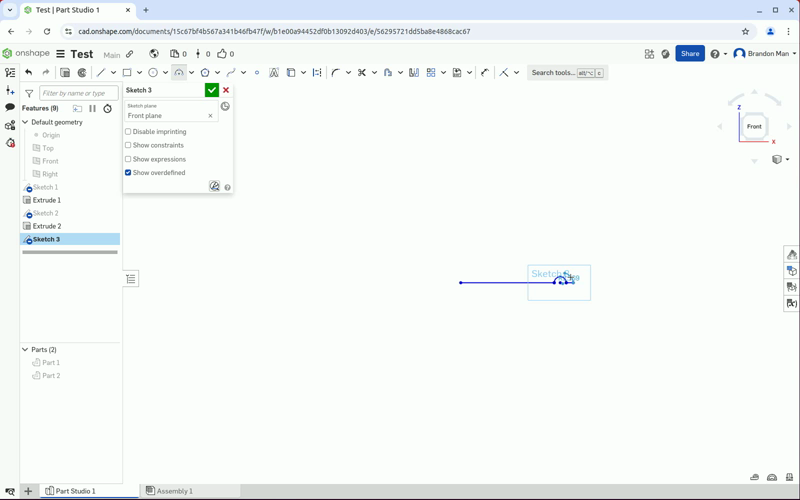
key_up(shift)
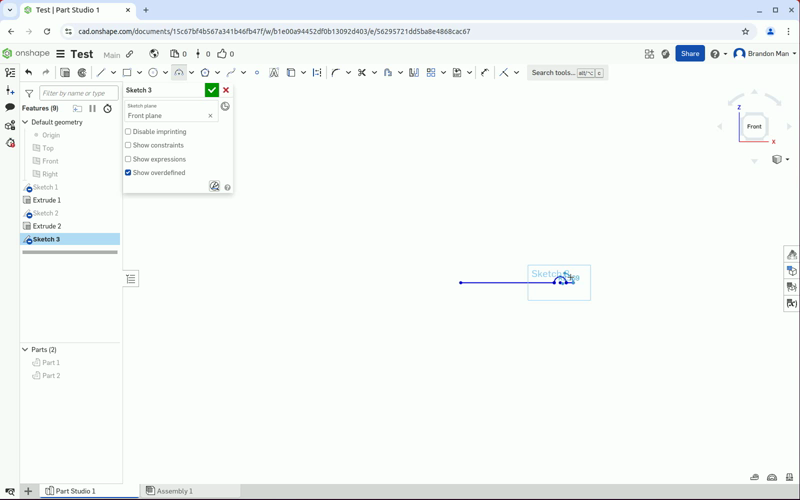
key(esc)
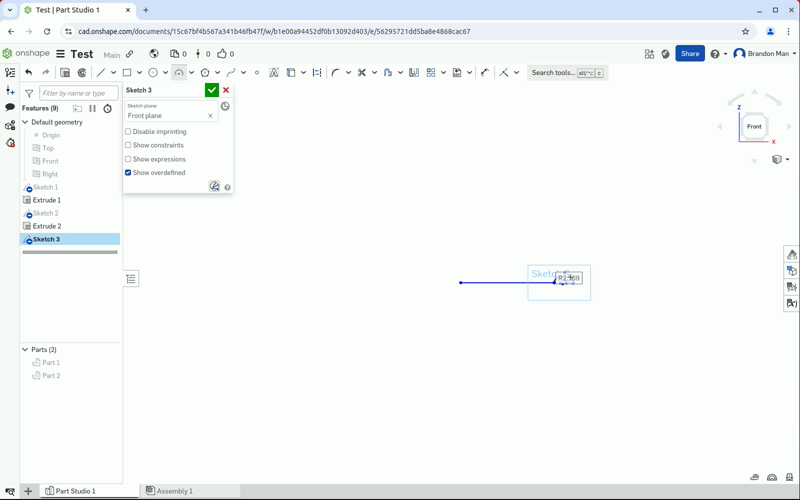
key(l)
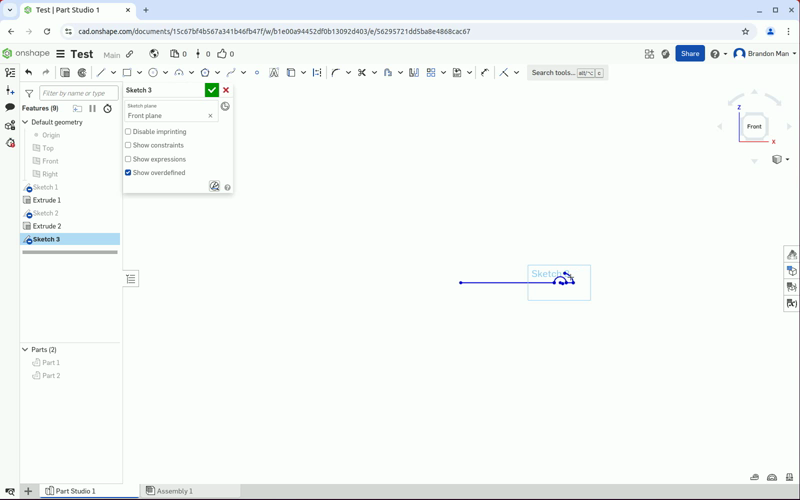
mouse_move(564, 273)
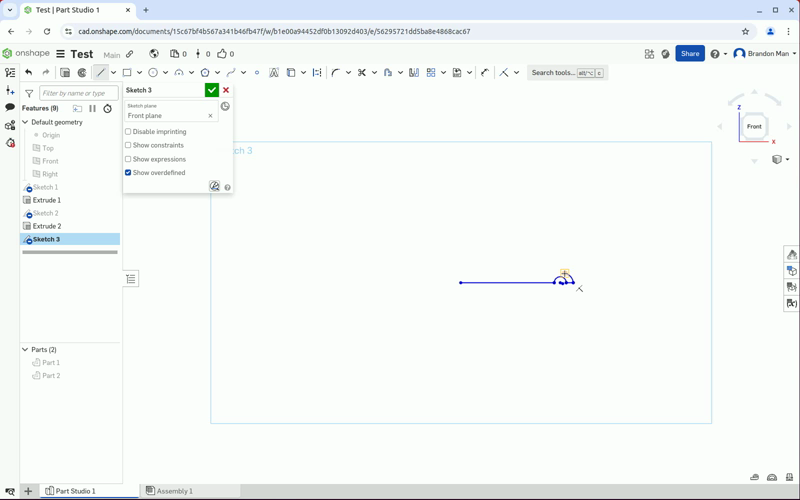
click(564, 273)
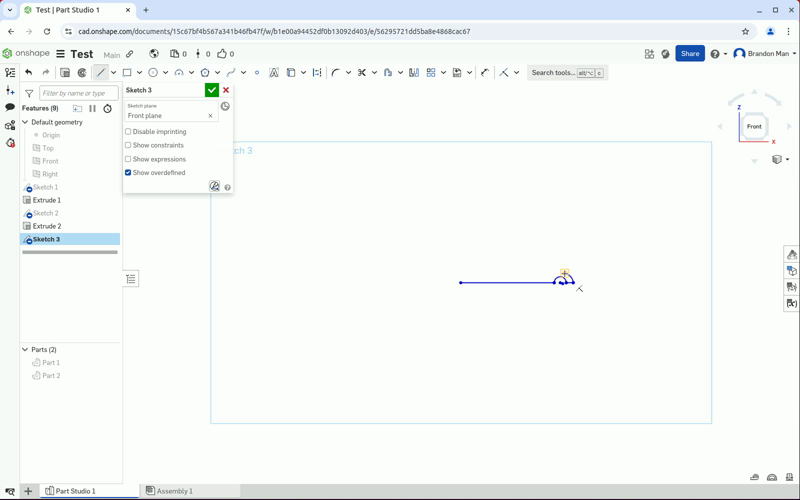
key_down(shift)
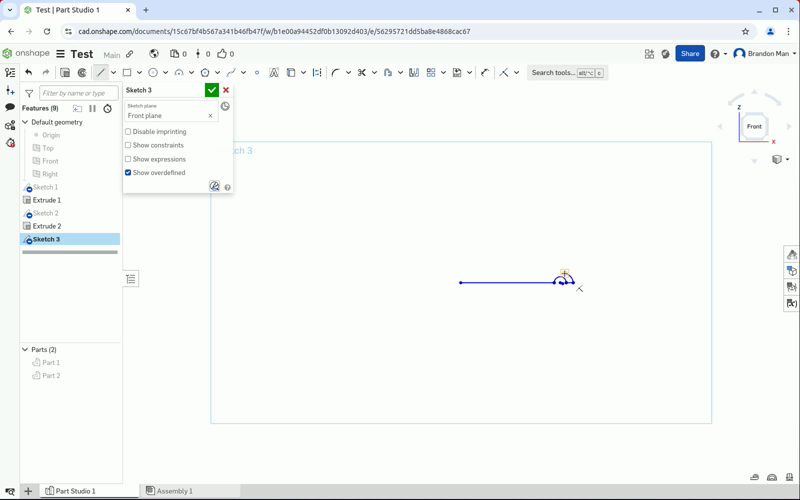
mouse_move(589, 273)
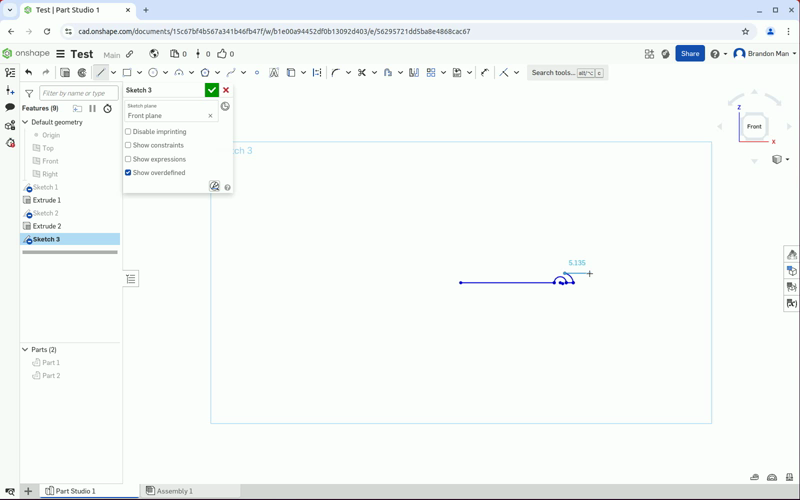
mouse_move(560, 273)
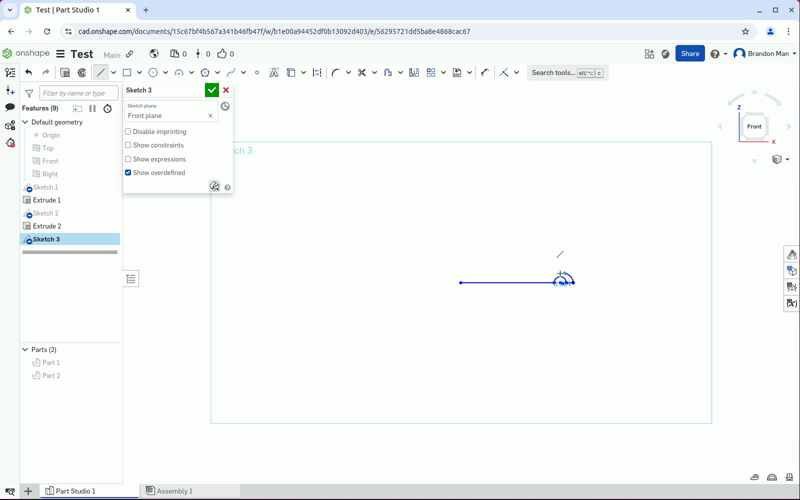
scroll(6)
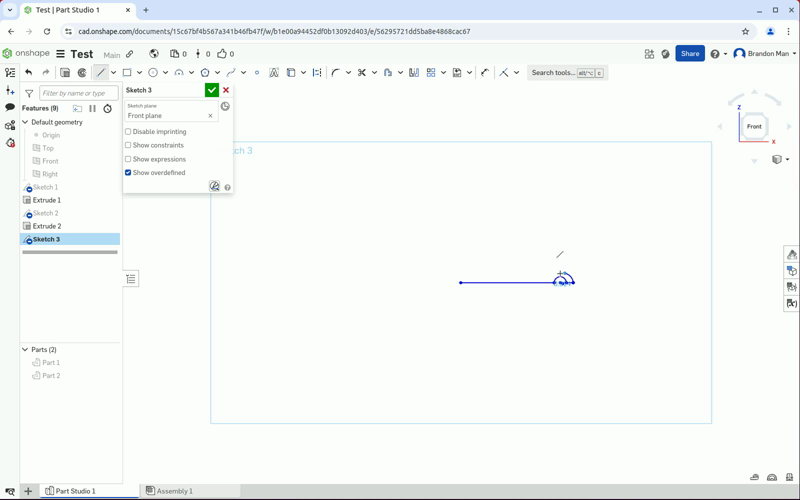
scroll(6)
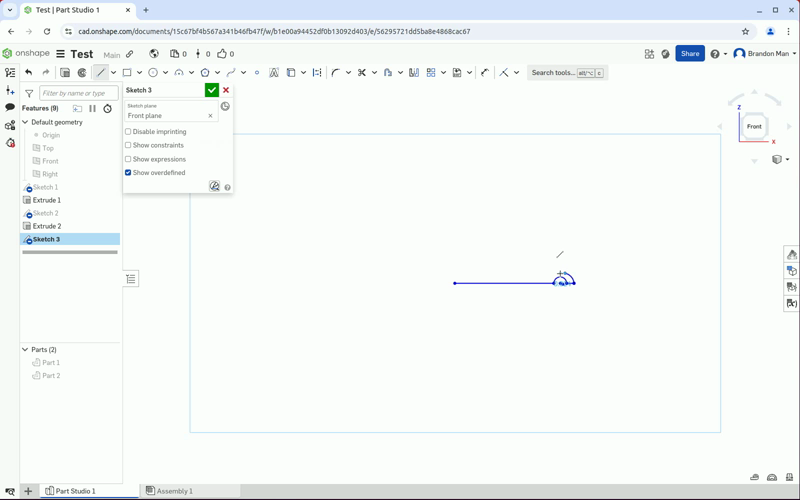
scroll(6)
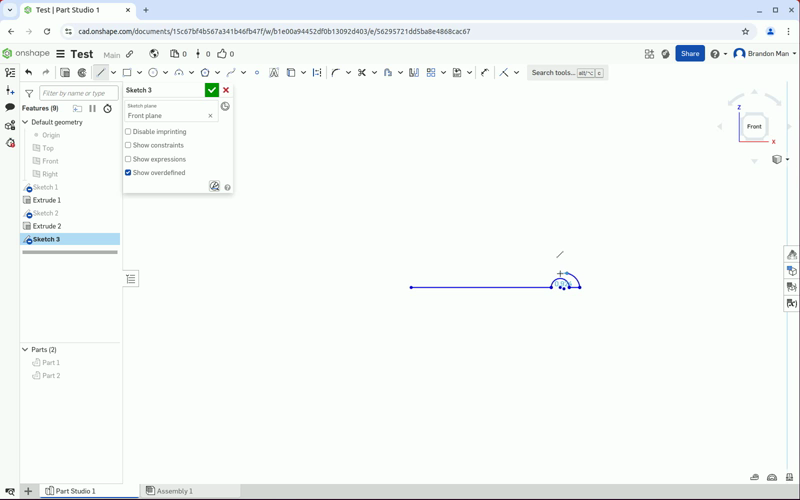
scroll(6)
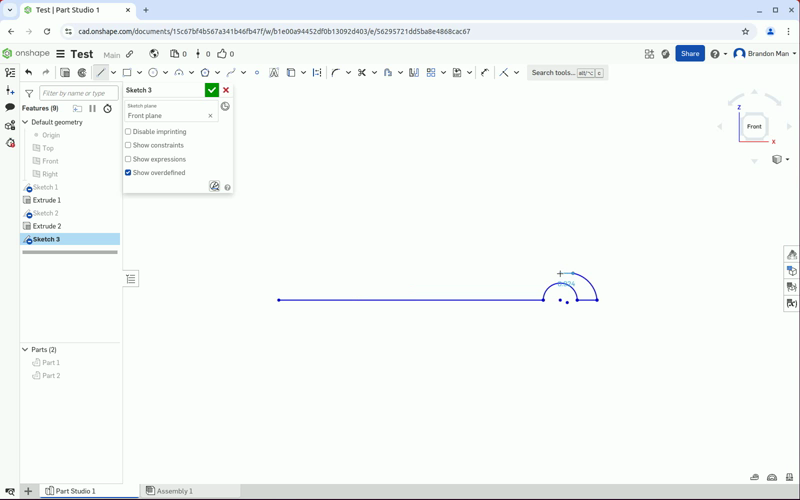
scroll(6)
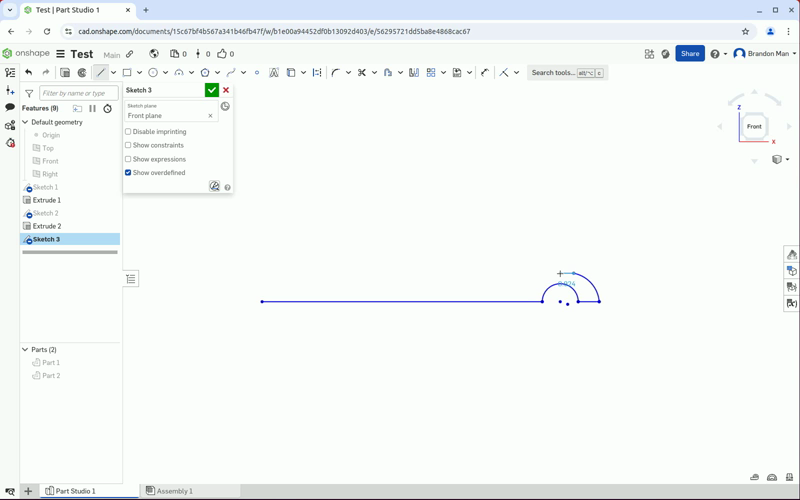
scroll(6)
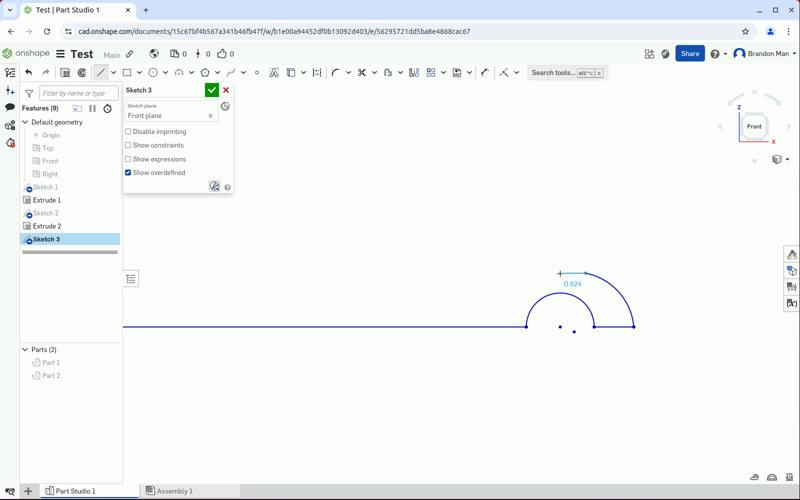
scroll(6)
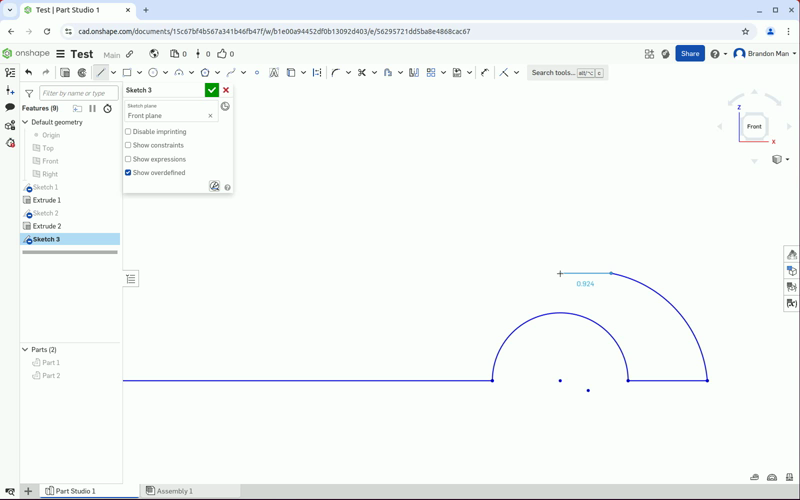
click(560, 273)
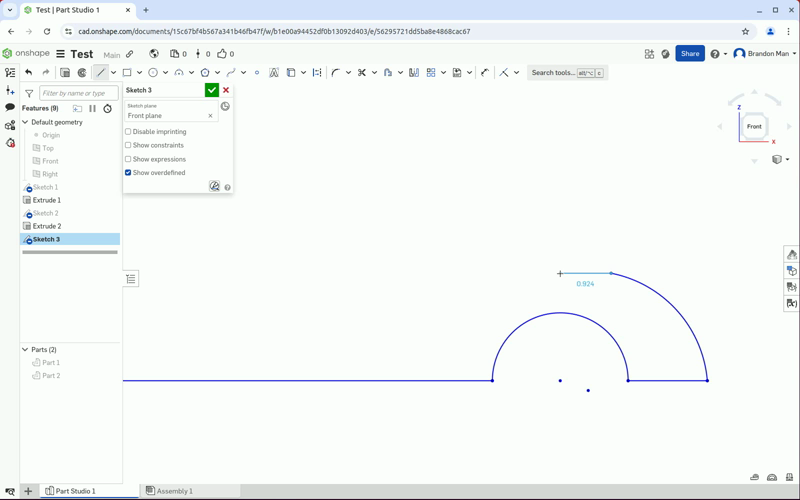
scroll(-6)
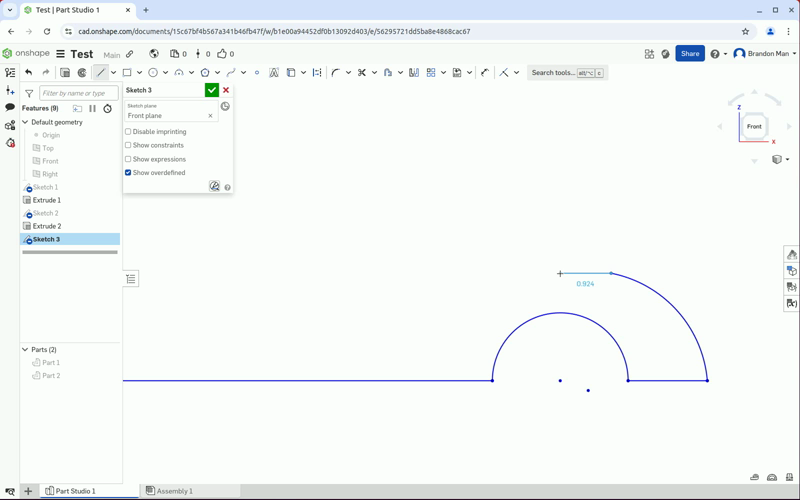
scroll(-6)
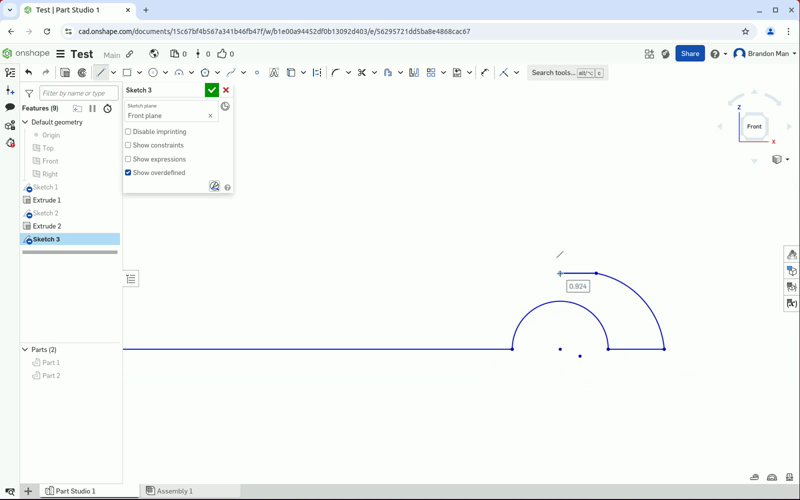
scroll(-6)
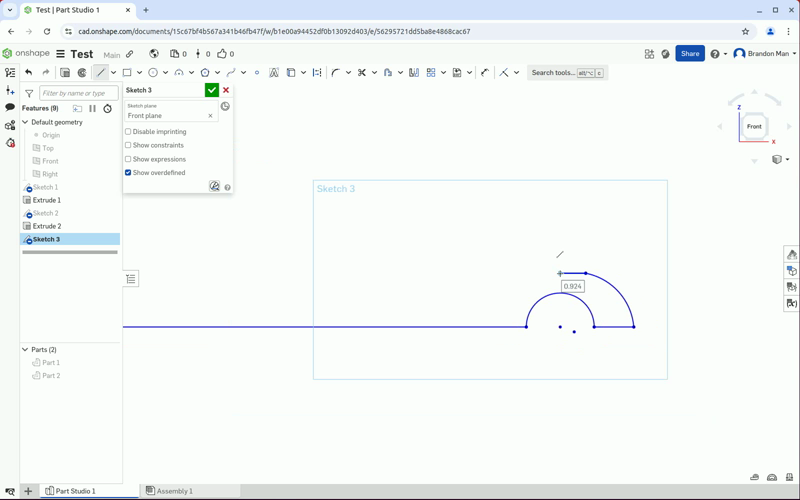
scroll(-6)
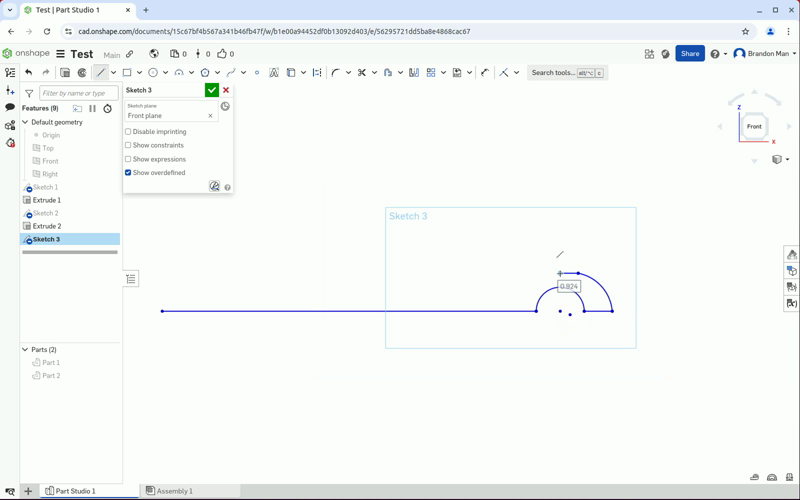
scroll(-6)
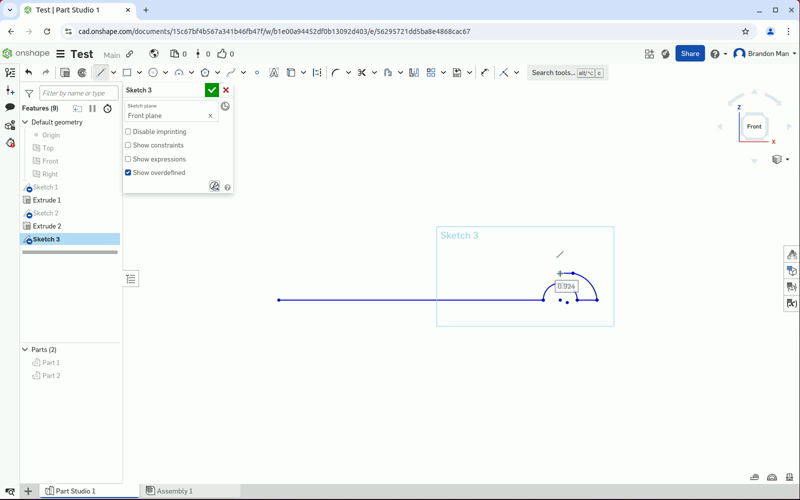
scroll(-6)
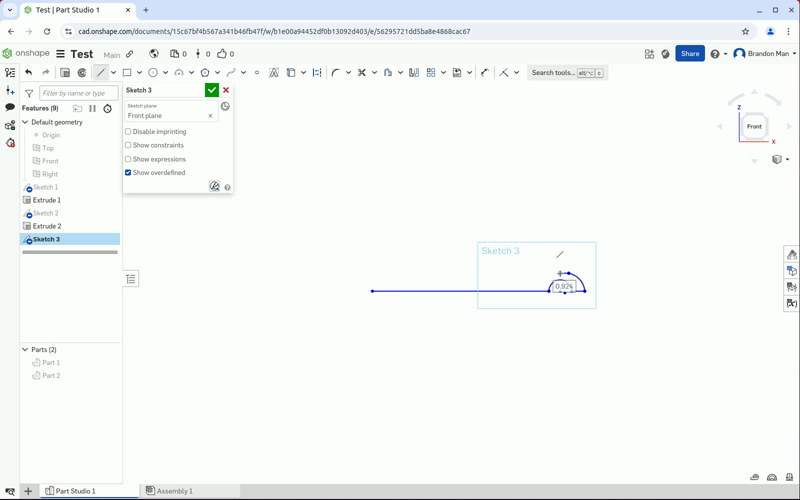
scroll(-6)
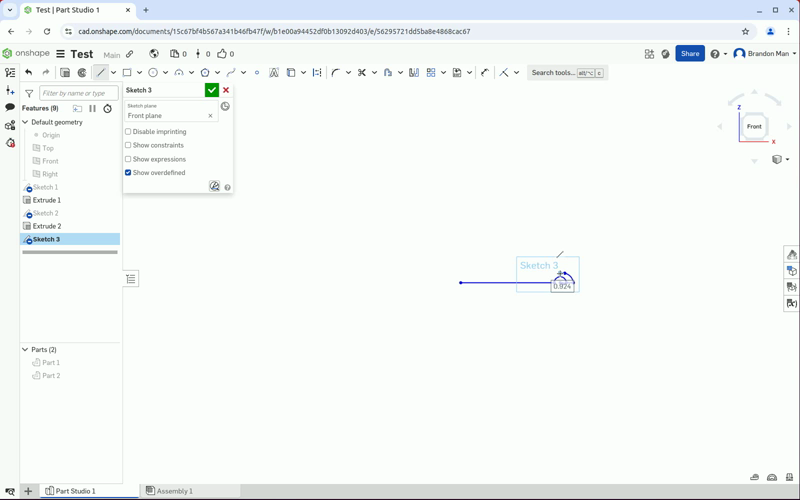
key_up(shift)
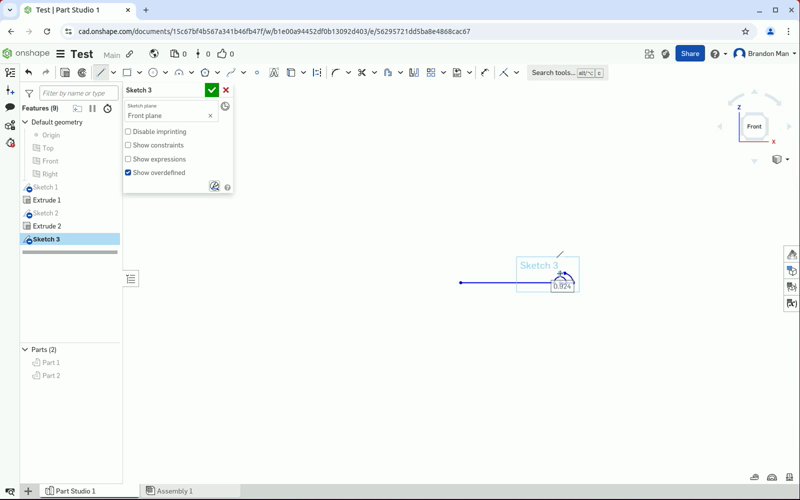
key_down(shift)
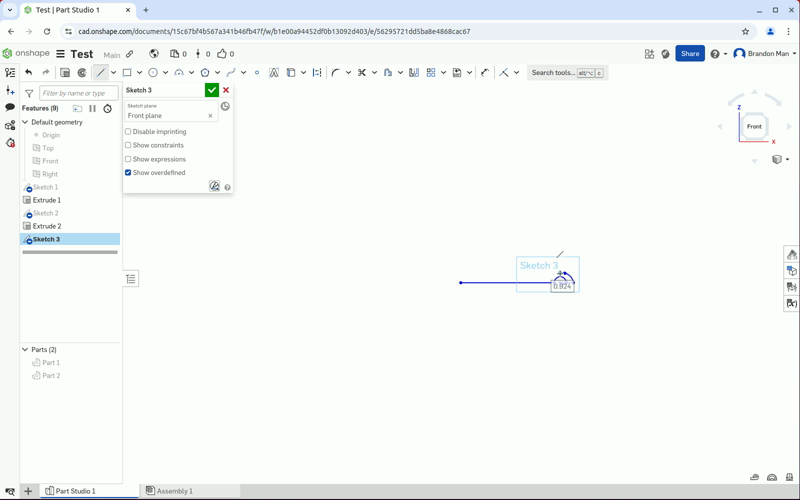
mouse_move(460, 273)
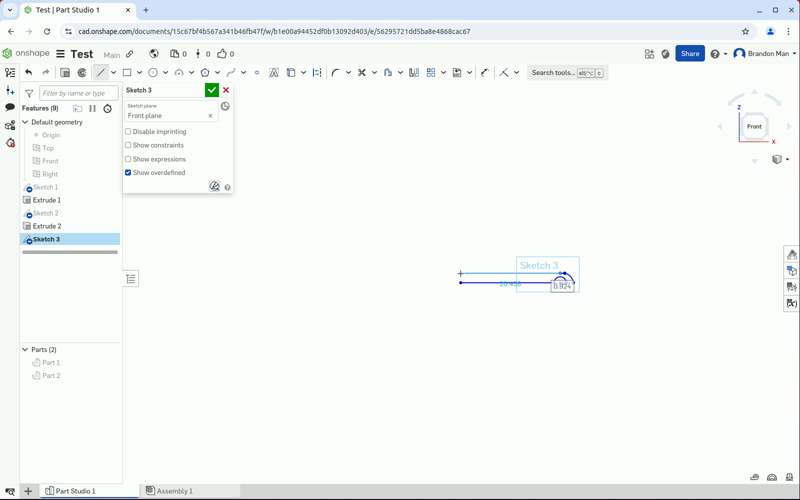
click(460, 273)
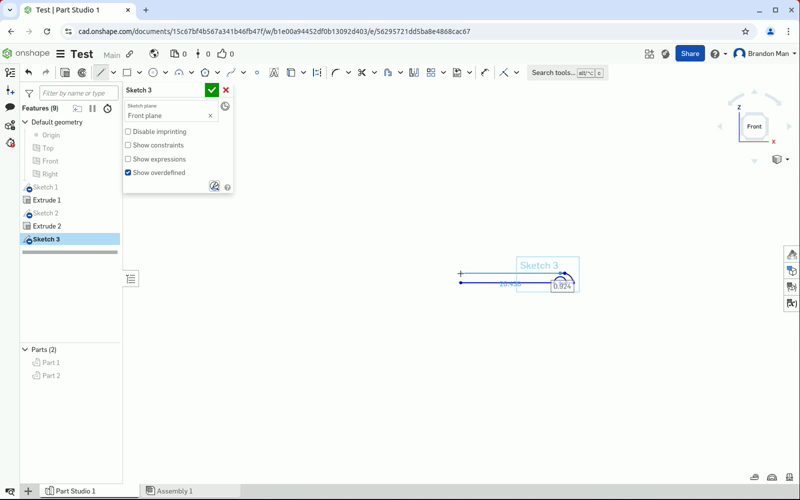
key_up(shift)
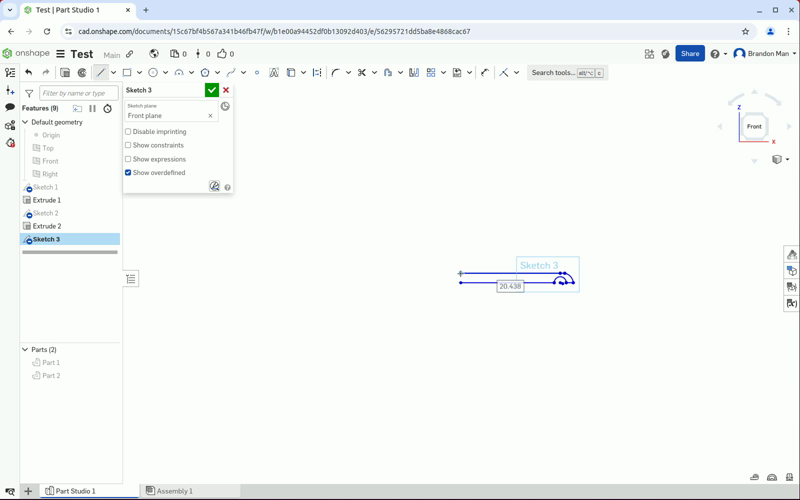
mouse_move(490, 273)
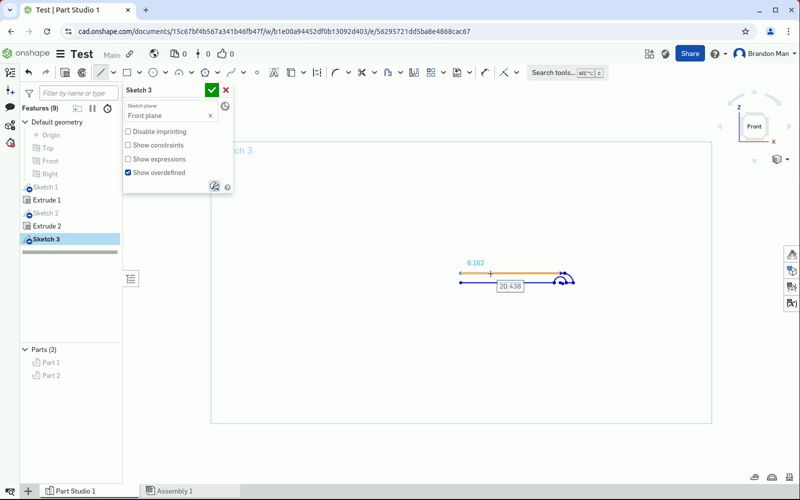
key_down(shift)
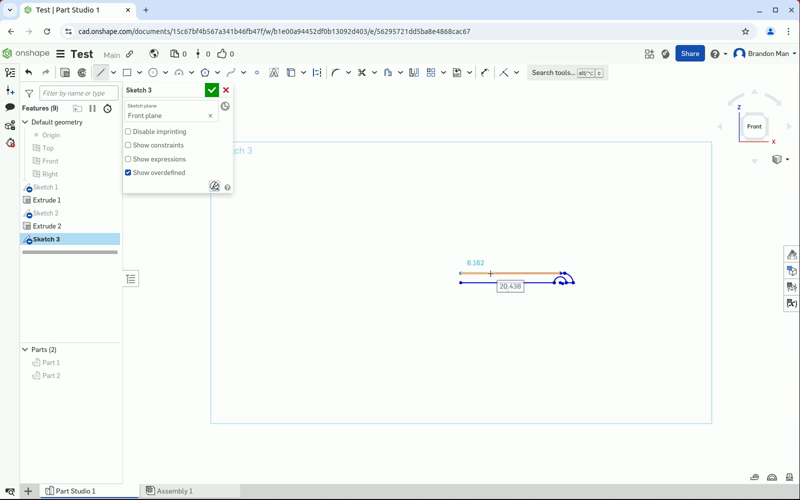
mouse_move(460, 282)
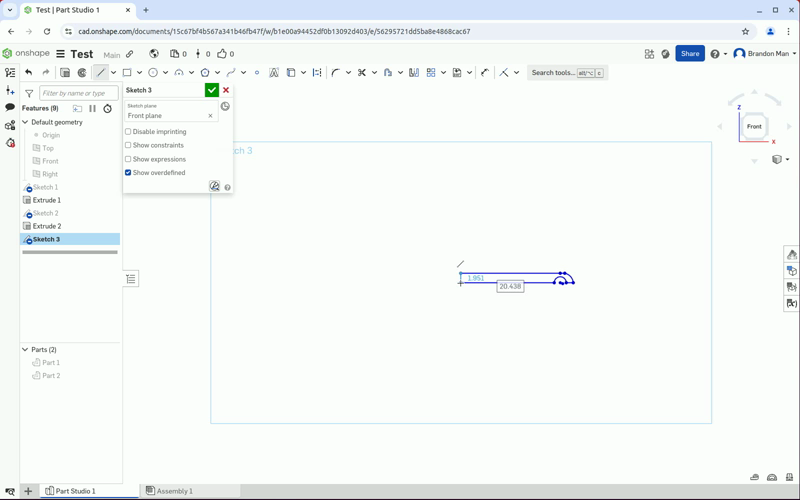
key_up(shift)
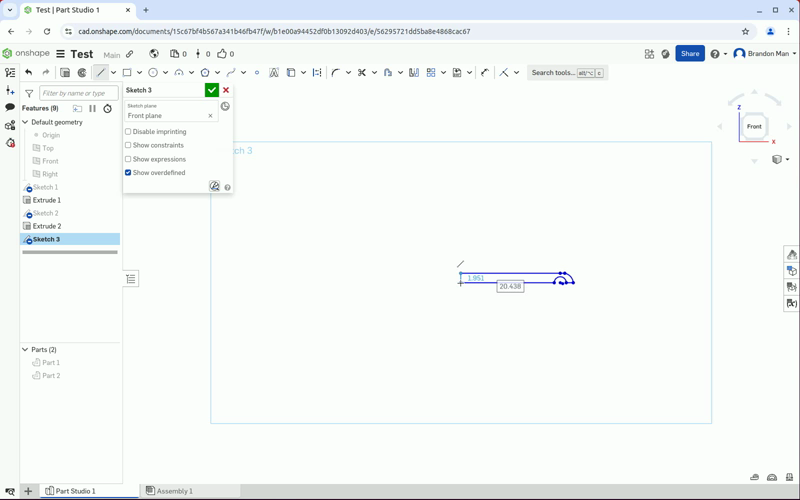
click(460, 282)
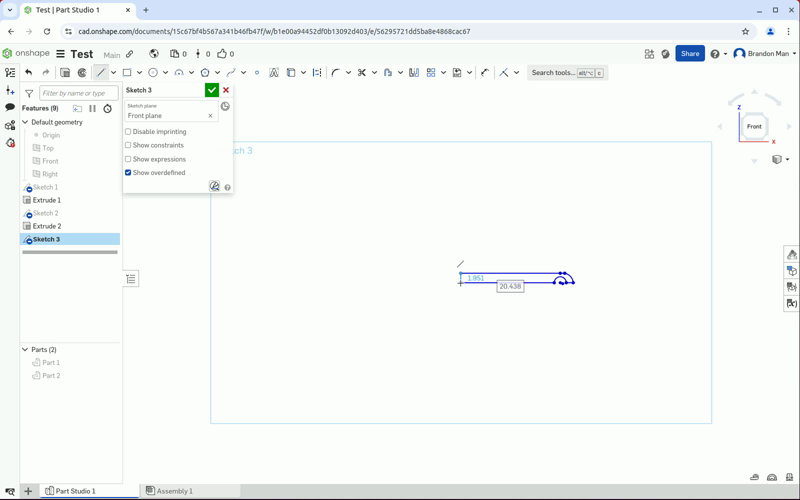
key(esc)
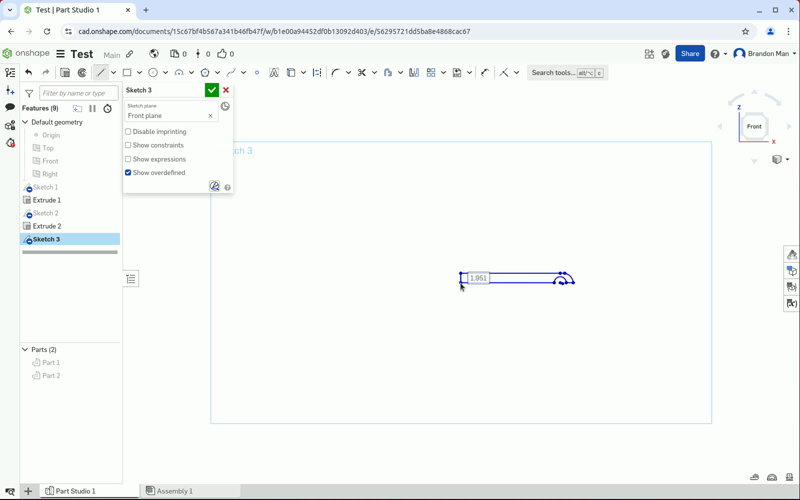
mouse_move(566, 276)
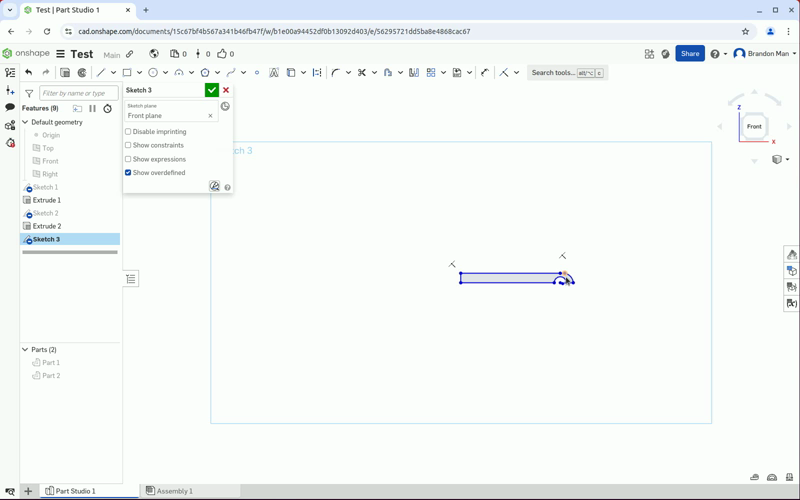
scroll(6)
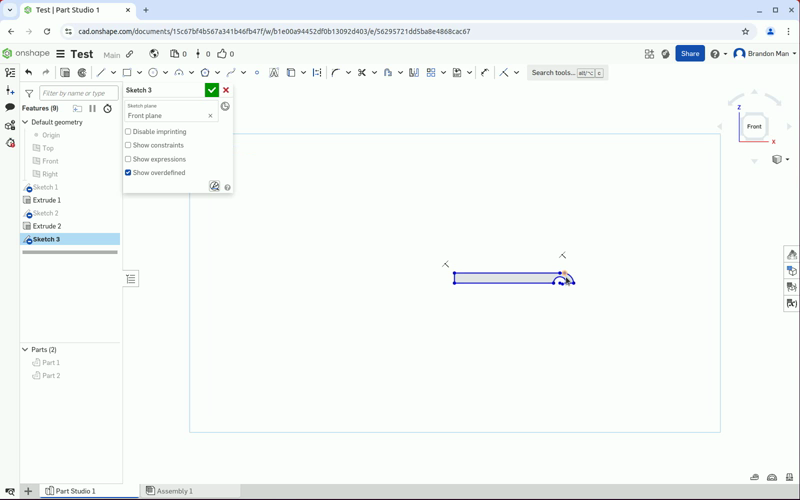
scroll(6)
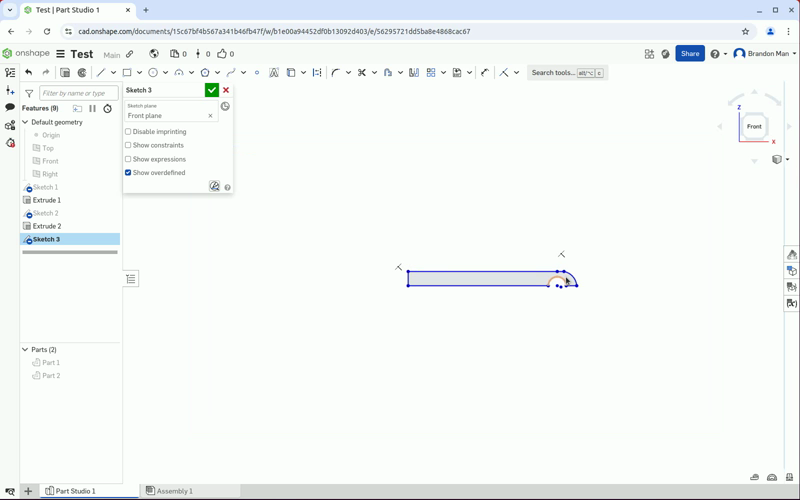
scroll(6)
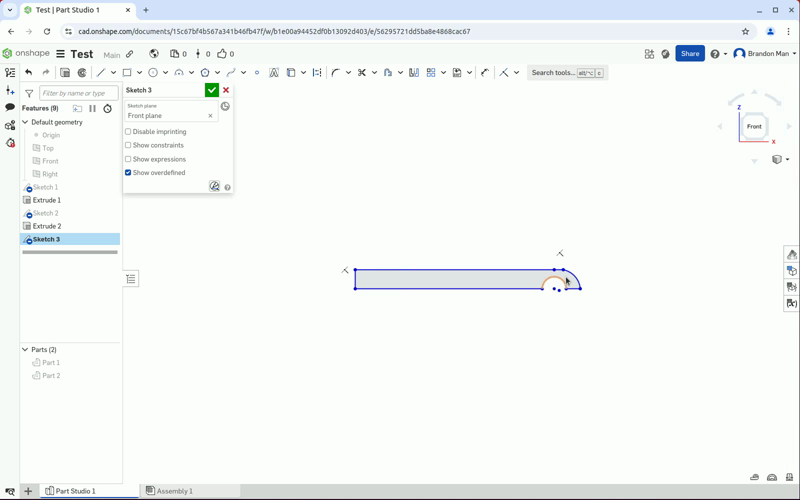
scroll(6)
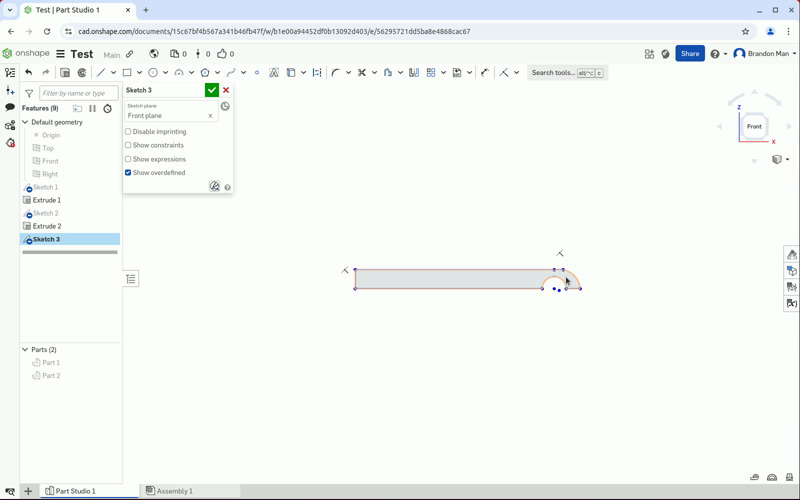
scroll(6)
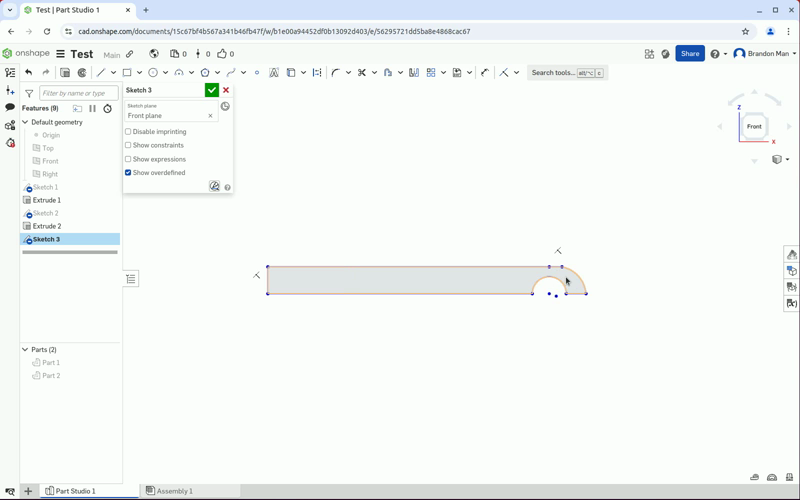
scroll(6)
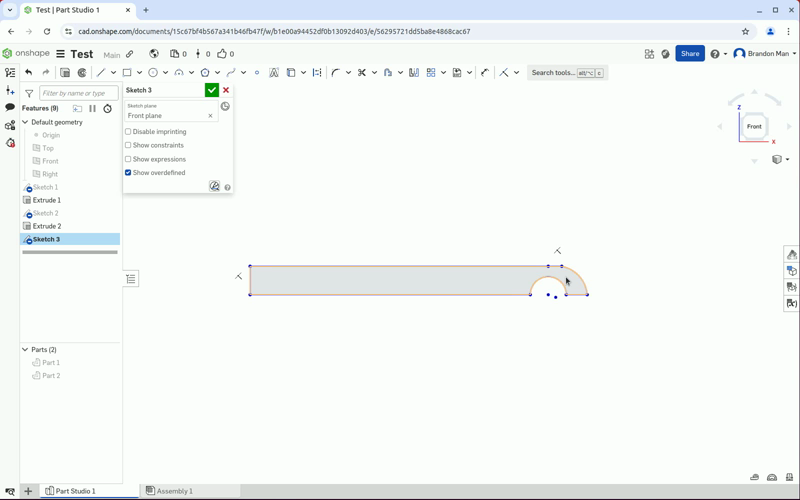
scroll(6)
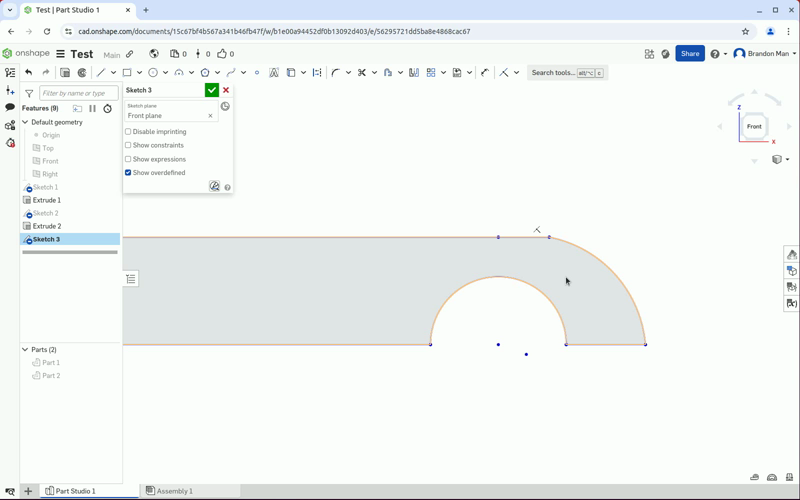
click(566, 276)
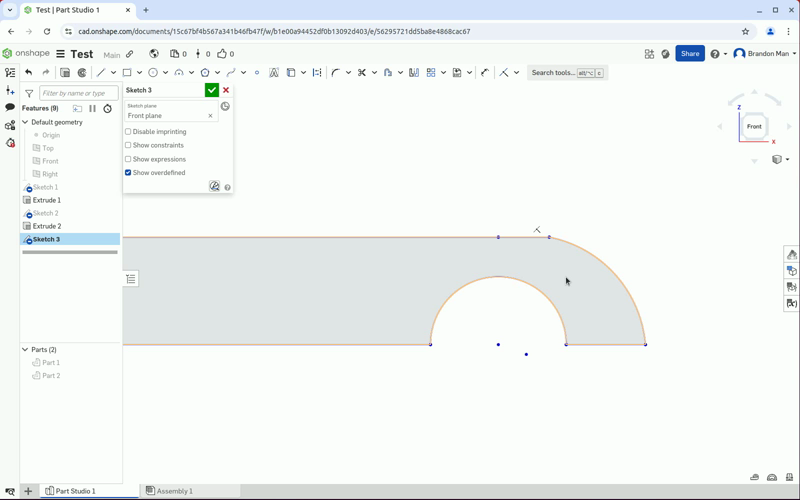
scroll(-6)
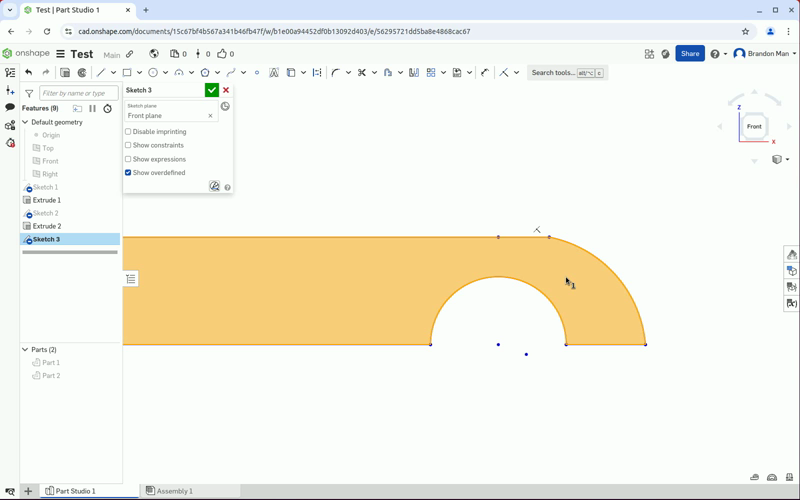
scroll(-6)
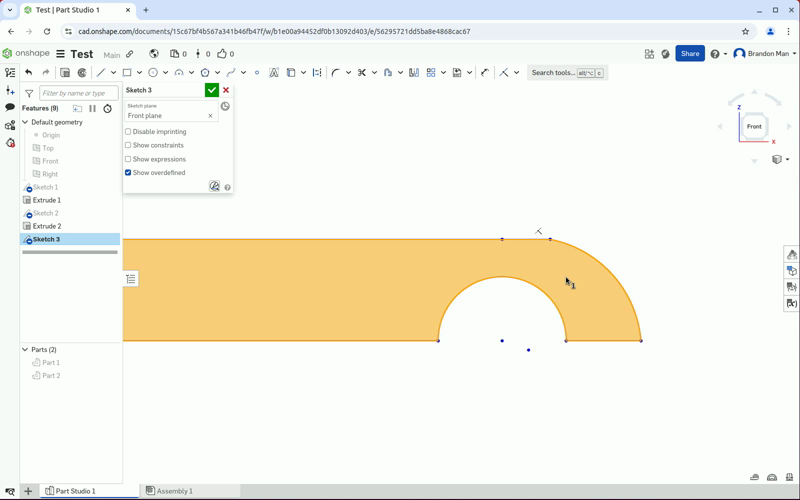
scroll(-6)
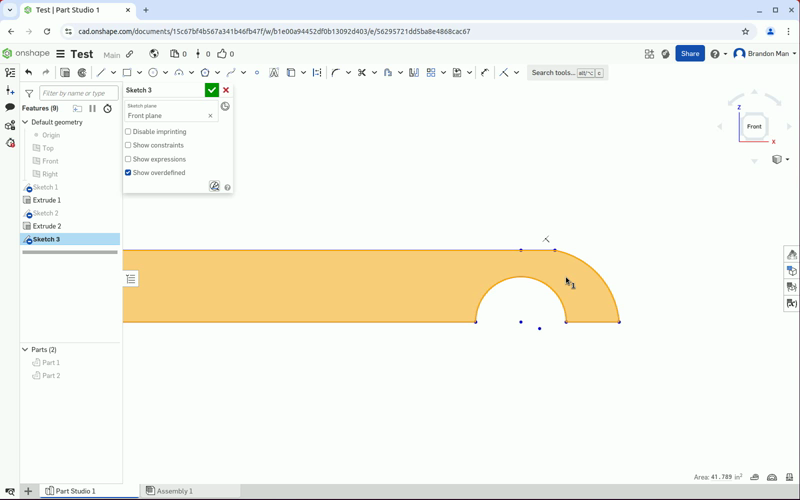
scroll(-6)
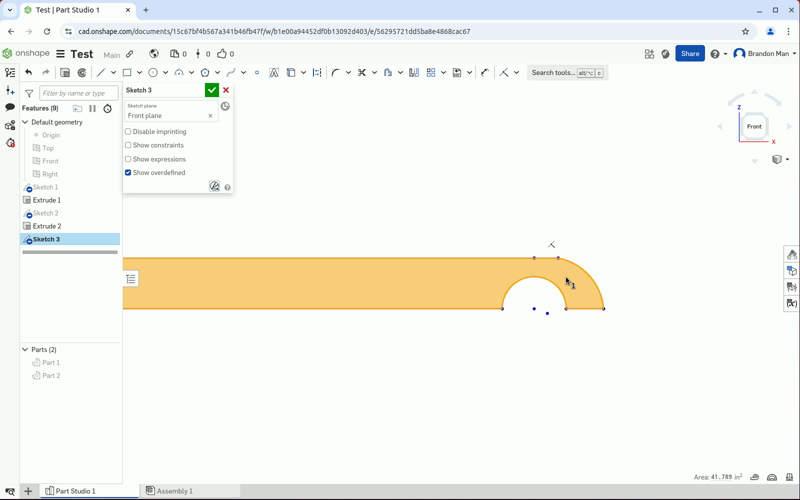
scroll(-6)
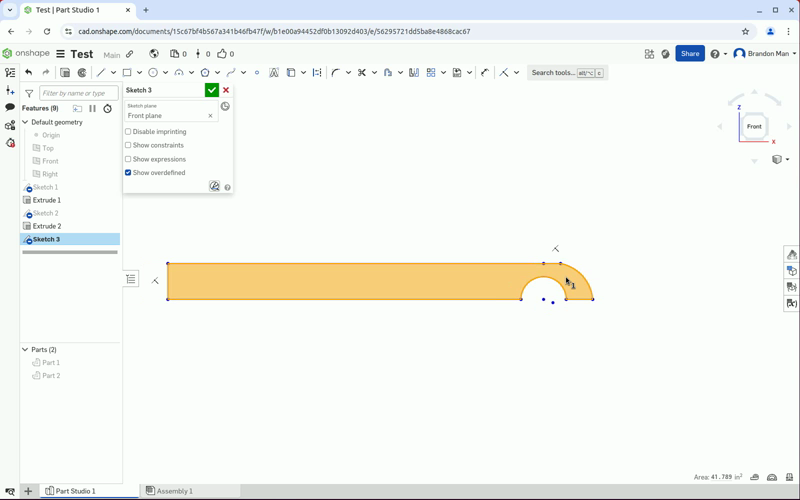
scroll(-6)
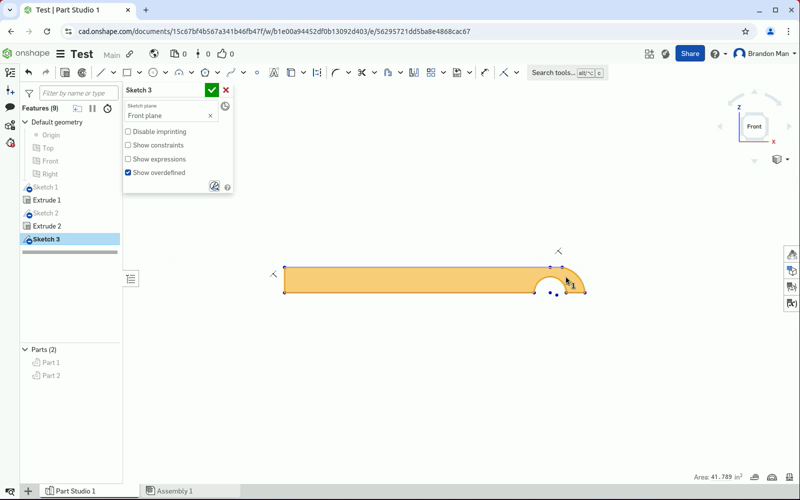
scroll(-6)
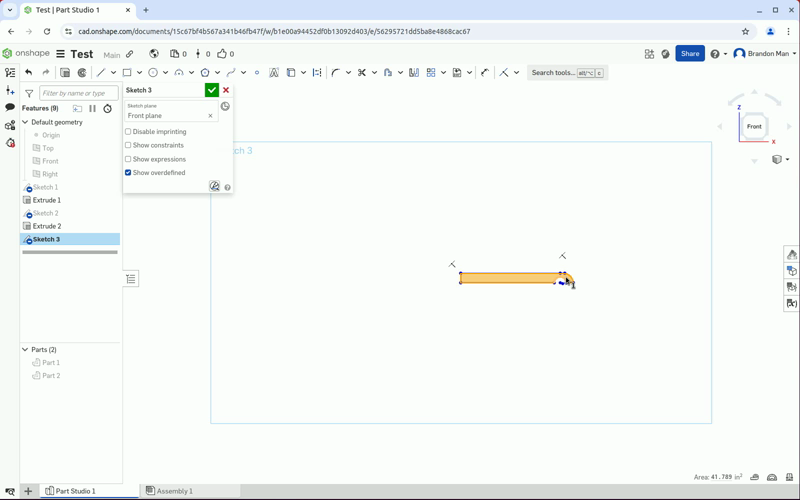
mouse_move(73, 352)
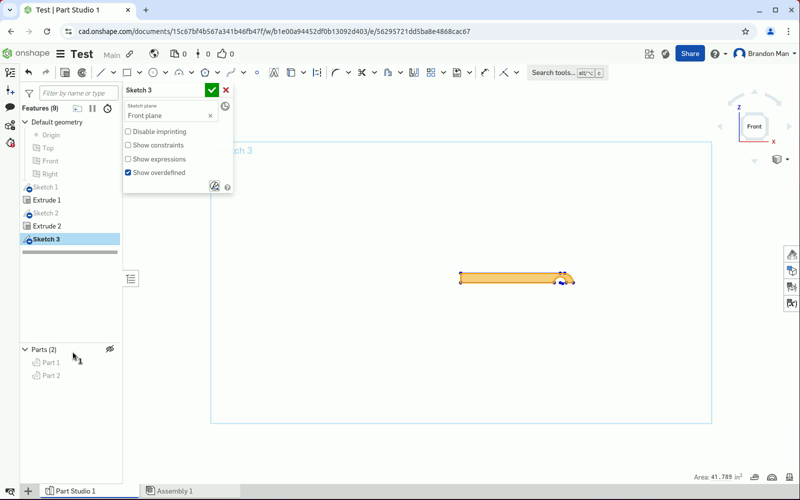
key(shift+y)
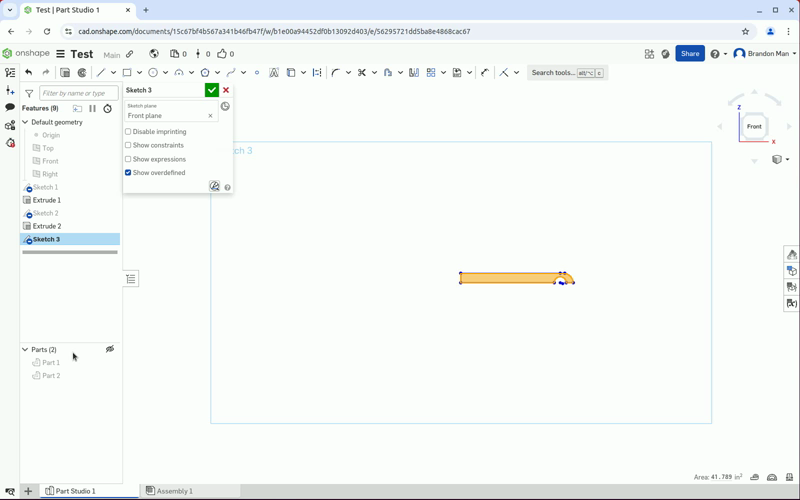
key(shift+e)
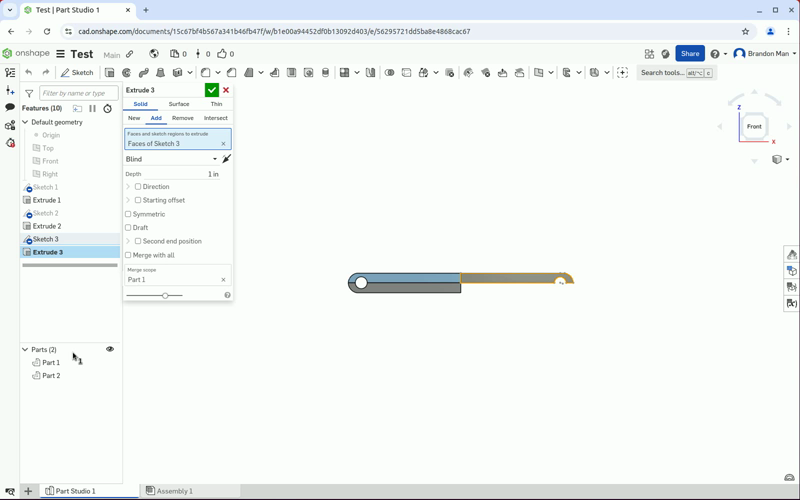
mouse_move(143, 106)
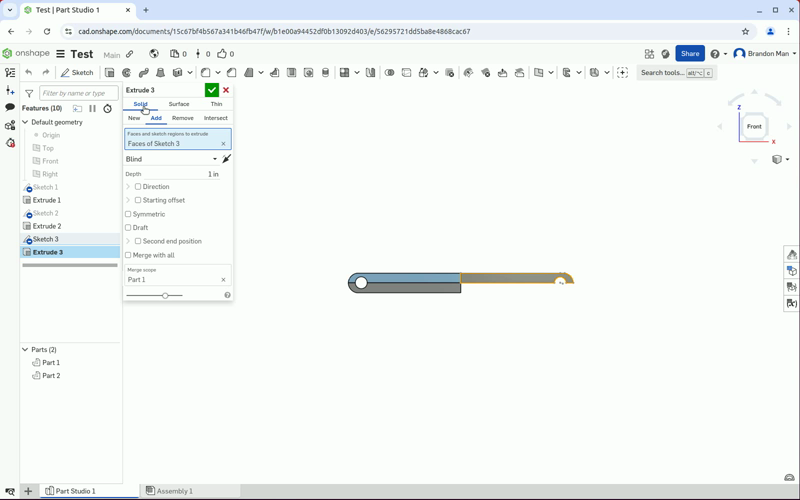
click(143, 106)
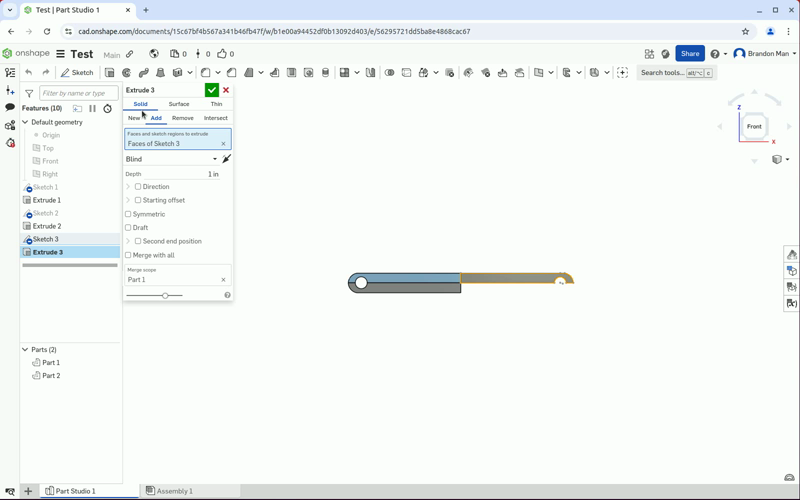
mouse_move(137, 120)
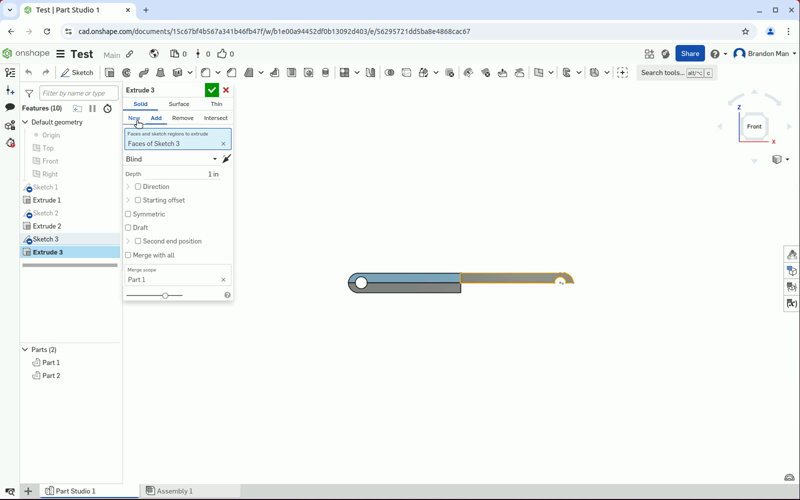
click(137, 120)
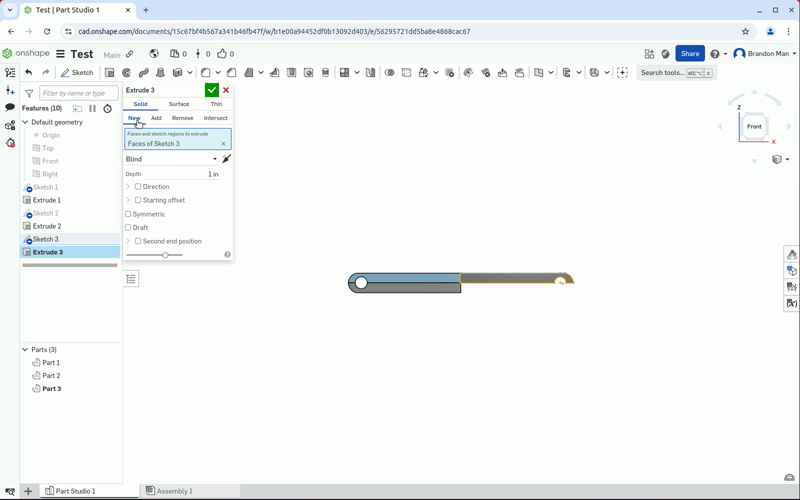
key(tab, 4)
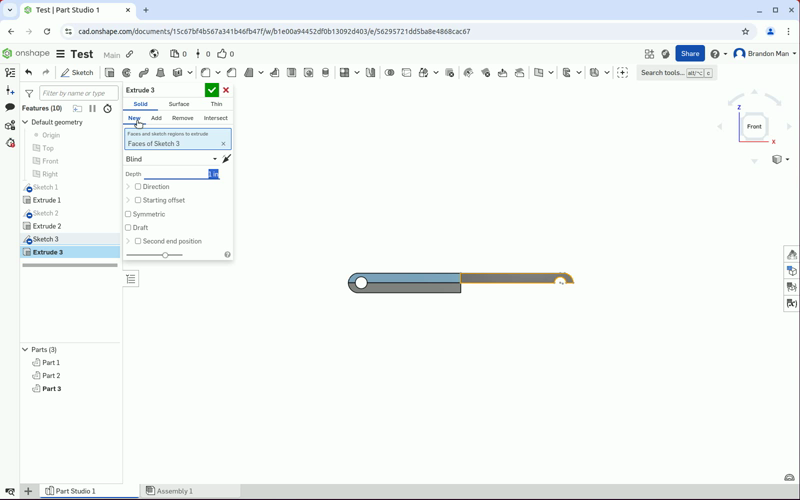
text(2.648)
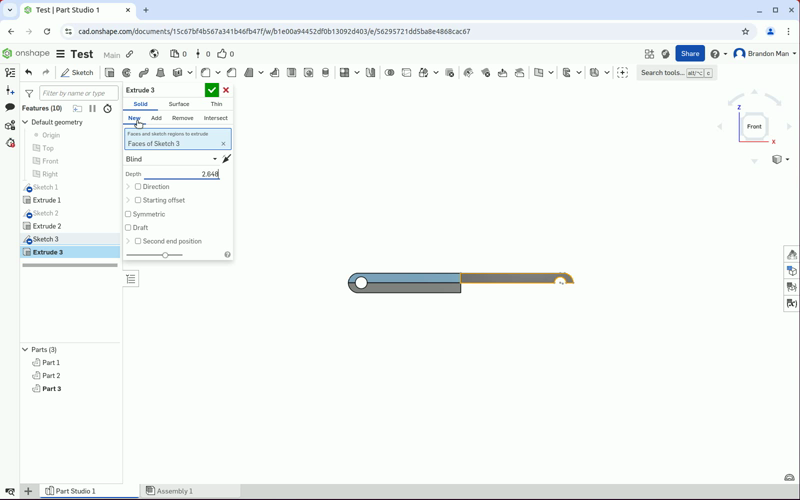
key(enter)
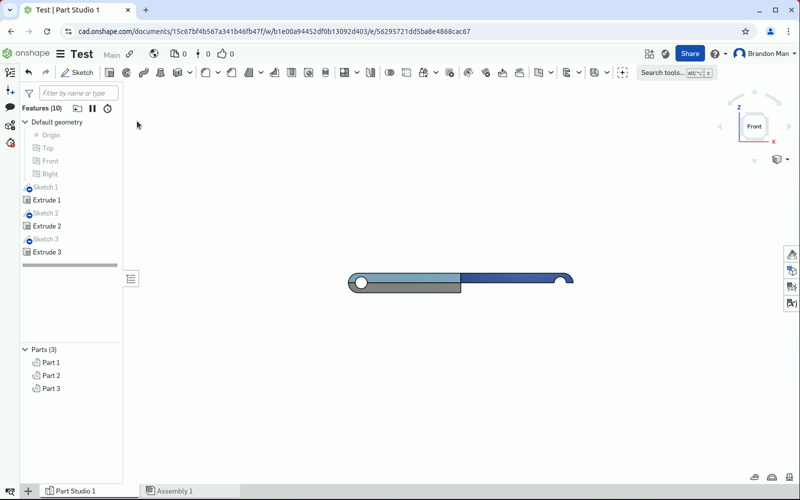
key(shift+h)
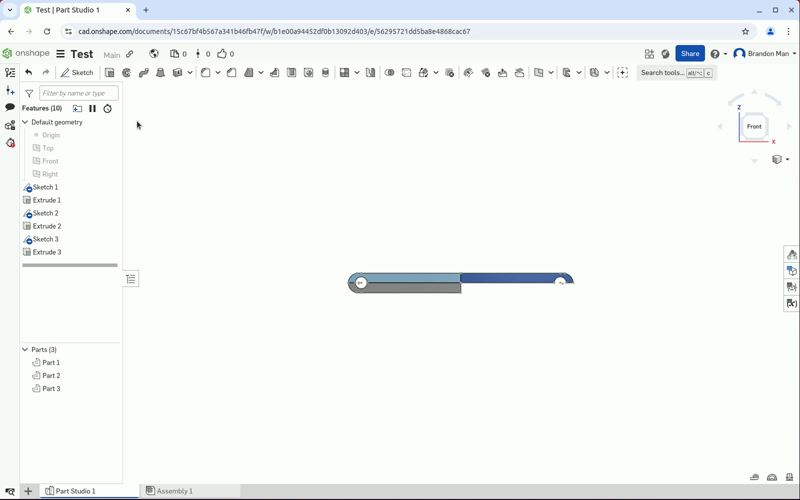
key(shift+h)
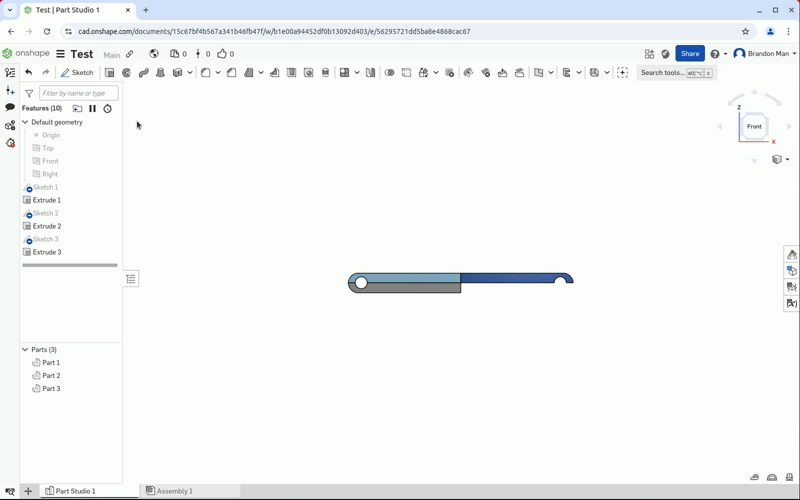
mouse_move(73, 189)
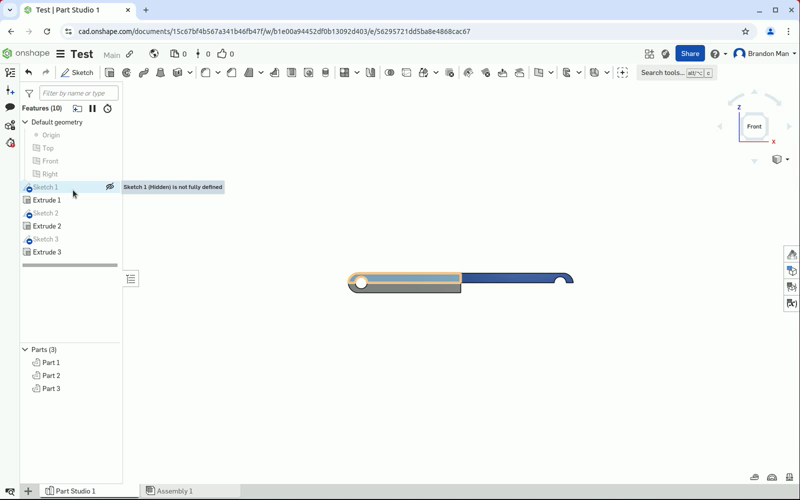
click(73, 189)
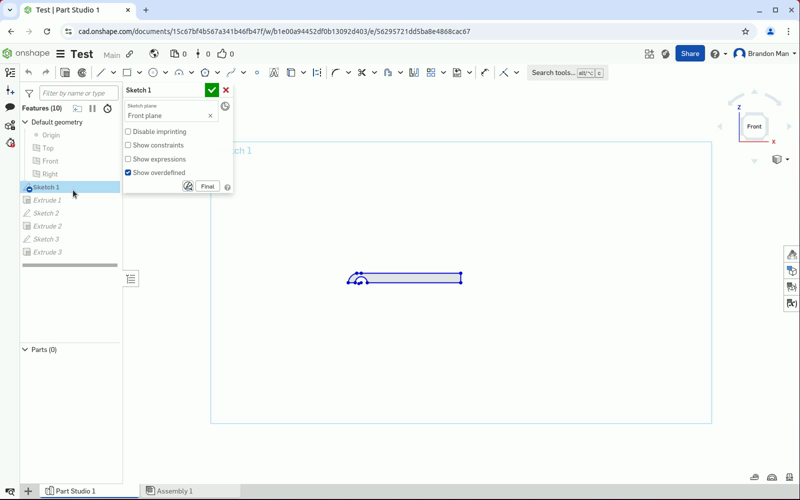
mouse_move(229, 92)
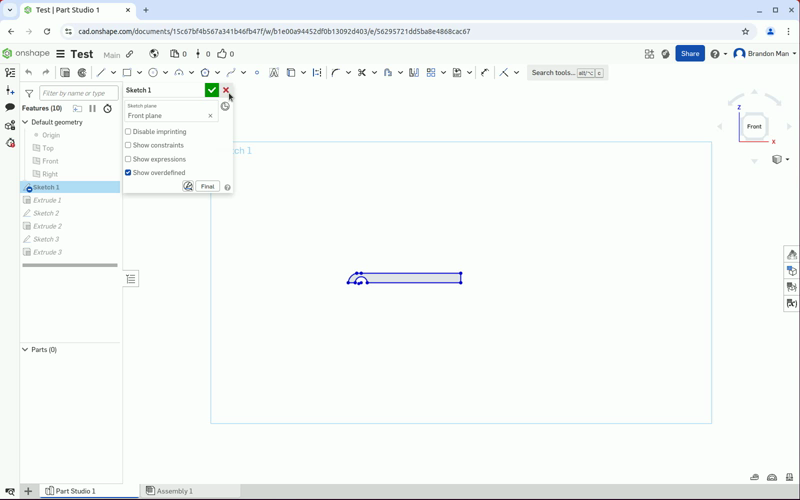
click(229, 92)
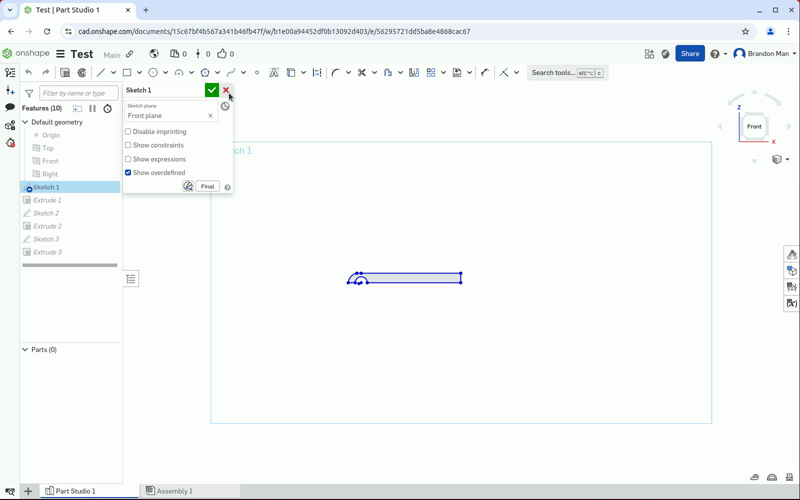
key(shift+s)
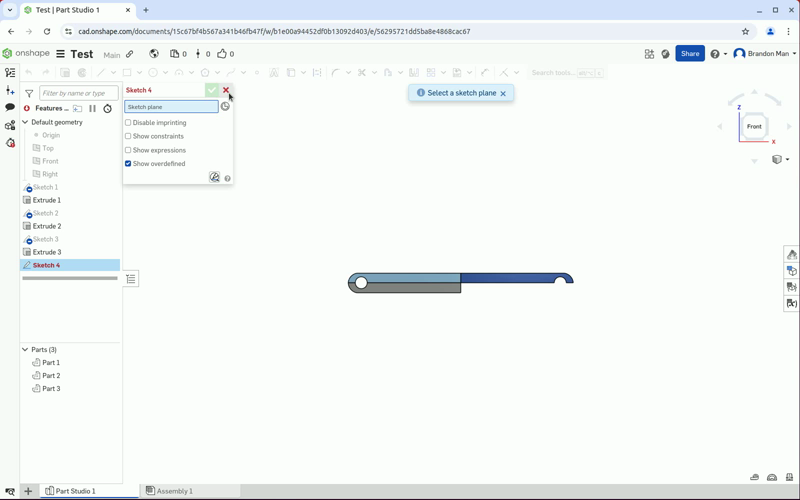
mouse_move(73, 163)
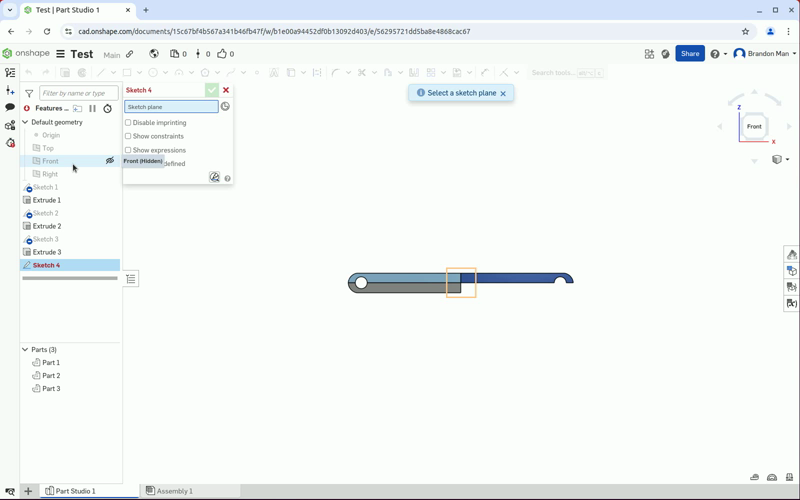
click(73, 163)
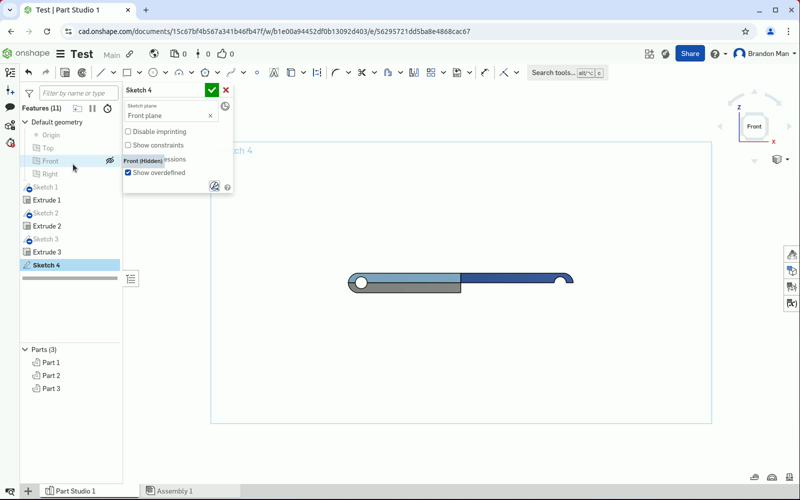
mouse_move(73, 352)
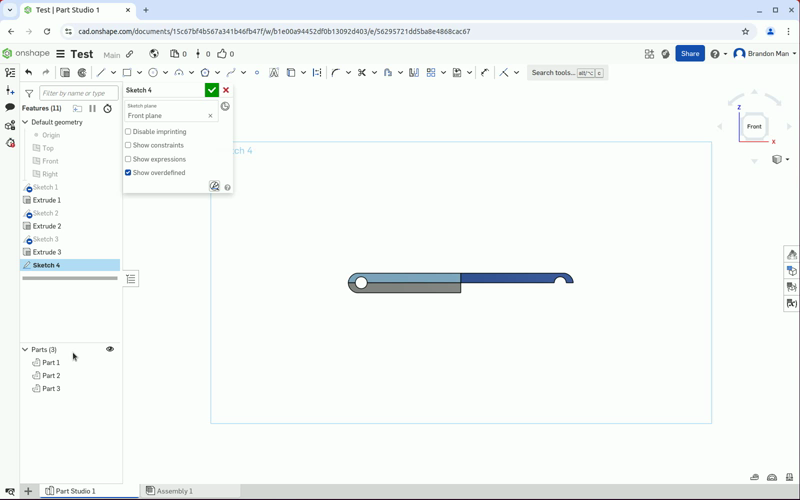
key(y)
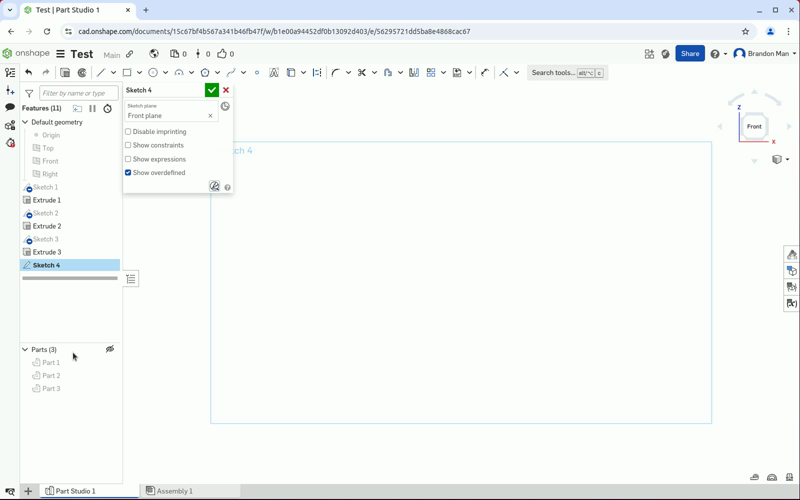
key(l)
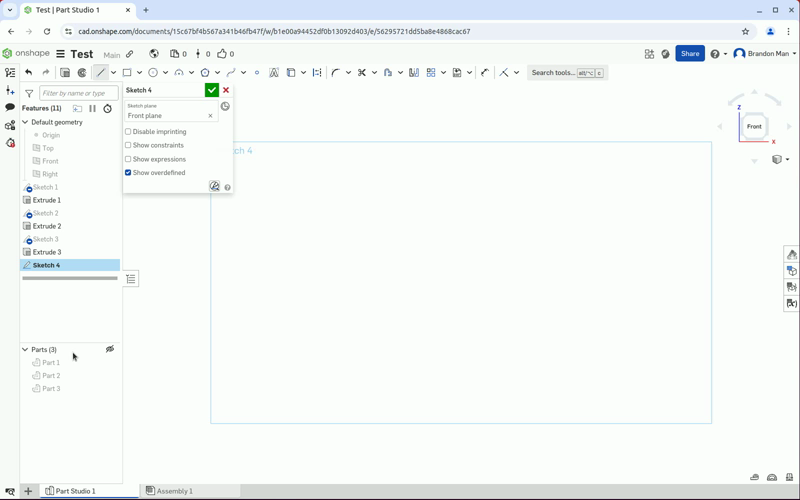
key_down(shift)
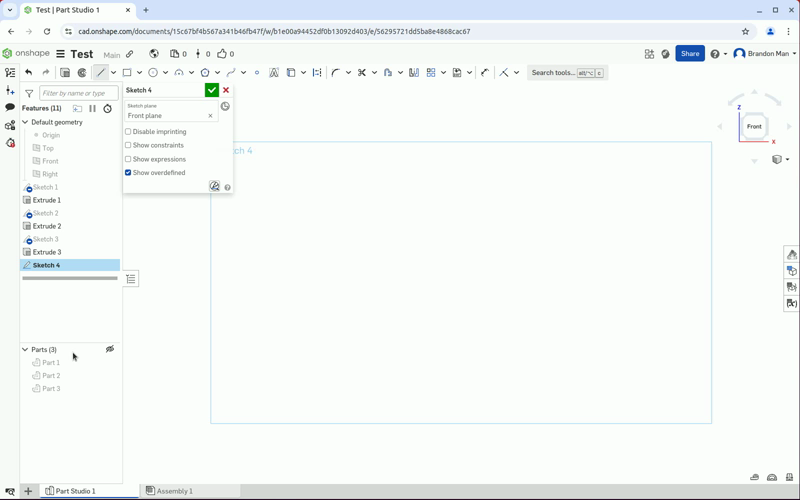
mouse_move(460, 292)
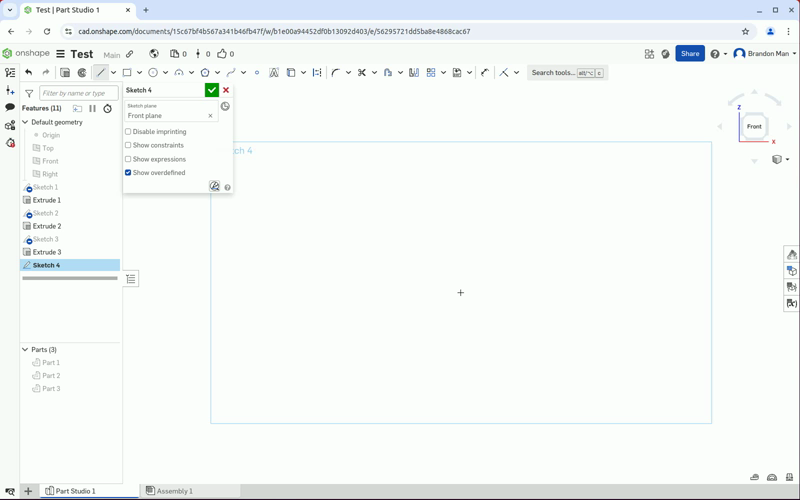
click(460, 292)
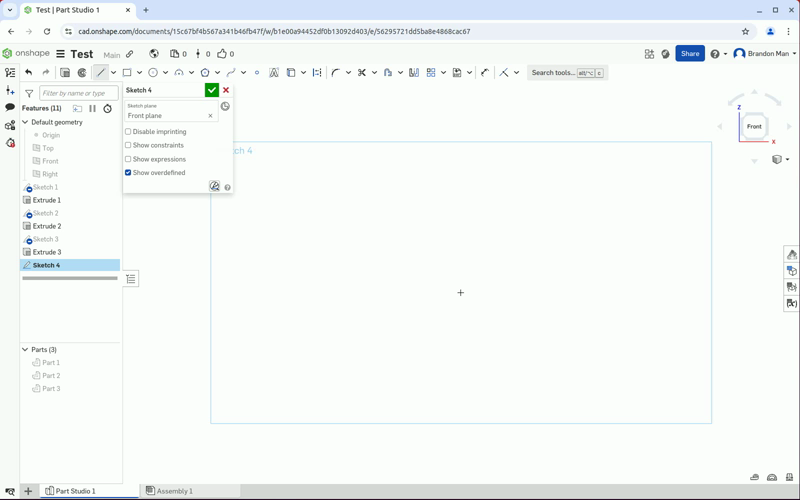
key_up(shift)
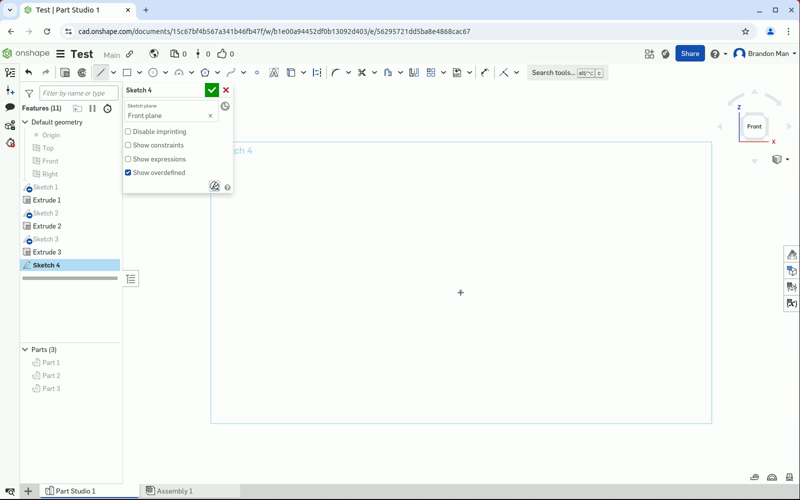
key_down(shift)
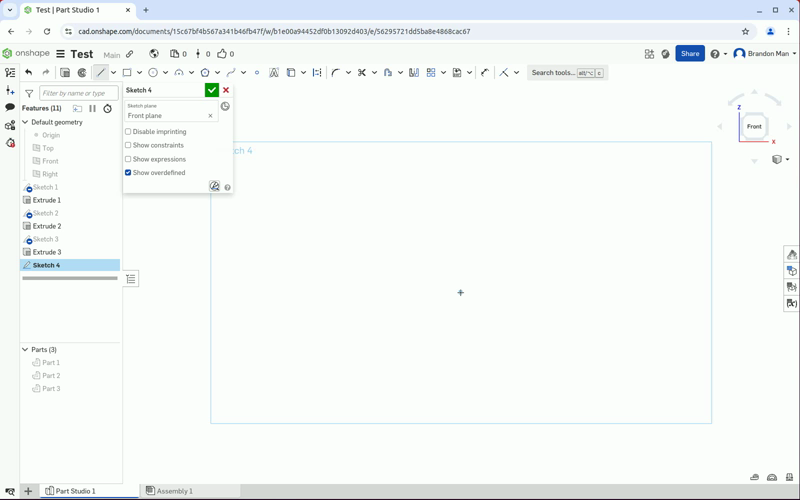
mouse_move(560, 292)
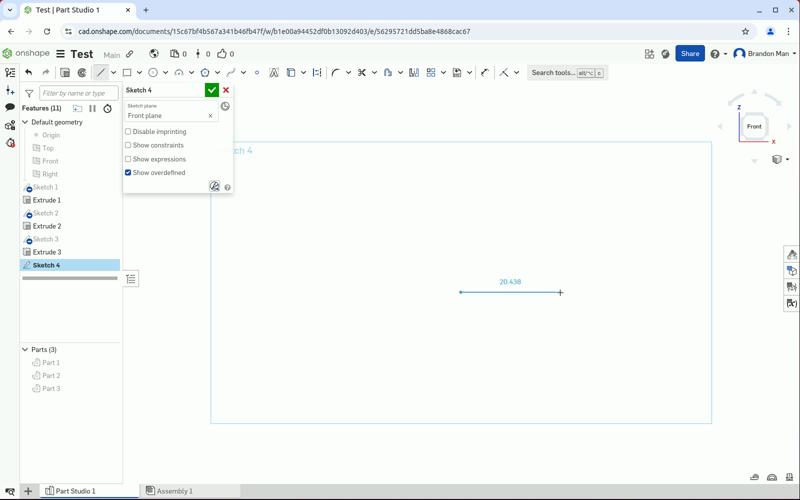
click(560, 292)
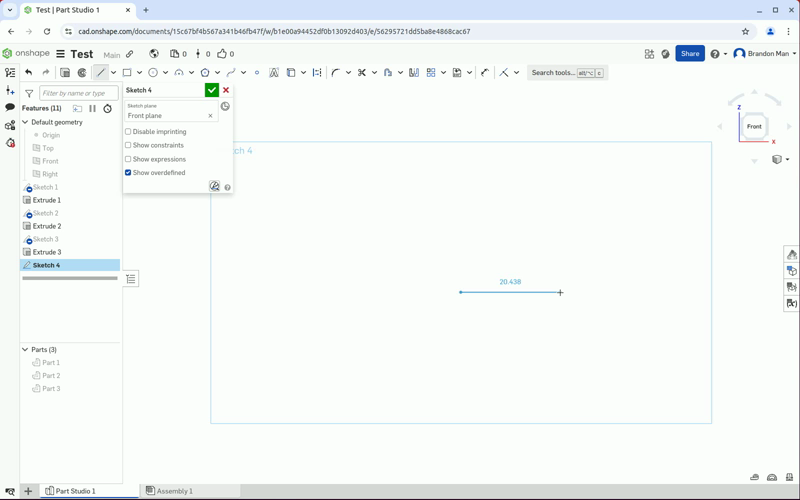
key_up(shift)
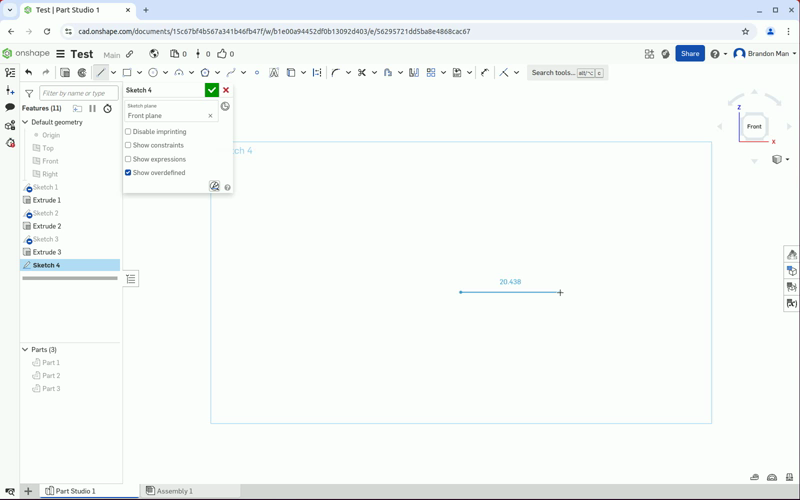
key_down(shift)
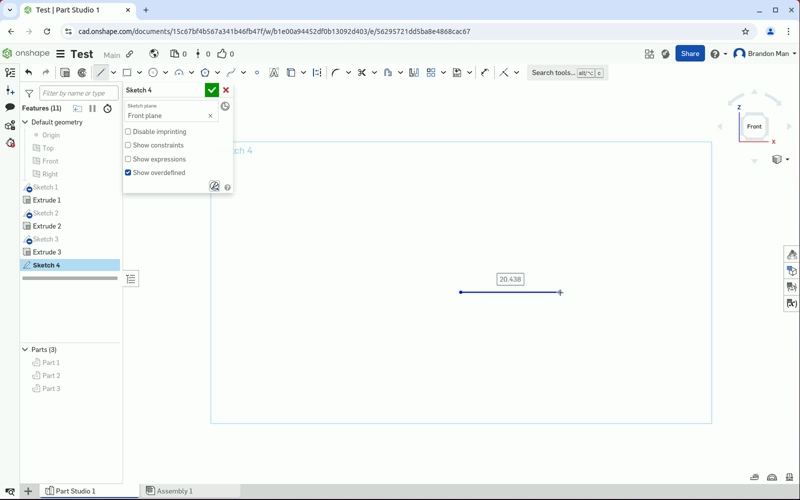
mouse_move(589, 292)
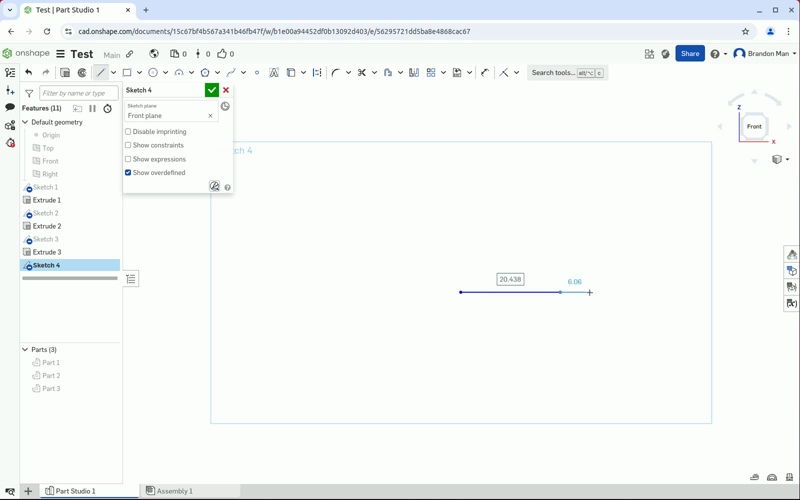
mouse_move(564, 292)
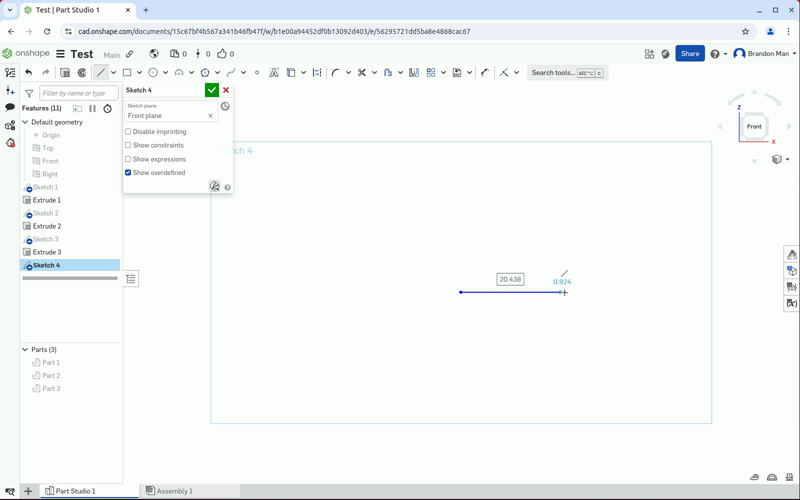
scroll(6)
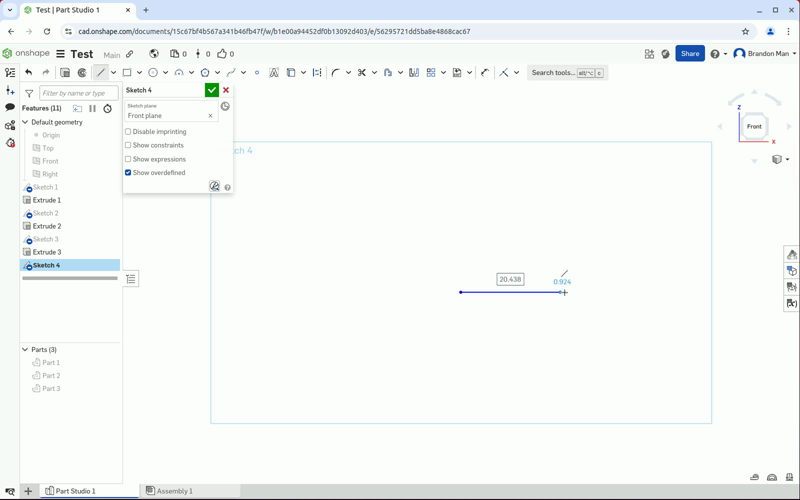
scroll(6)
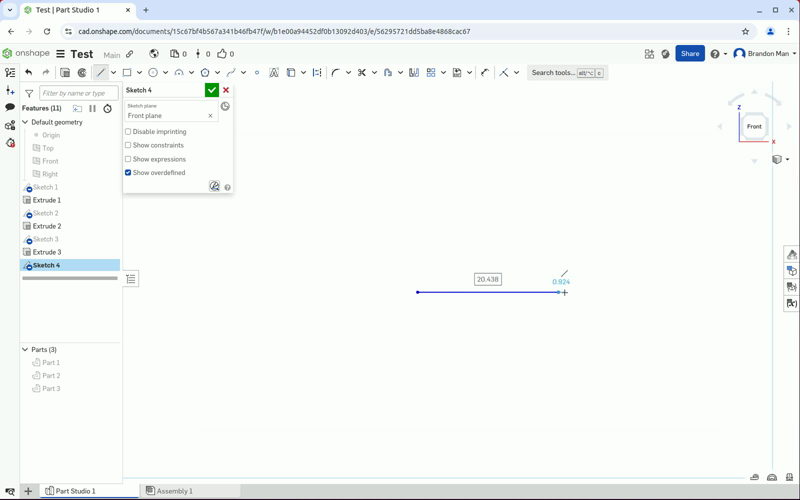
scroll(6)
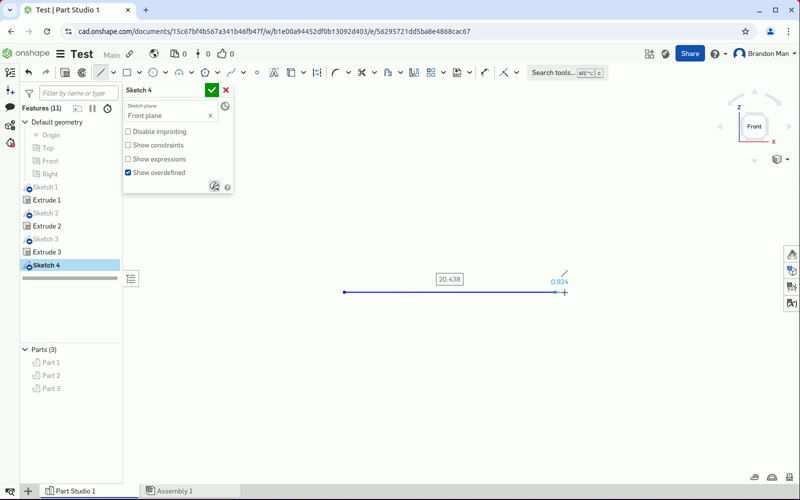
scroll(6)
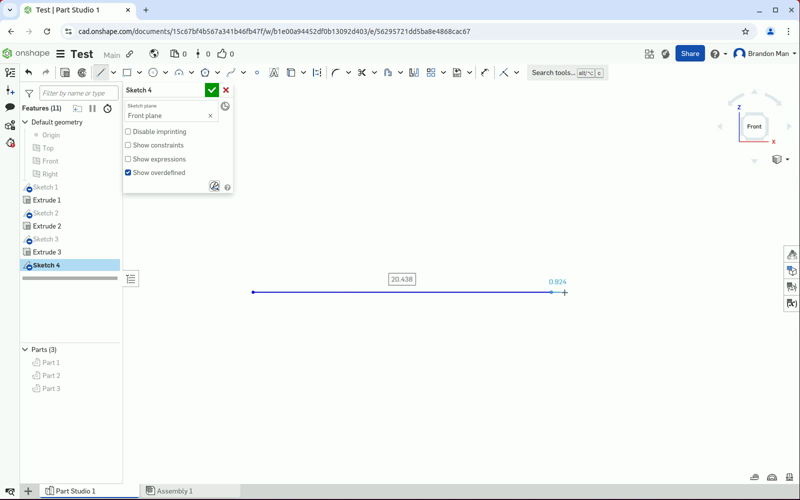
scroll(6)
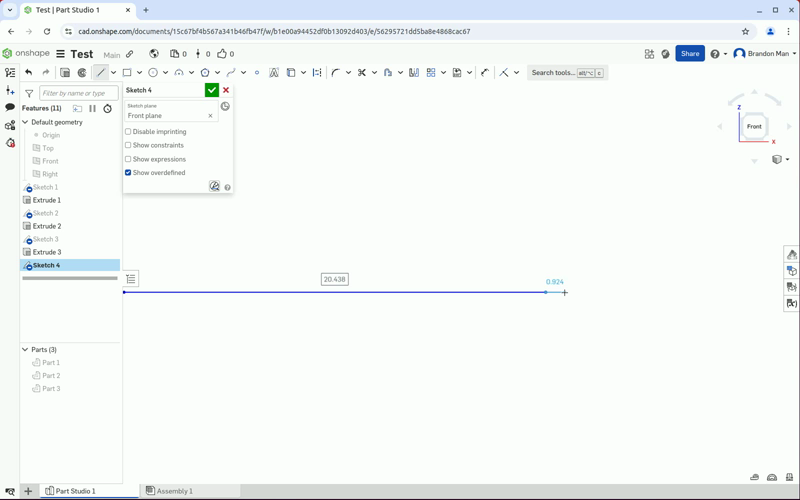
scroll(6)
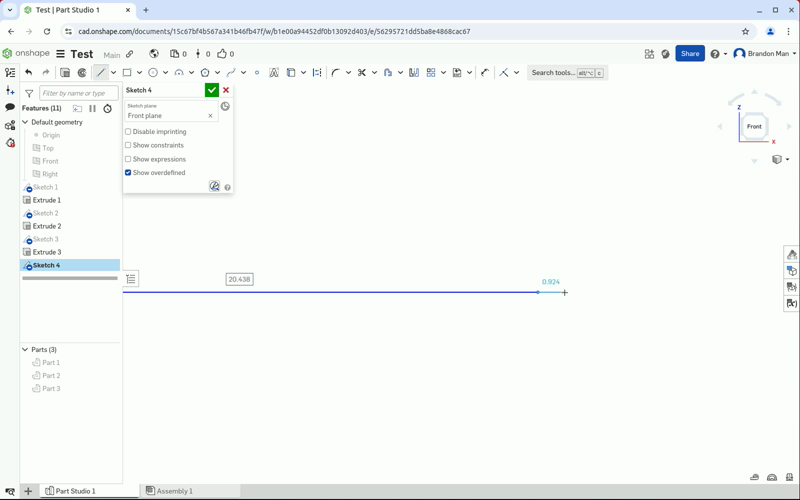
scroll(6)
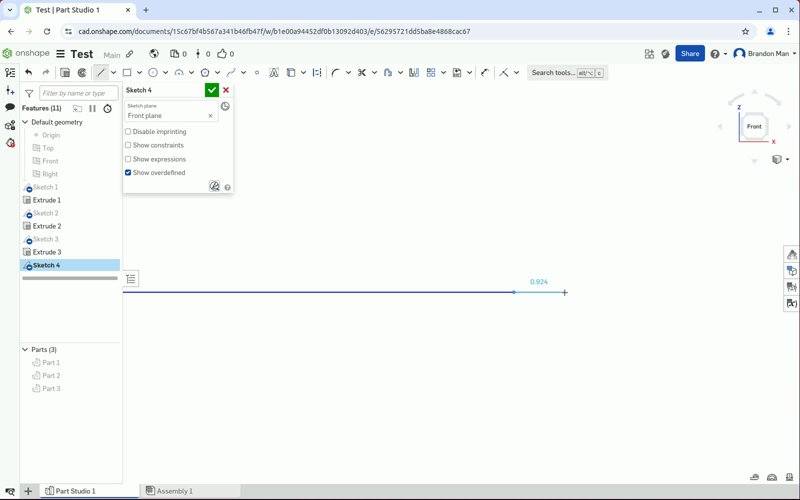
click(564, 292)
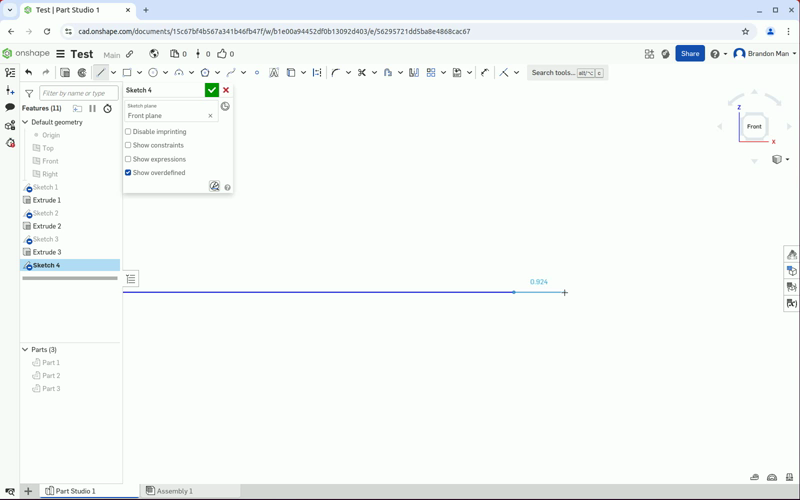
scroll(-6)
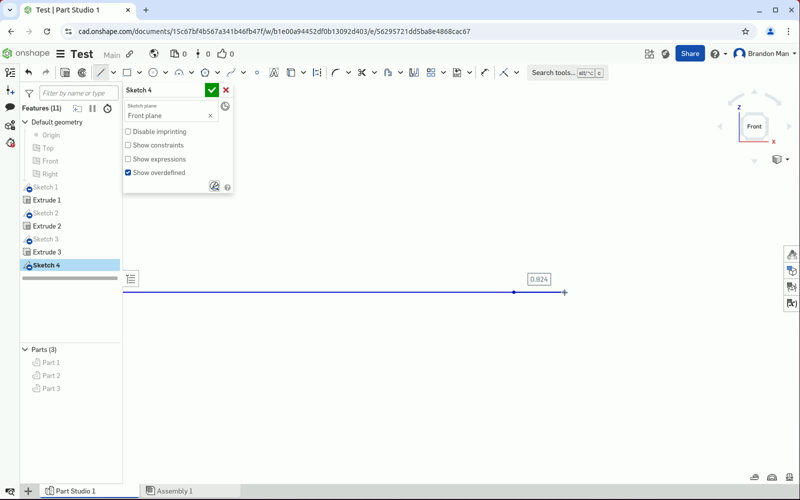
scroll(-6)
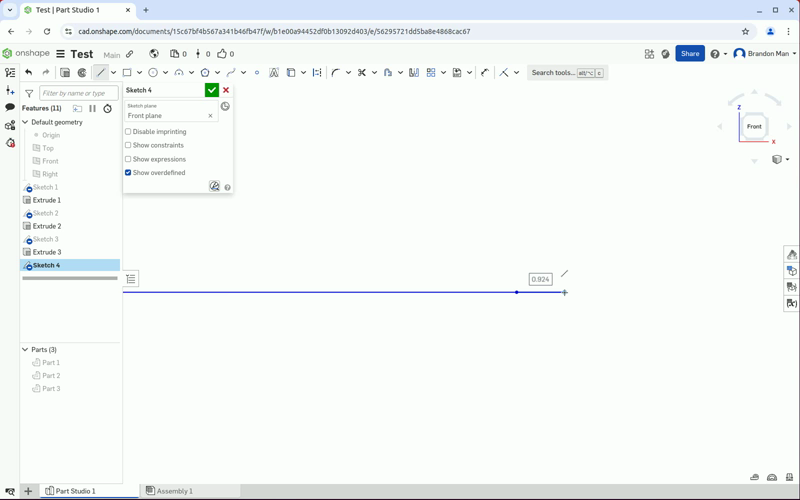
scroll(-6)
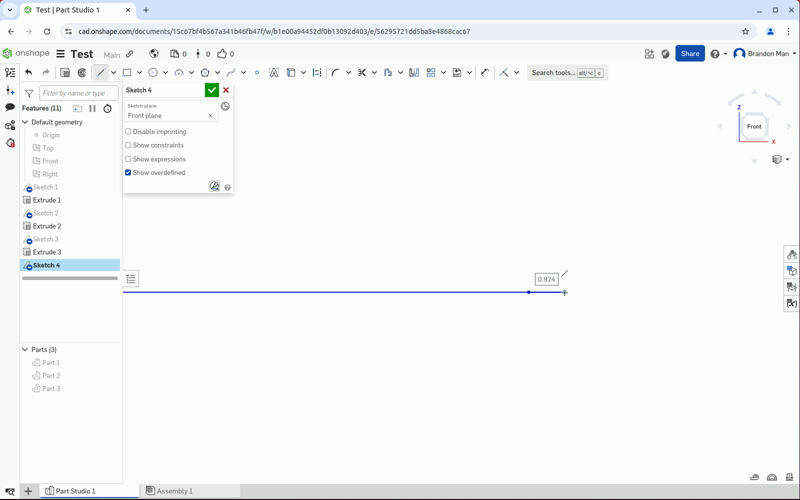
scroll(-6)
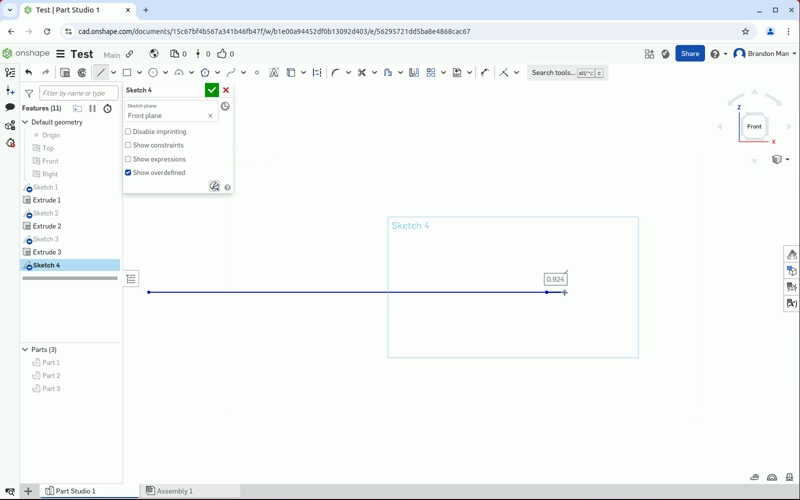
scroll(-6)
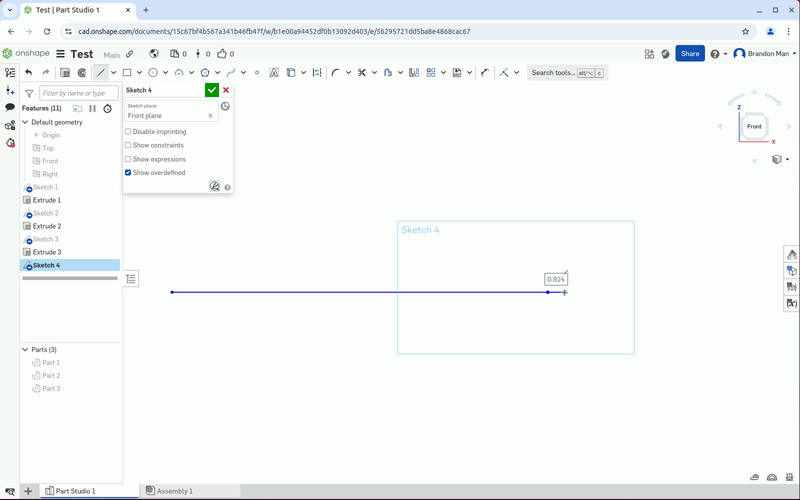
scroll(-6)
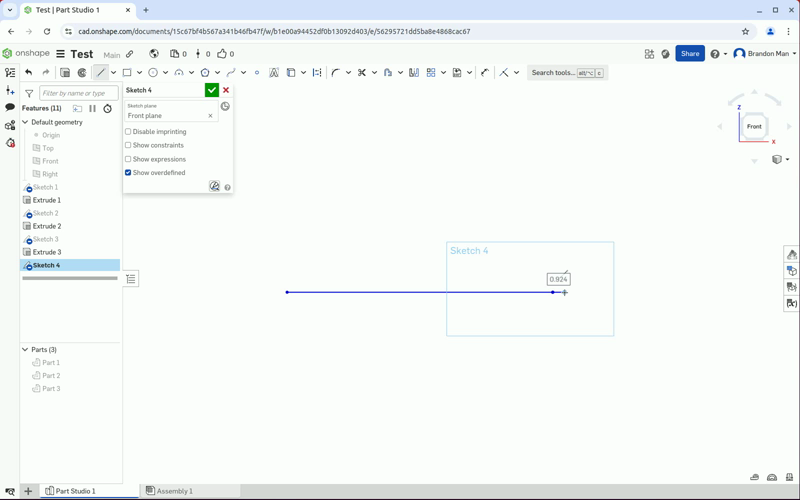
scroll(-6)
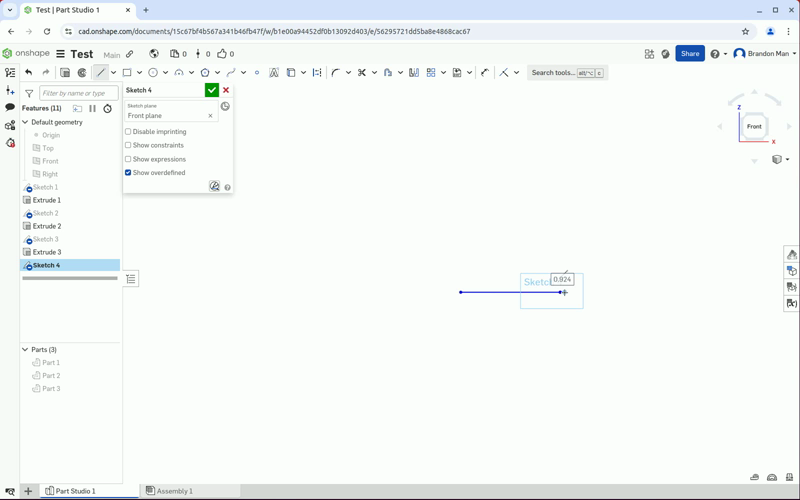
key_up(shift)
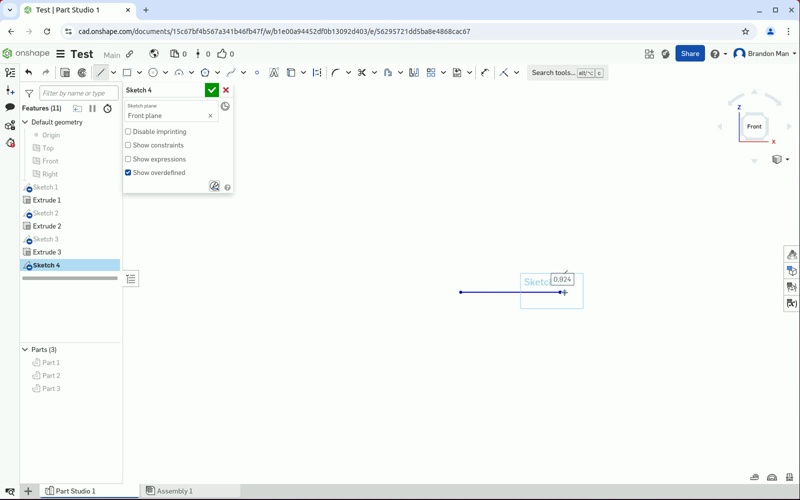
key(esc)
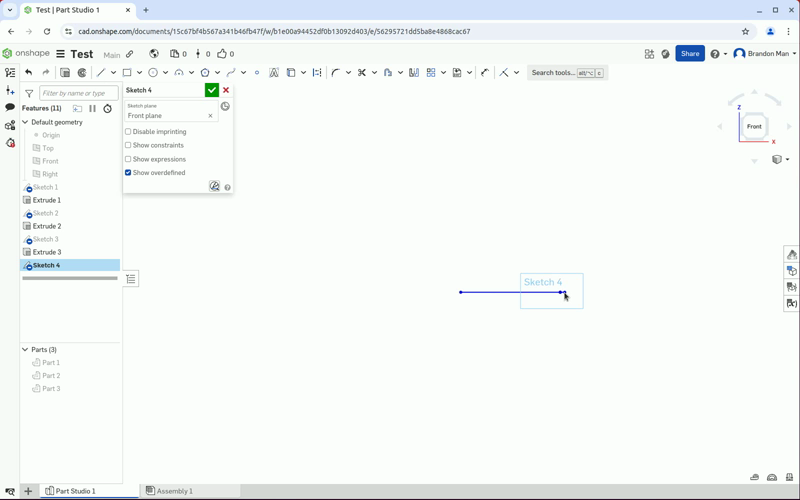
key(a)
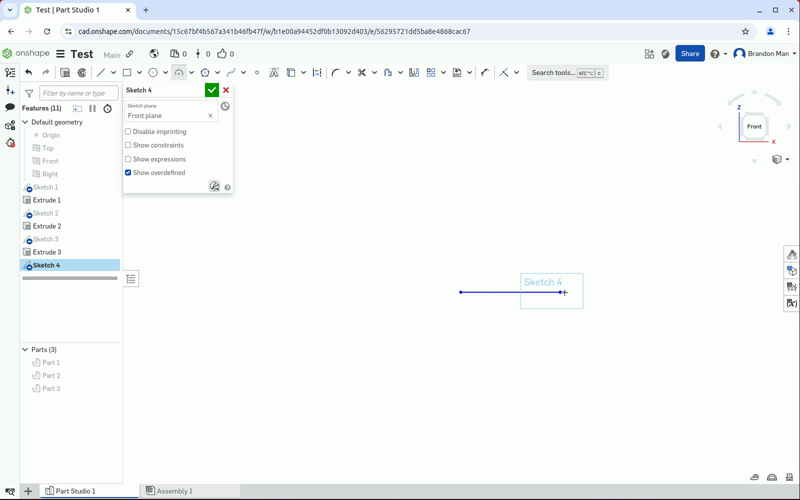
mouse_move(564, 292)
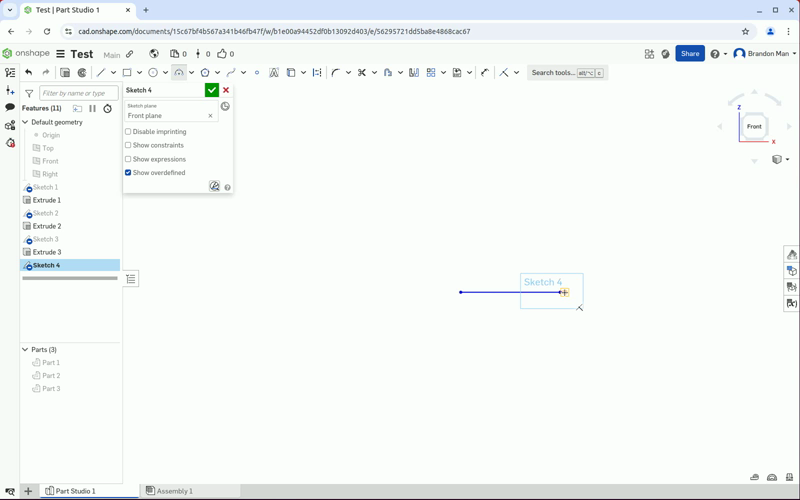
click(564, 292)
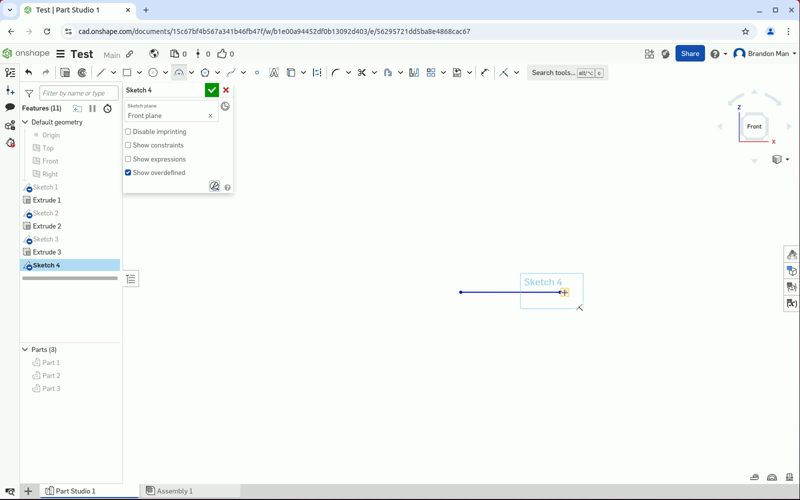
key_down(shift)
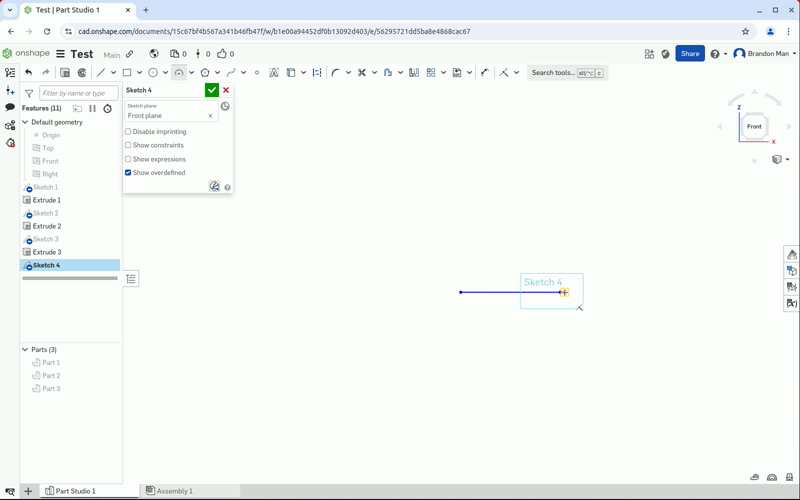
mouse_move(573, 282)
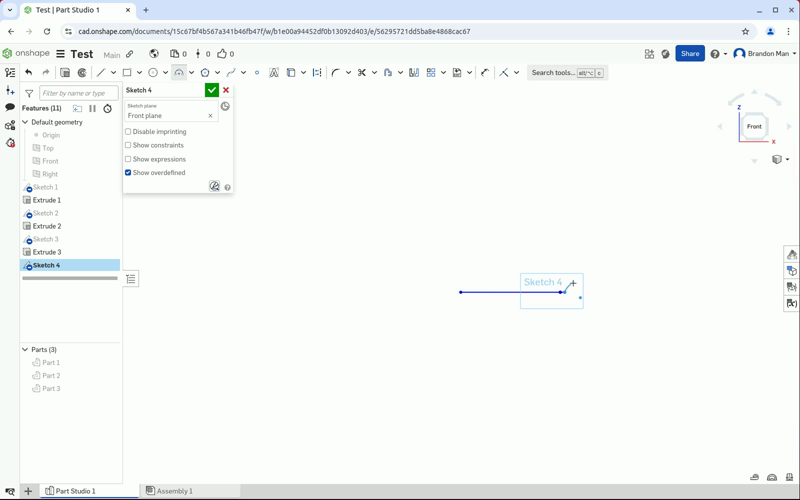
click(573, 282)
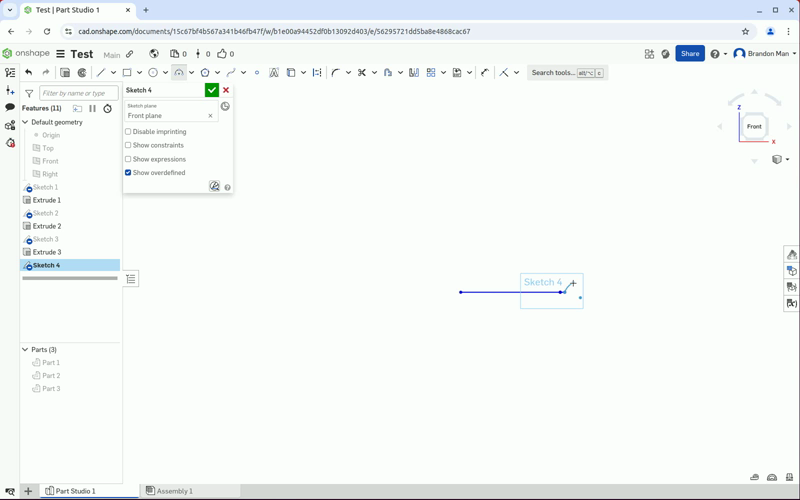
mouse_move(570, 288)
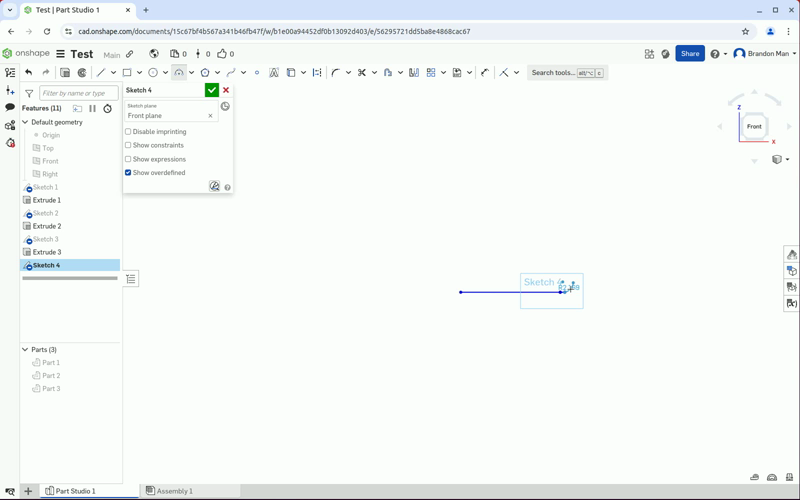
click(570, 288)
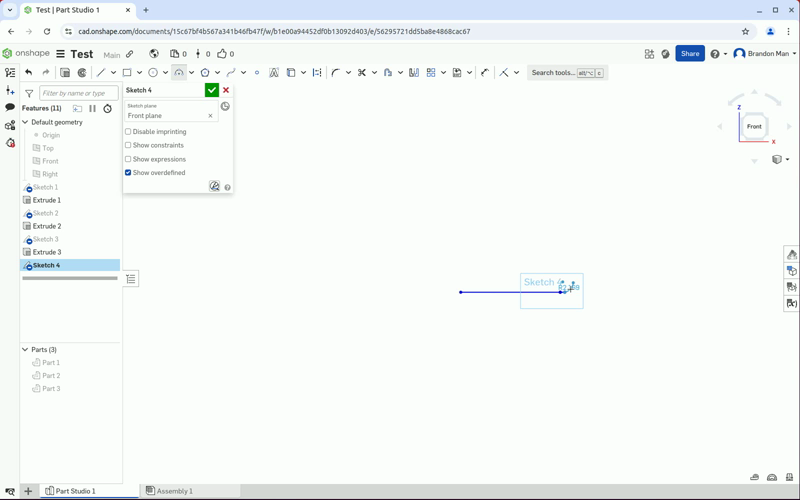
key_up(shift)
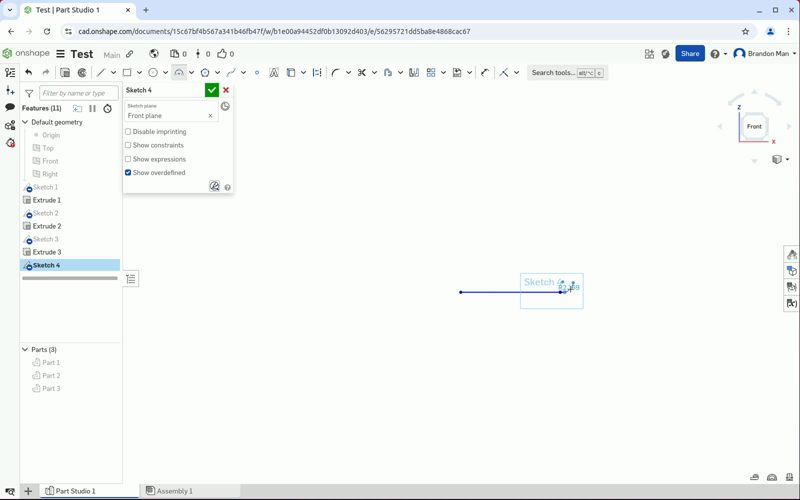
key(esc)
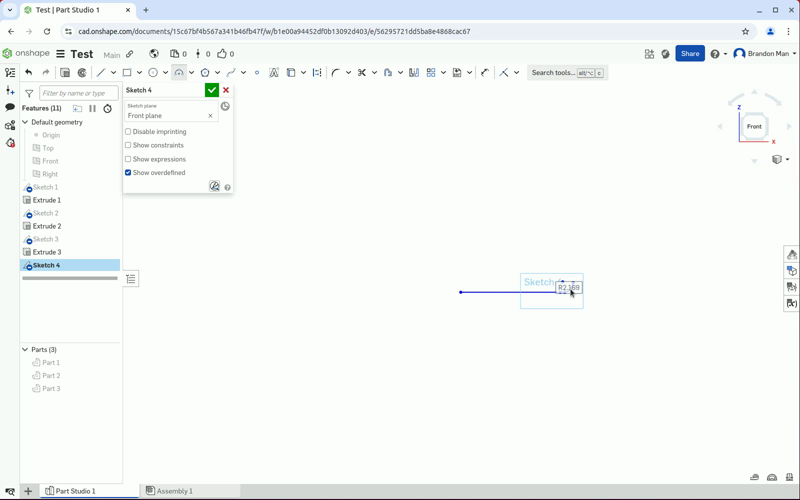
key(l)
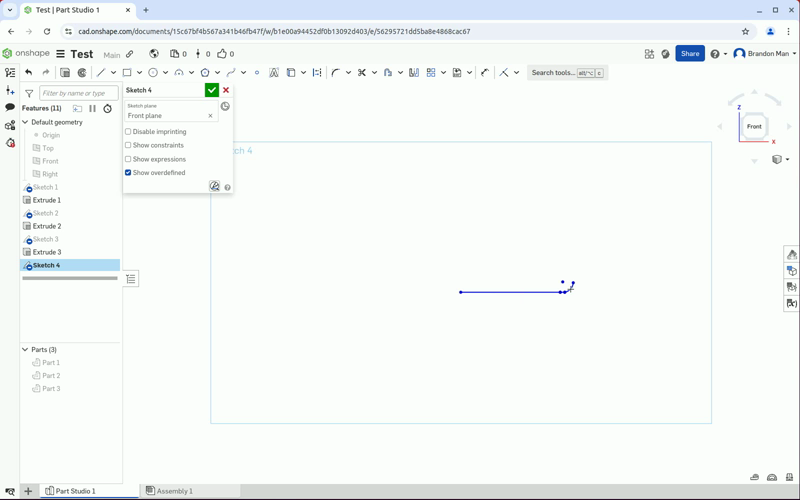
mouse_move(573, 282)
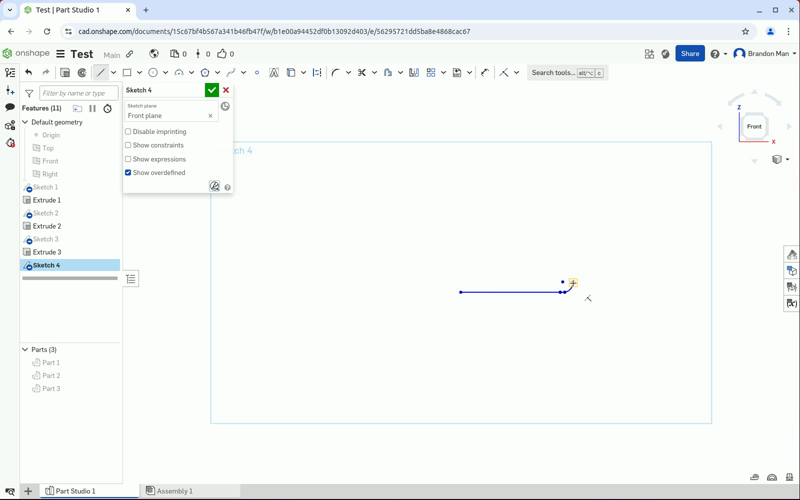
click(573, 282)
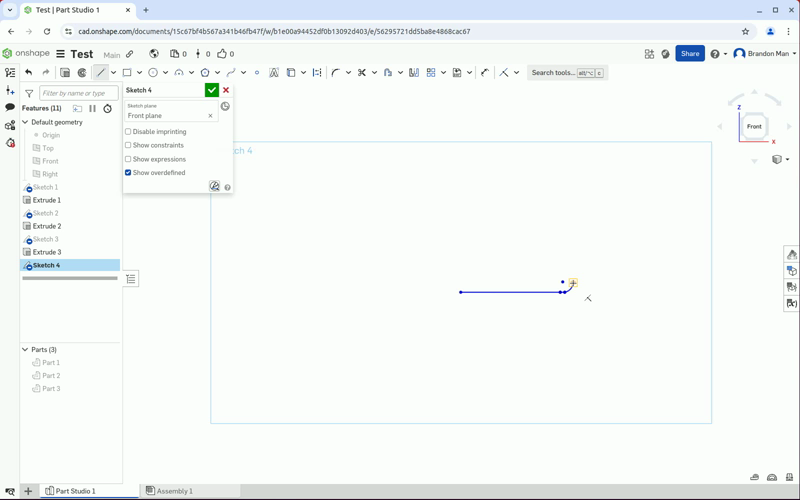
key_down(shift)
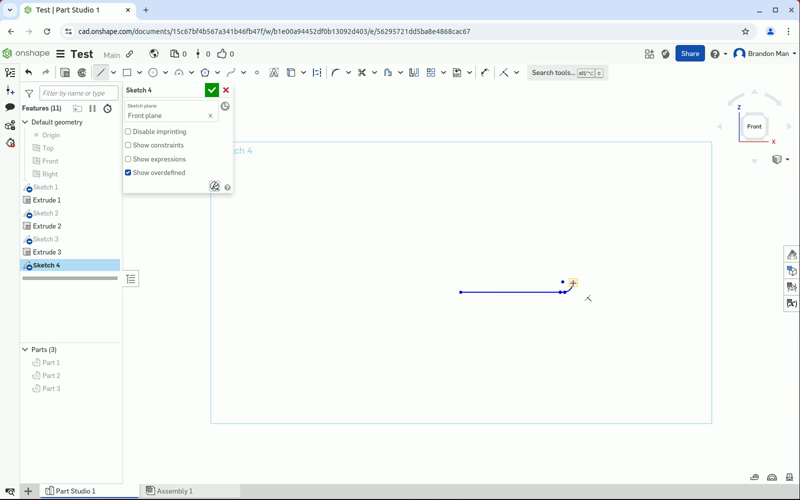
mouse_move(589, 282)
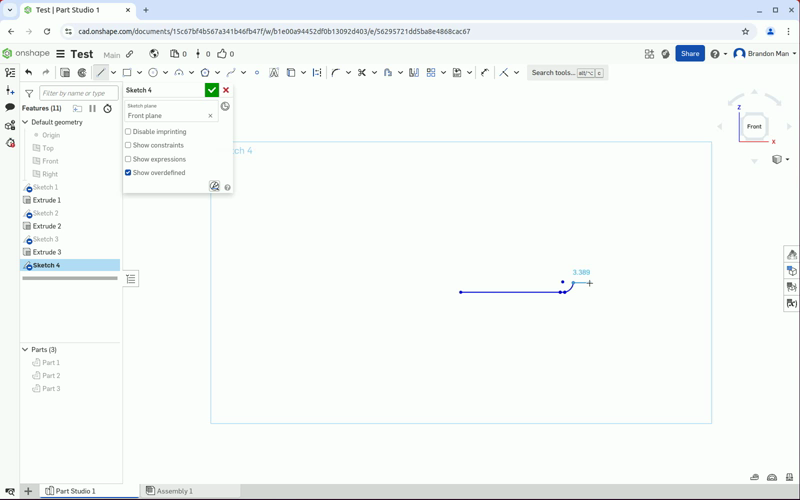
mouse_move(566, 282)
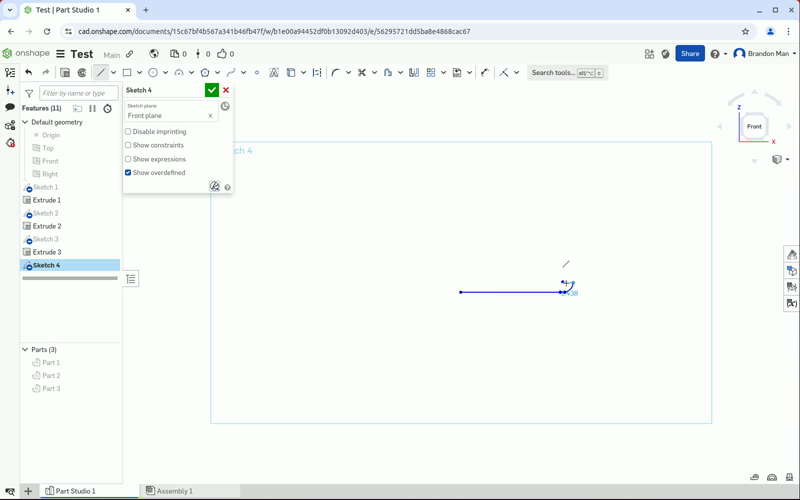
scroll(6)
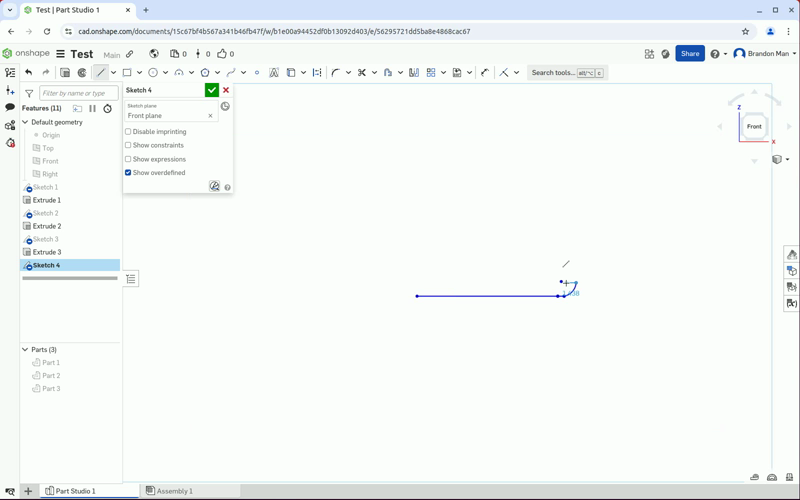
scroll(6)
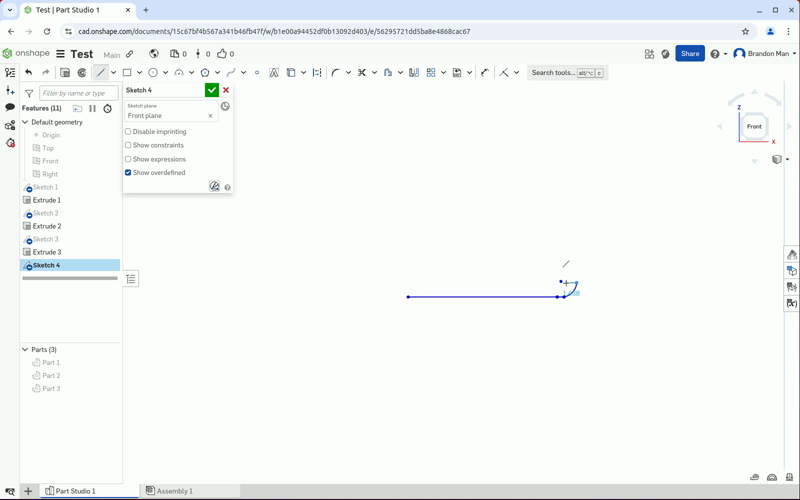
scroll(6)
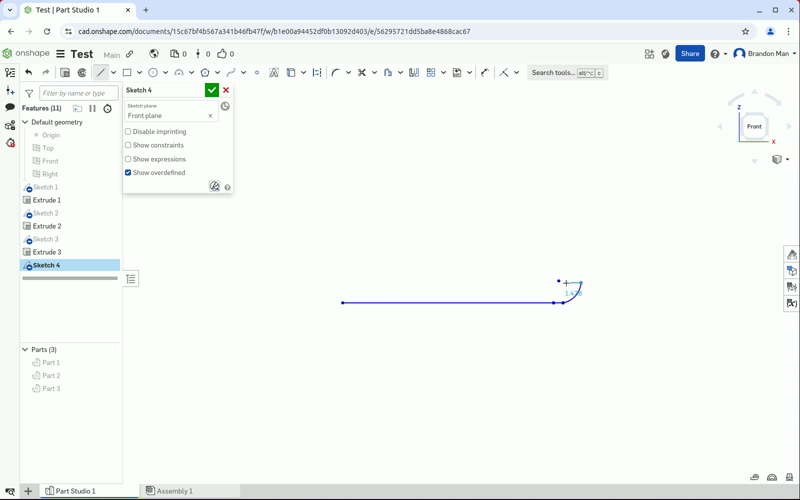
scroll(6)
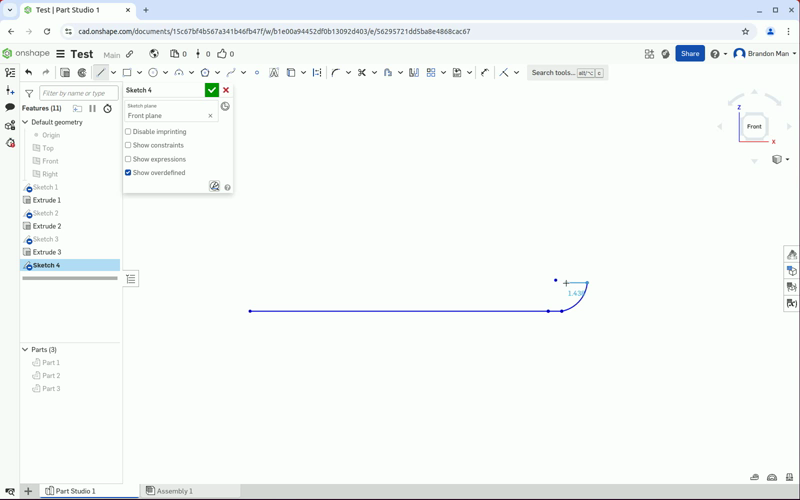
scroll(6)
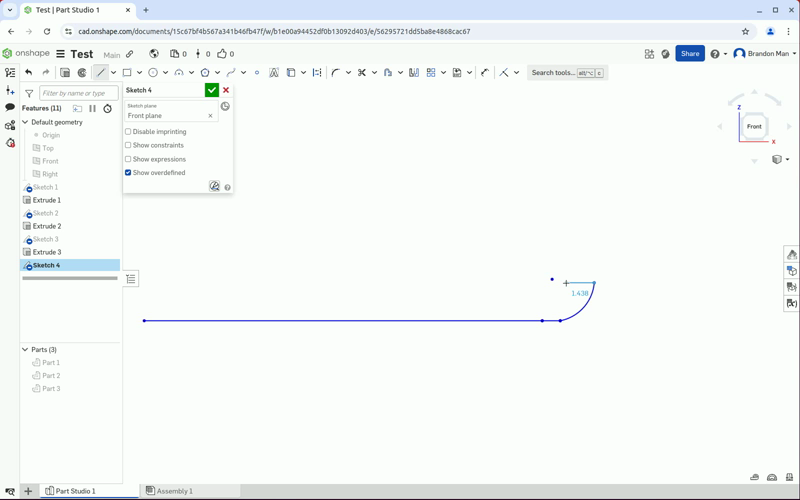
scroll(6)
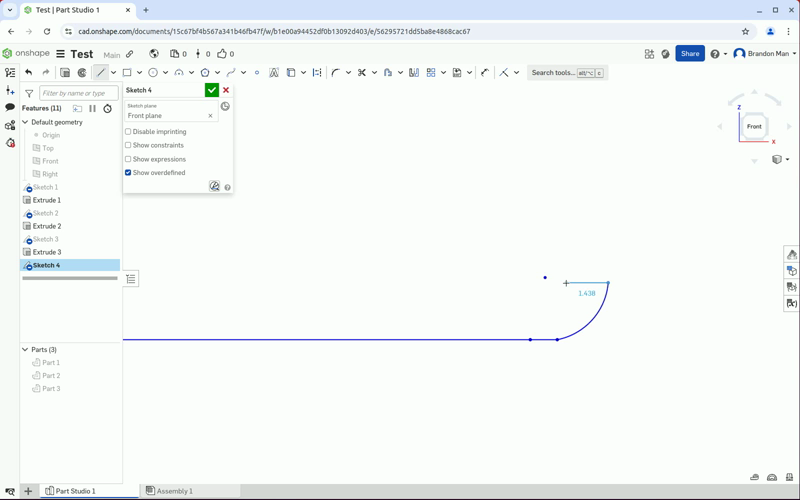
scroll(6)
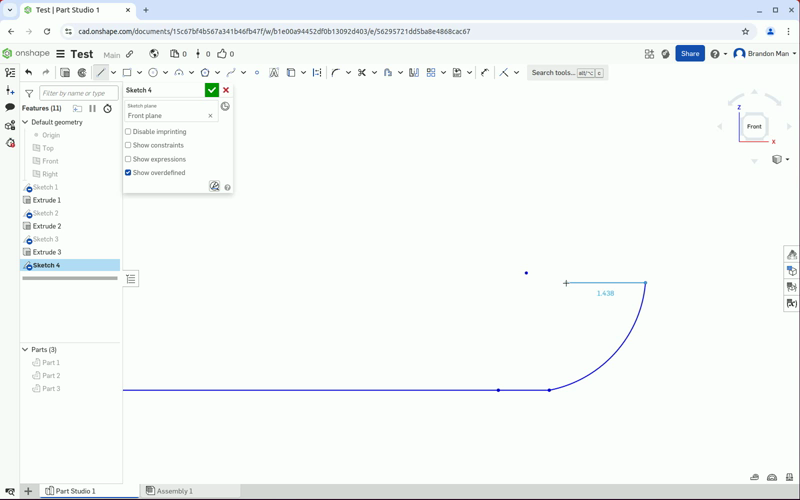
click(566, 282)
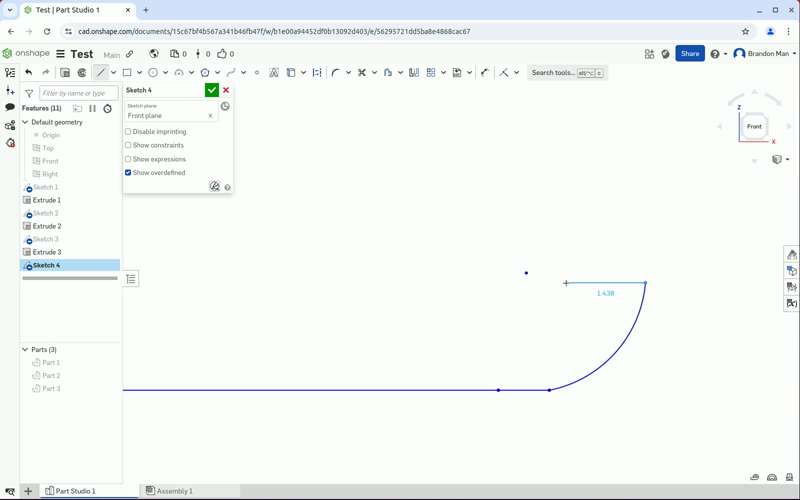
scroll(-6)
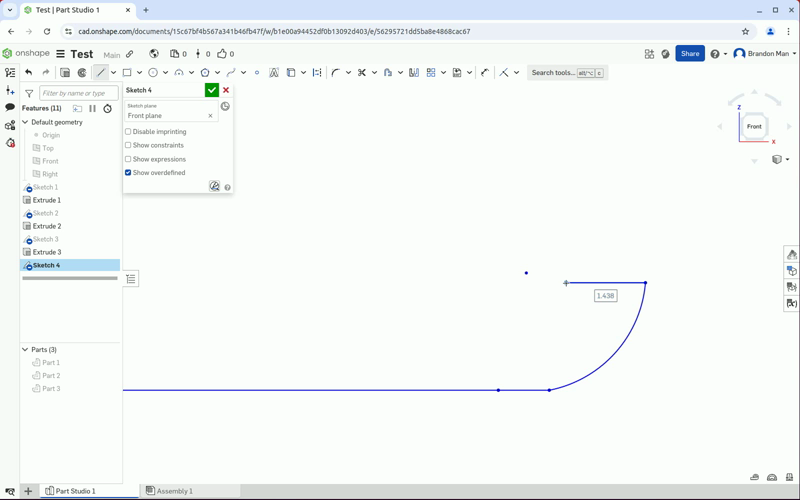
scroll(-6)
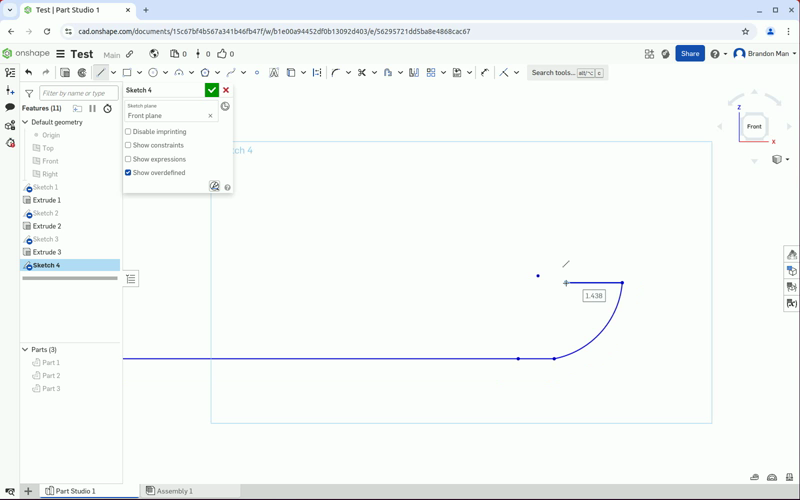
scroll(-6)
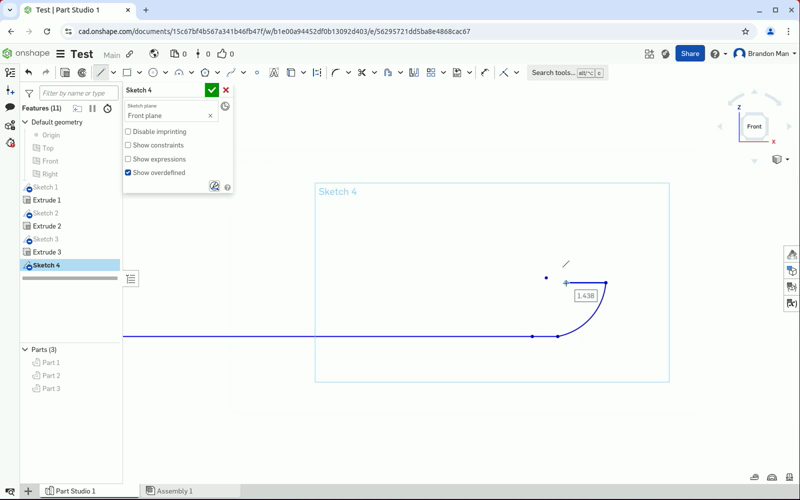
scroll(-6)
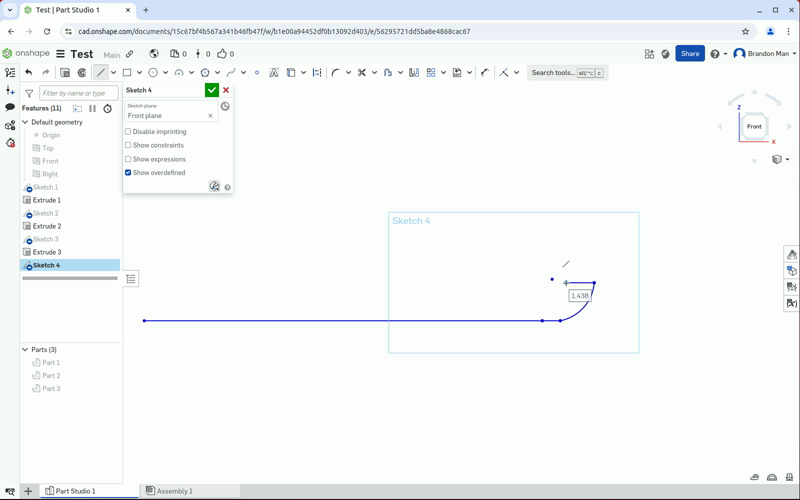
scroll(-6)
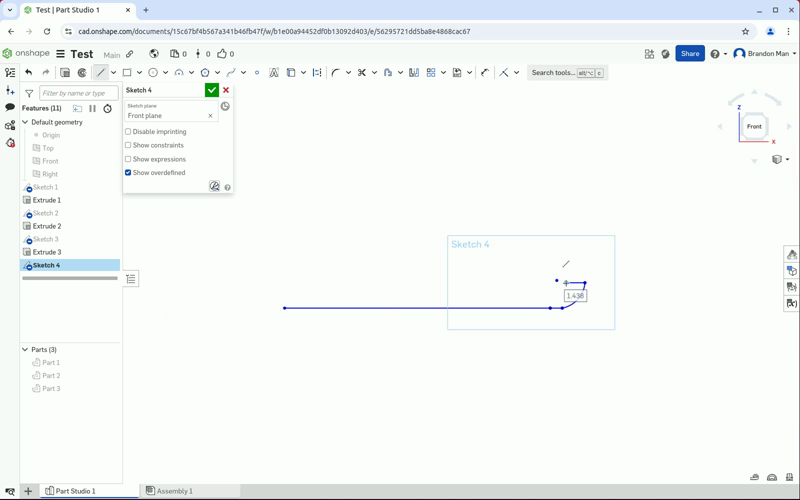
scroll(-6)
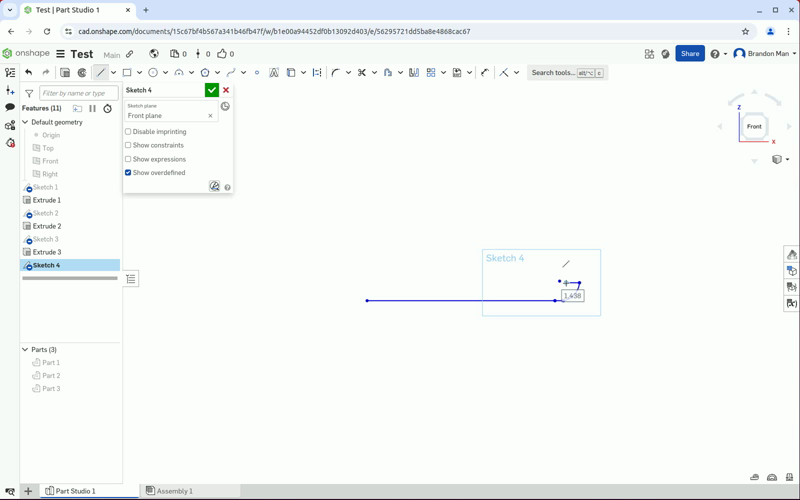
scroll(-6)
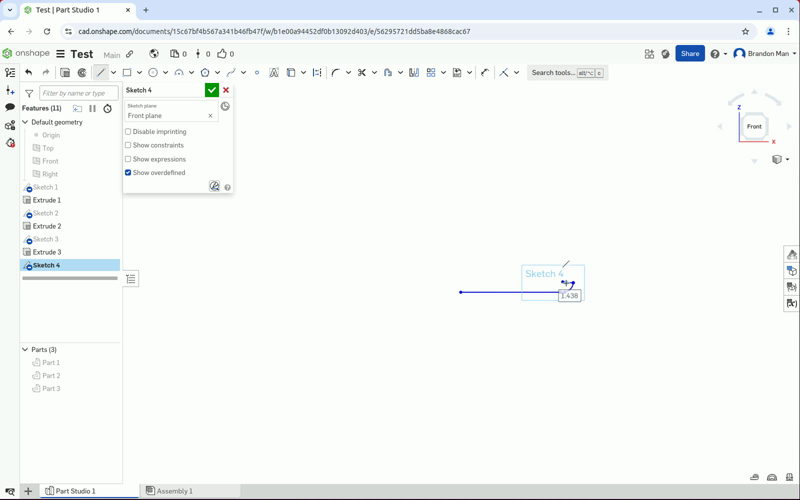
key_up(shift)
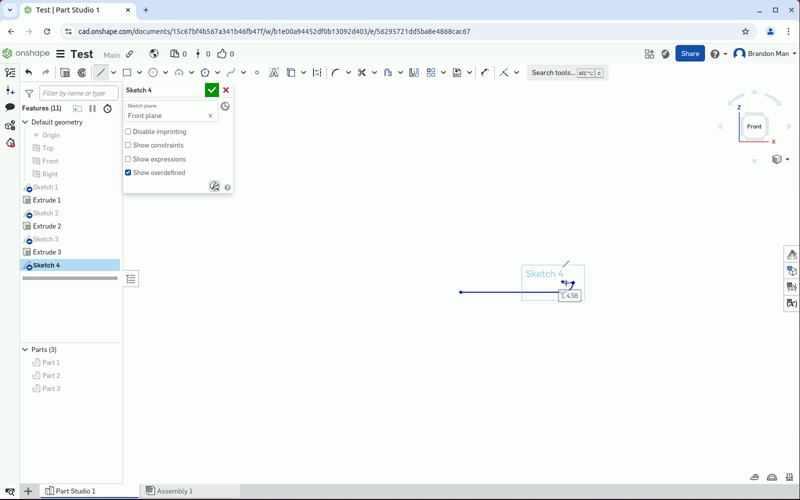
key(esc)
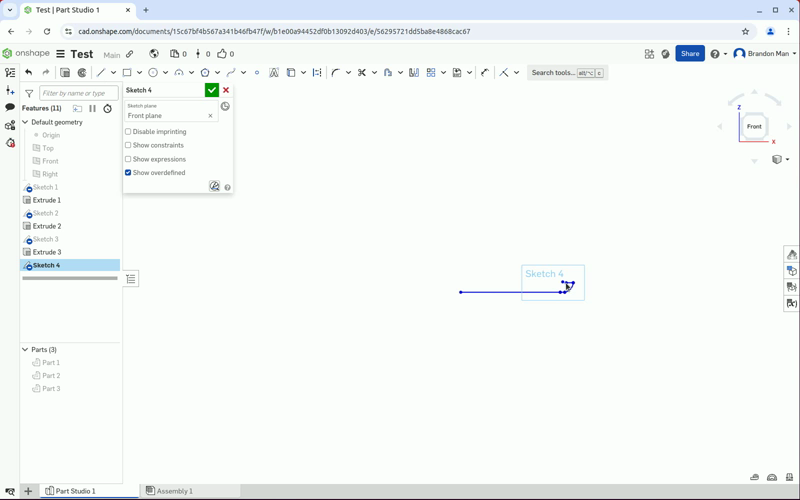
key(a)
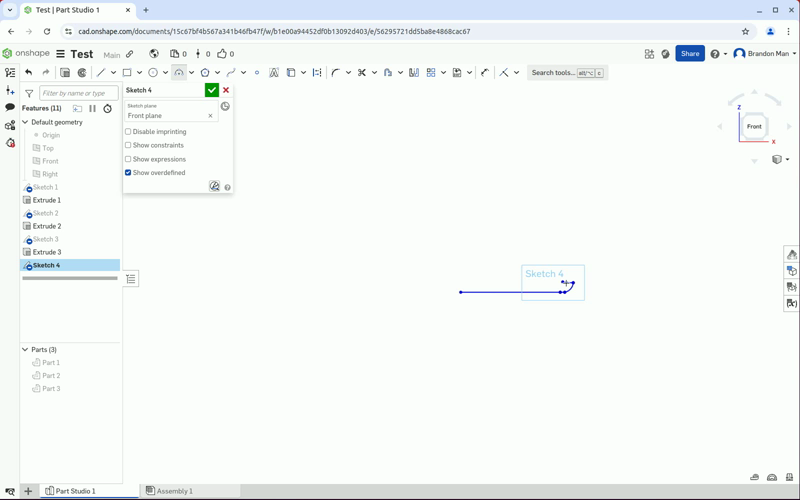
mouse_move(566, 282)
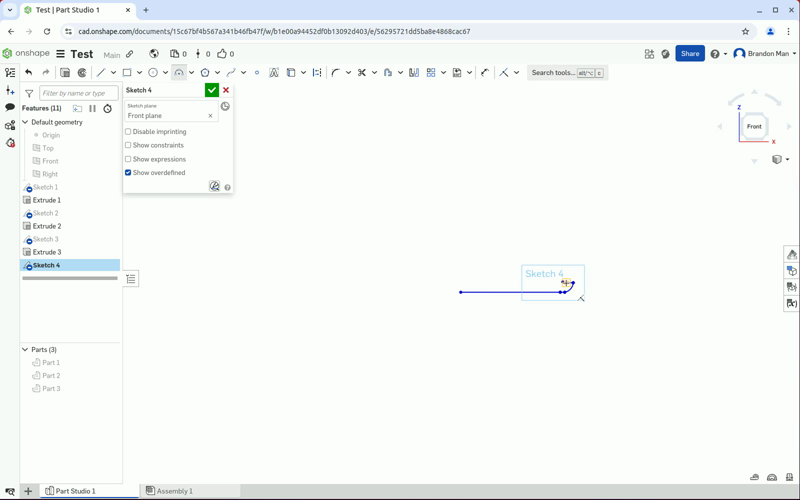
scroll(6)
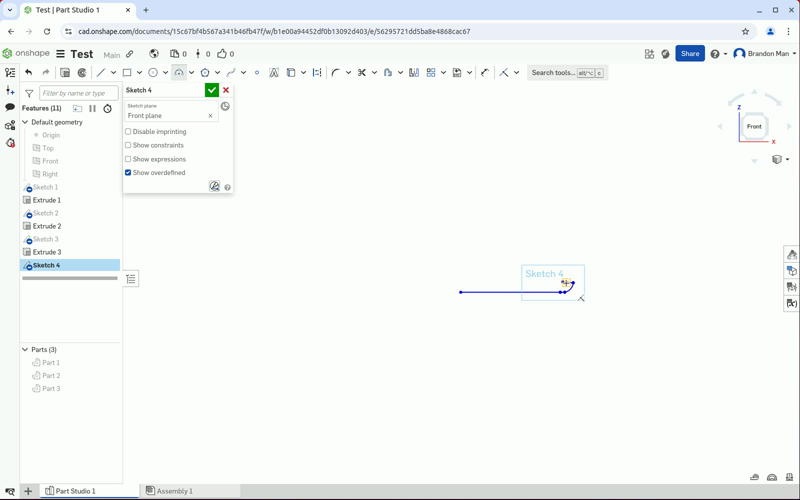
scroll(6)
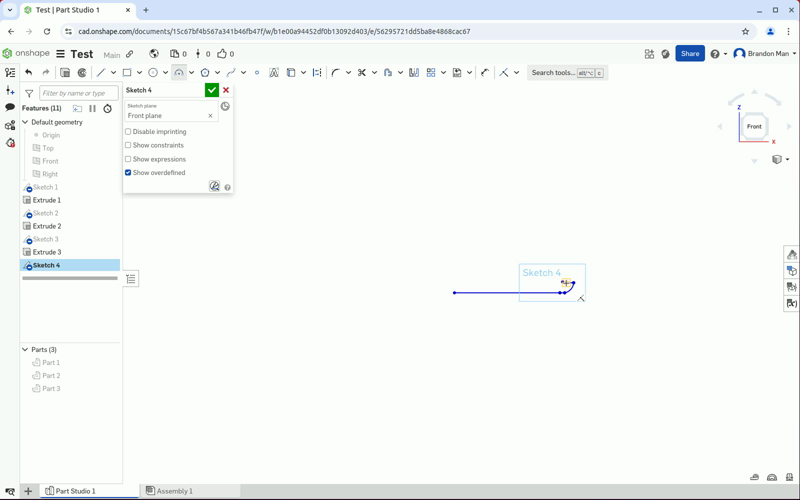
scroll(6)
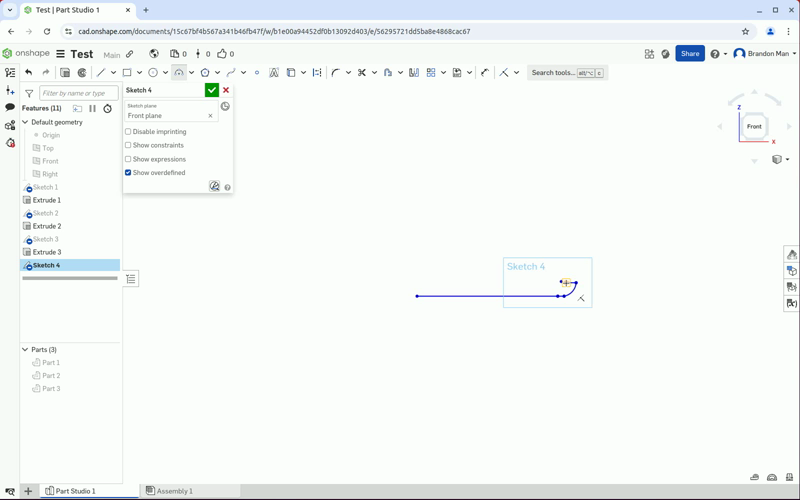
scroll(6)
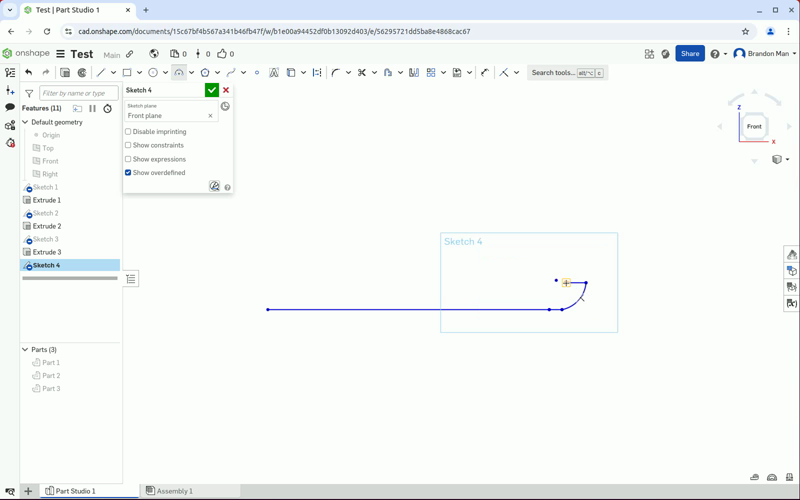
scroll(6)
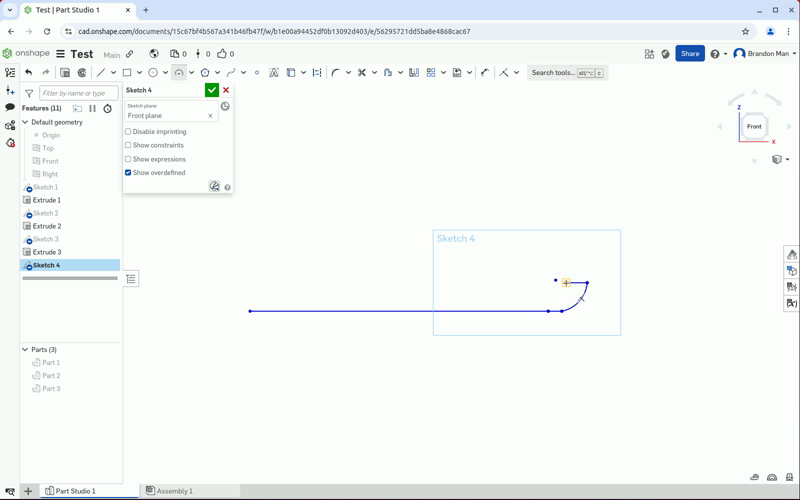
scroll(6)
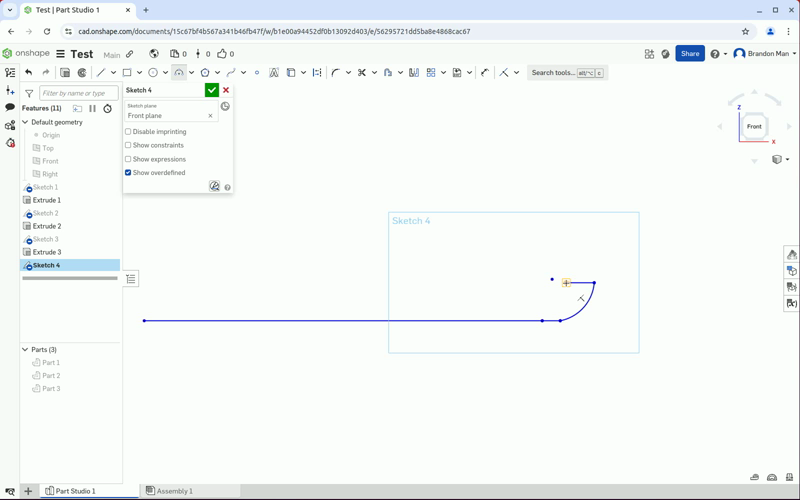
scroll(6)
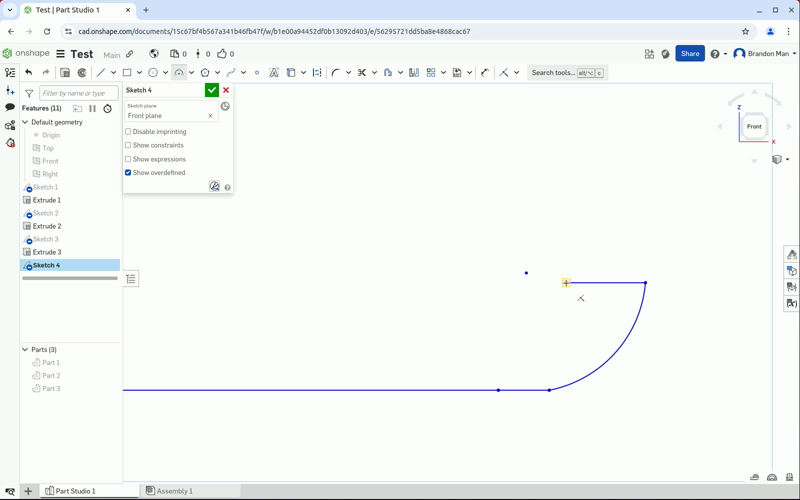
click(566, 282)
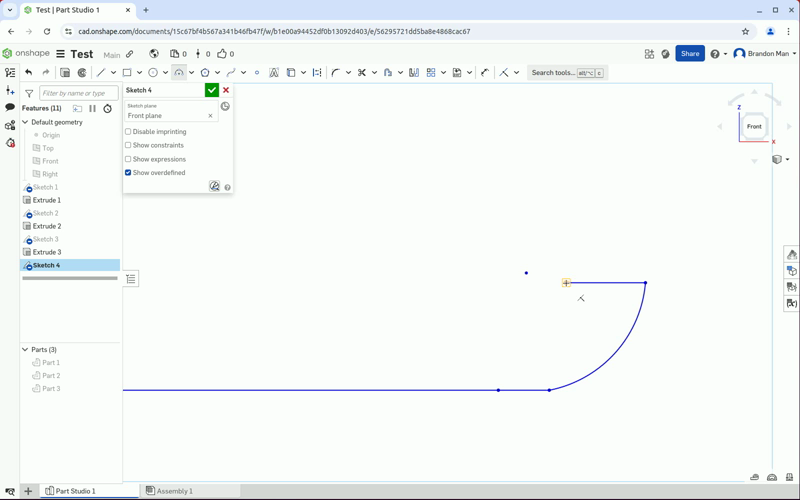
scroll(-6)
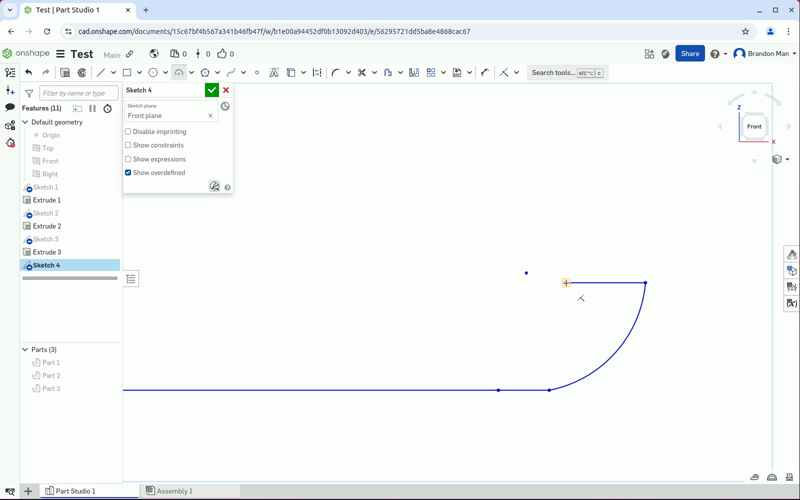
scroll(-6)
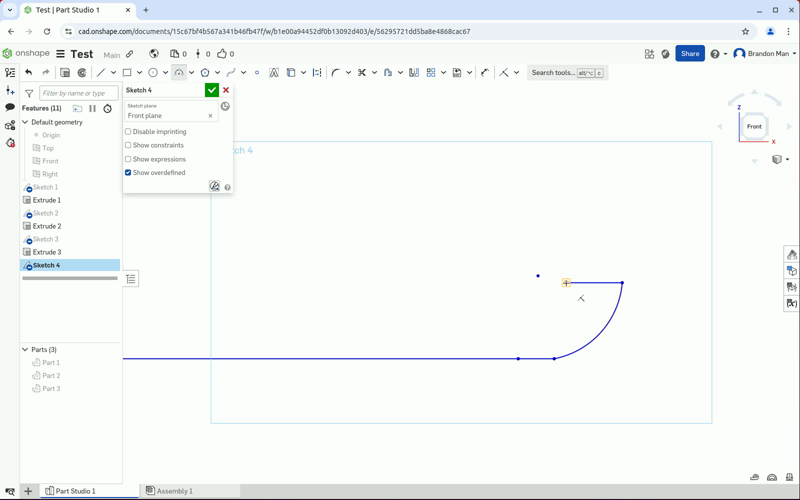
scroll(-6)
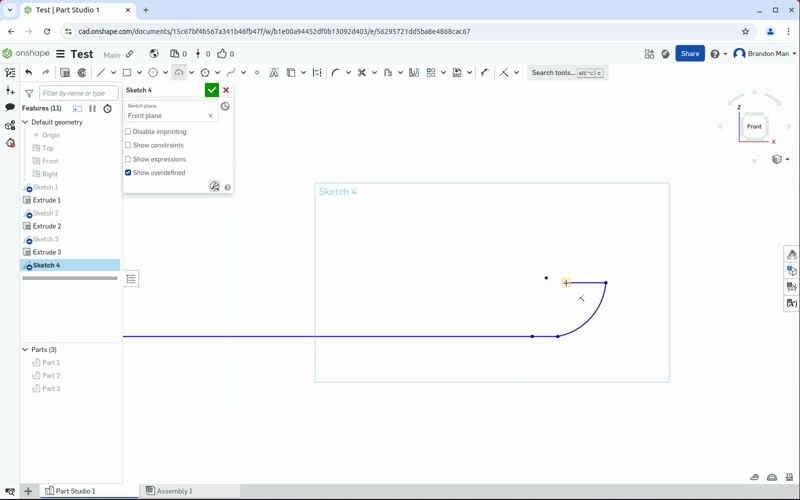
scroll(-6)
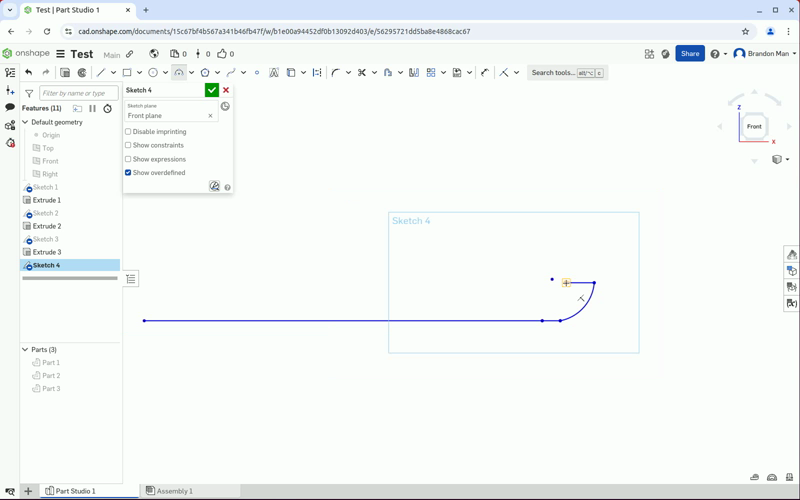
scroll(-6)
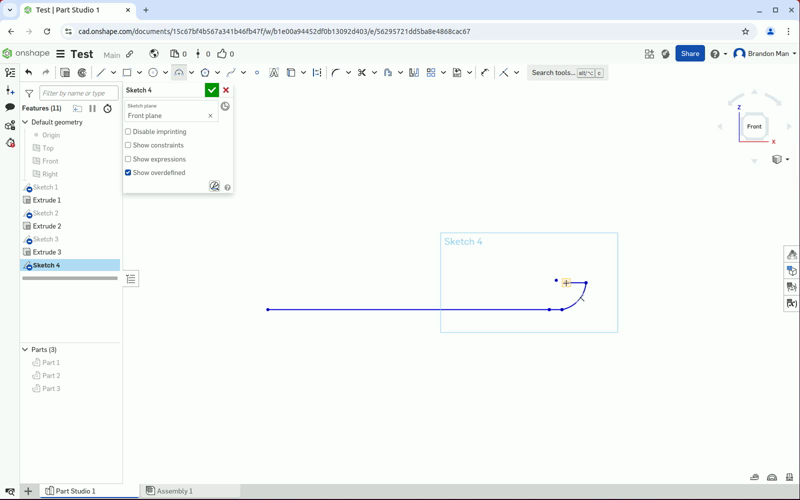
scroll(-6)
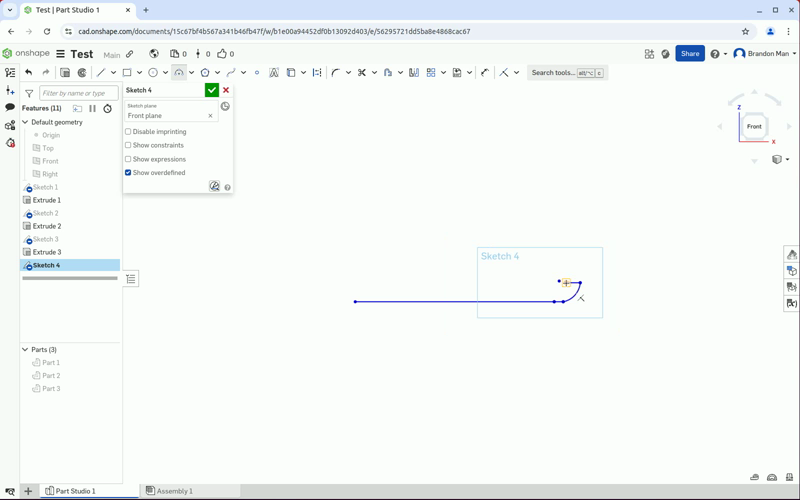
scroll(-6)
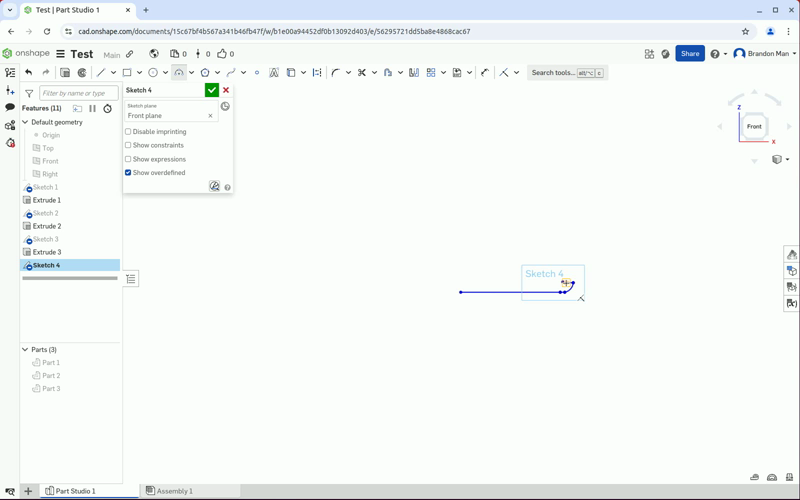
key_down(shift)
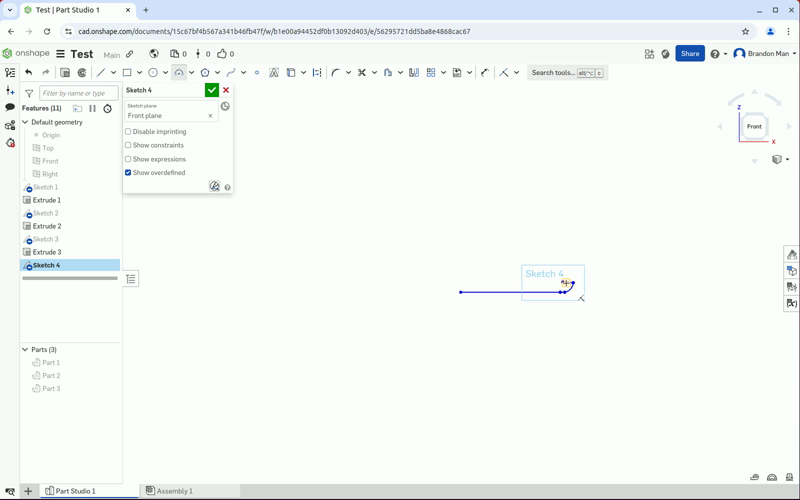
mouse_move(554, 282)
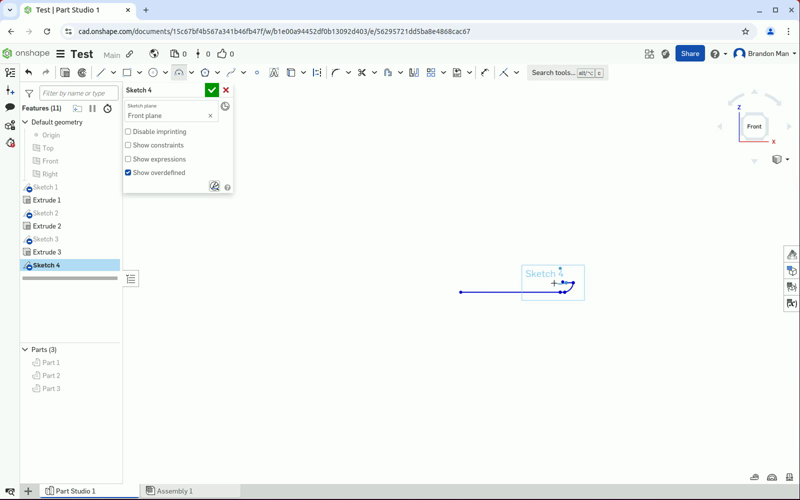
click(554, 282)
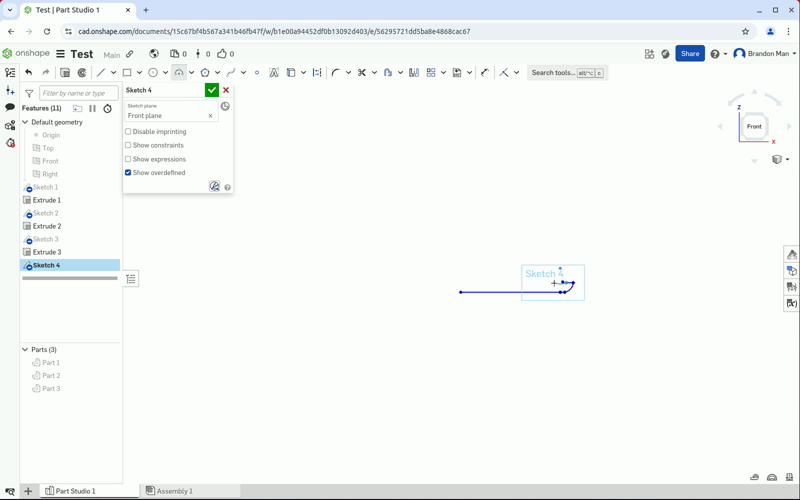
mouse_move(560, 288)
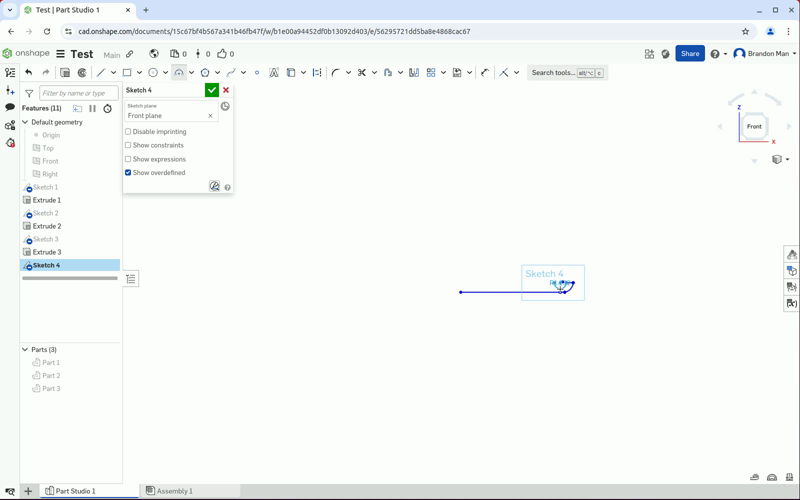
scroll(6)
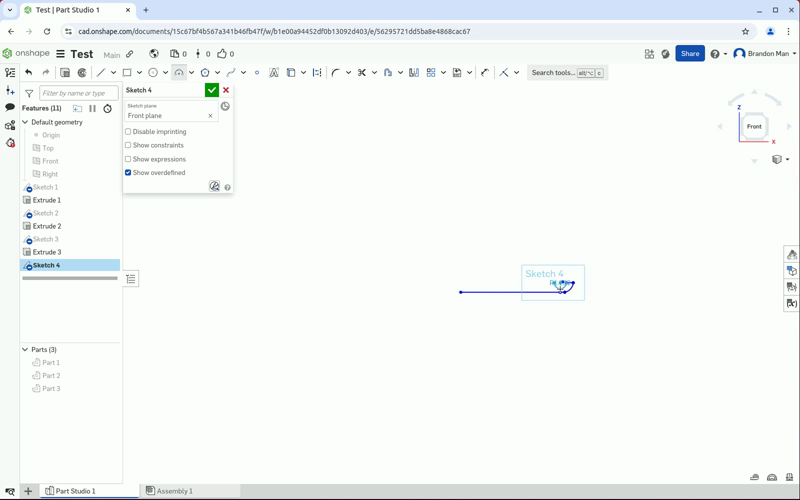
scroll(6)
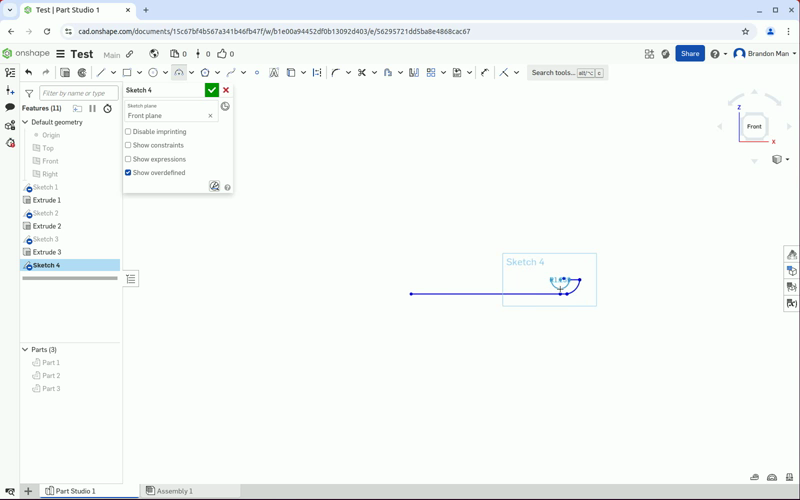
scroll(6)
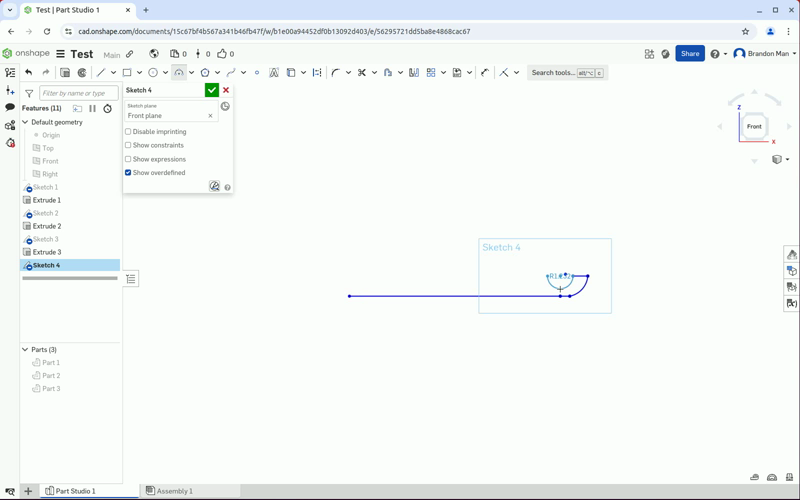
scroll(6)
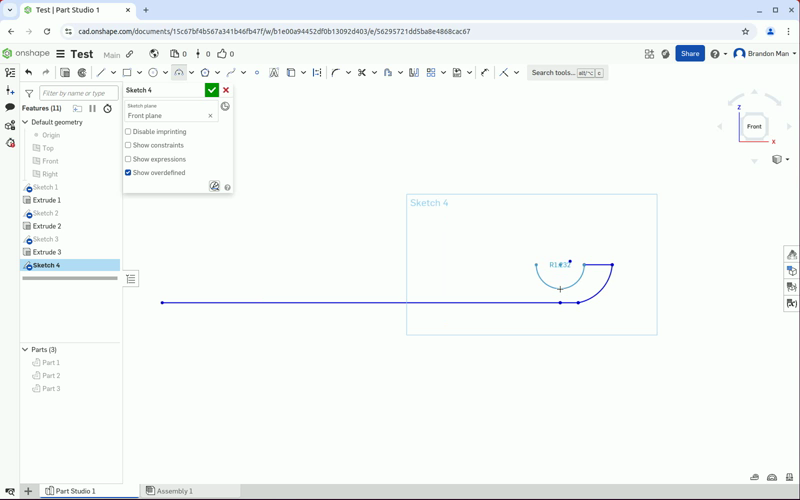
scroll(6)
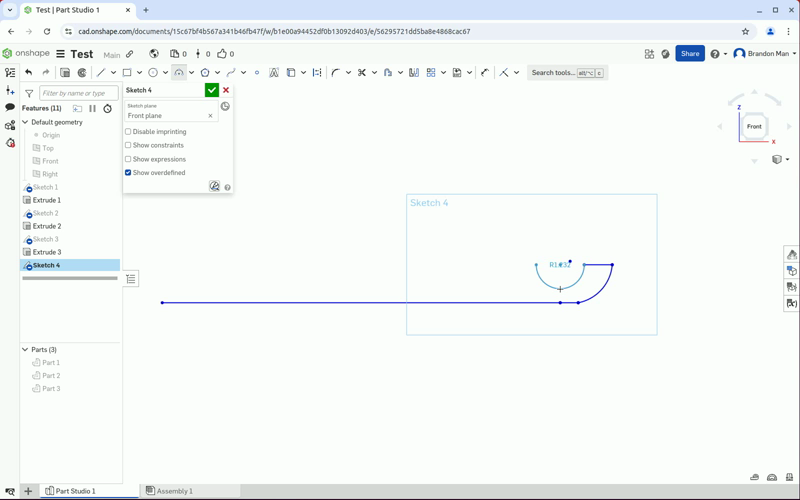
scroll(6)
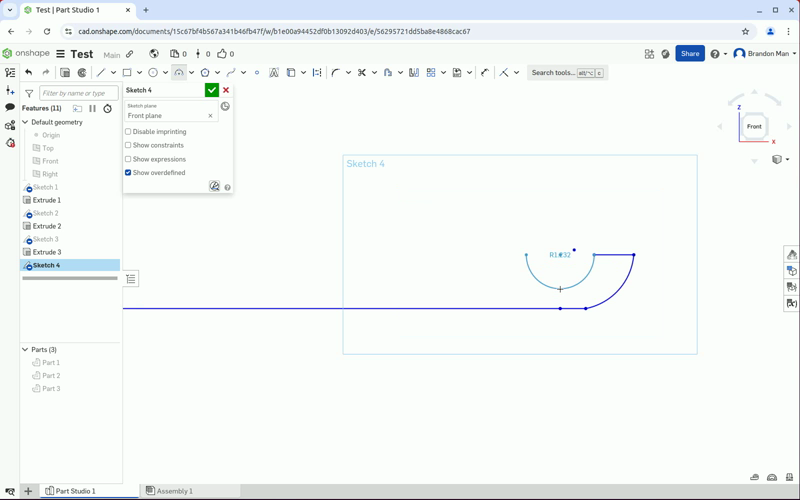
scroll(6)
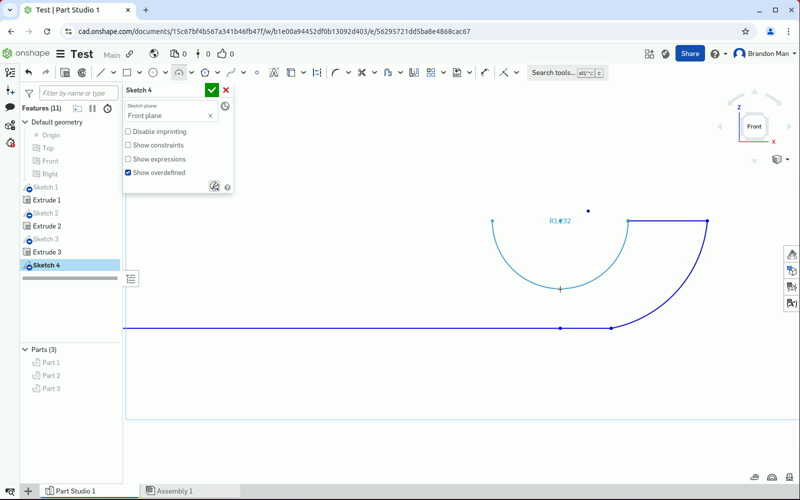
click(560, 288)
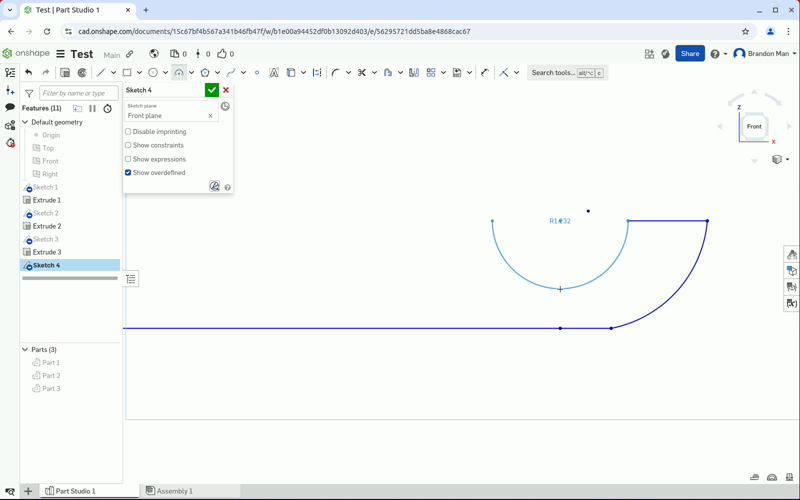
scroll(-6)
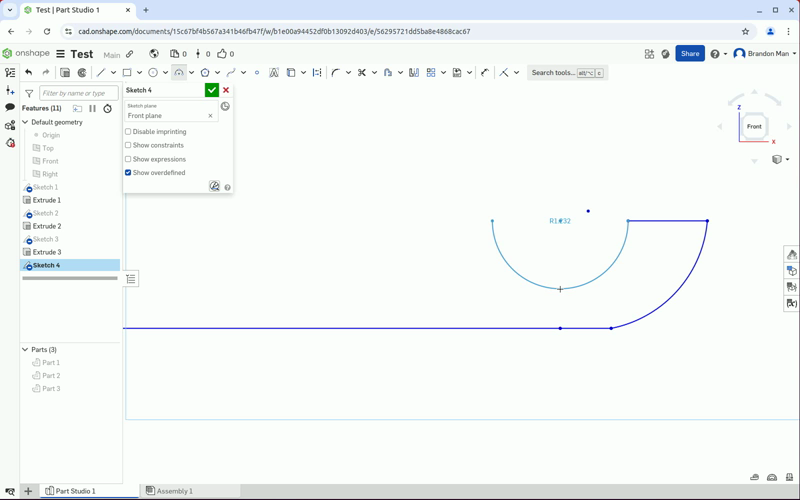
scroll(-6)
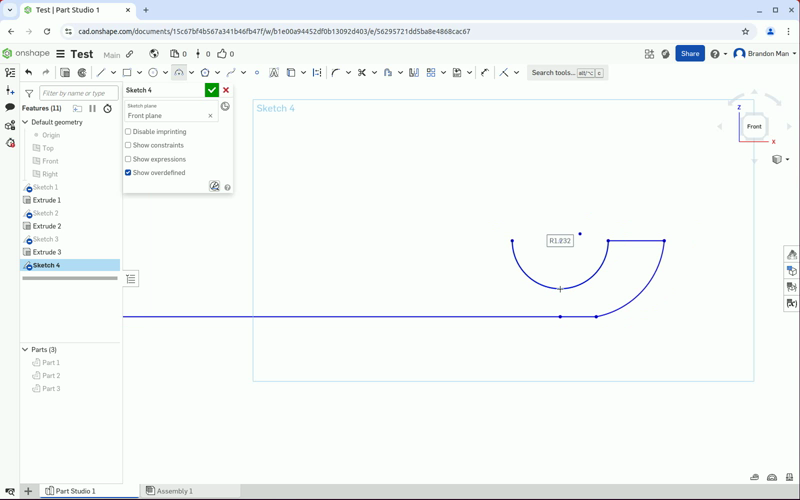
scroll(-6)
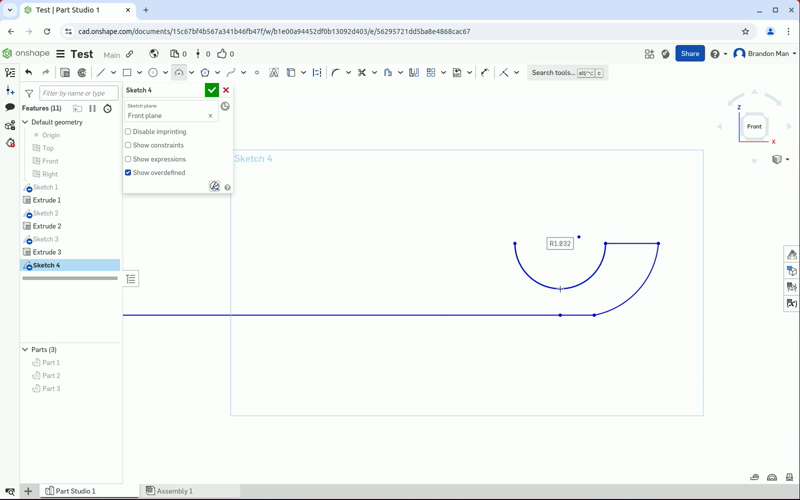
scroll(-6)
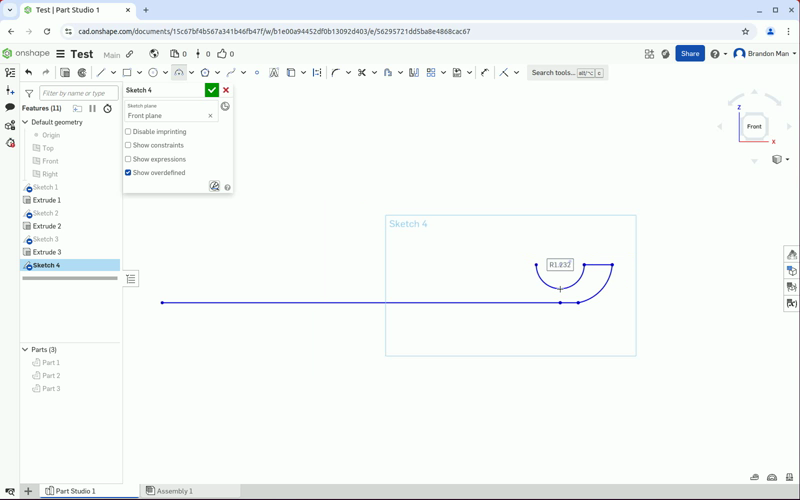
scroll(-6)
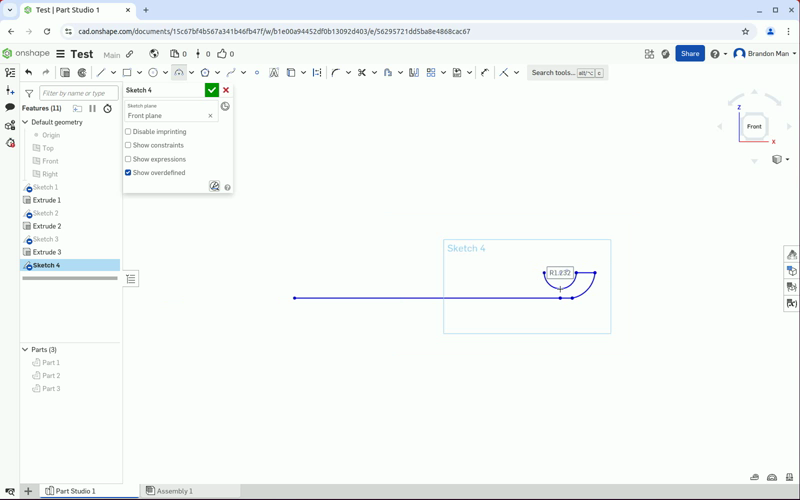
scroll(-6)
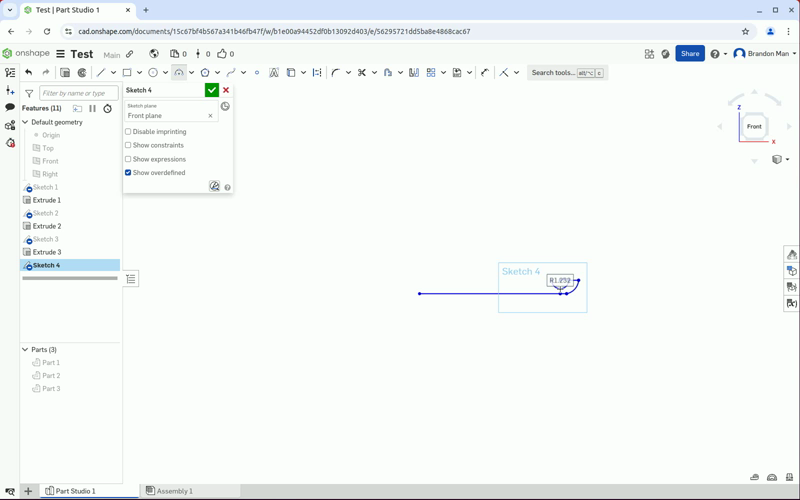
scroll(-6)
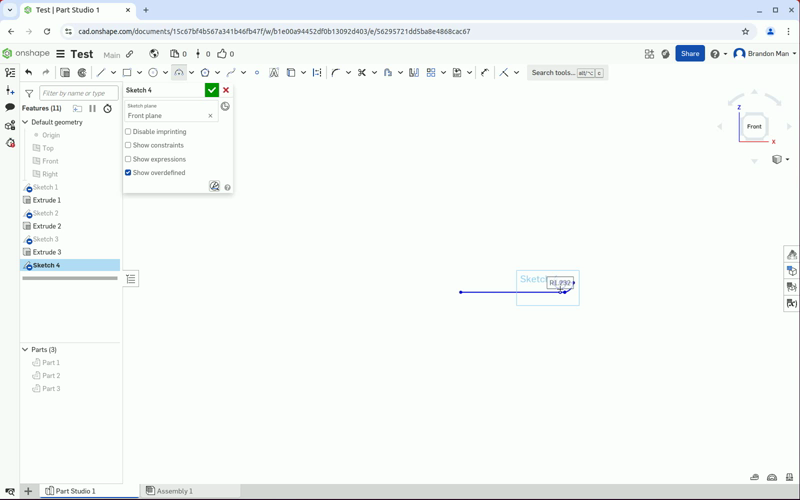
key_up(shift)
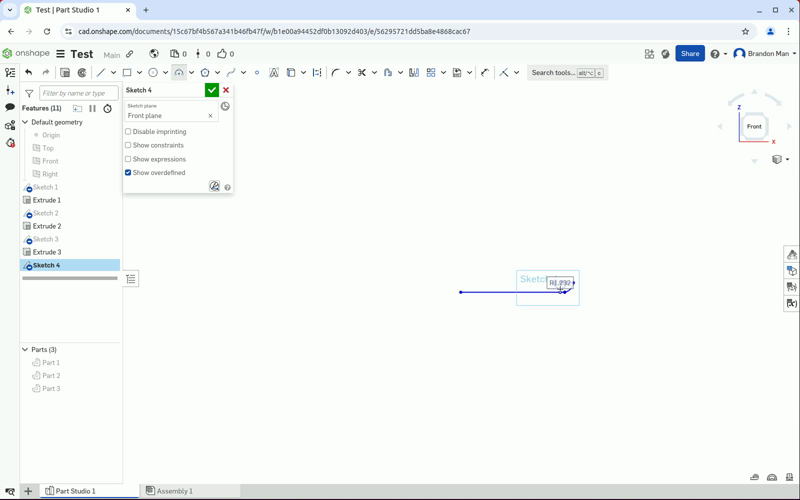
key(esc)
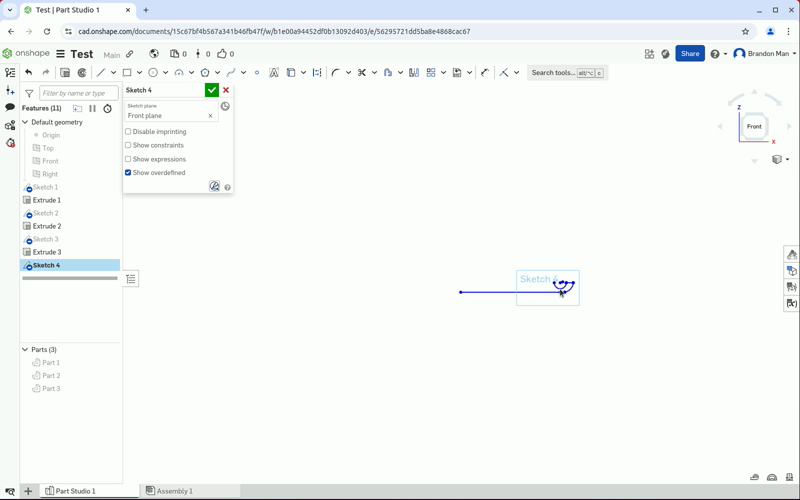
key(l)
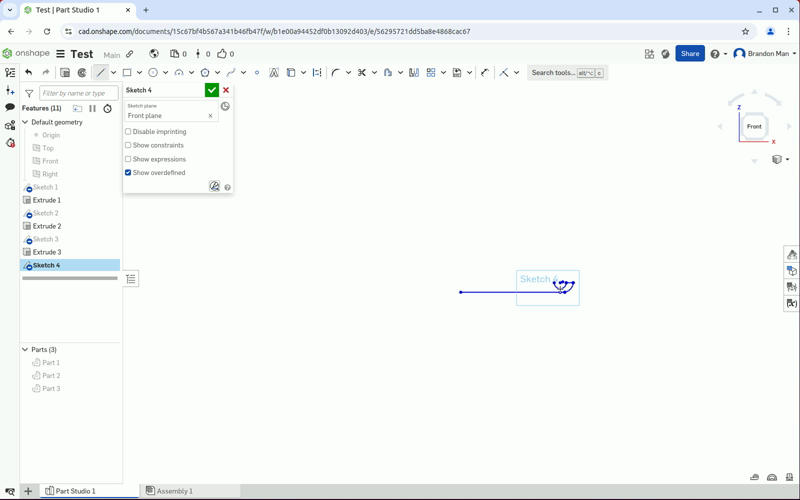
mouse_move(554, 282)
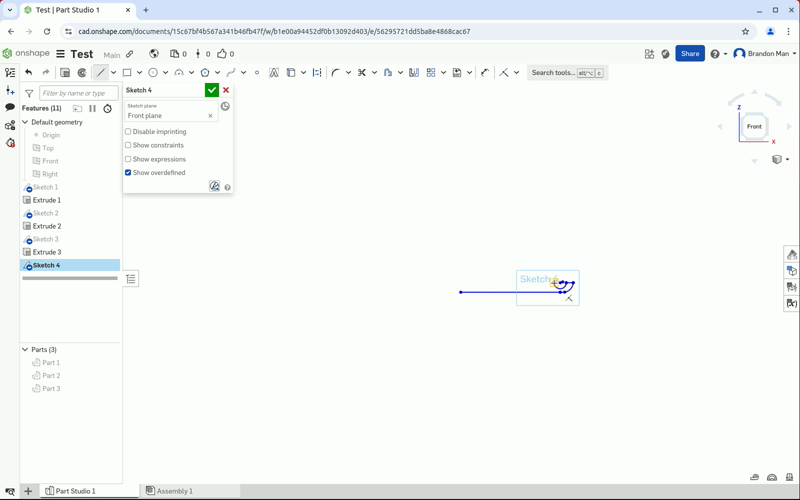
click(554, 282)
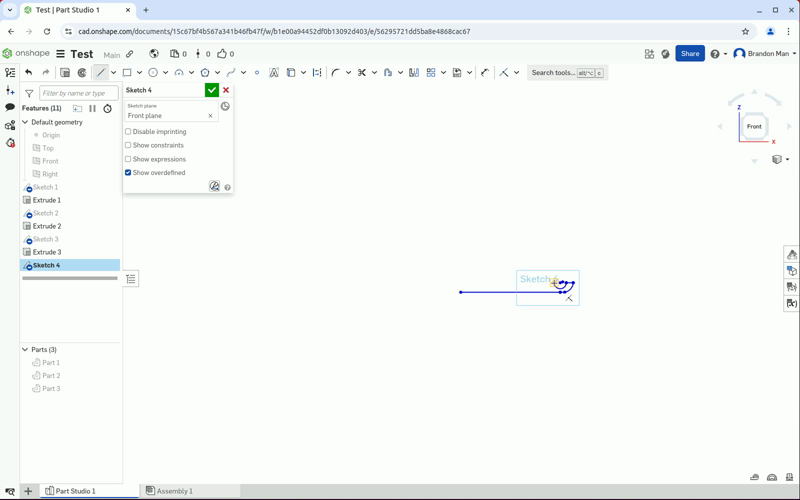
key_down(shift)
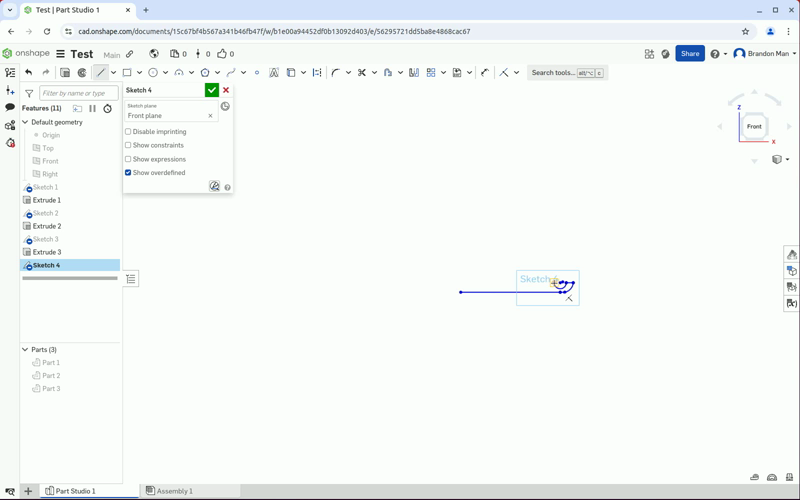
mouse_move(460, 282)
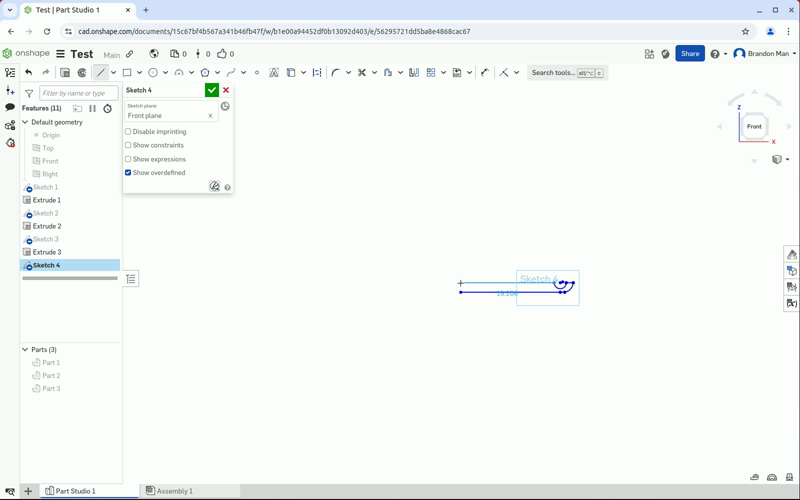
click(460, 282)
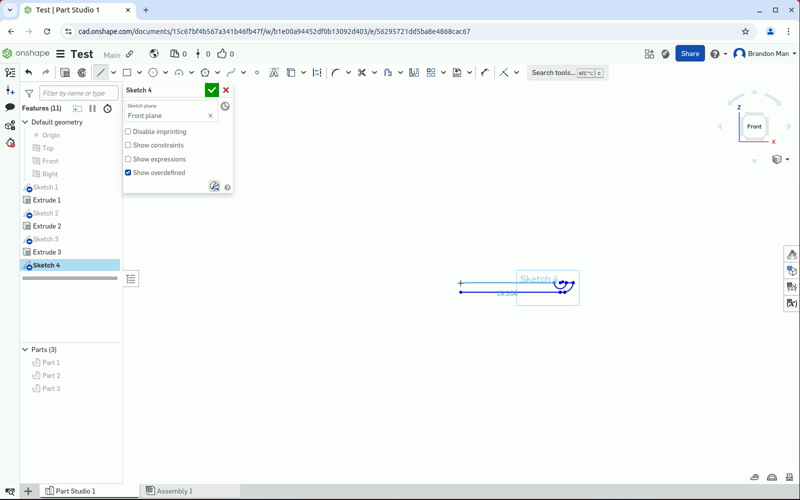
key_up(shift)
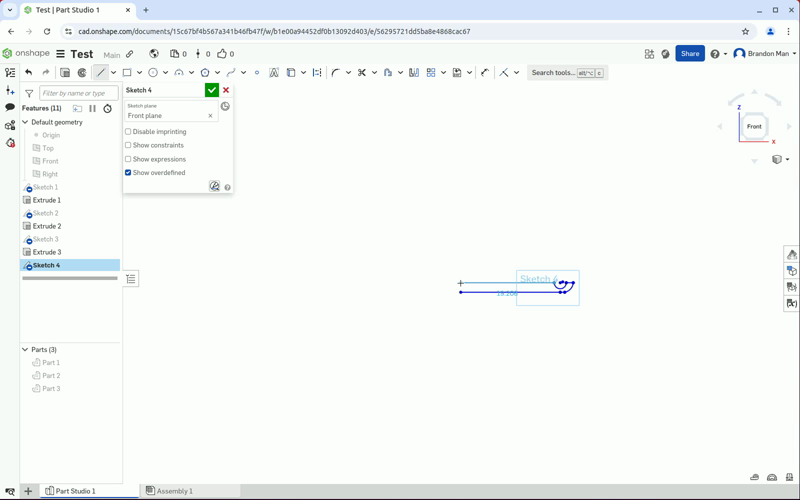
mouse_move(490, 282)
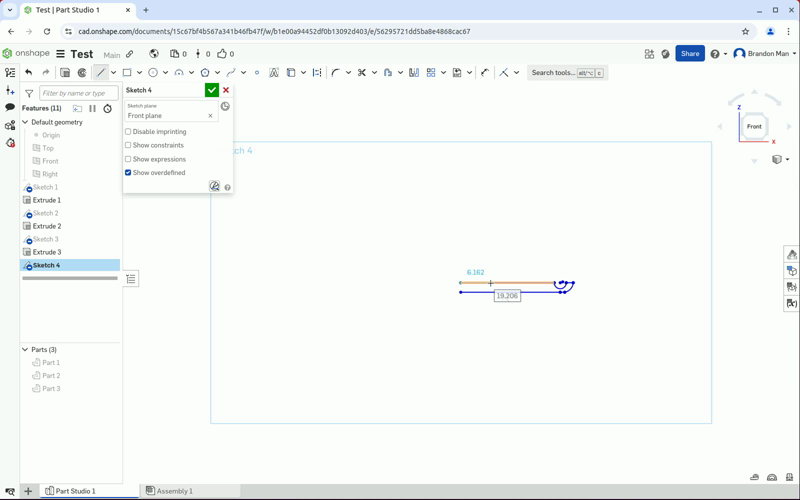
key_down(shift)
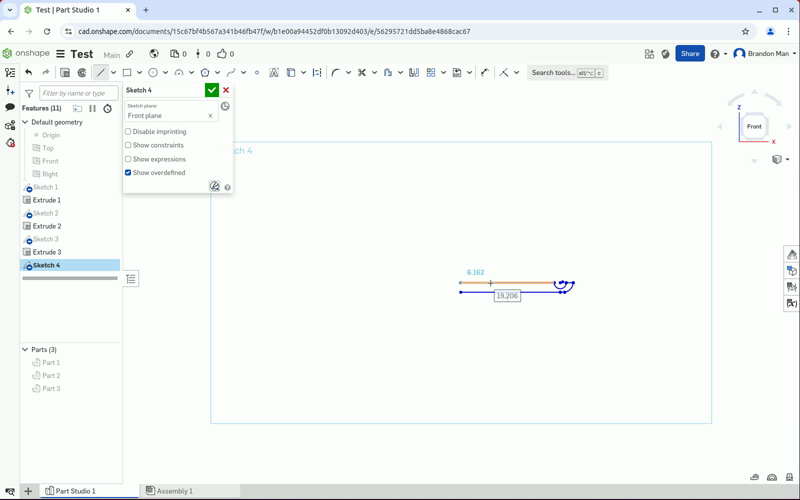
mouse_move(460, 292)
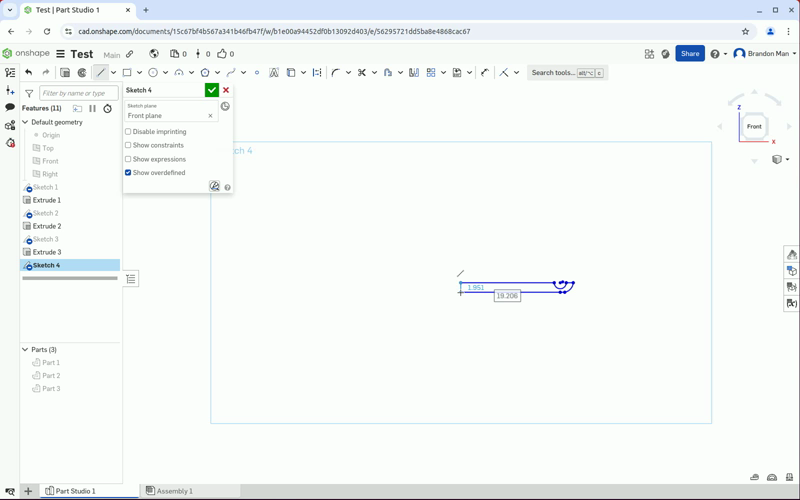
key_up(shift)
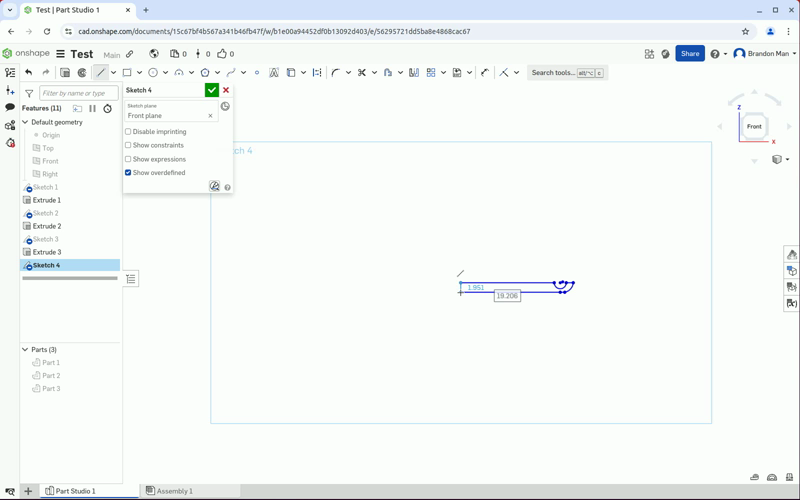
click(460, 292)
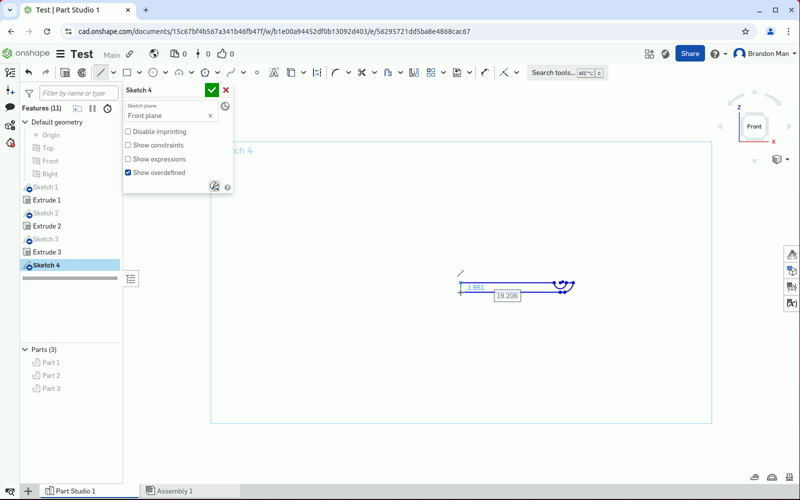
key(esc)
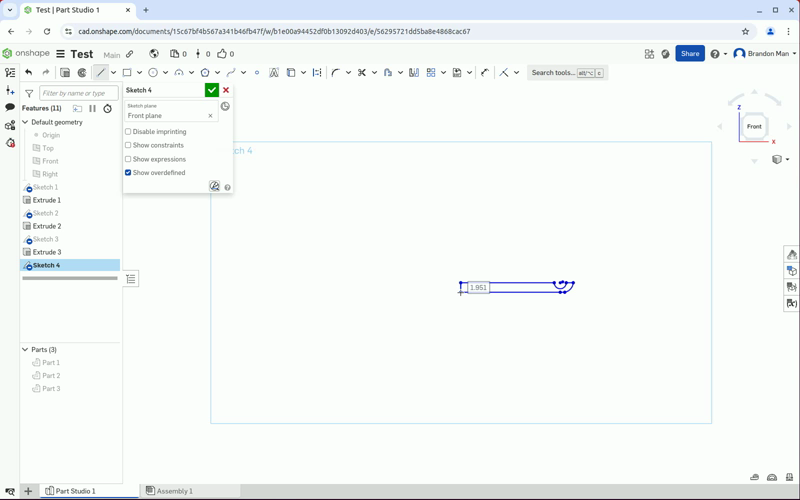
mouse_move(478, 288)
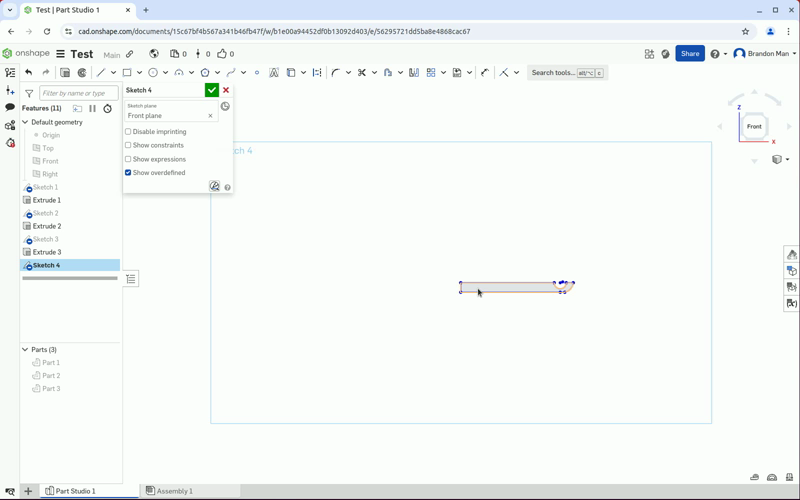
scroll(6)
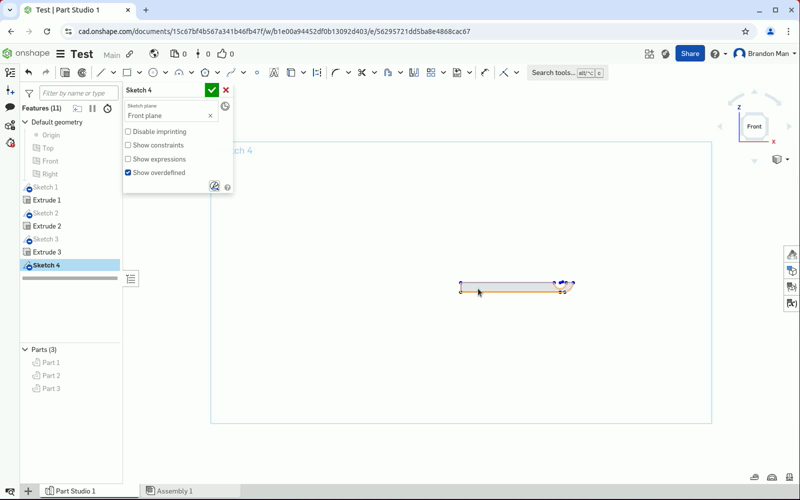
scroll(6)
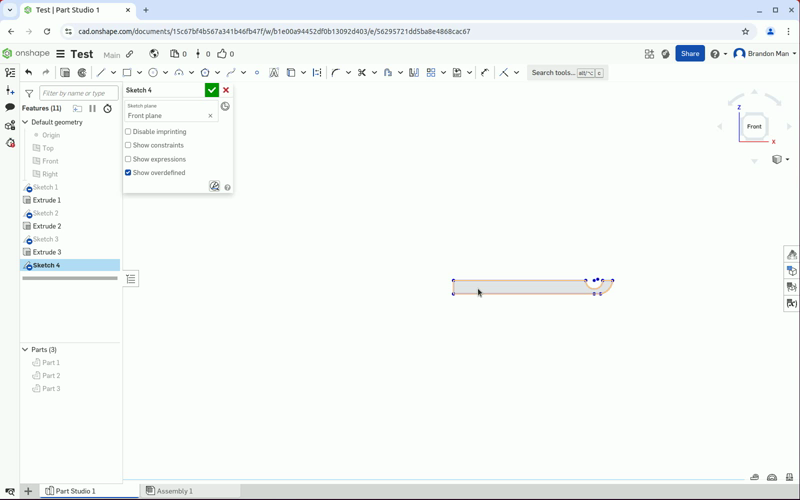
scroll(6)
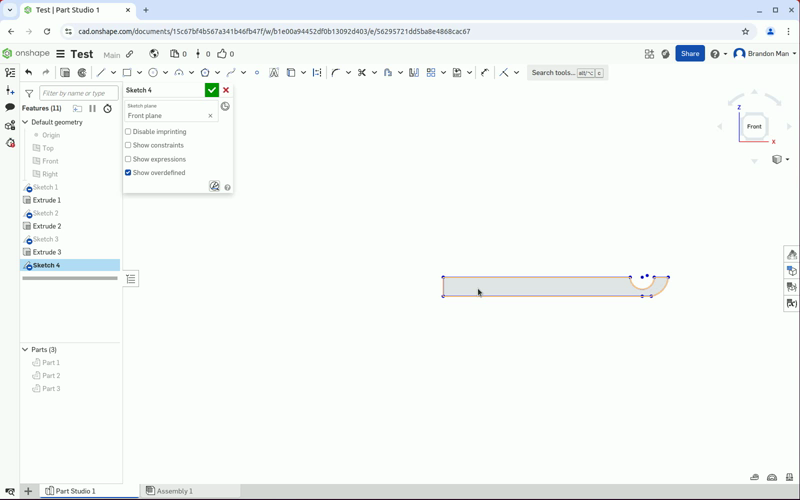
scroll(6)
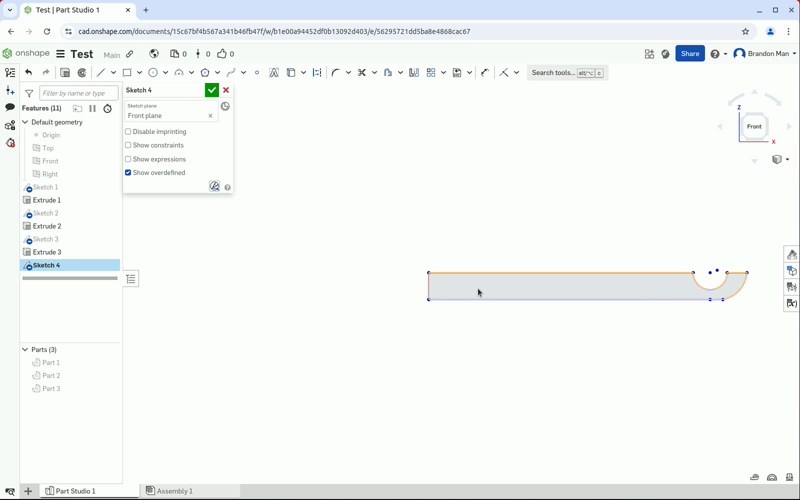
scroll(6)
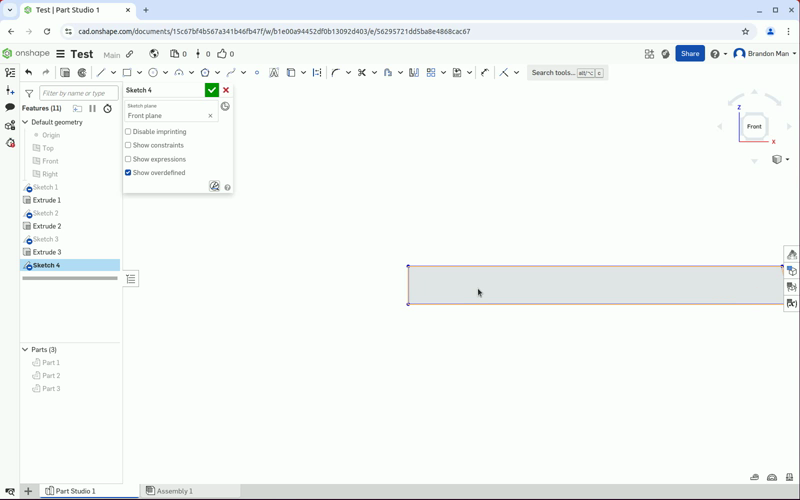
scroll(6)
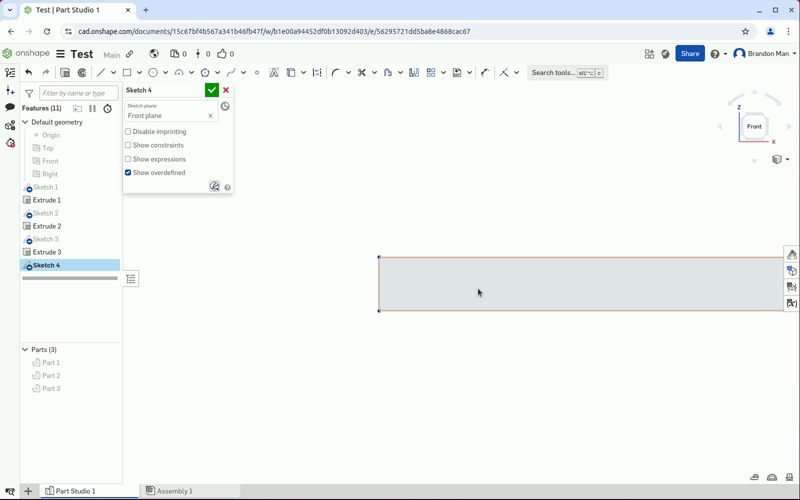
scroll(6)
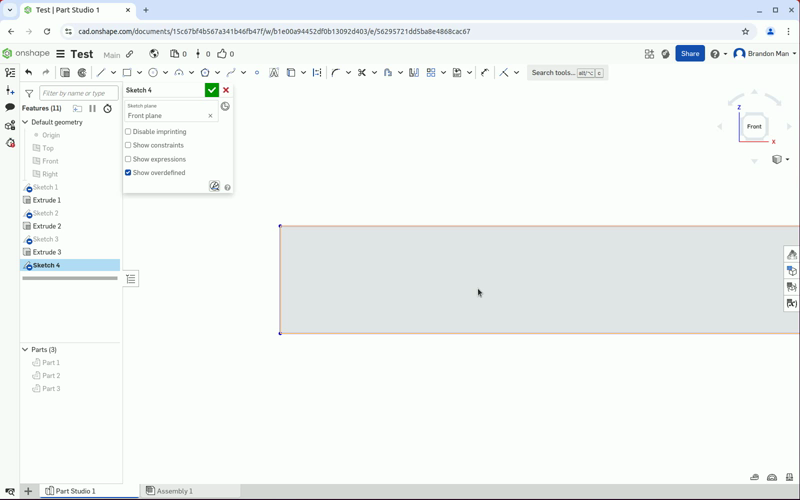
click(478, 288)
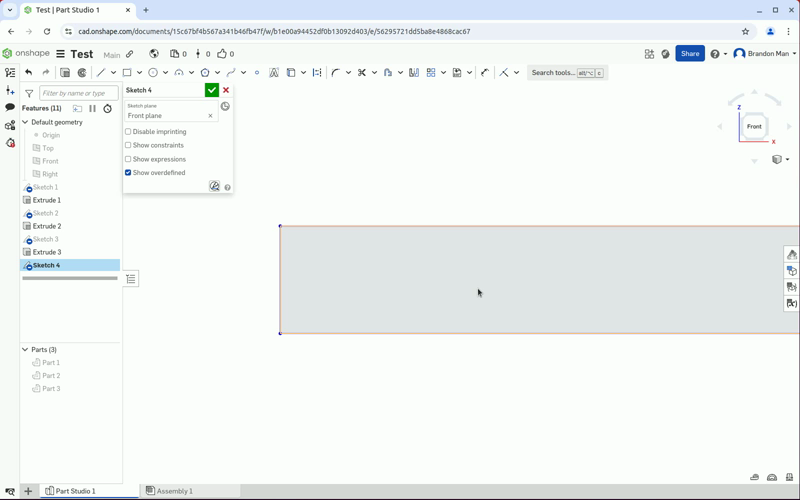
scroll(-6)
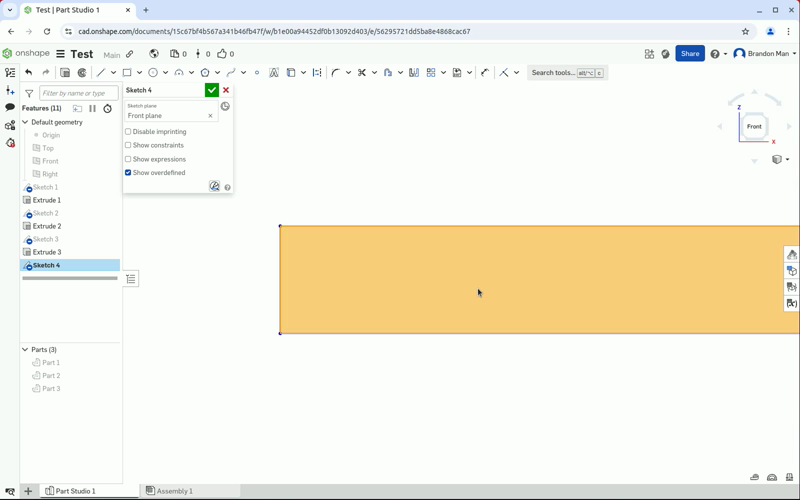
scroll(-6)
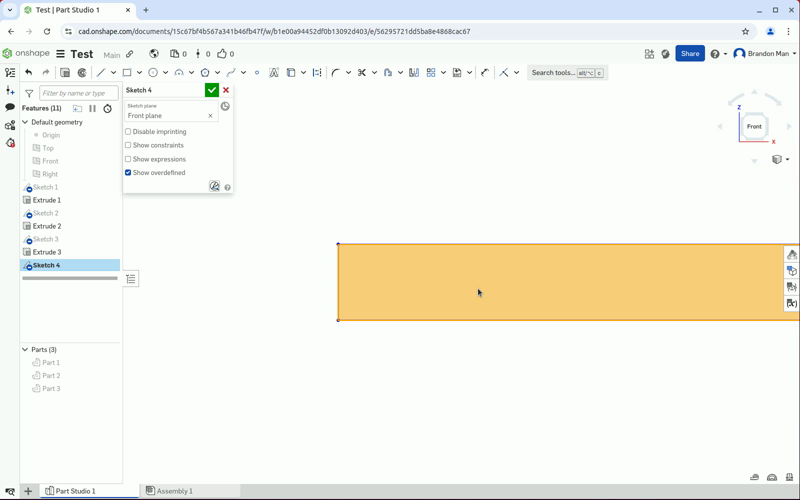
scroll(-6)
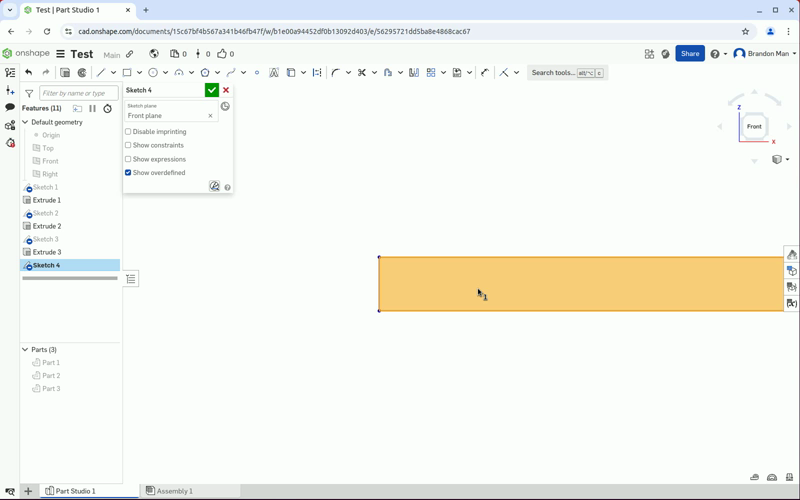
scroll(-6)
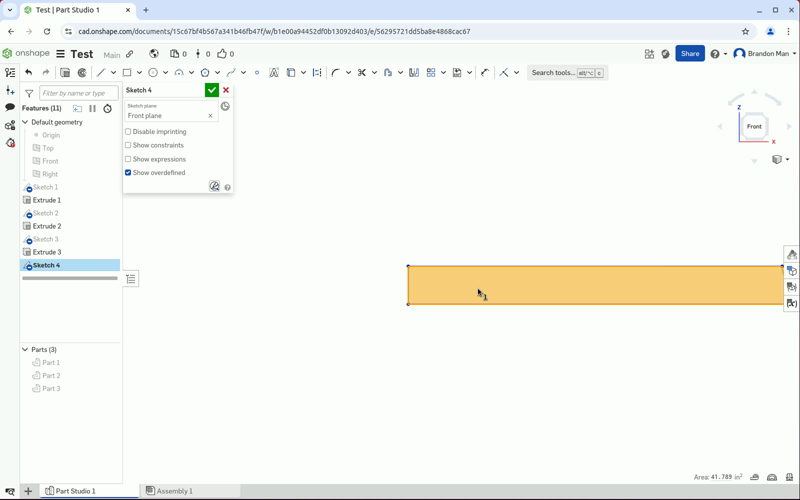
scroll(-6)
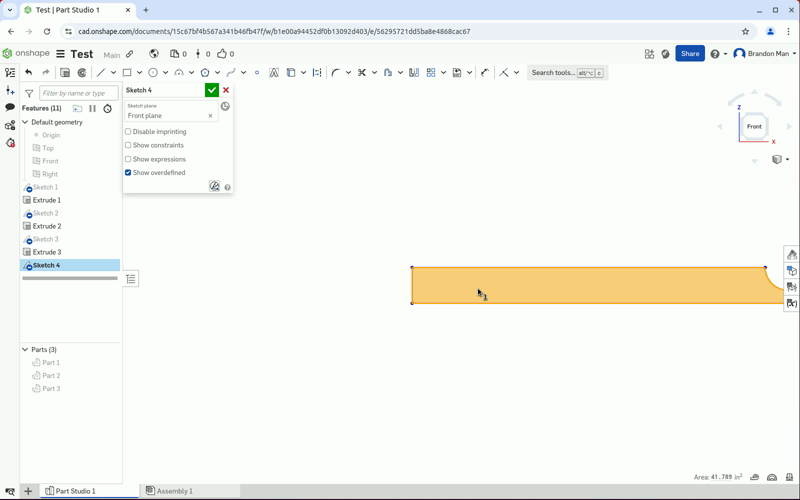
scroll(-6)
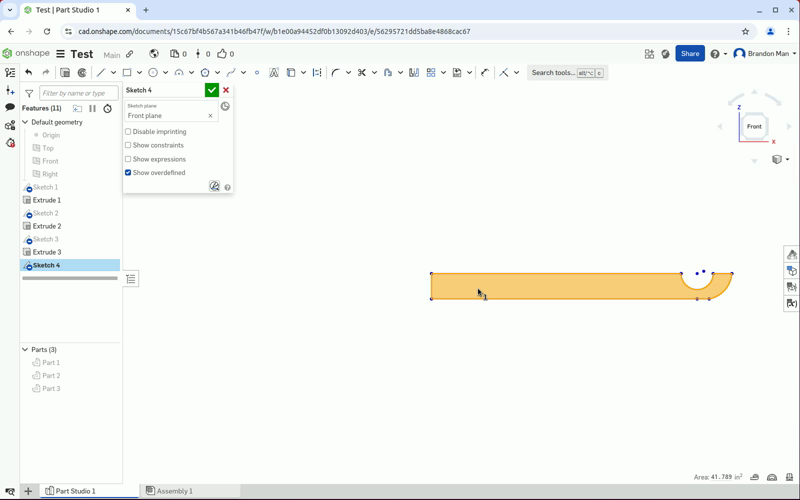
scroll(-6)
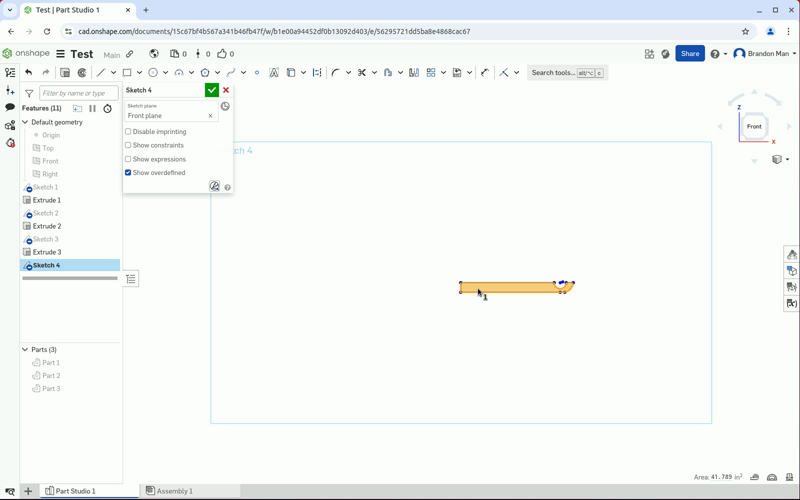
mouse_move(73, 352)
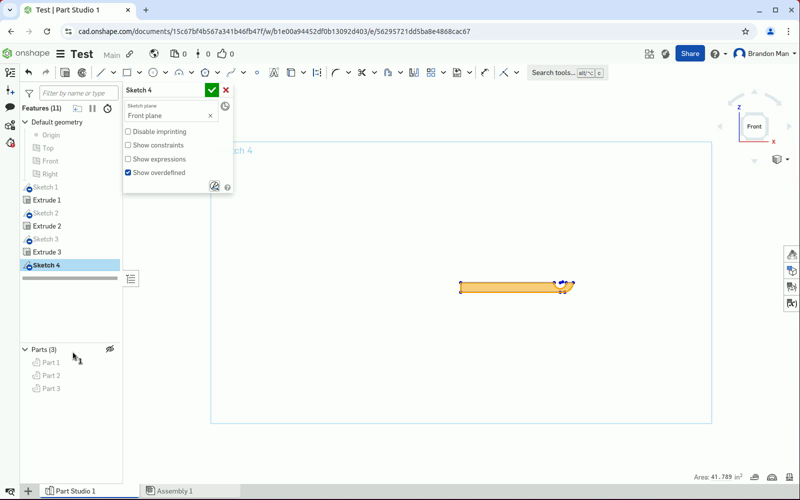
key(shift+y)
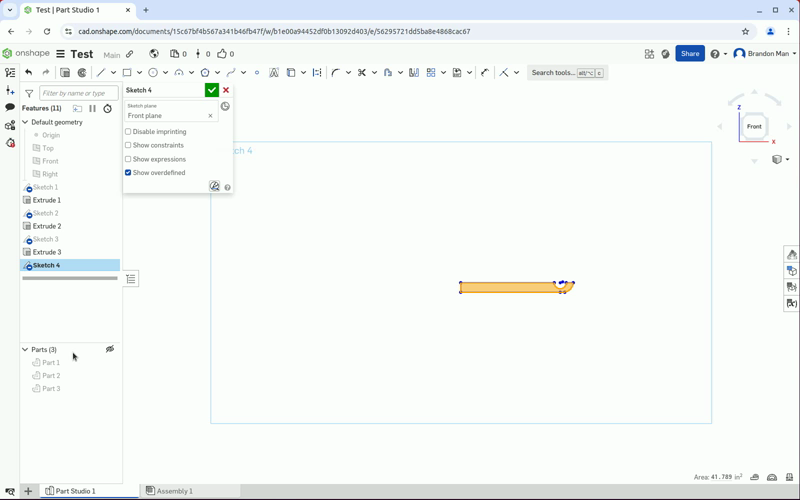
key(shift+e)
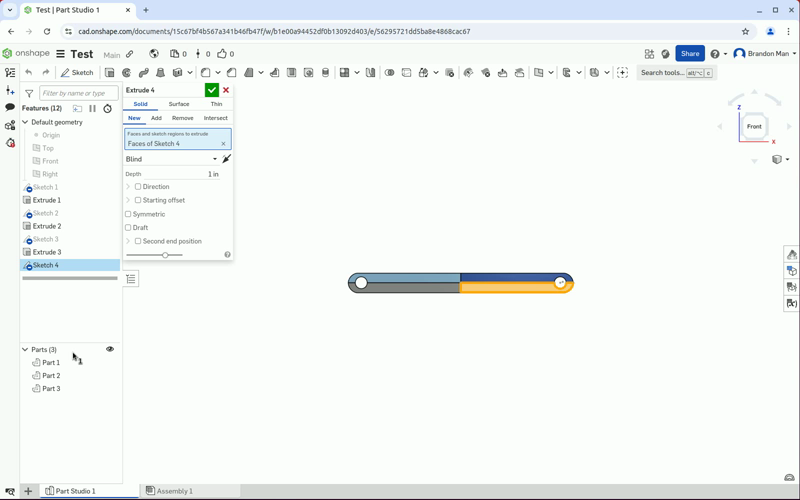
mouse_move(143, 106)
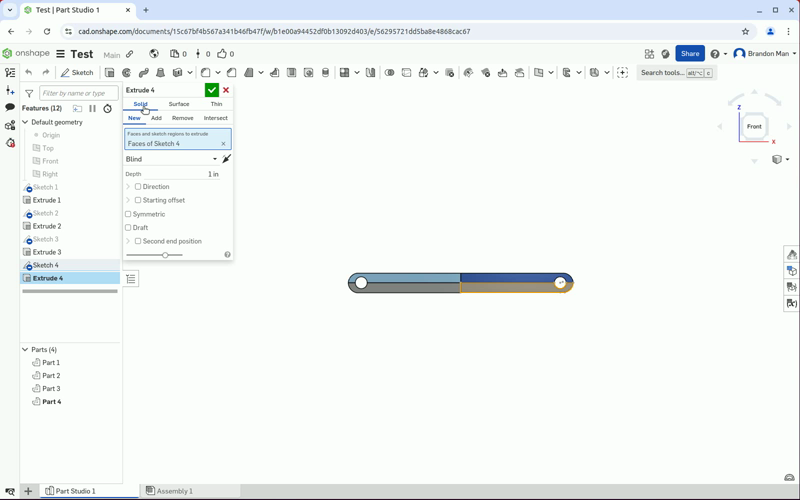
click(143, 106)
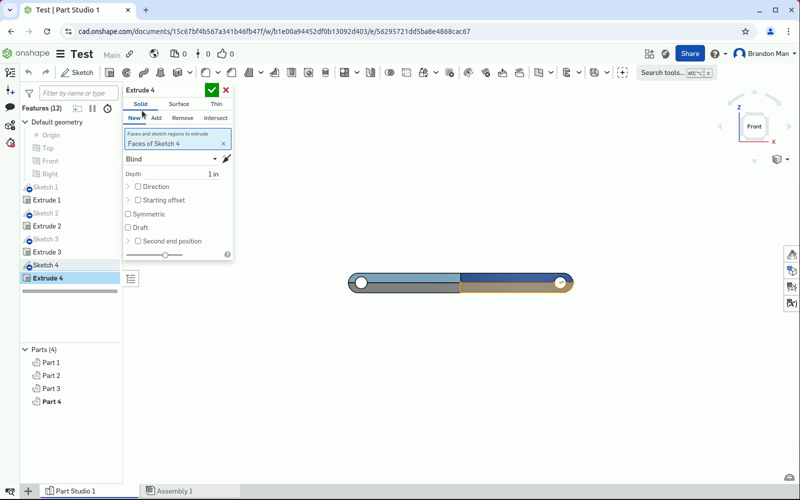
mouse_move(137, 120)
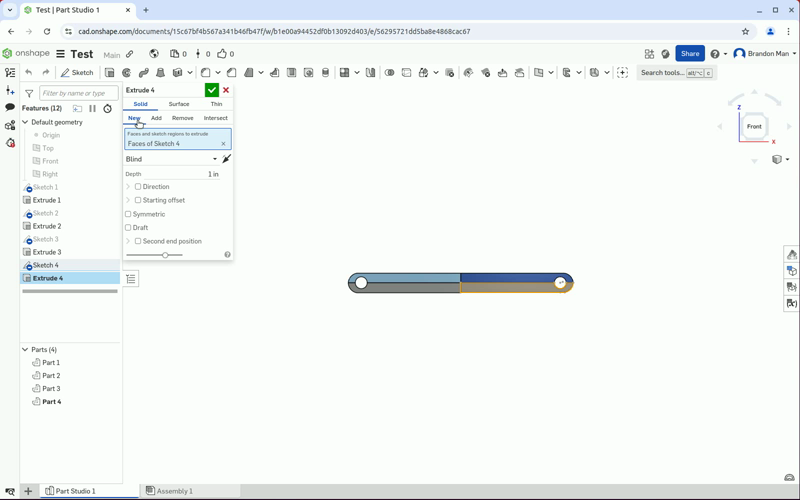
click(137, 120)
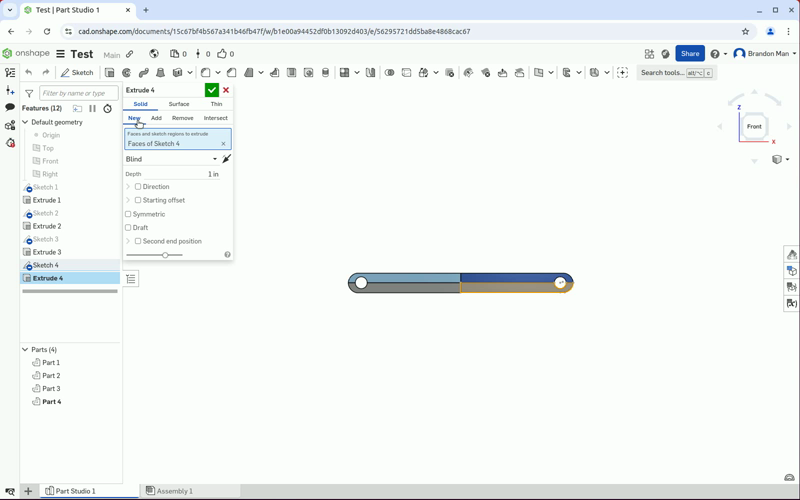
key(tab, 4)
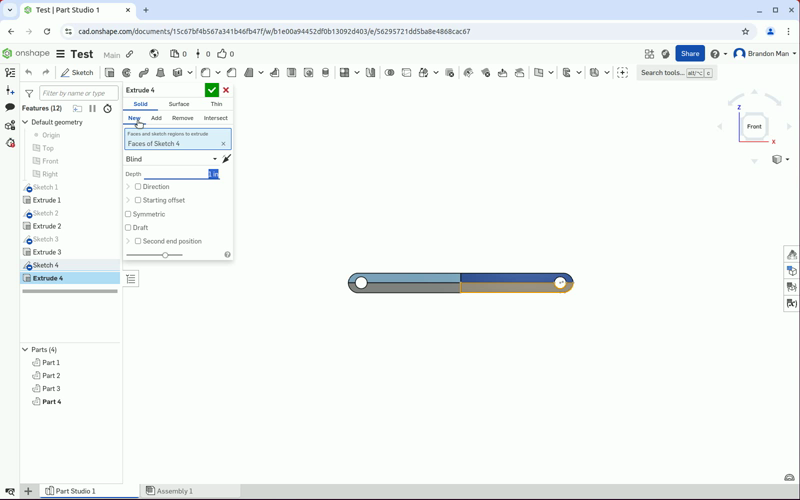
text(2.648)
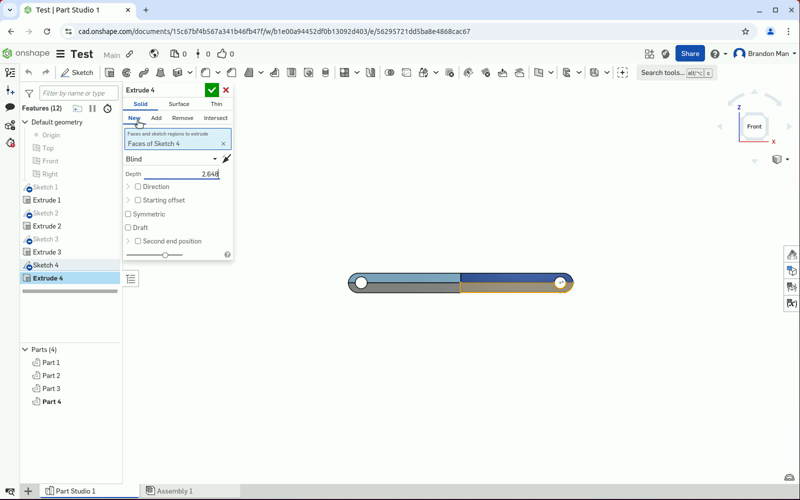
key(enter)
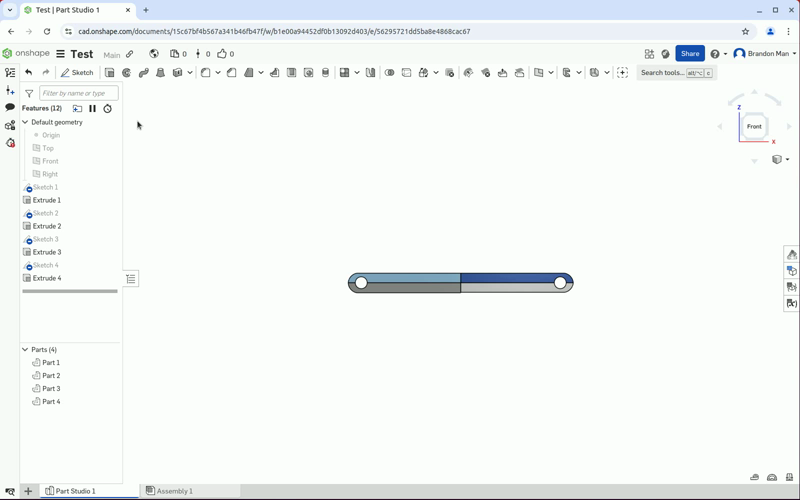
key(shift+h)
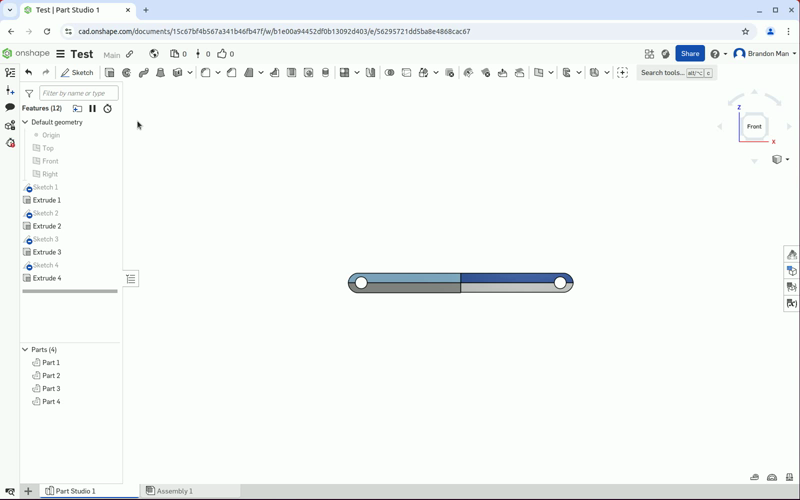
key(shift+h)
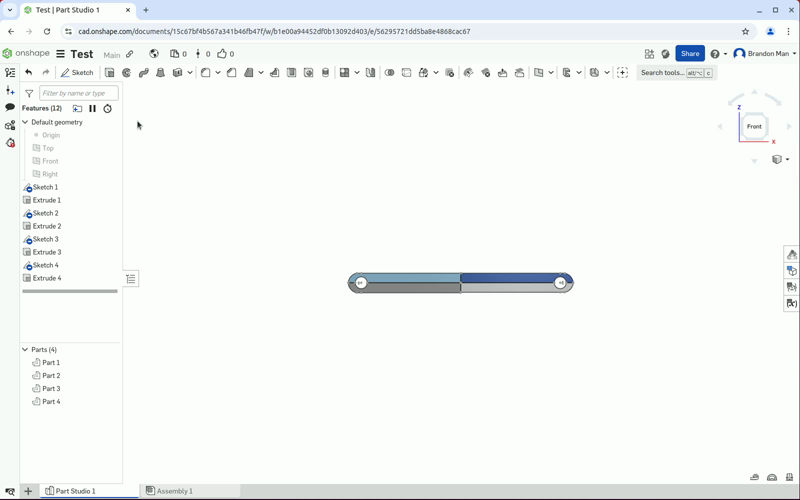
key(shift+7)
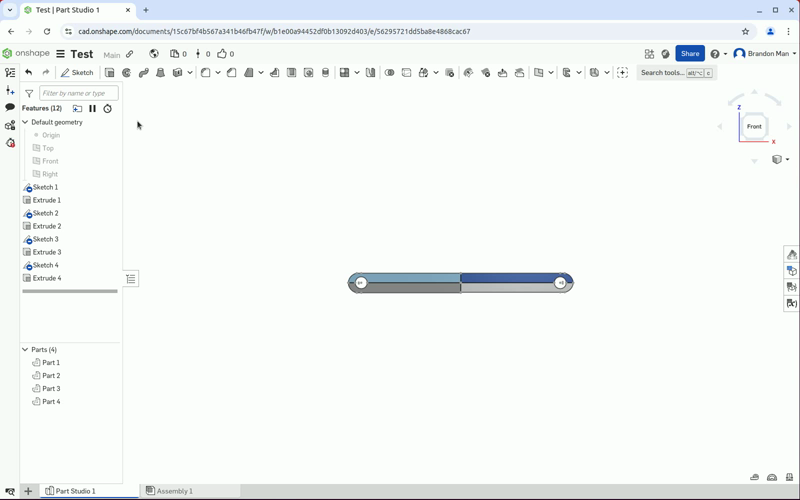
key(left, 2)
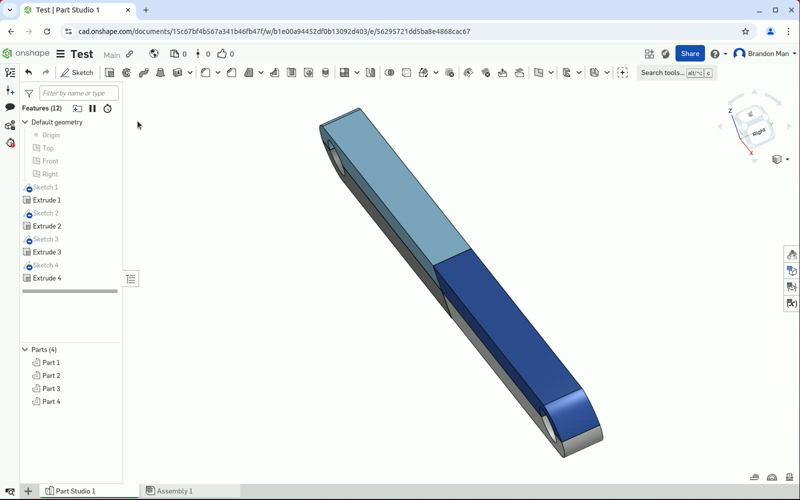
key(down, 2)
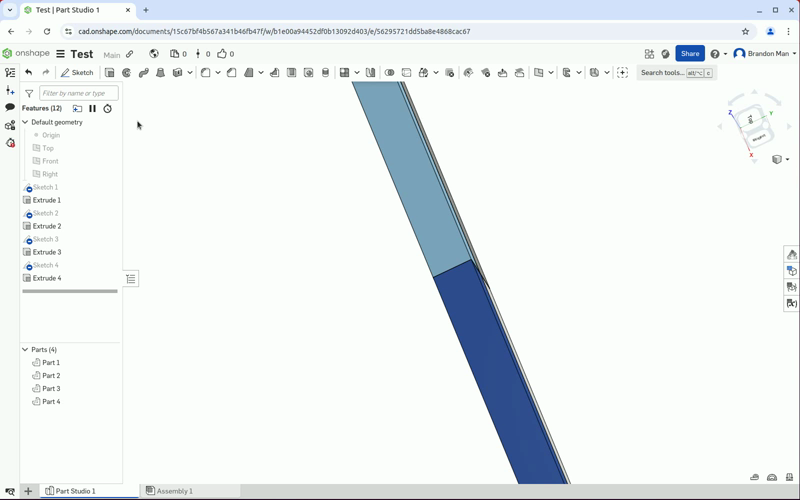
key(up, 2)
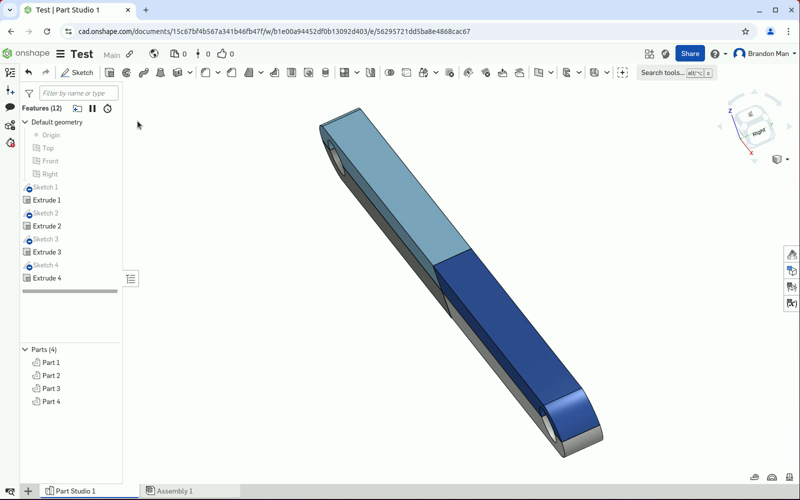
key(right, 2)
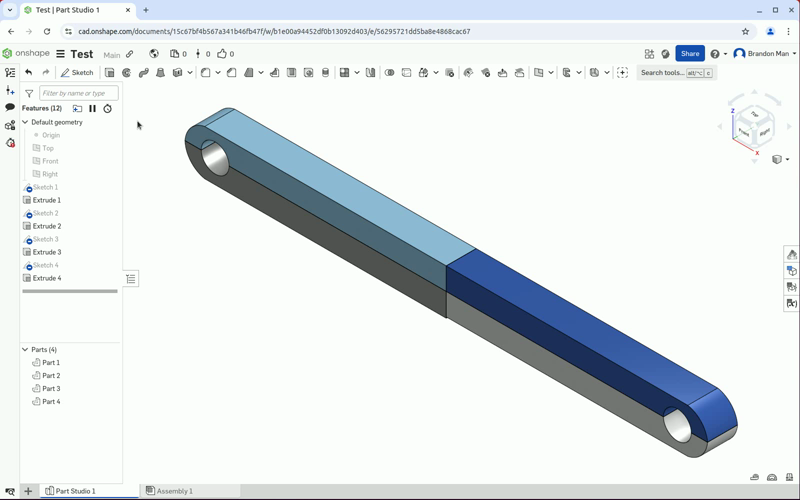
mouse_move(73, 189)
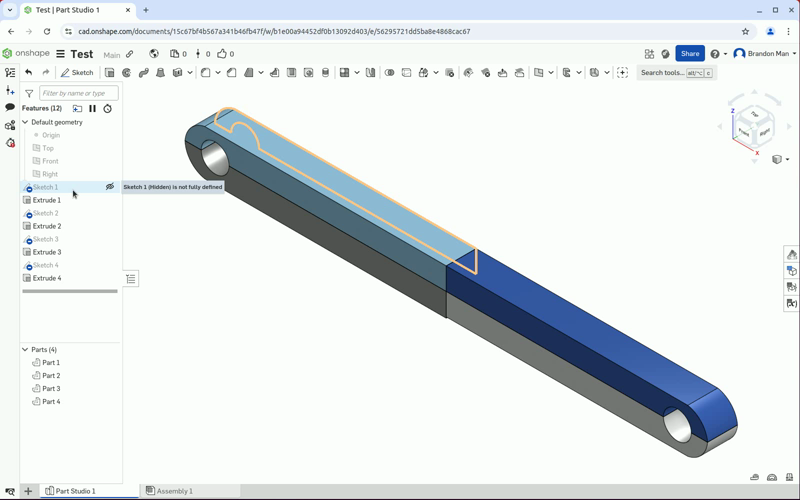
click(73, 189)